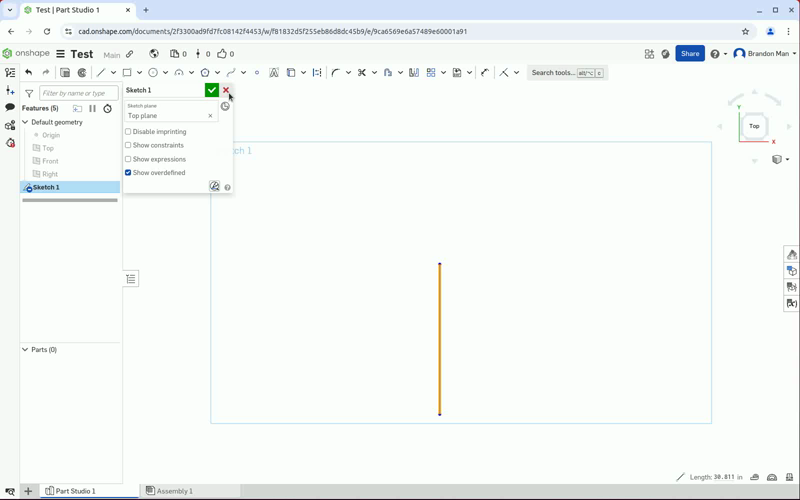
key(shift+h)
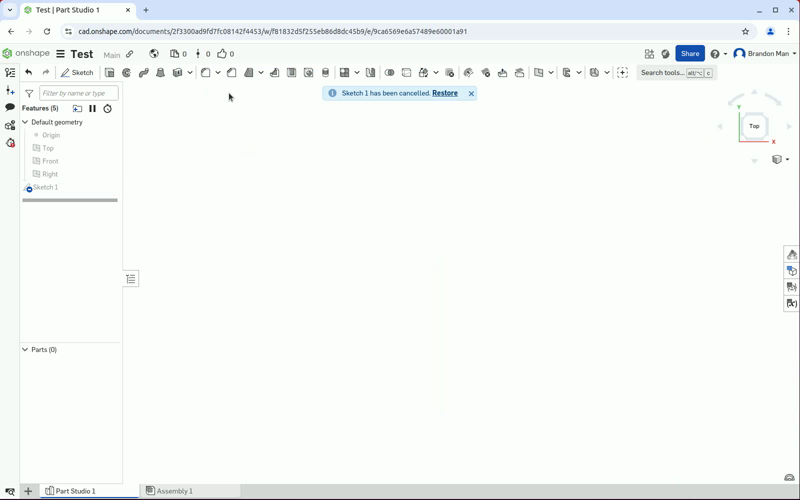
mouse_move(73, 352)
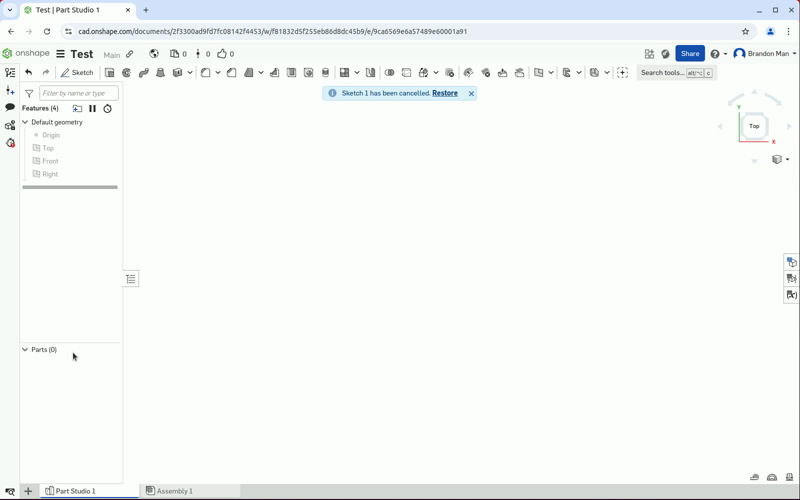
key(y)
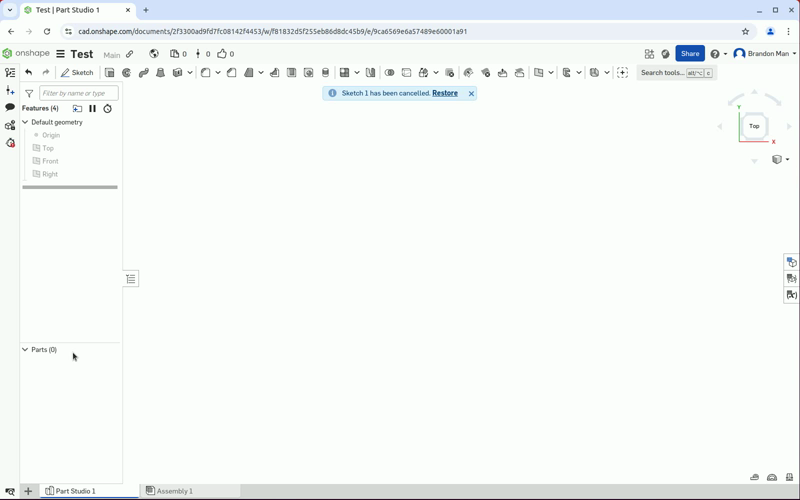
key(shift+p)
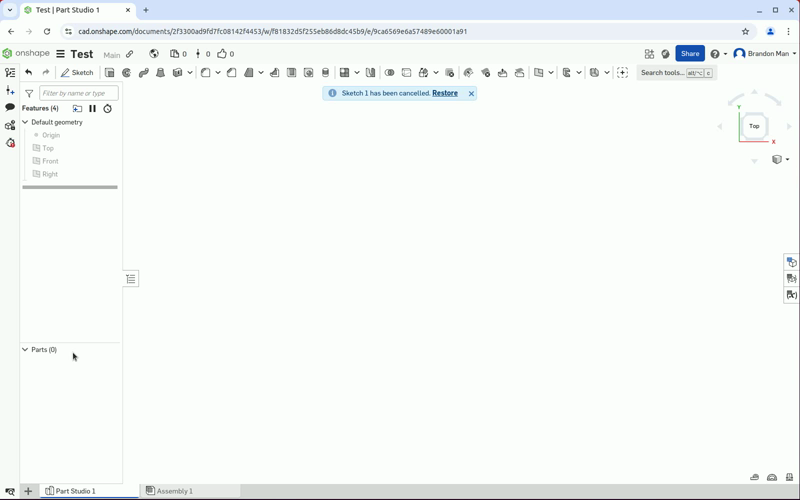
key(space)
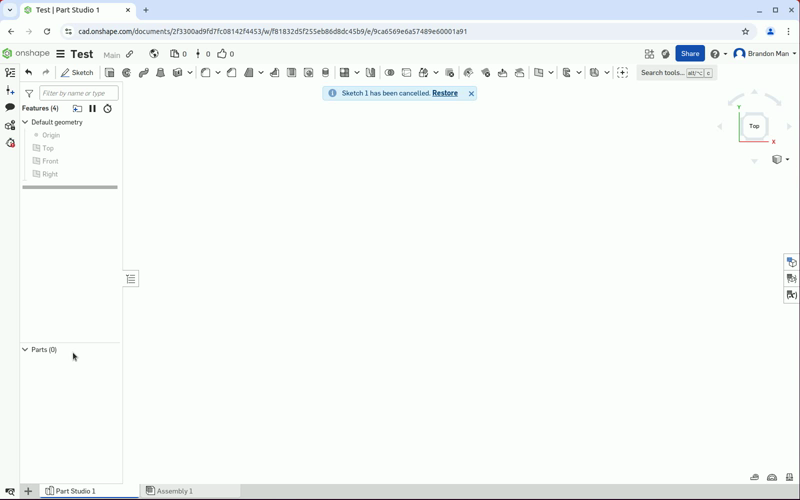
key_down(shift)
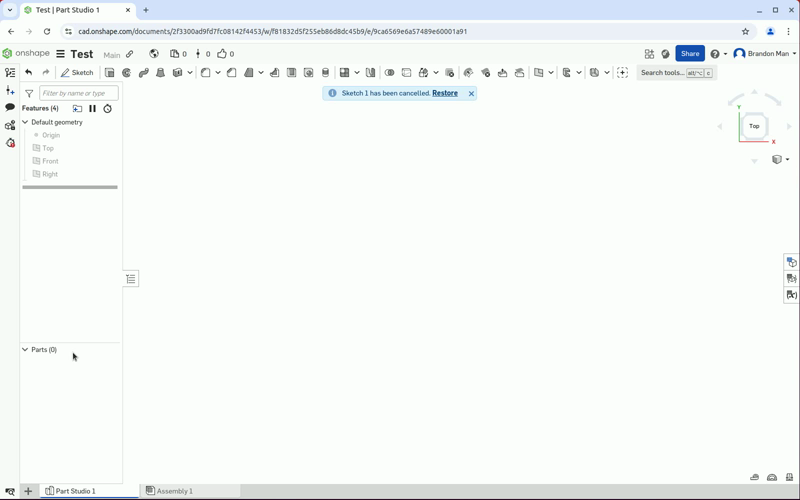
key(up)
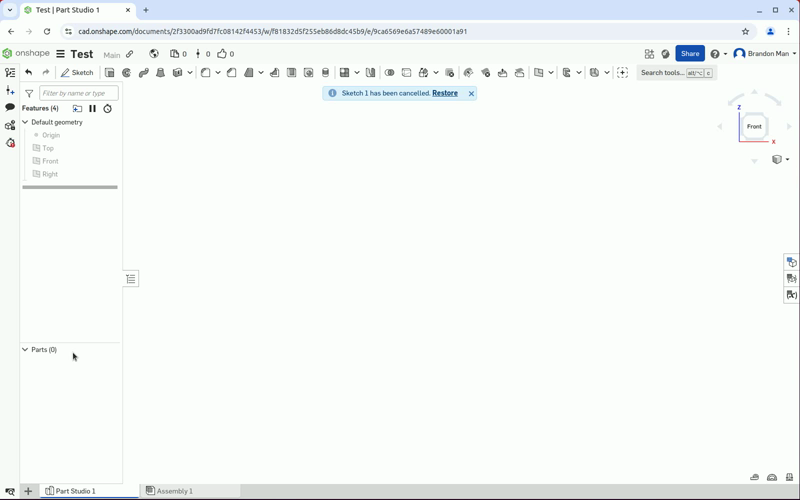
key_up(shift)
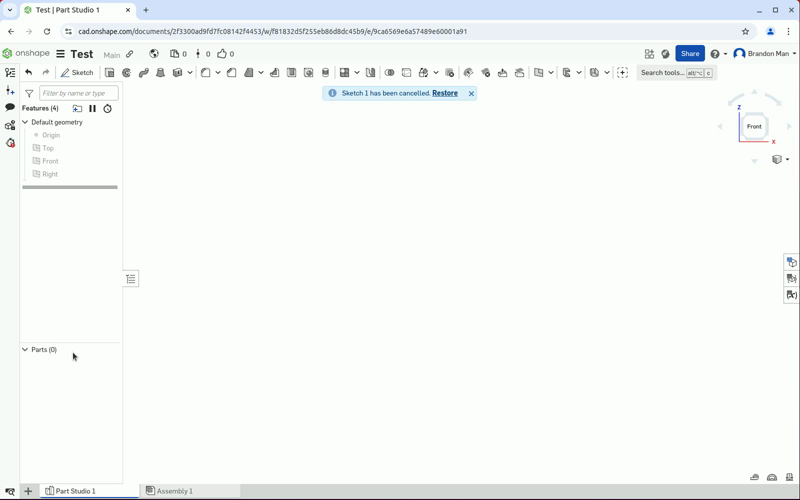
key(space)
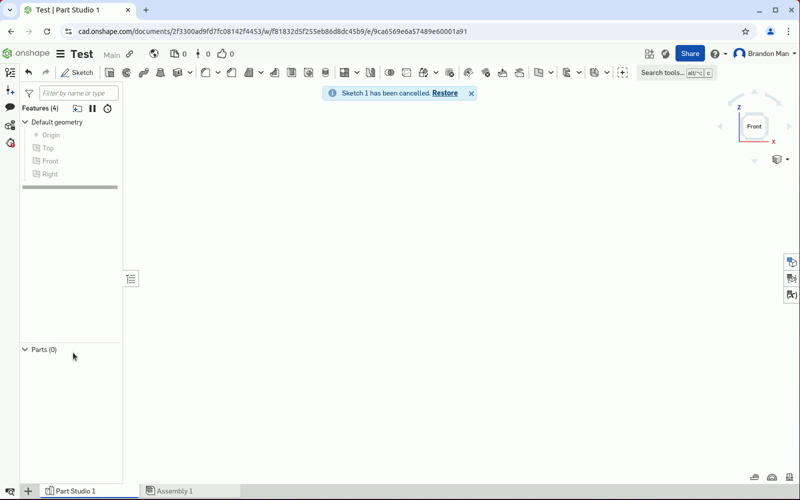
key_down(shift)
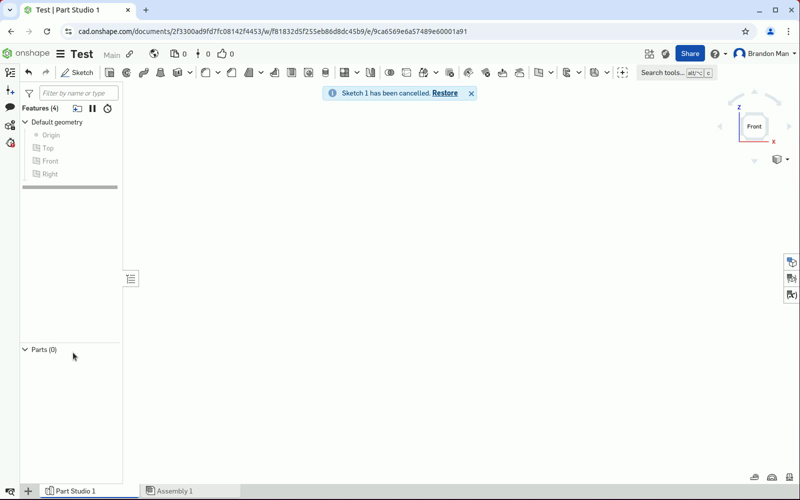
key(left)
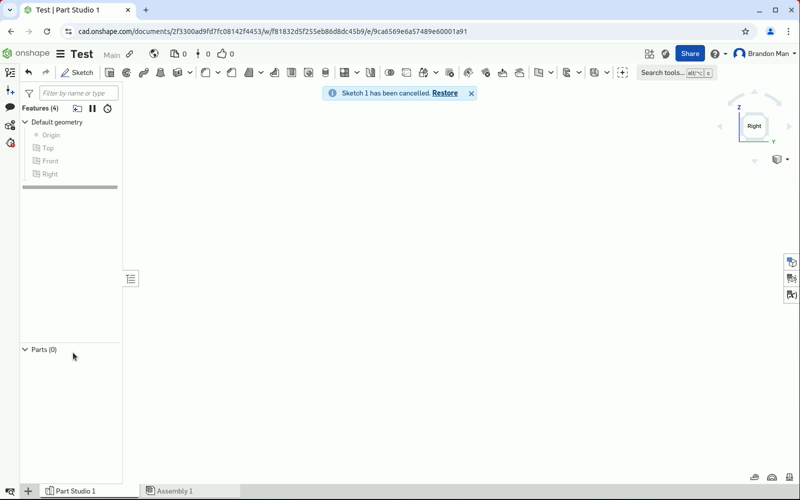
key_up(shift)
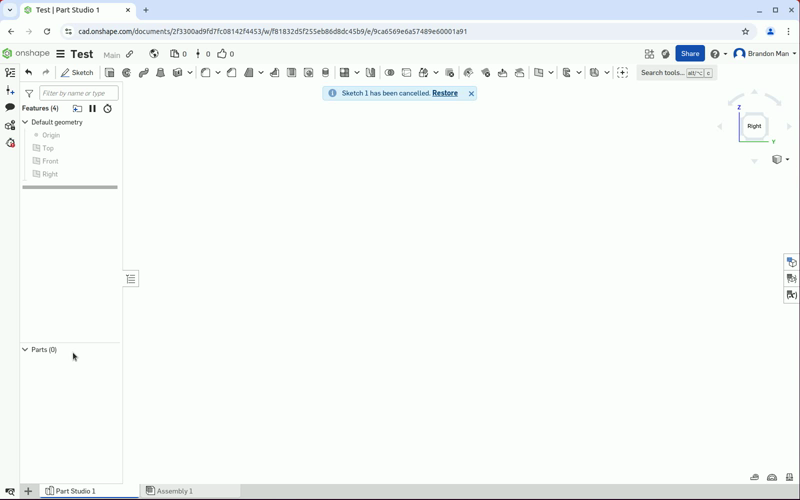
mouse_move(73, 352)
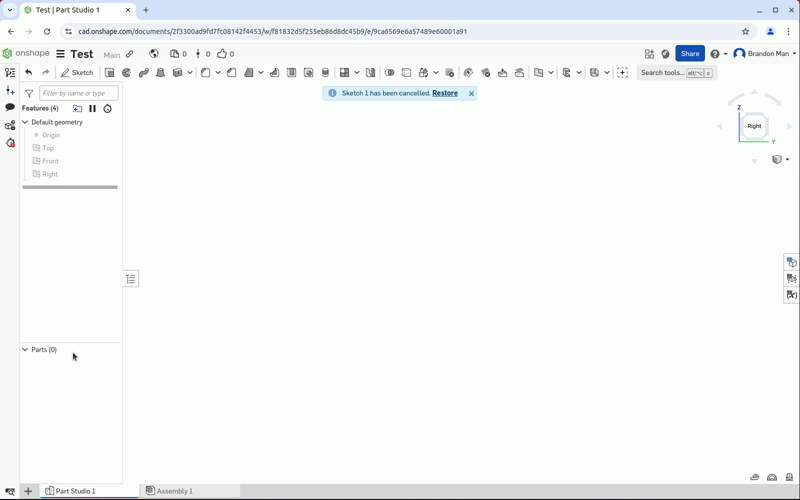
key(shift+y)
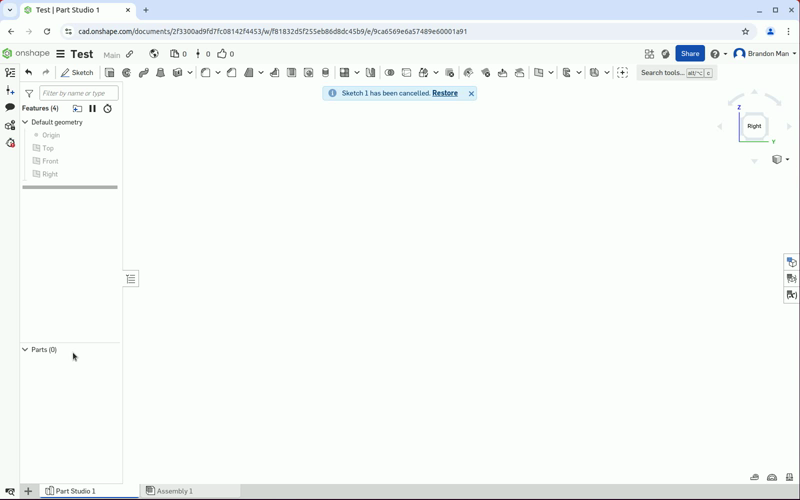
key(shift+s)
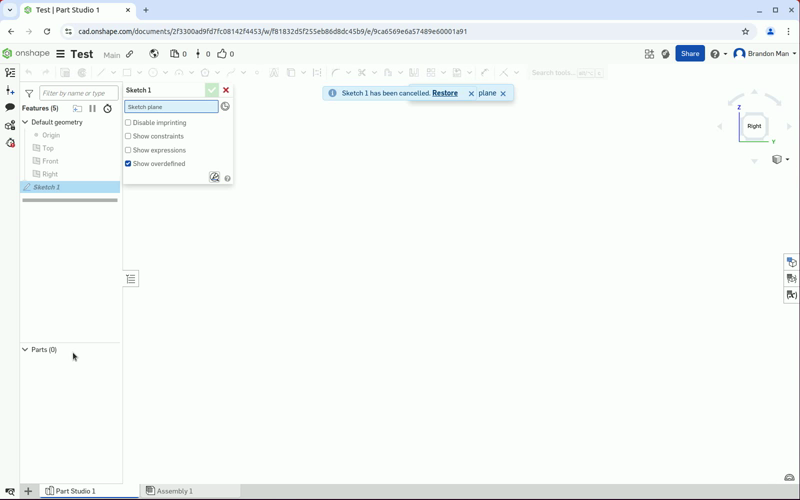
mouse_move(73, 176)
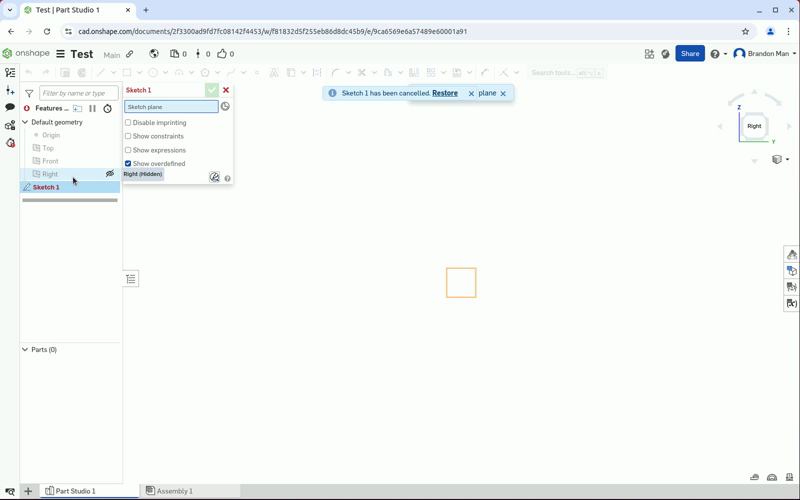
click(73, 176)
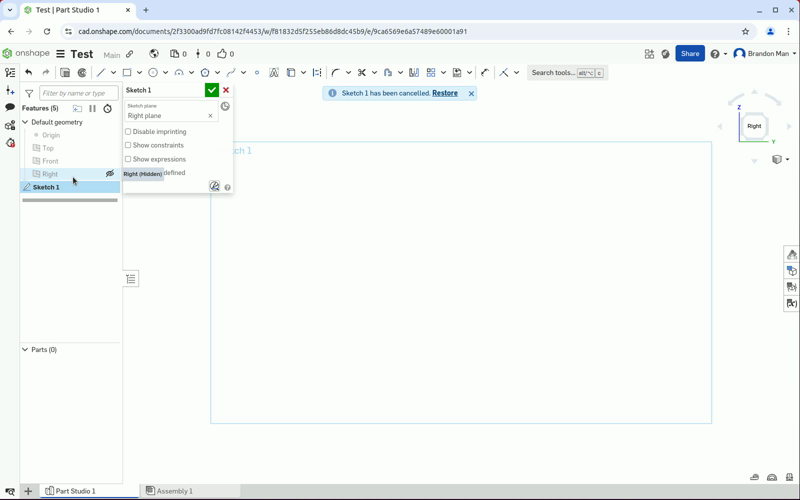
mouse_move(73, 352)
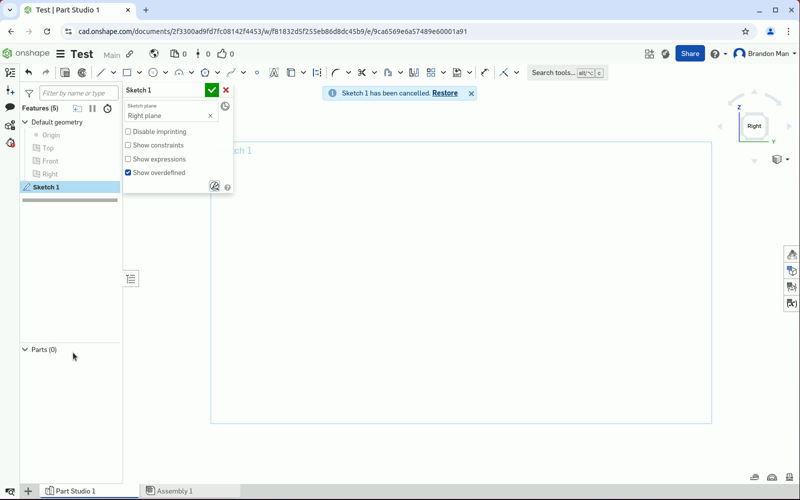
key(y)
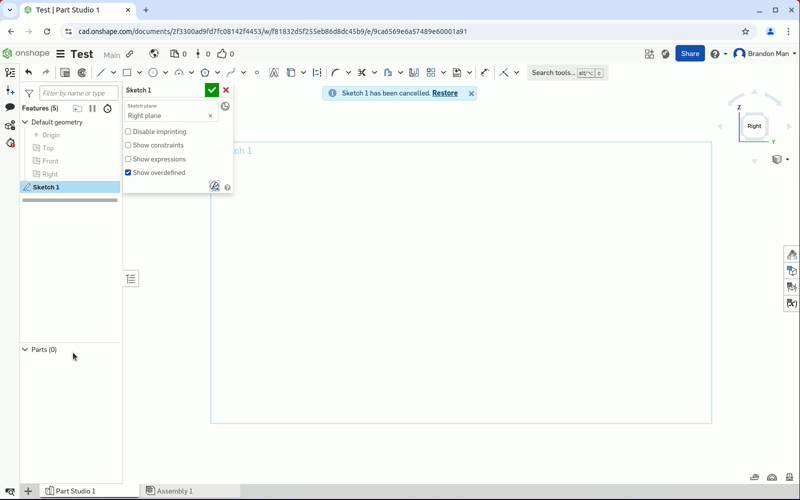
key(l)
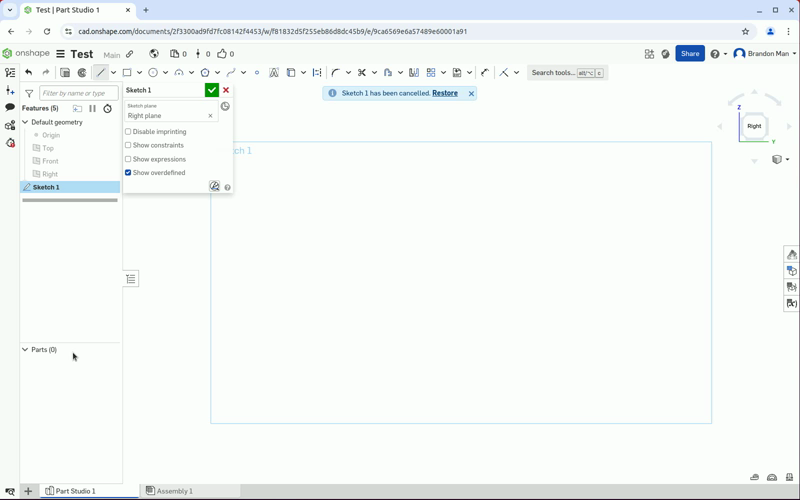
key_down(shift)
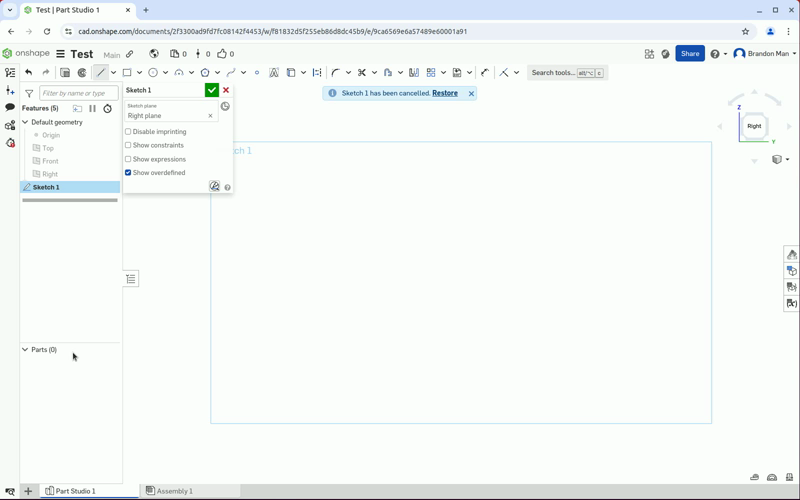
mouse_move(459, 284)
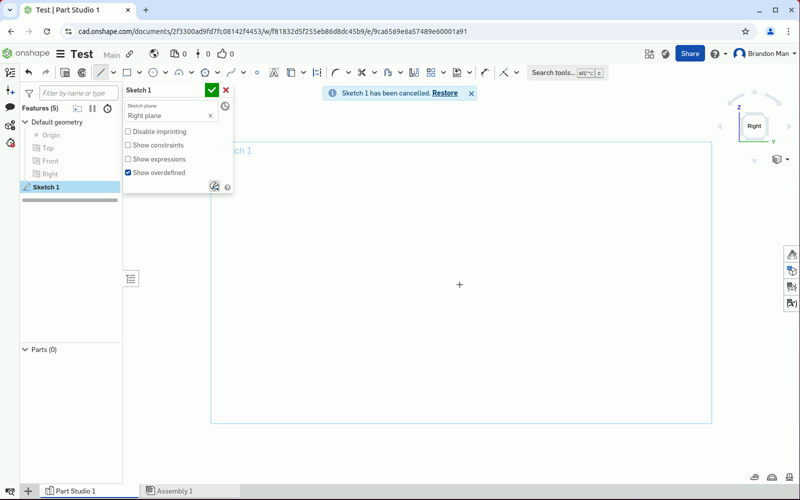
click(459, 284)
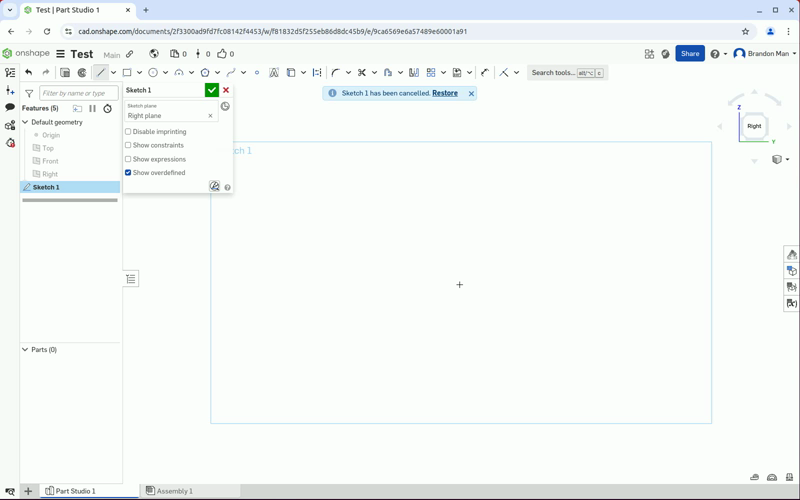
key_up(shift)
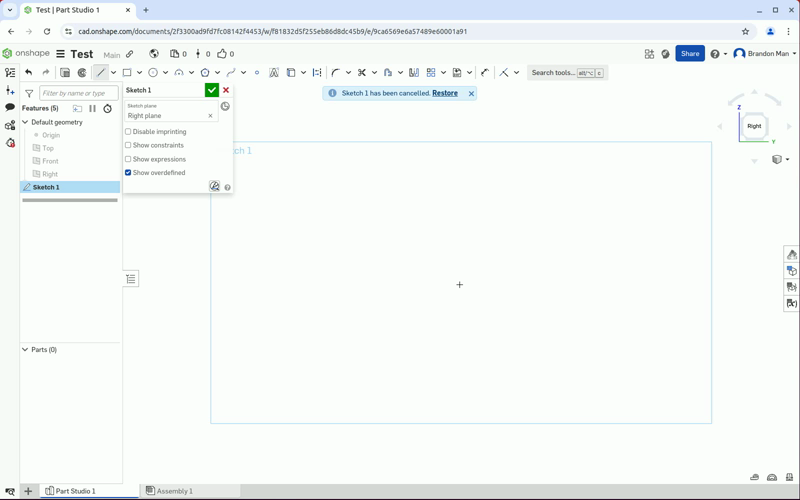
key_down(shift)
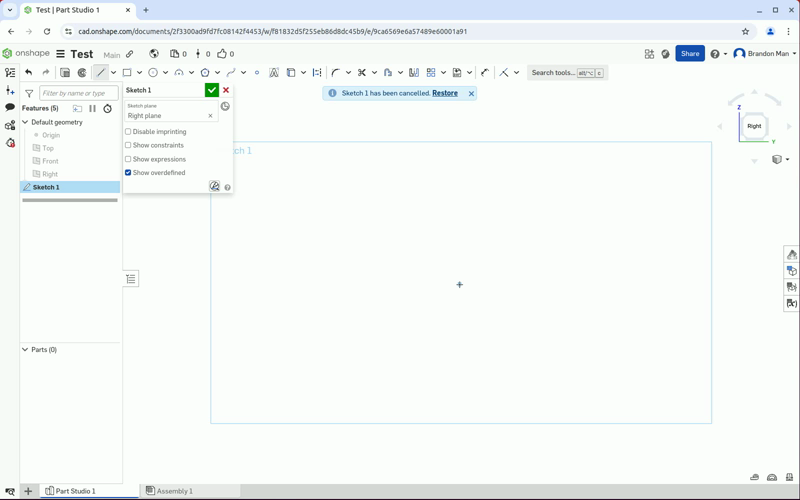
mouse_move(489, 284)
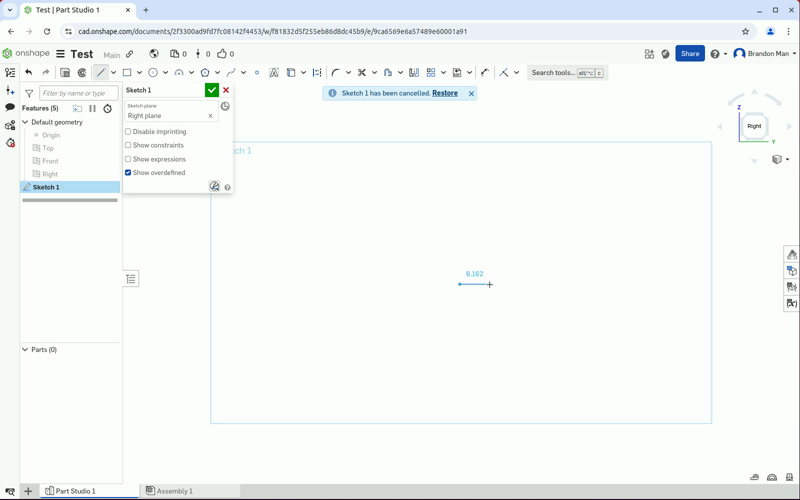
mouse_move(462, 284)
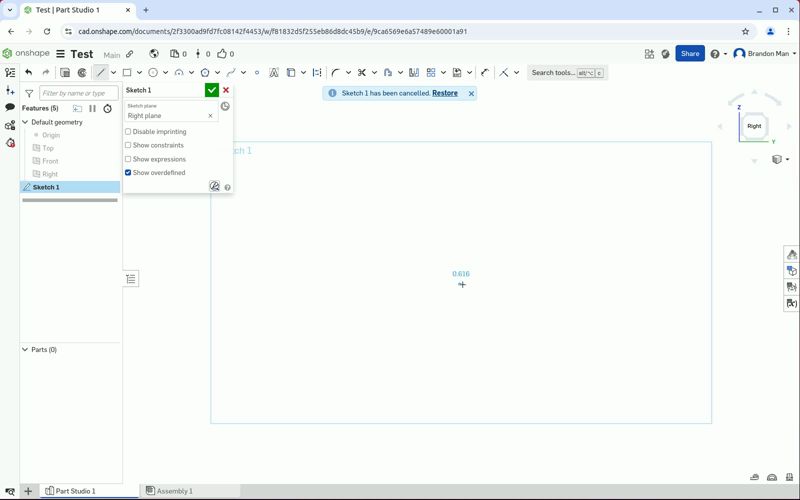
scroll(6)
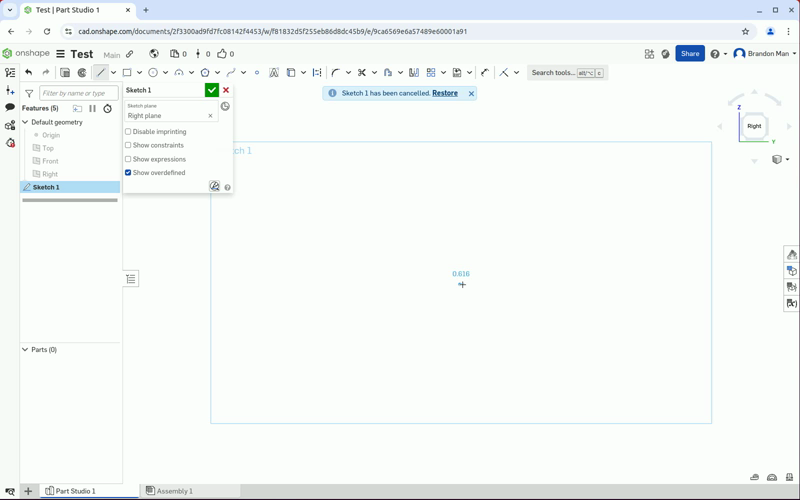
scroll(6)
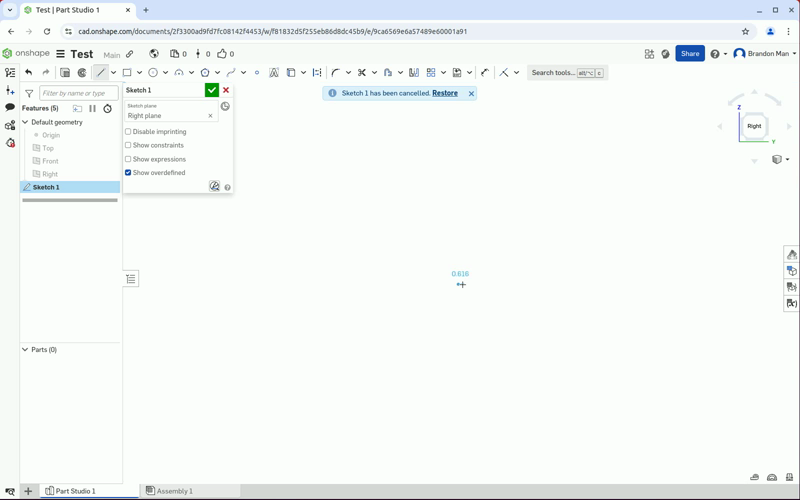
scroll(6)
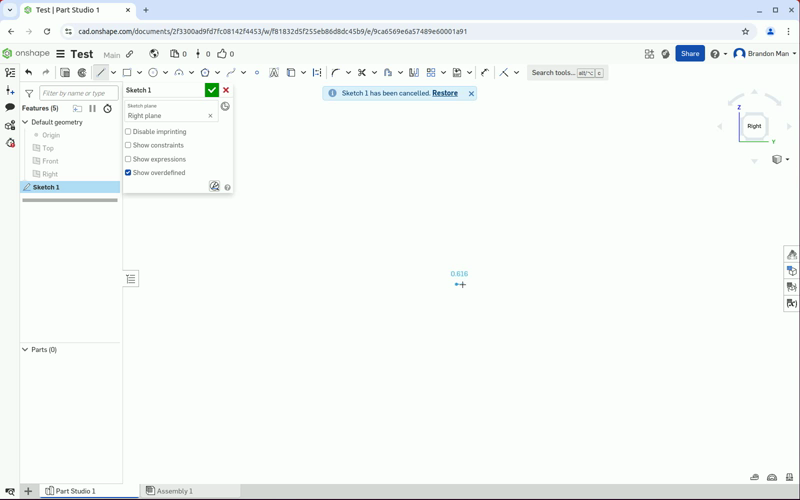
scroll(6)
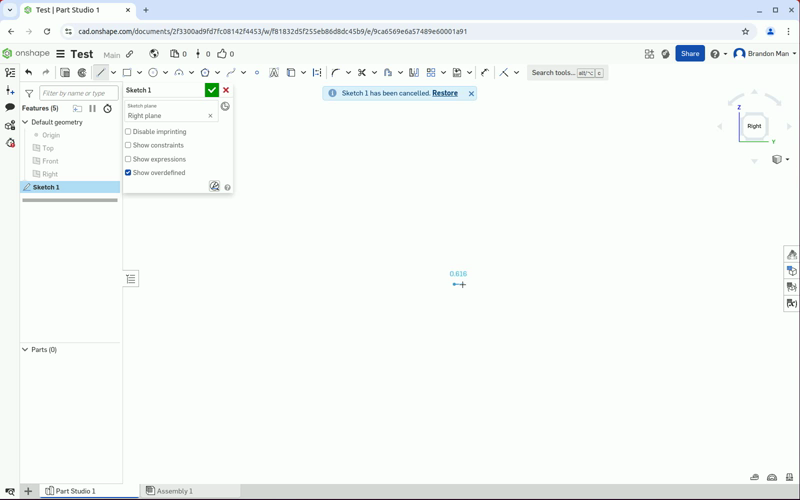
scroll(6)
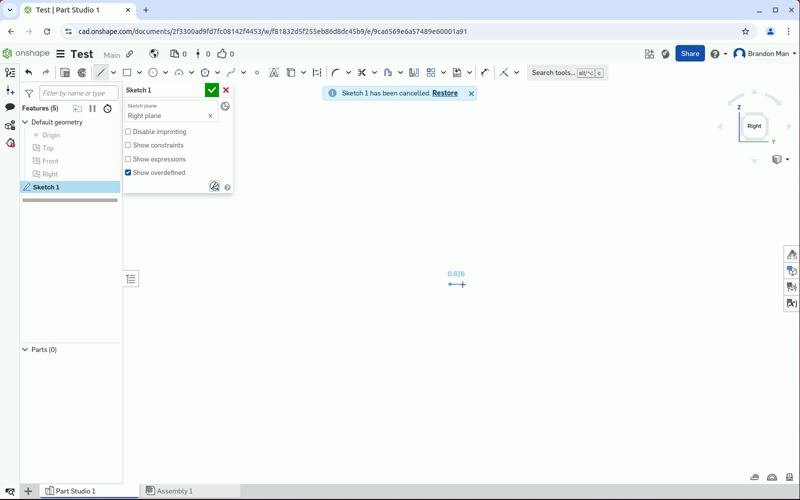
scroll(6)
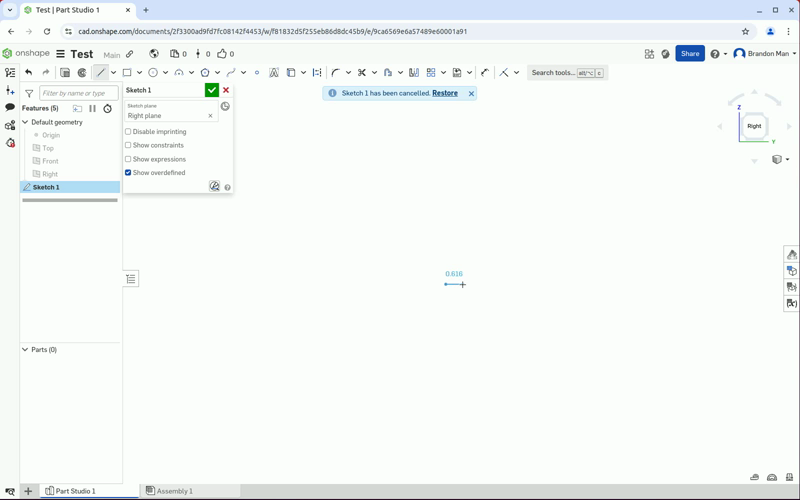
scroll(6)
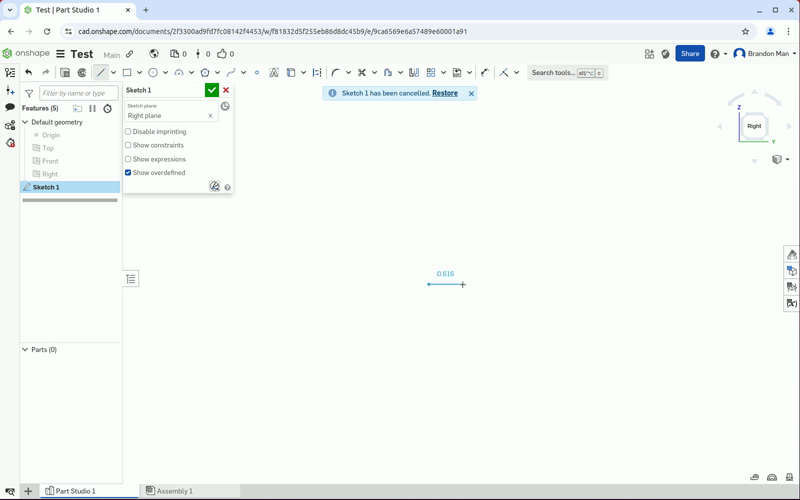
click(462, 284)
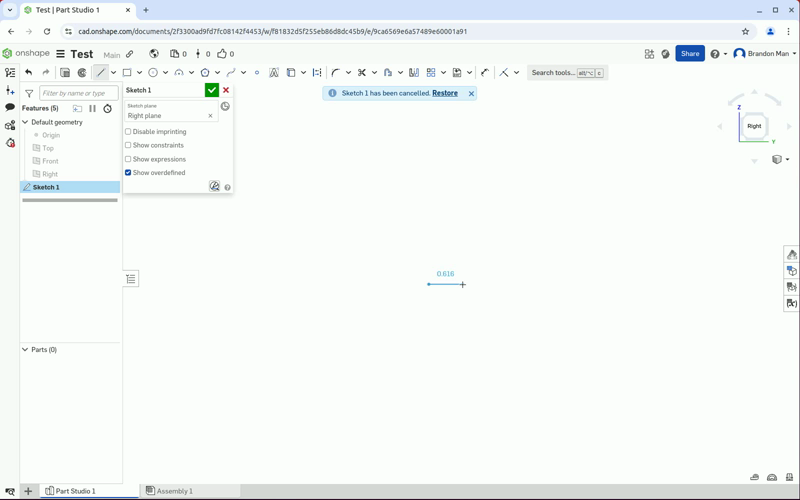
scroll(-6)
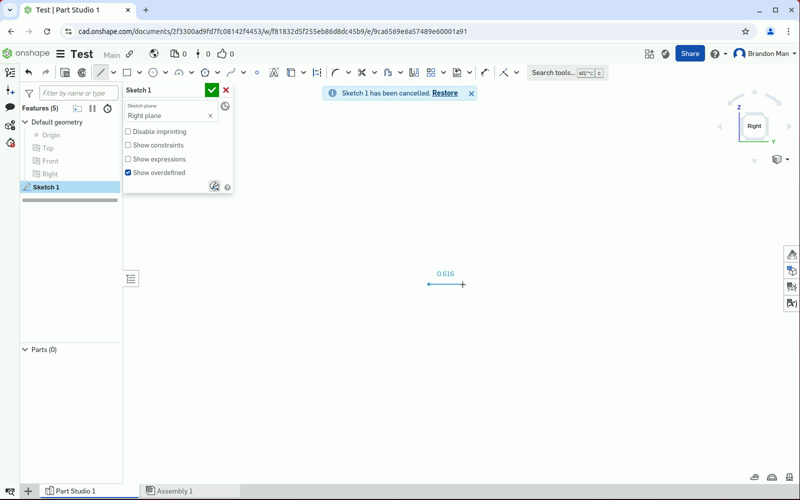
scroll(-6)
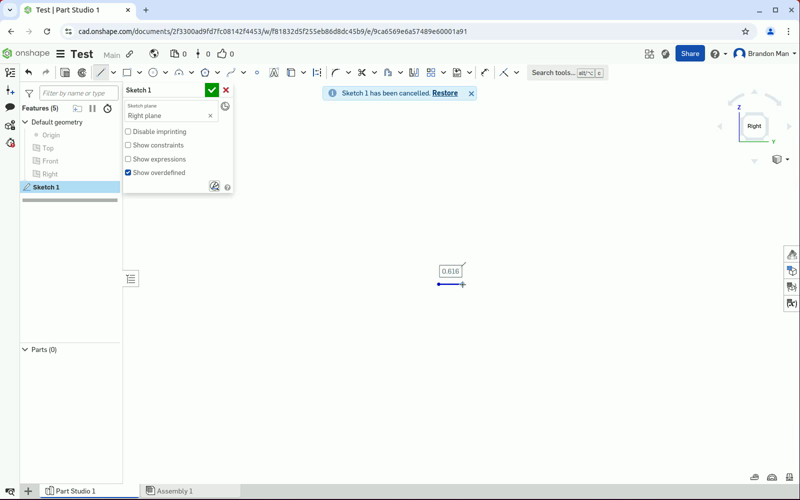
scroll(-6)
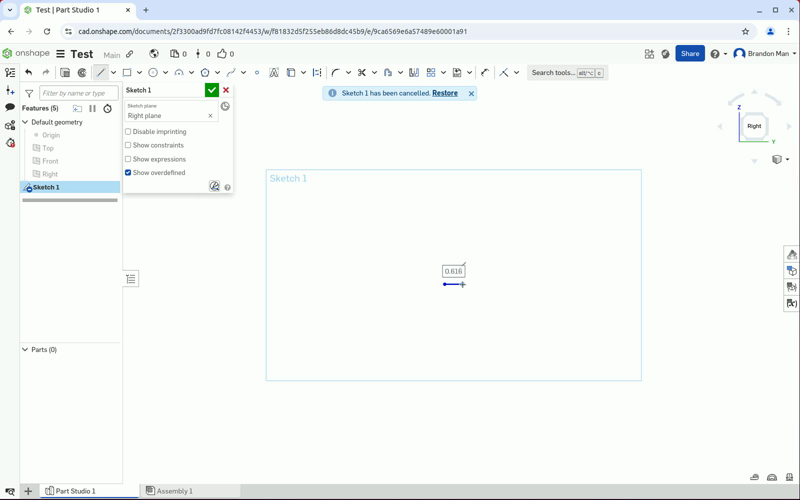
scroll(-6)
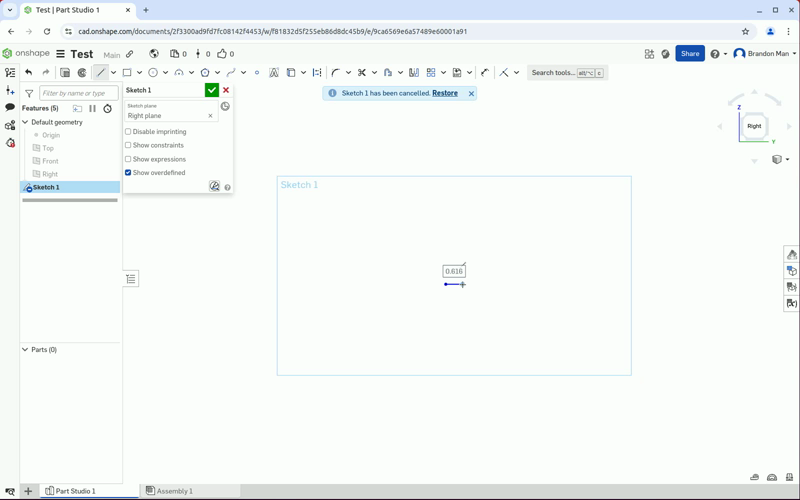
scroll(-6)
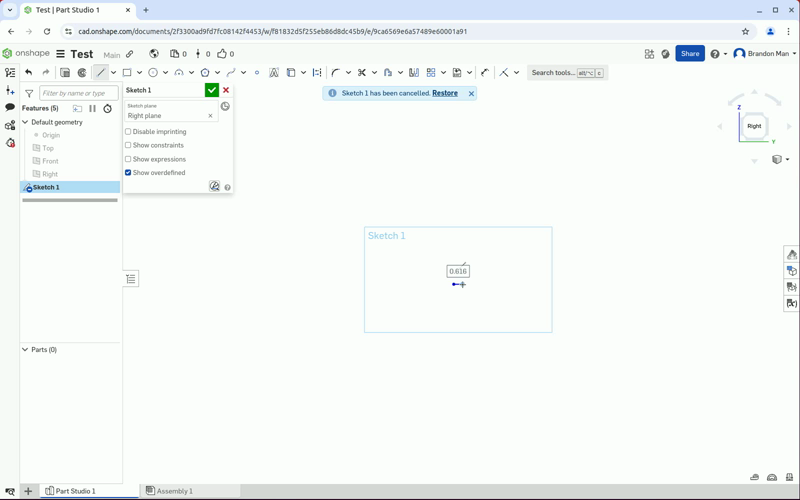
scroll(-6)
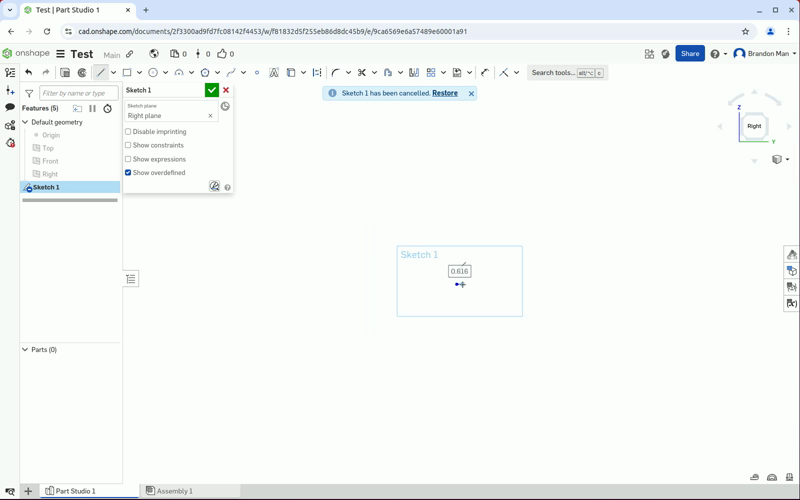
scroll(-6)
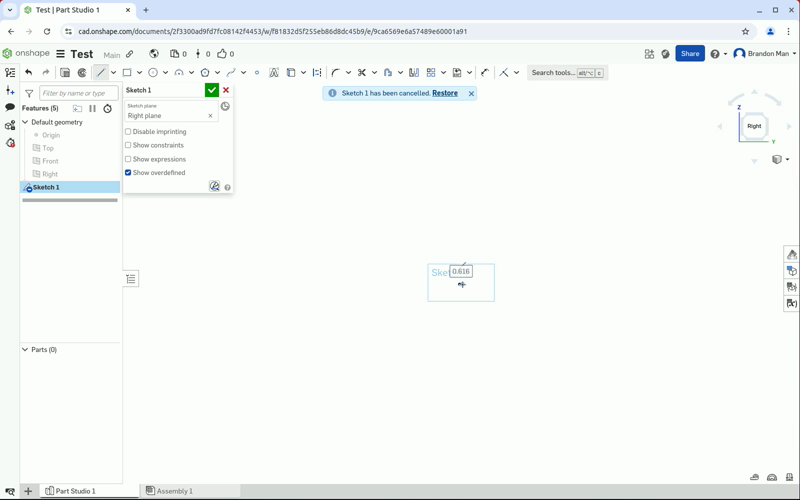
key_up(shift)
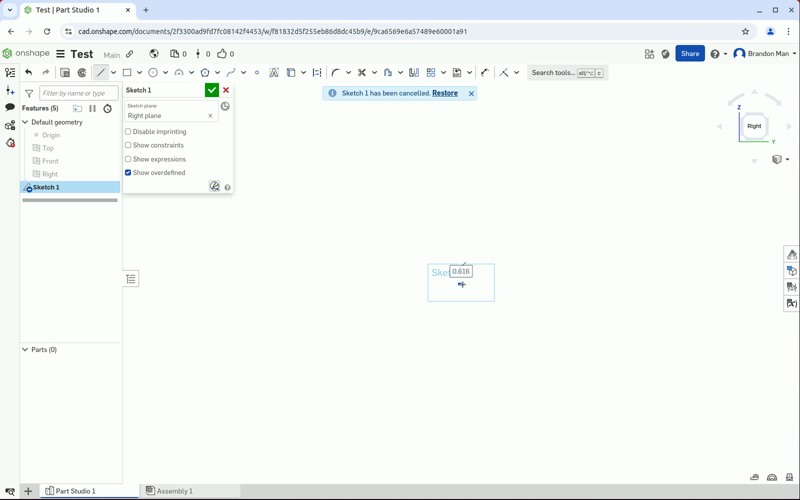
key_down(shift)
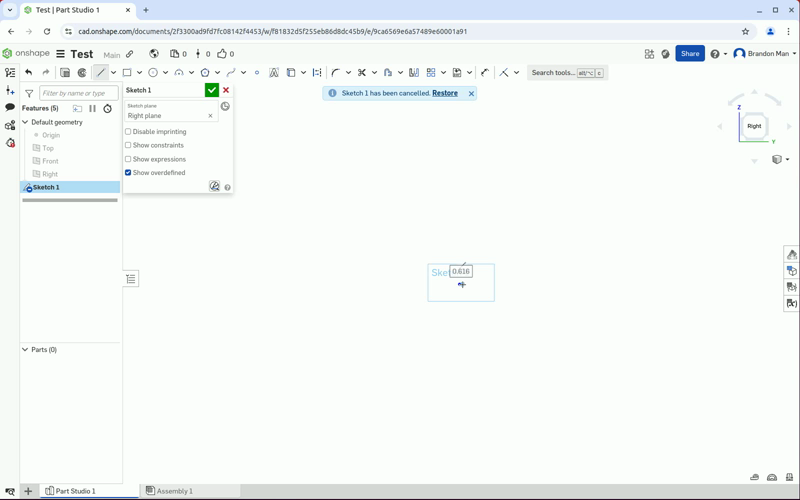
mouse_move(492, 284)
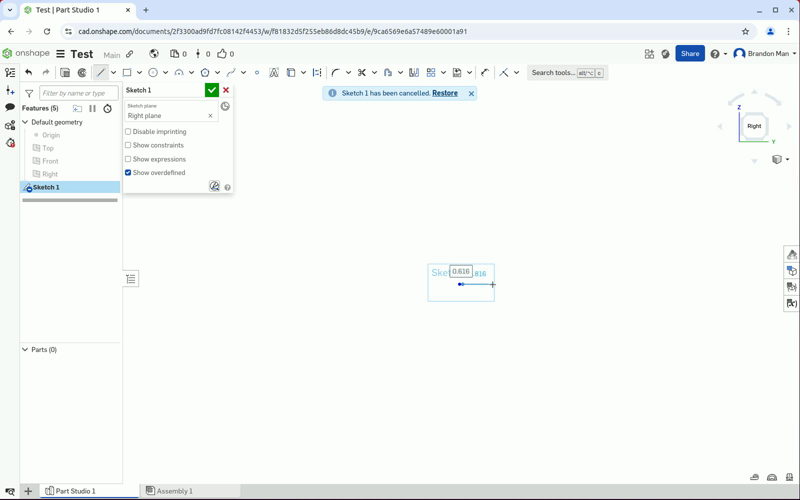
mouse_move(462, 283)
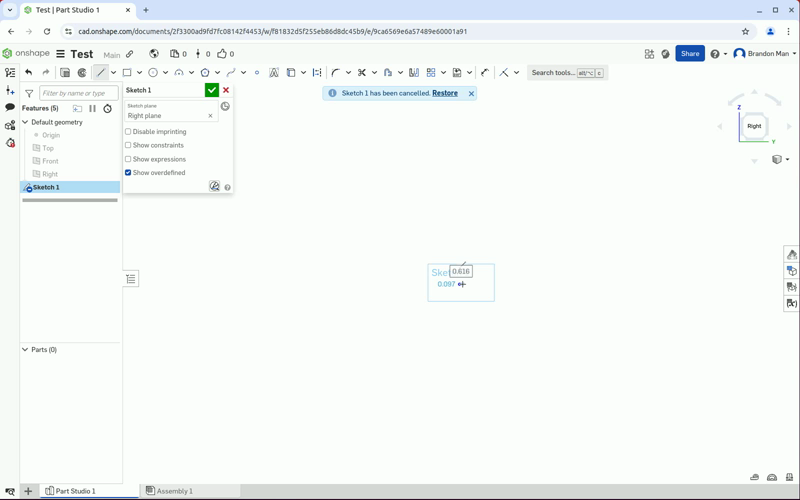
scroll(6)
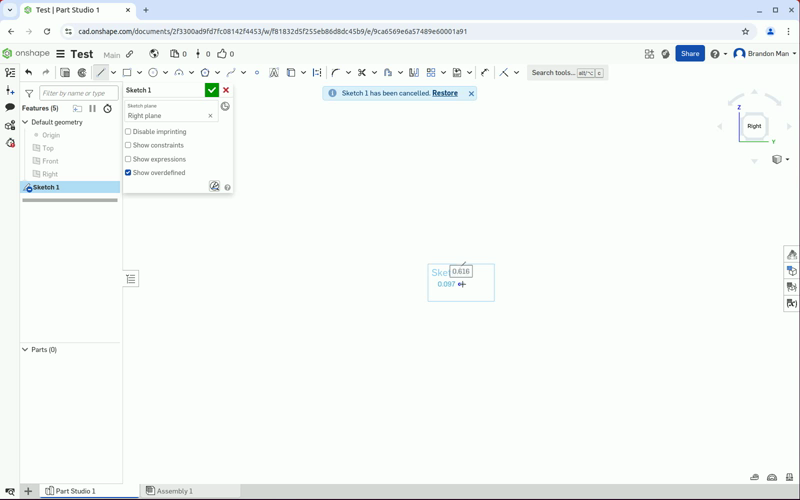
scroll(6)
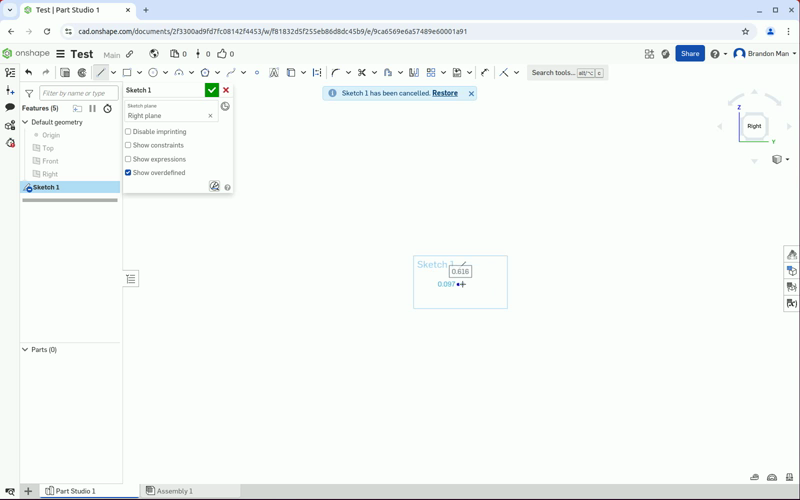
scroll(6)
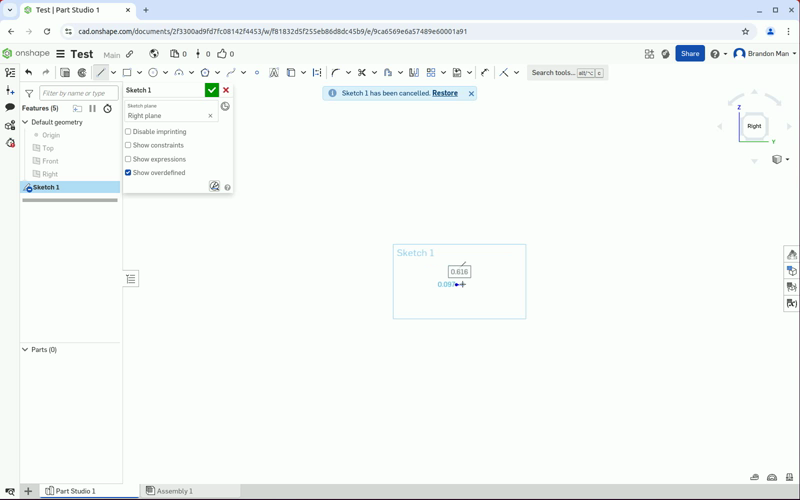
scroll(6)
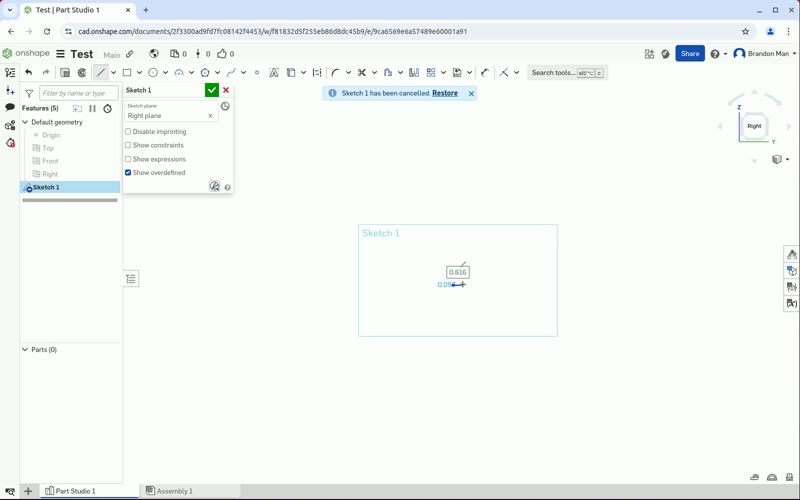
scroll(6)
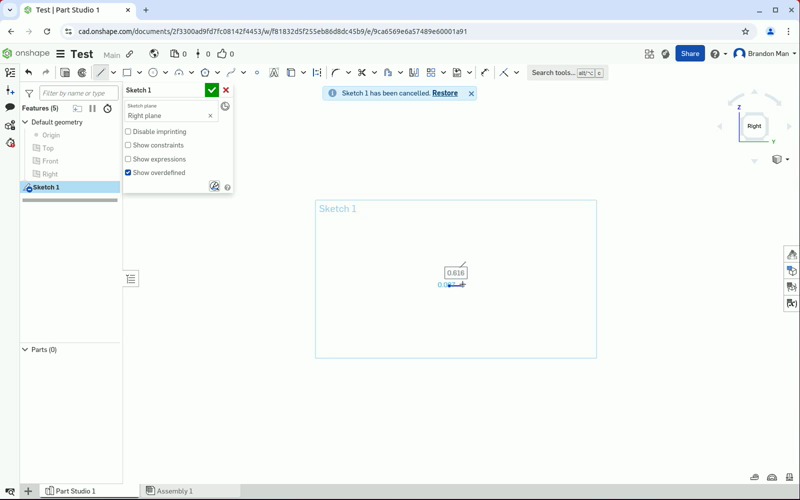
scroll(6)
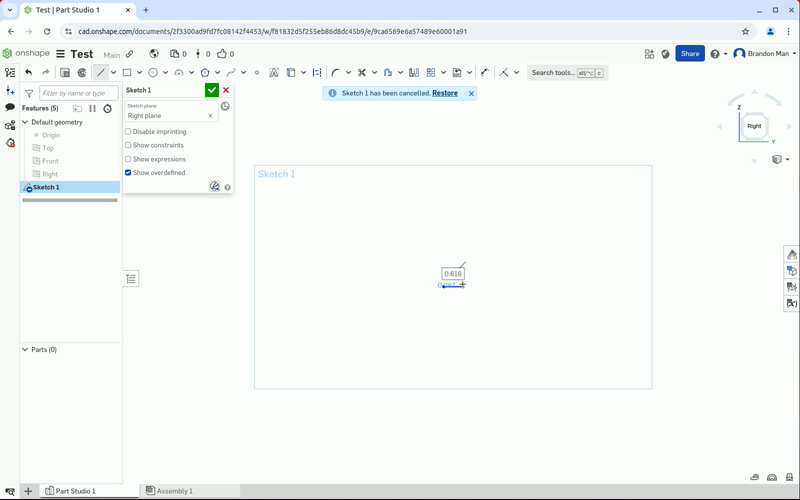
scroll(6)
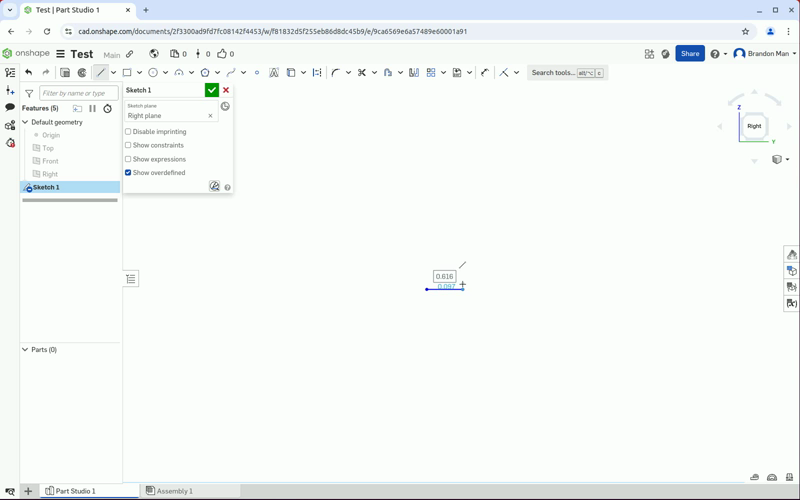
click(462, 283)
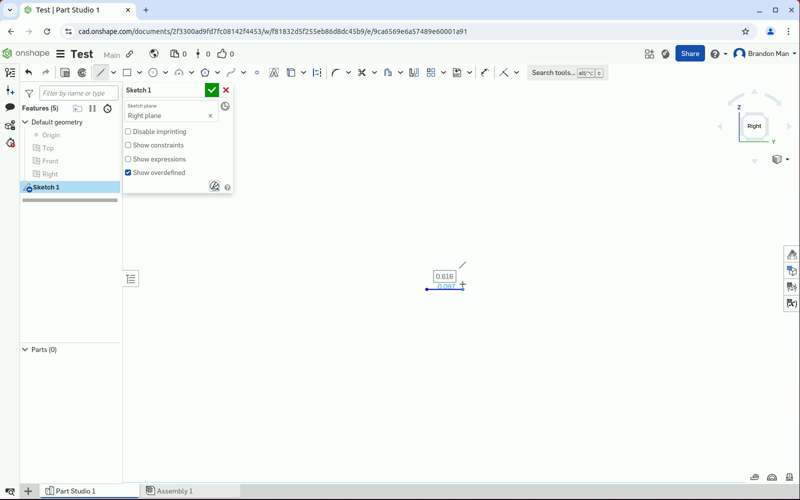
scroll(-6)
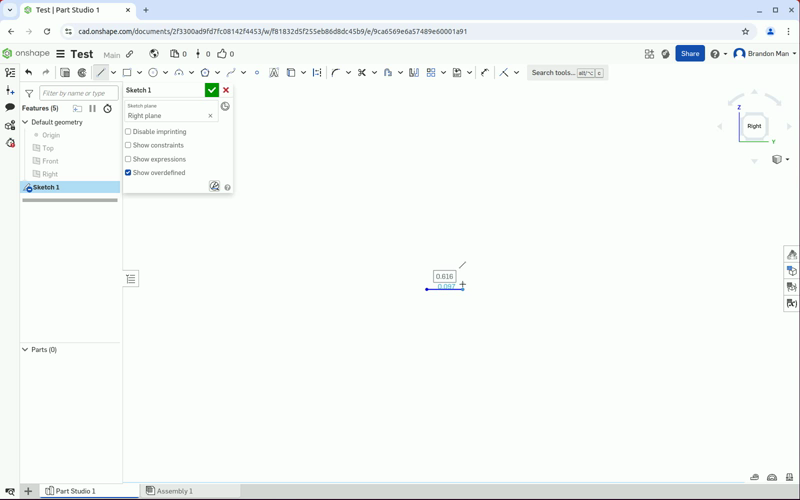
scroll(-6)
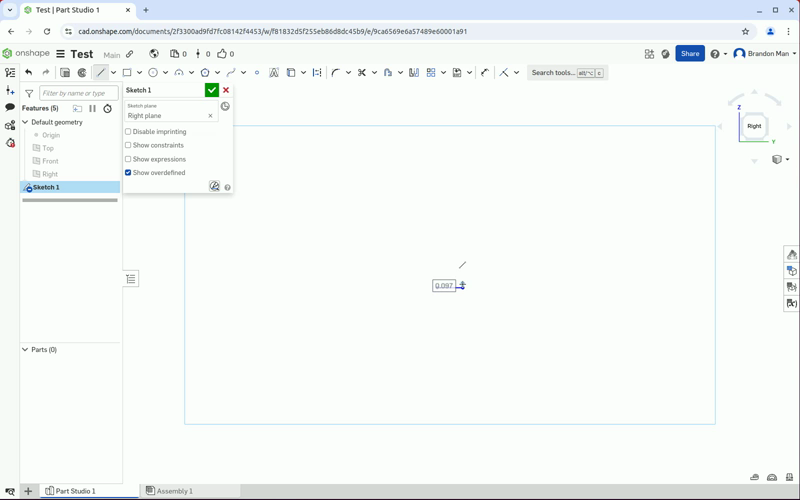
scroll(-6)
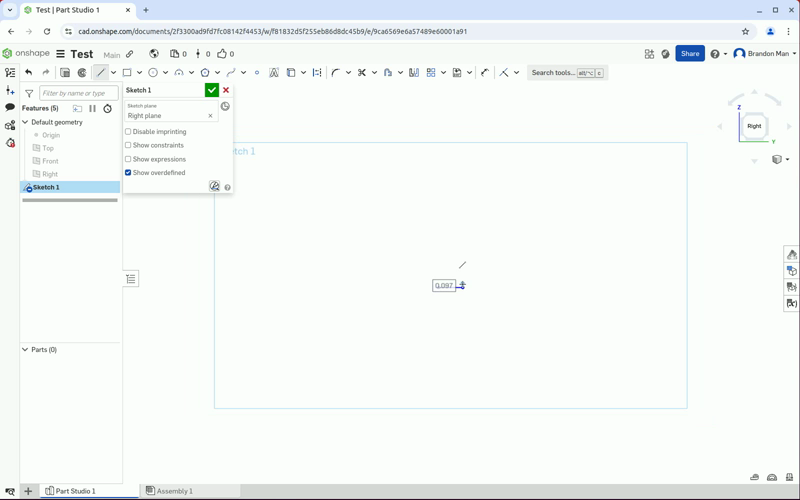
scroll(-6)
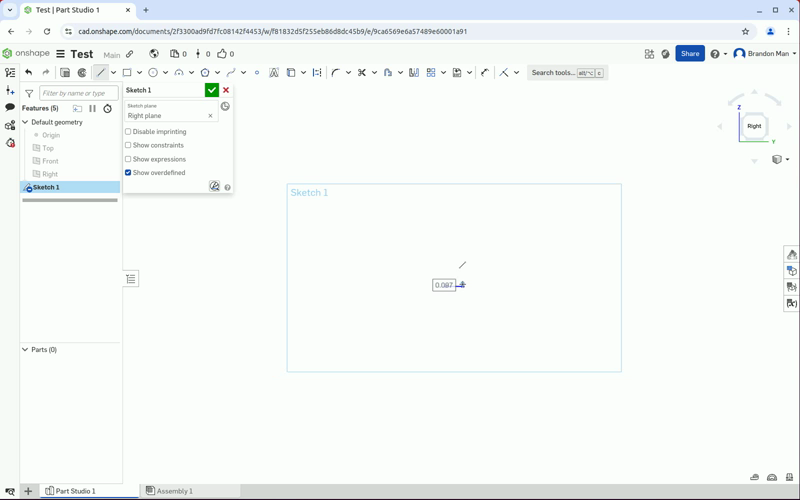
scroll(-6)
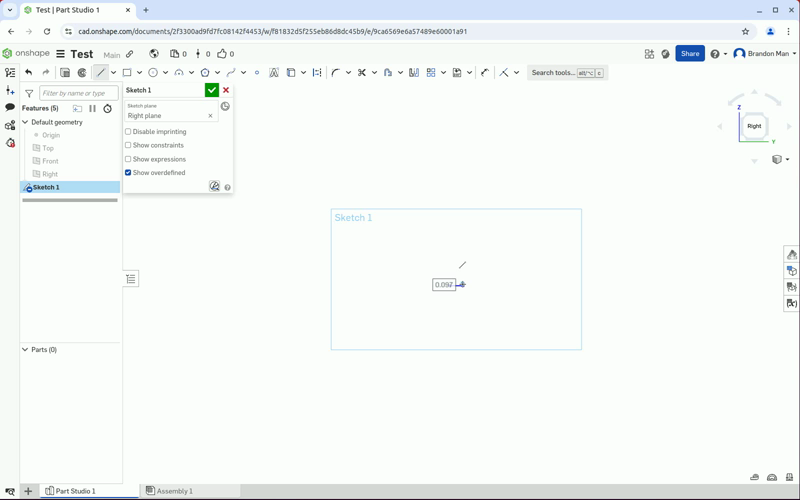
scroll(-6)
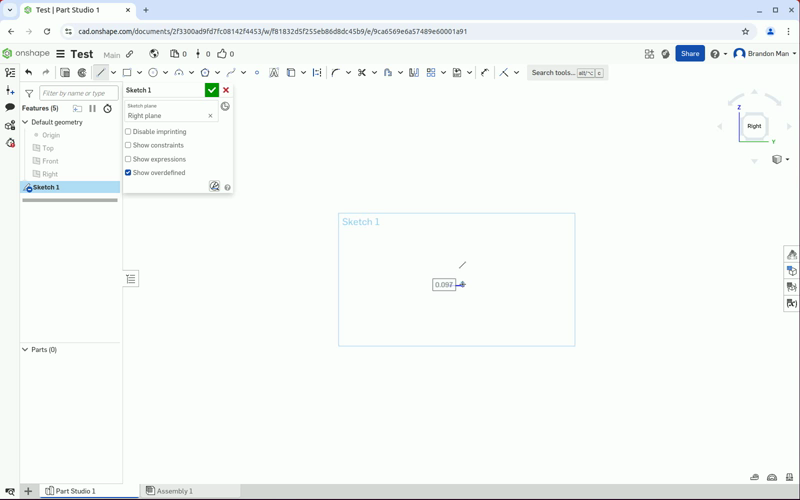
scroll(-6)
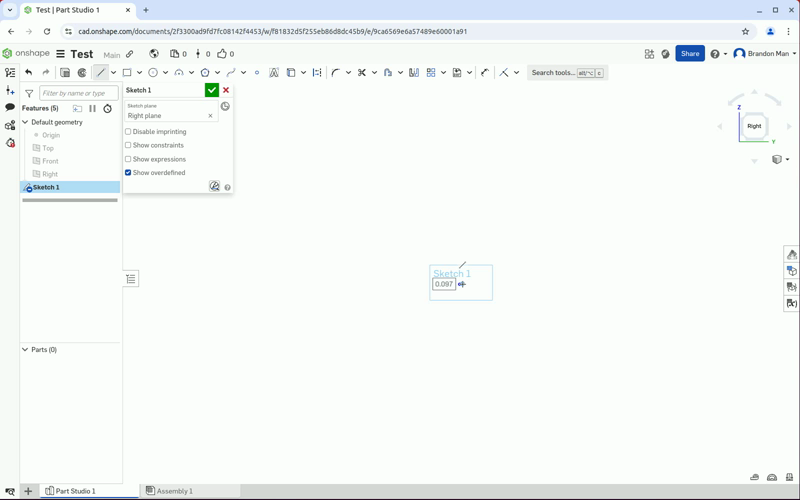
key_up(shift)
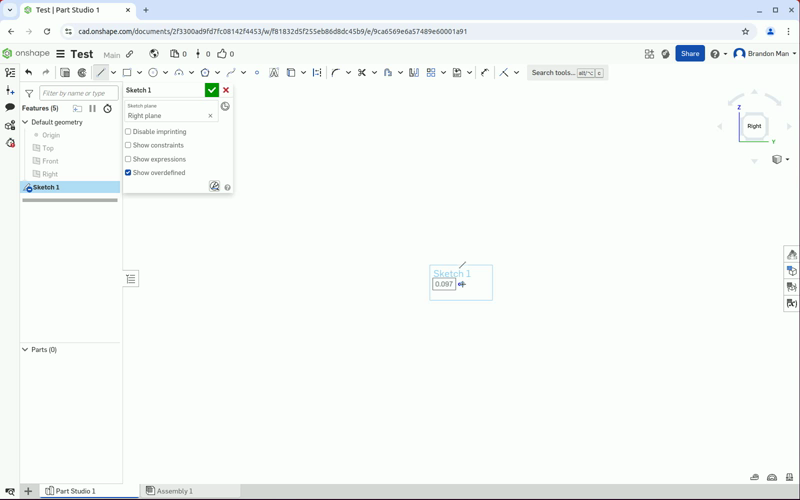
key_down(shift)
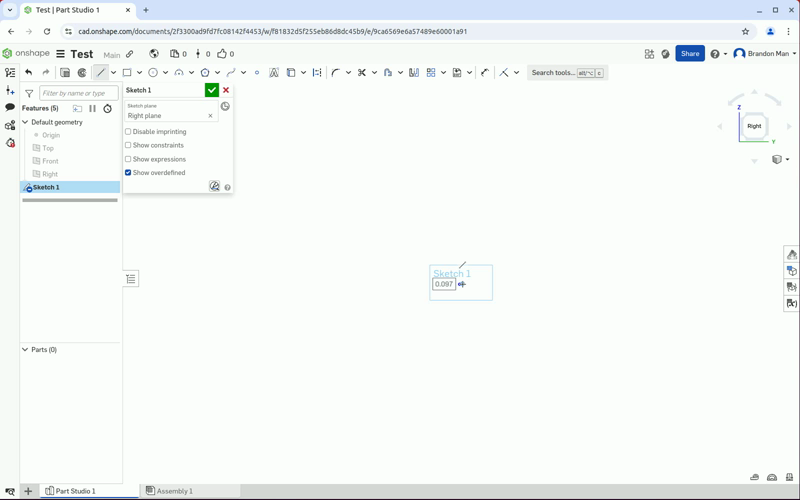
mouse_move(492, 283)
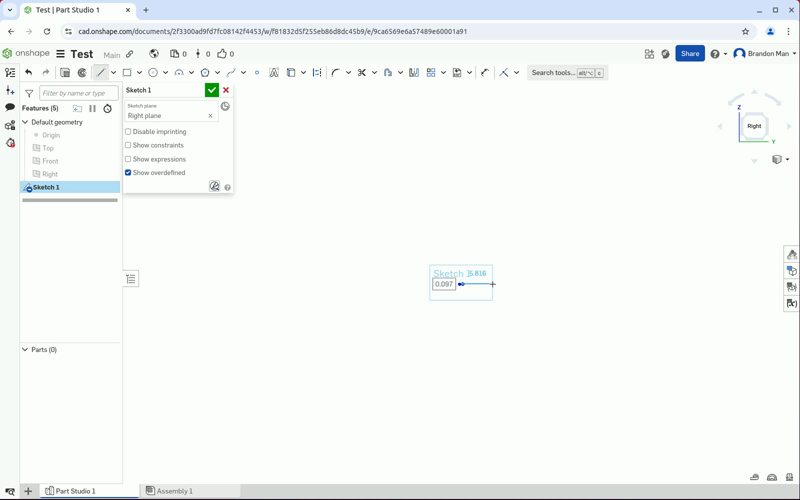
mouse_move(468, 283)
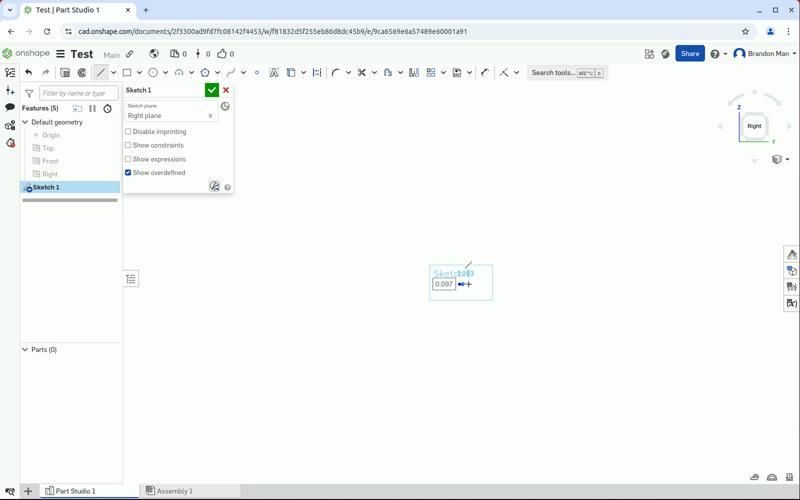
scroll(6)
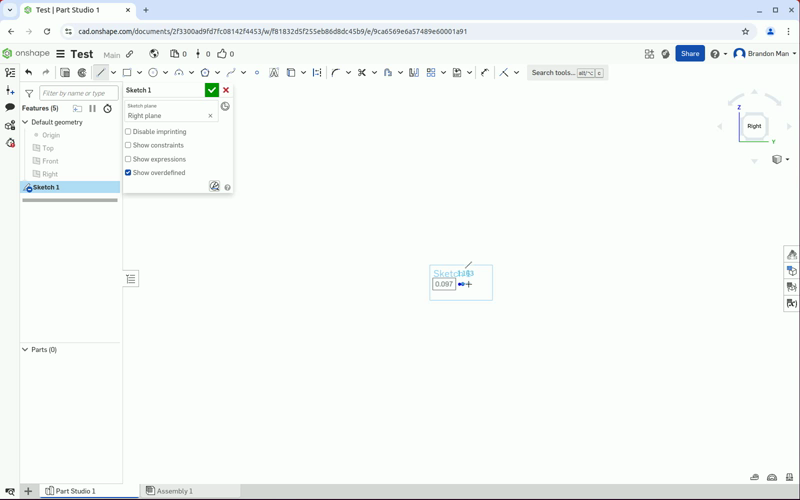
scroll(6)
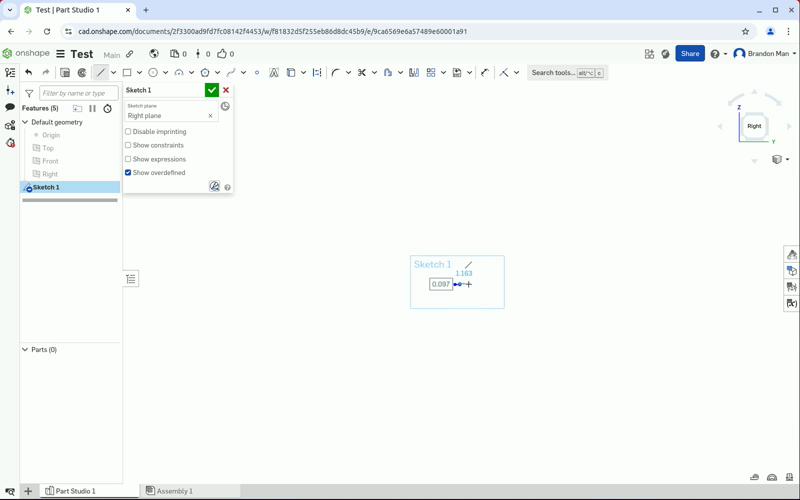
scroll(6)
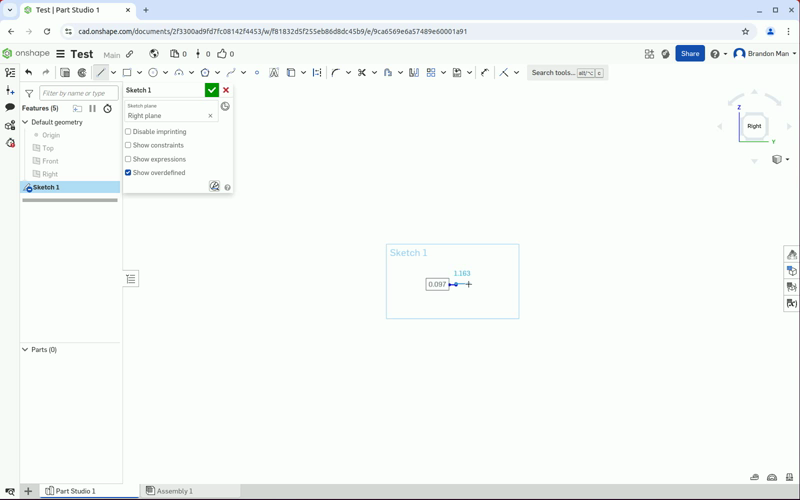
scroll(6)
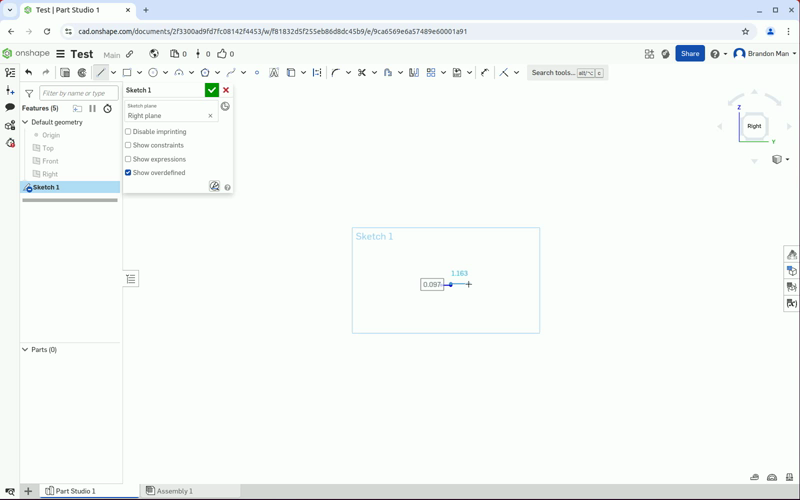
scroll(6)
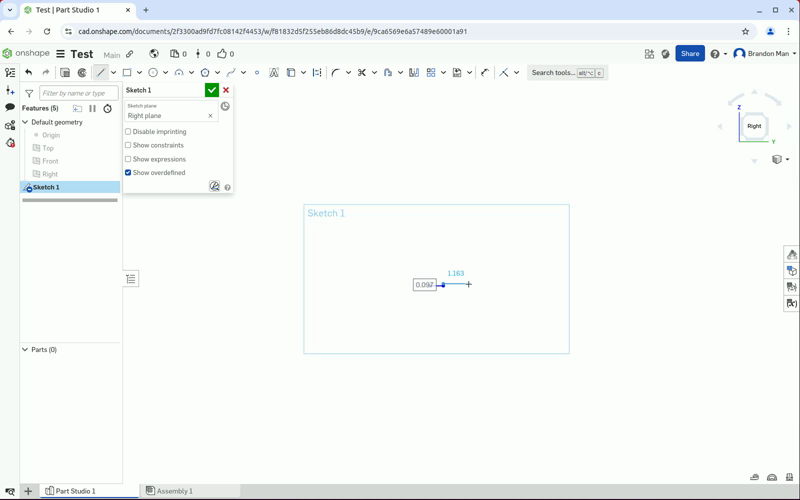
scroll(6)
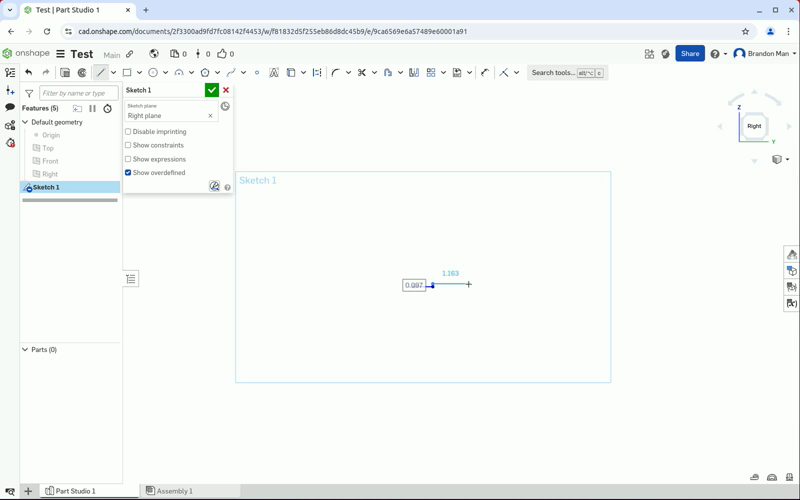
scroll(6)
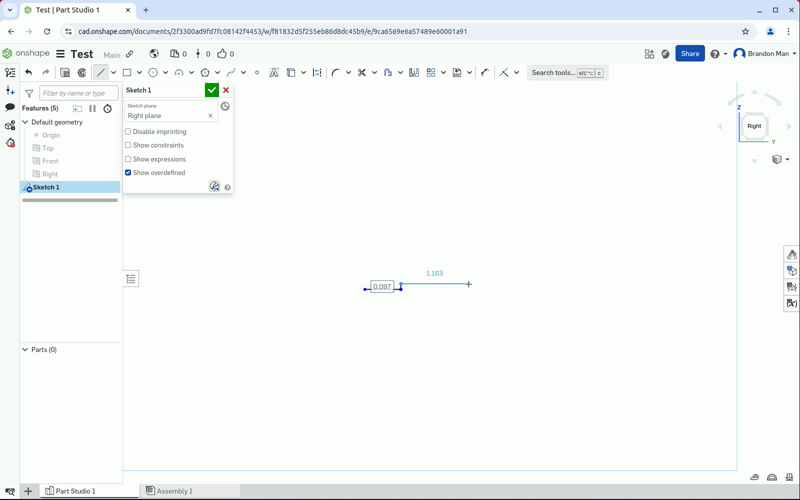
click(468, 283)
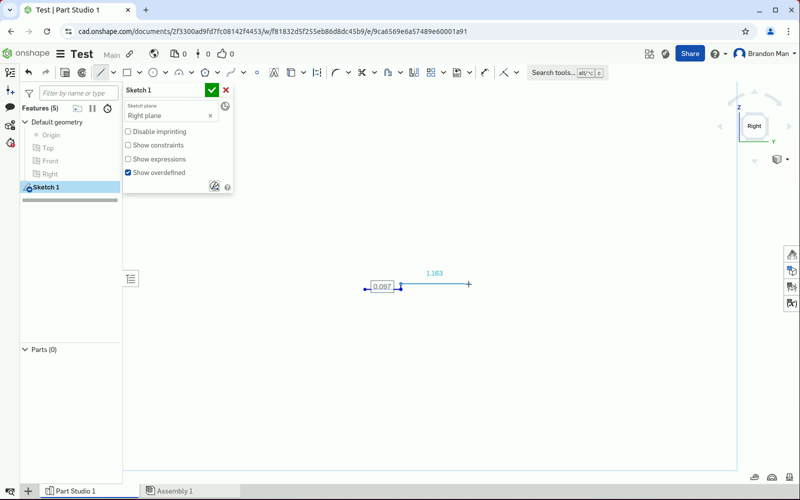
scroll(-6)
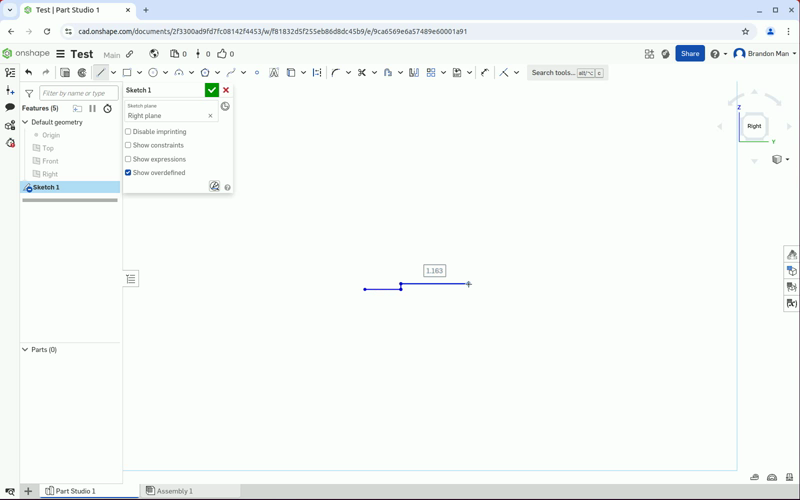
scroll(-6)
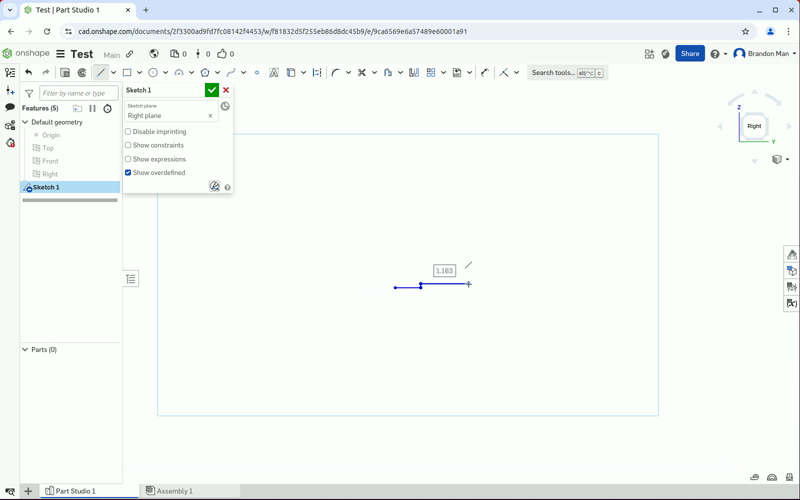
scroll(-6)
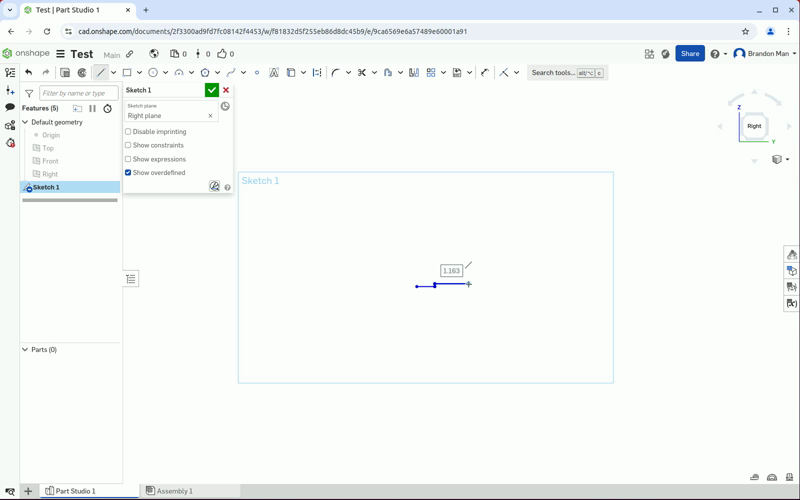
scroll(-6)
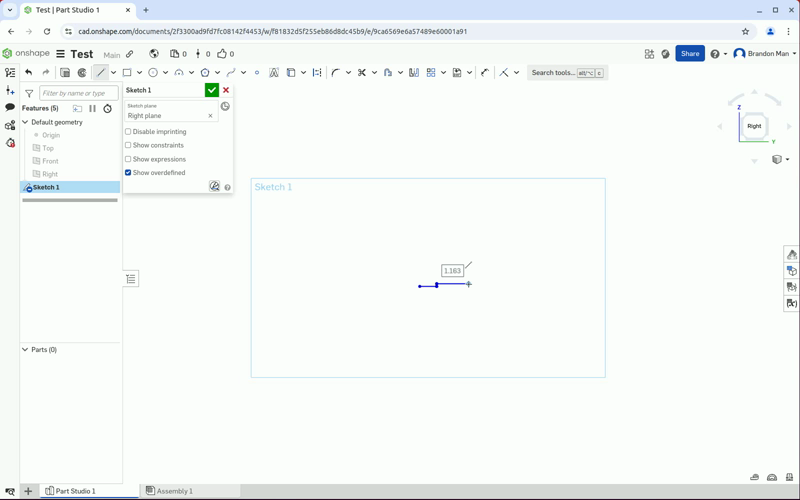
scroll(-6)
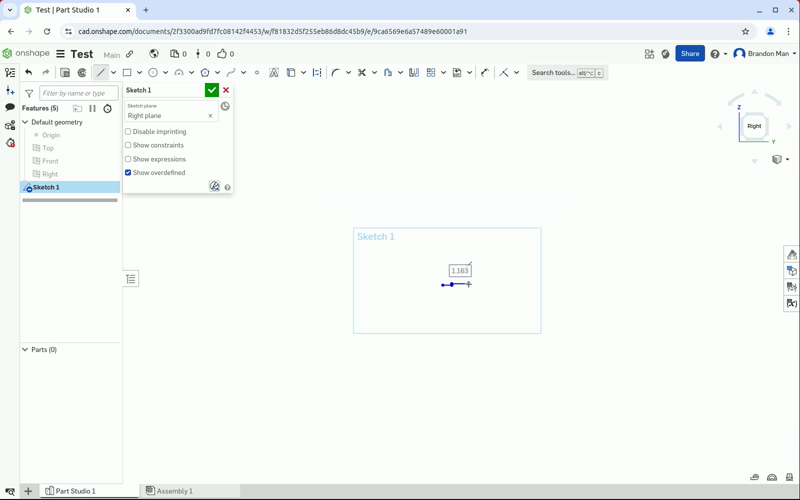
scroll(-6)
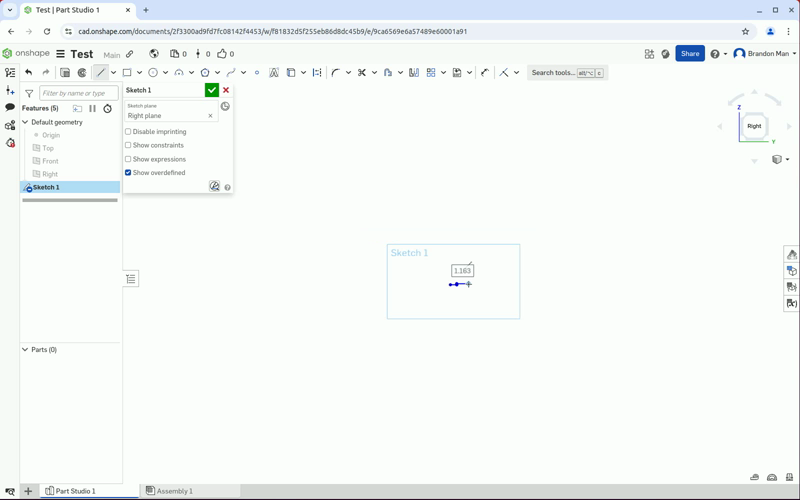
scroll(-6)
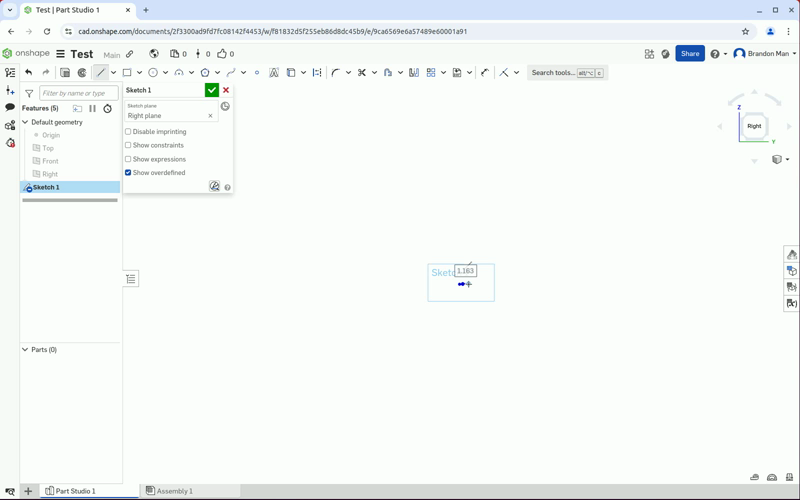
key_up(shift)
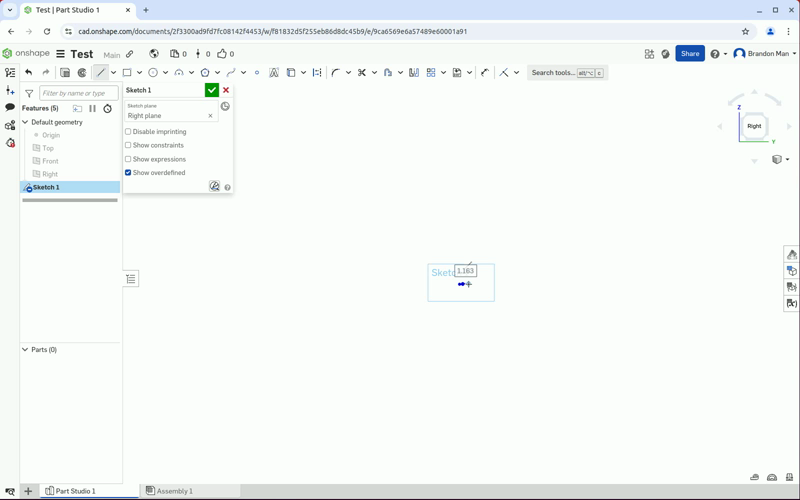
key_down(shift)
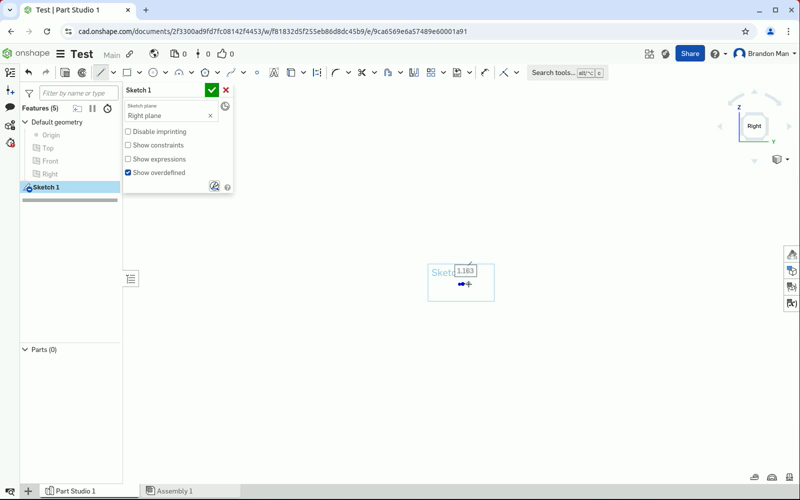
mouse_move(498, 283)
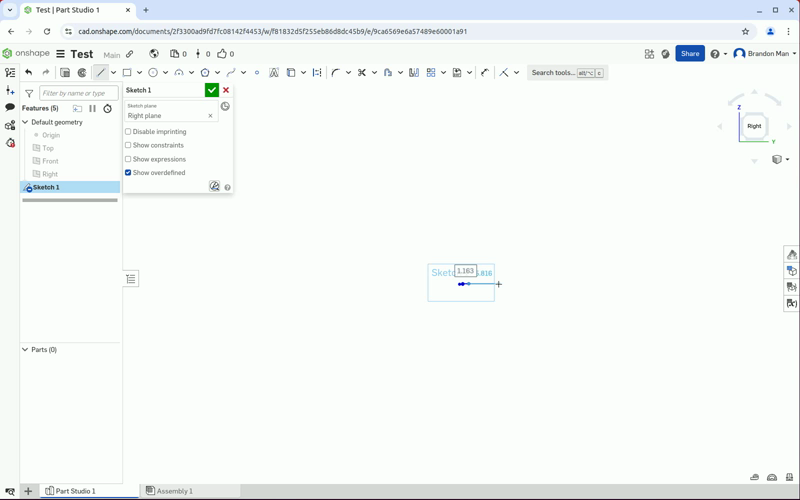
mouse_move(468, 284)
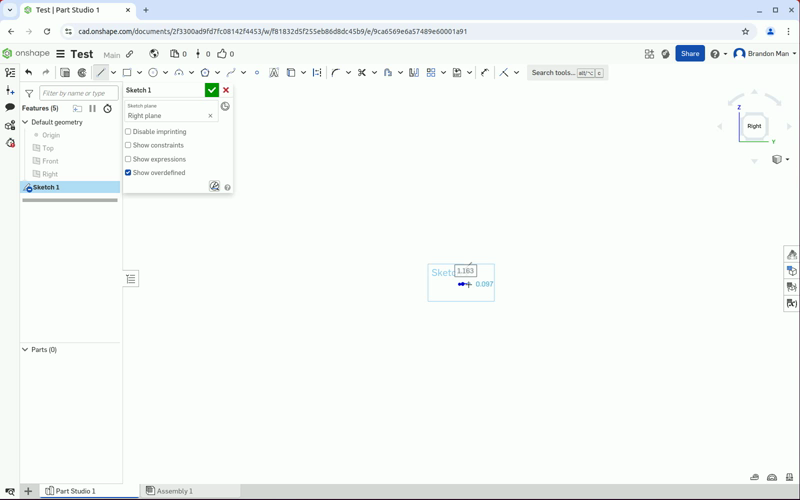
scroll(6)
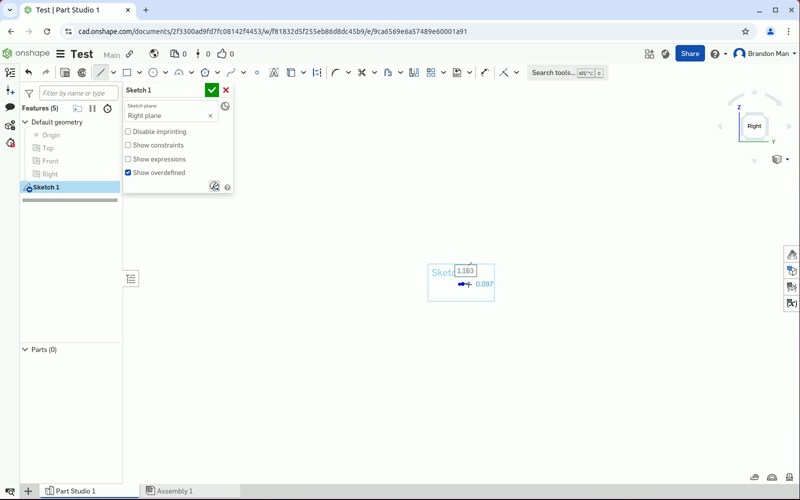
scroll(6)
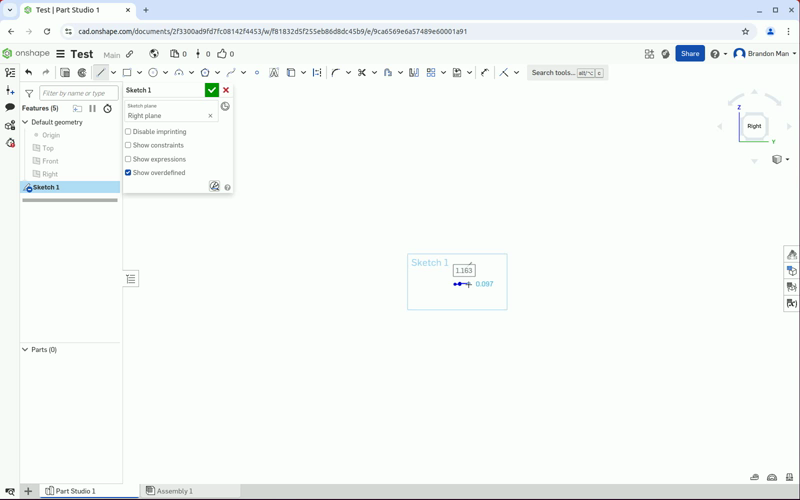
scroll(6)
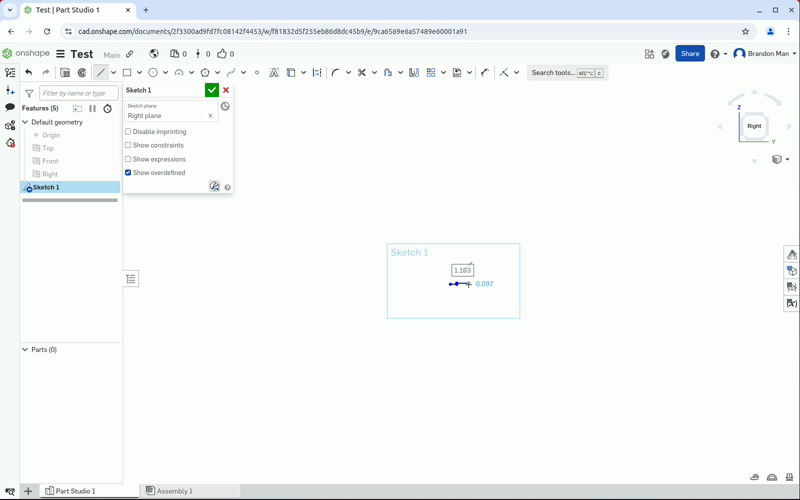
scroll(6)
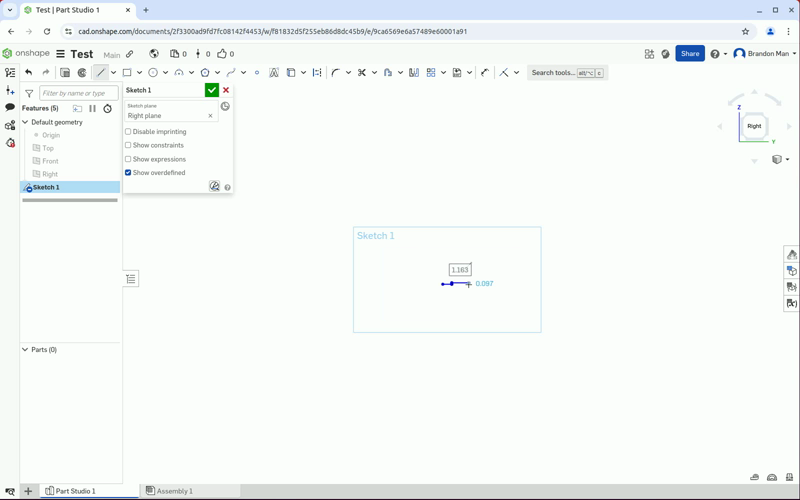
scroll(6)
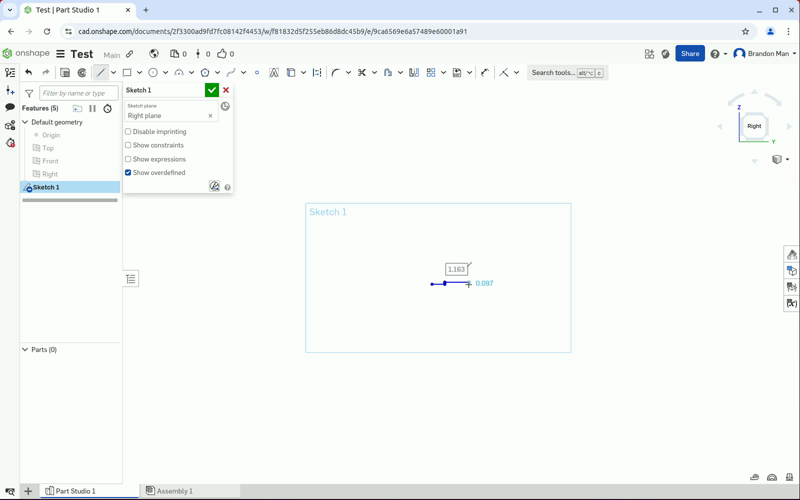
scroll(6)
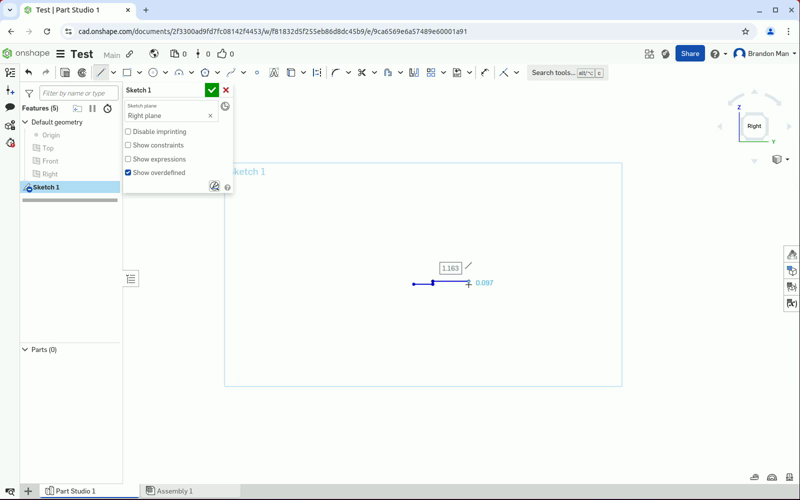
scroll(6)
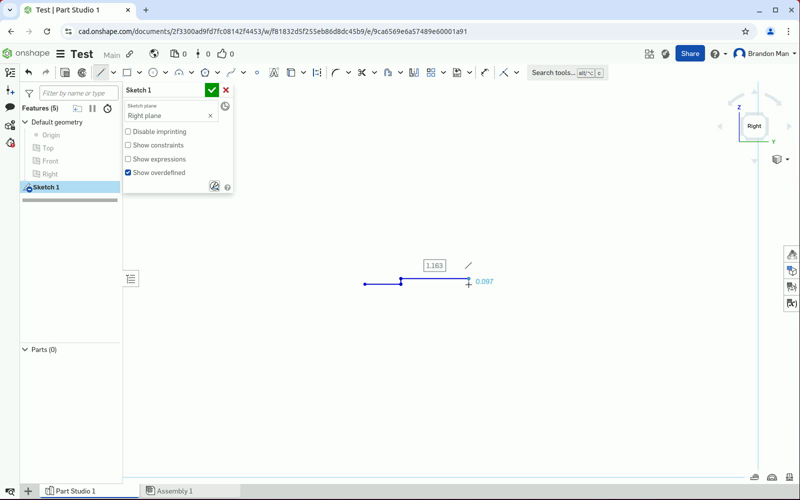
click(468, 284)
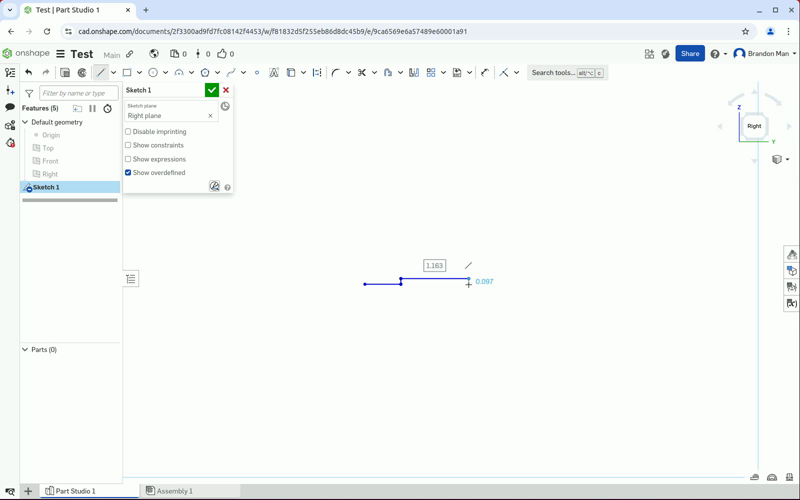
scroll(-6)
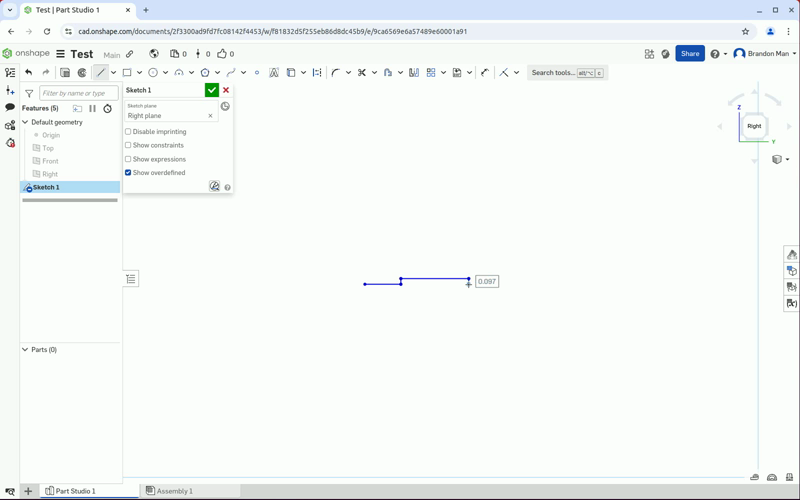
scroll(-6)
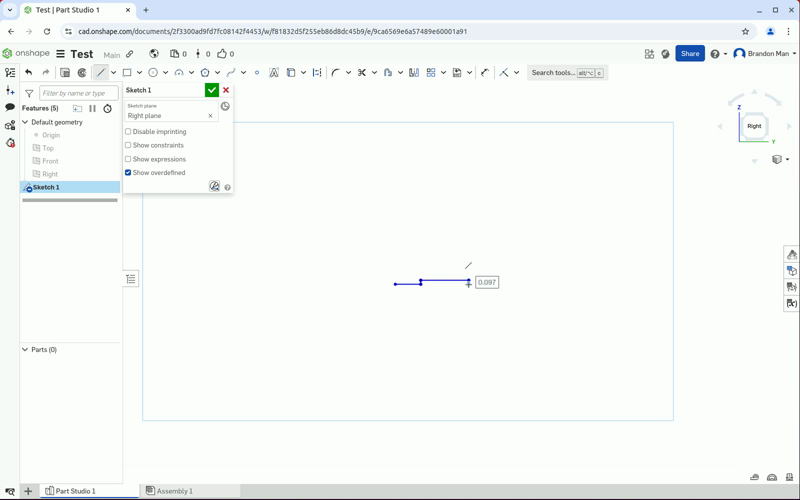
scroll(-6)
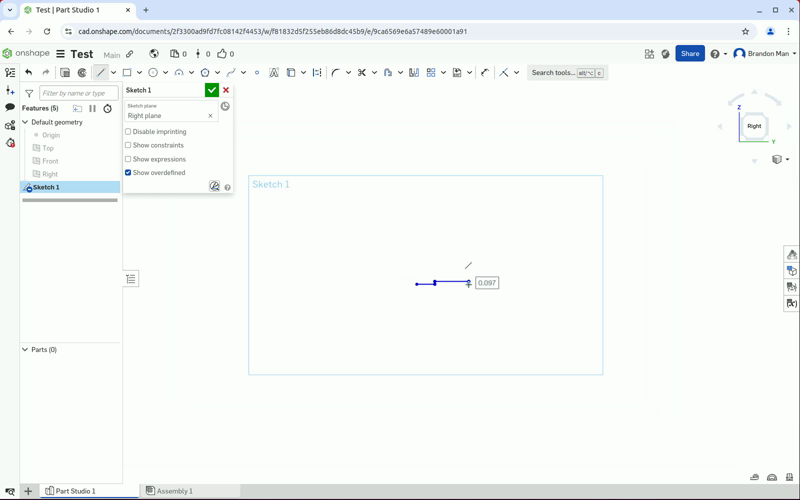
scroll(-6)
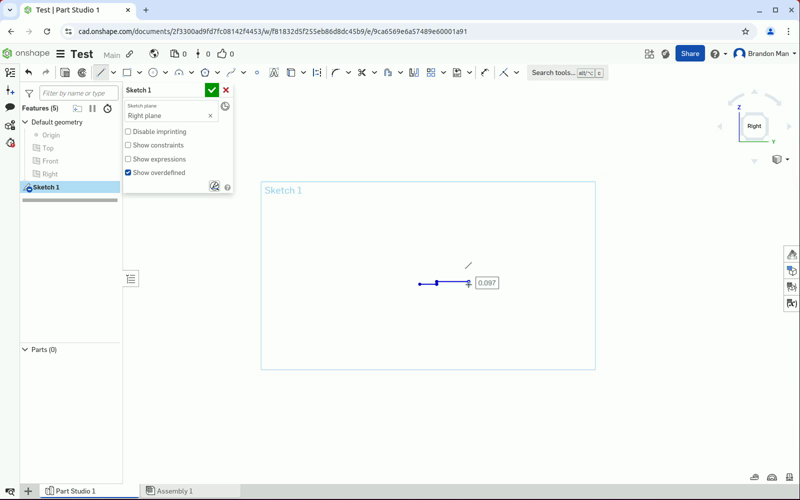
scroll(-6)
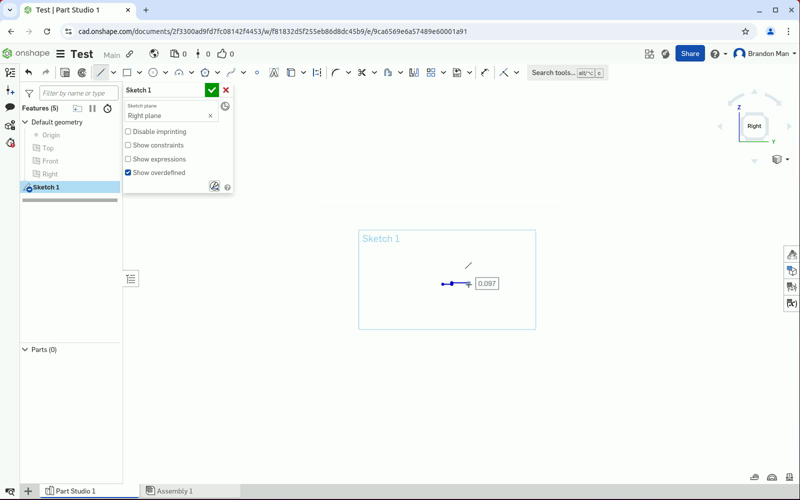
scroll(-6)
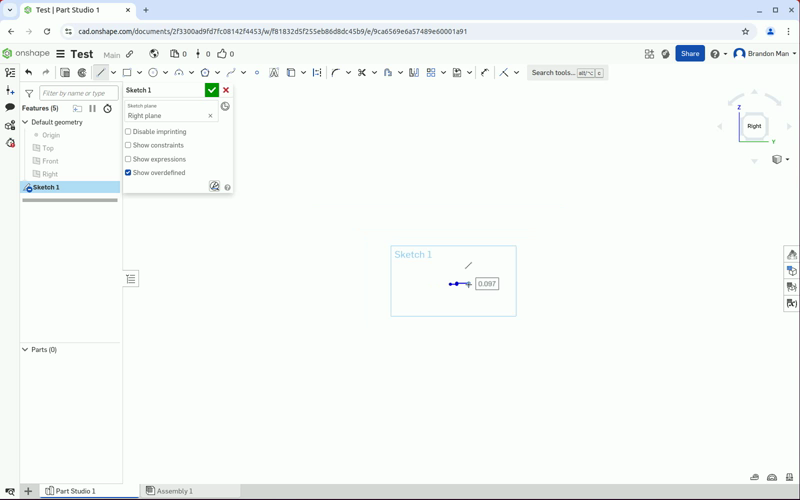
scroll(-6)
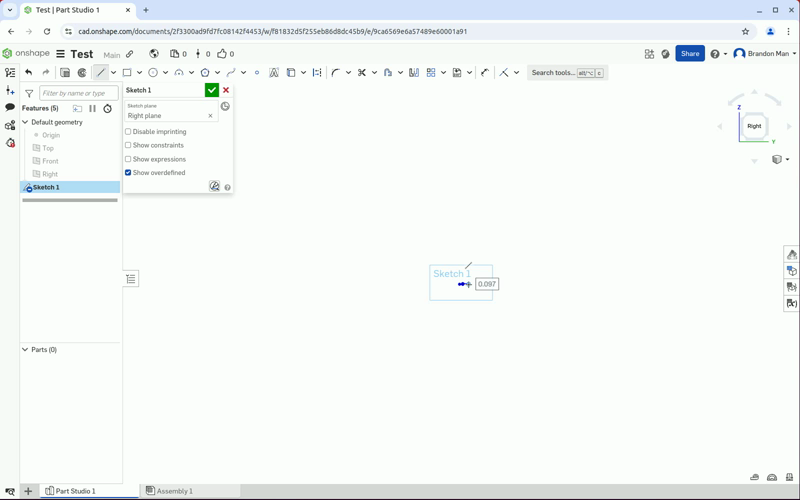
key_up(shift)
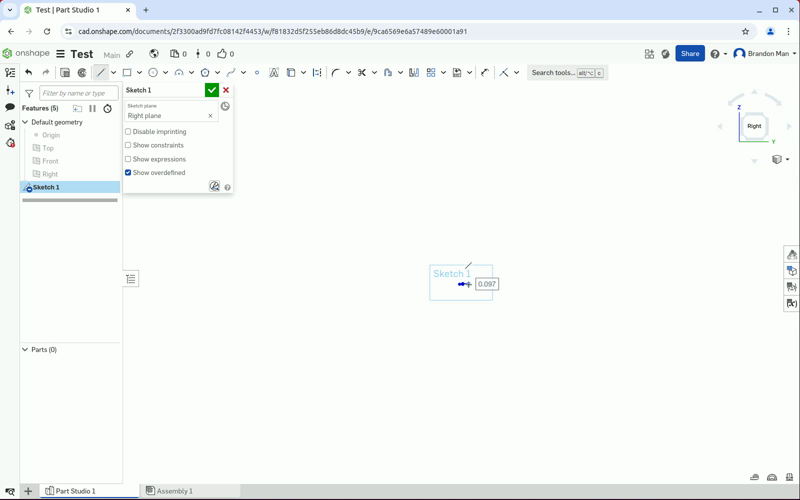
key_down(shift)
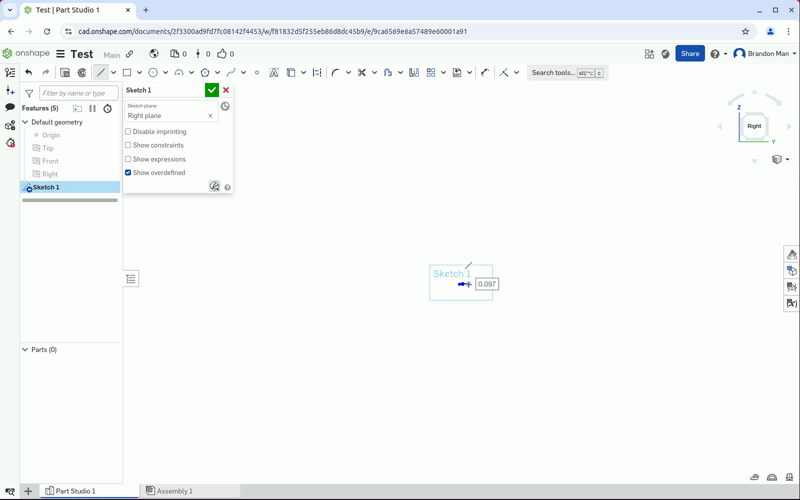
mouse_move(498, 284)
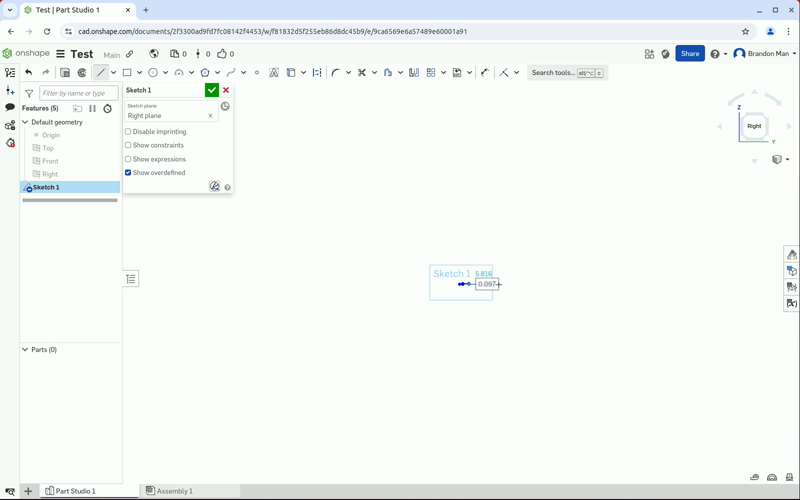
mouse_move(514, 284)
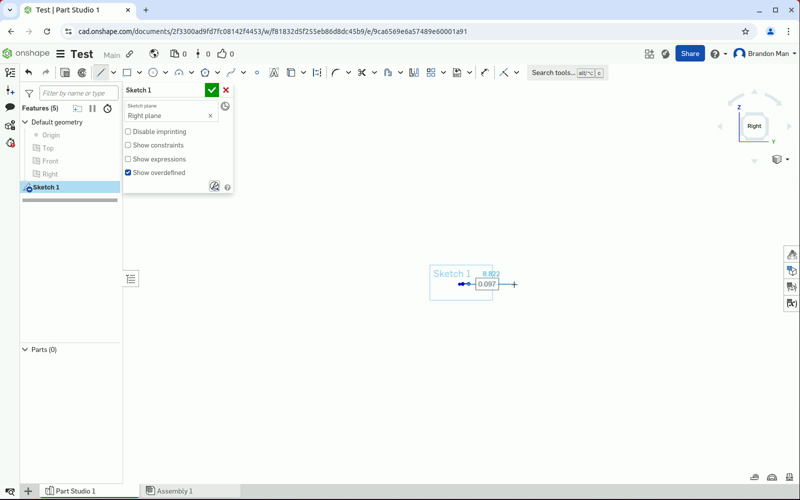
click(514, 284)
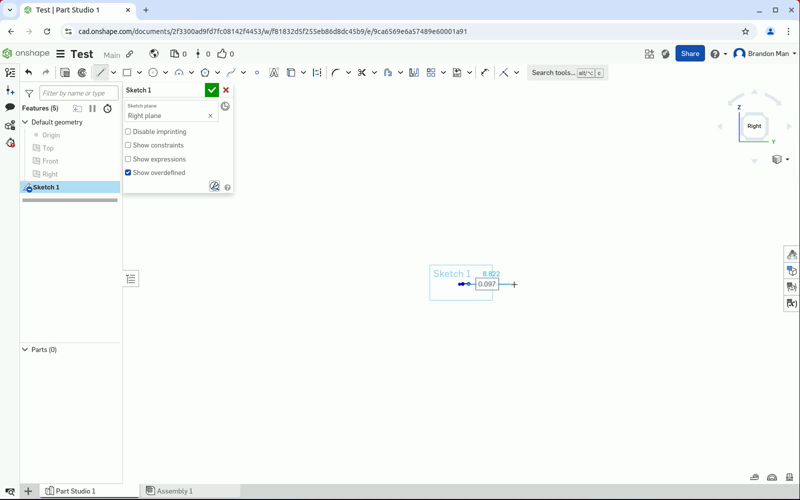
key_up(shift)
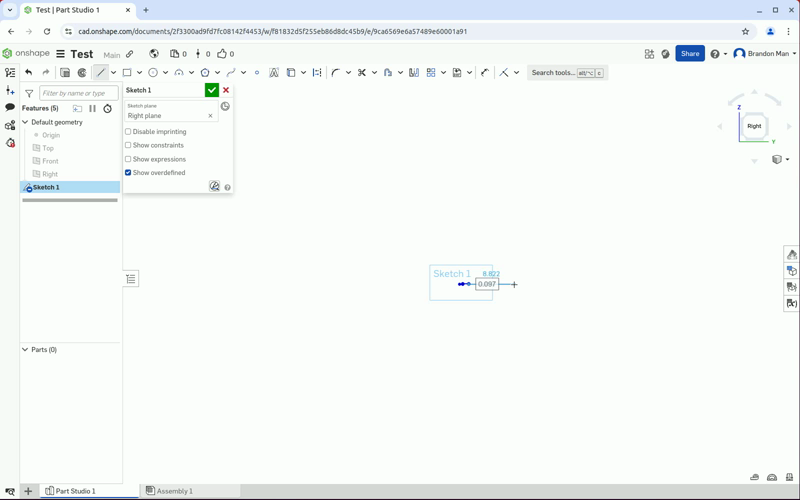
key_down(shift)
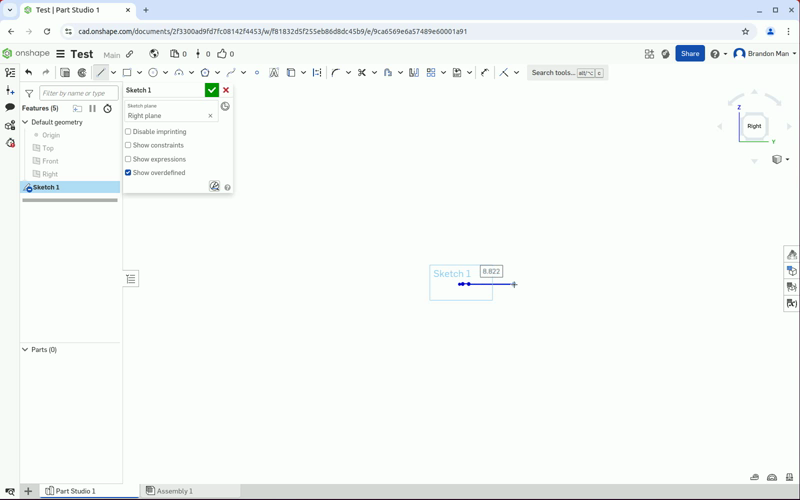
mouse_move(544, 284)
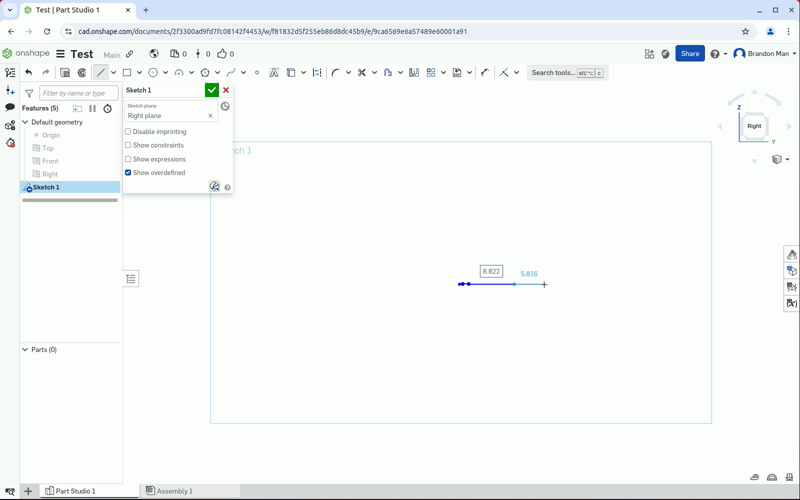
mouse_move(514, 280)
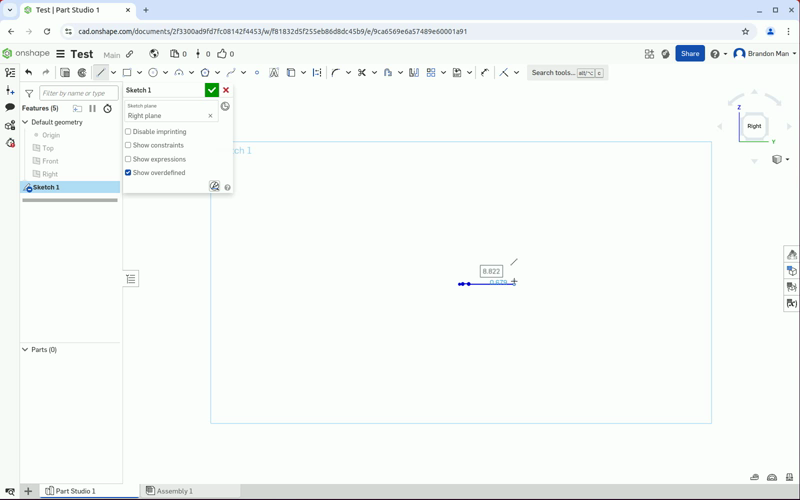
scroll(6)
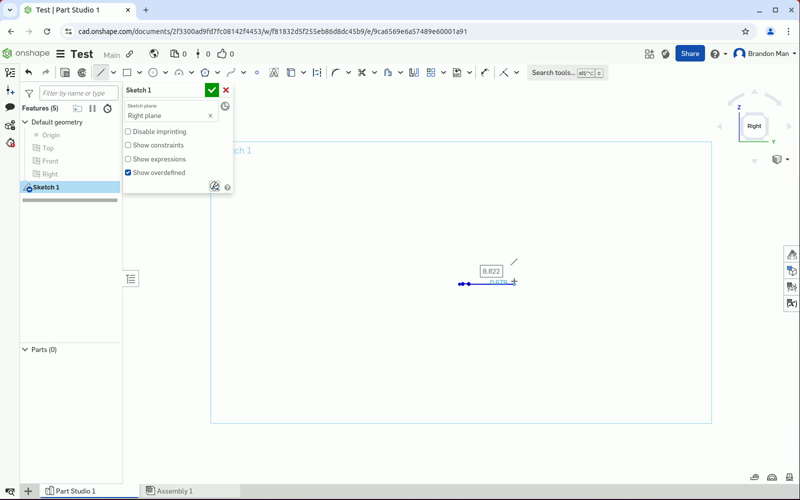
scroll(6)
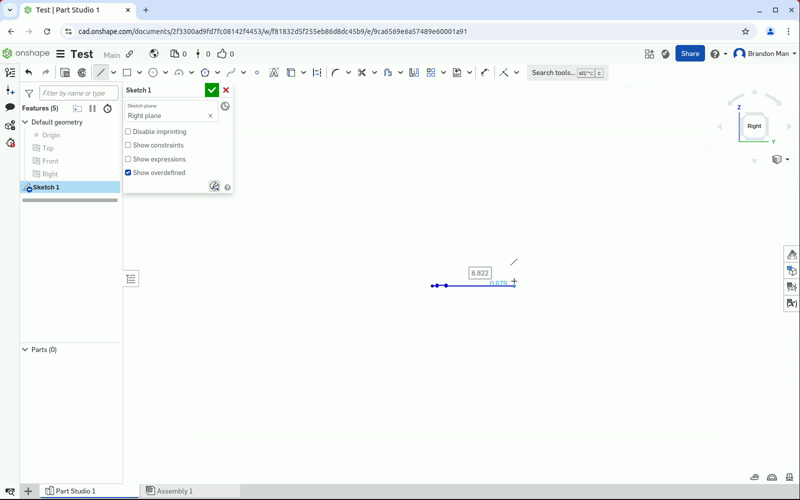
scroll(6)
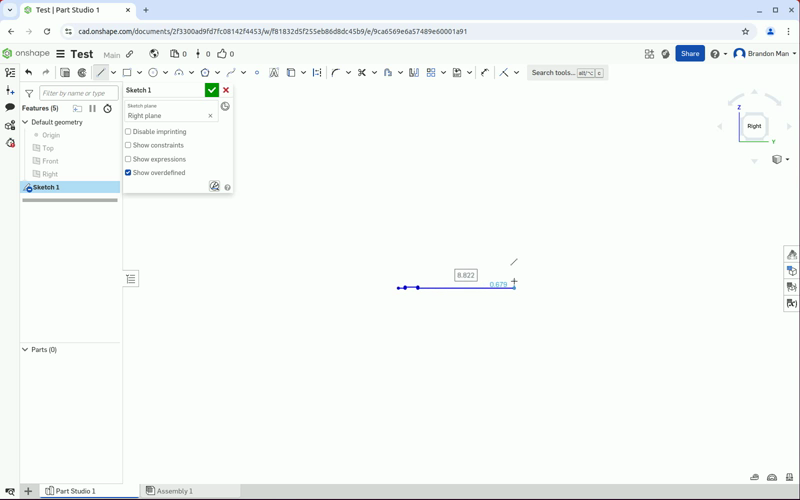
scroll(6)
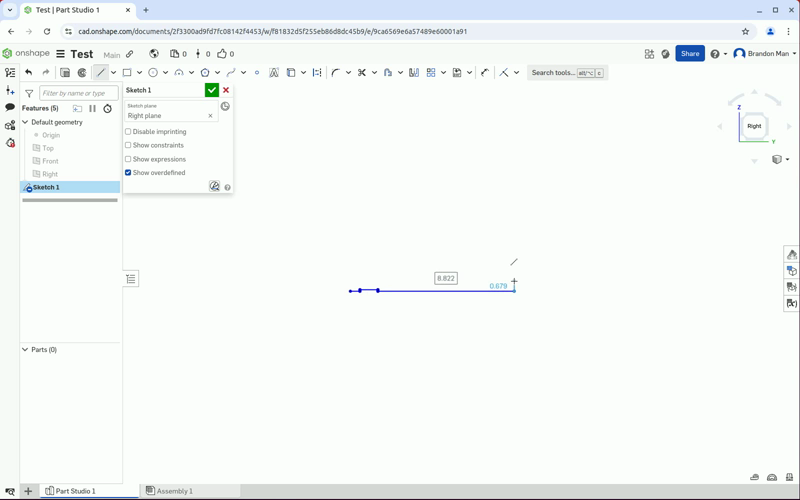
scroll(6)
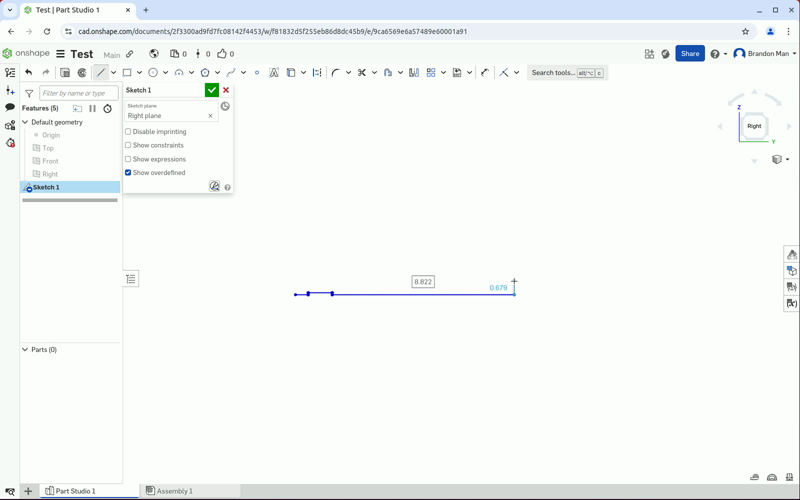
scroll(6)
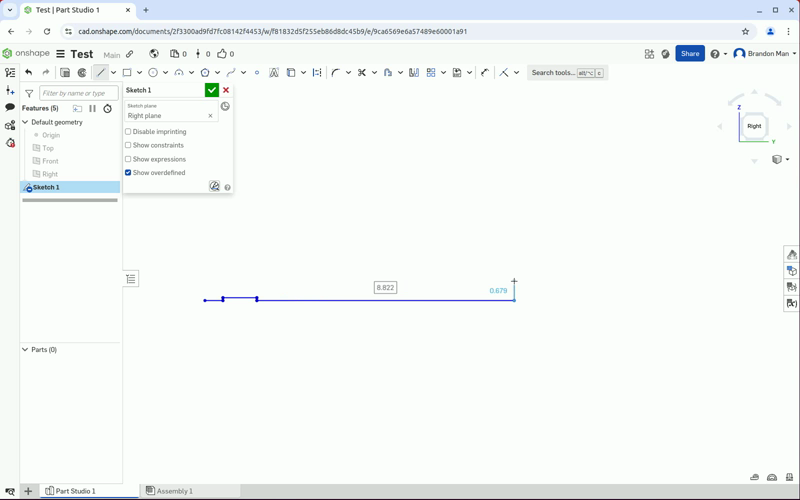
scroll(6)
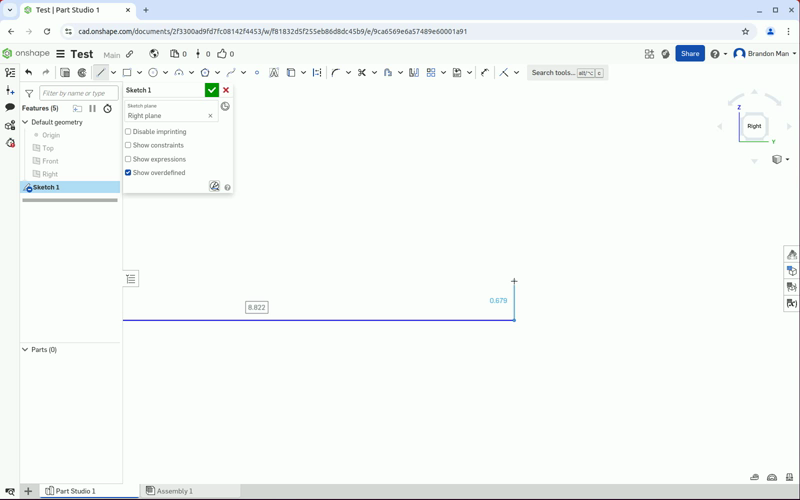
click(514, 280)
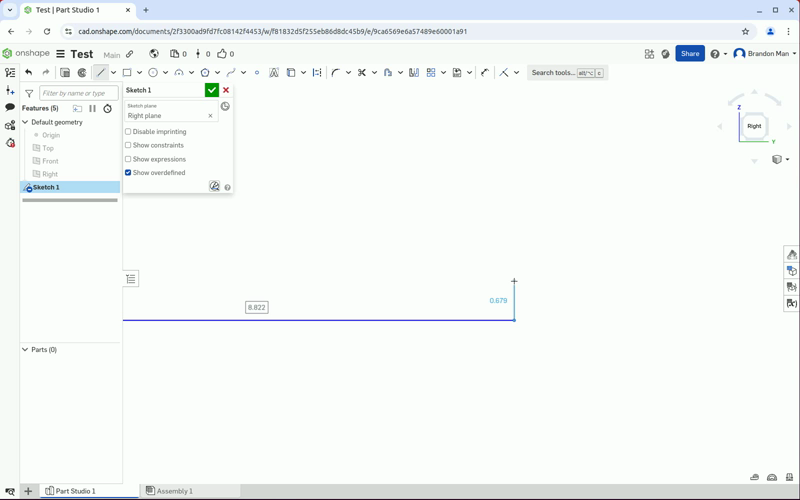
scroll(-6)
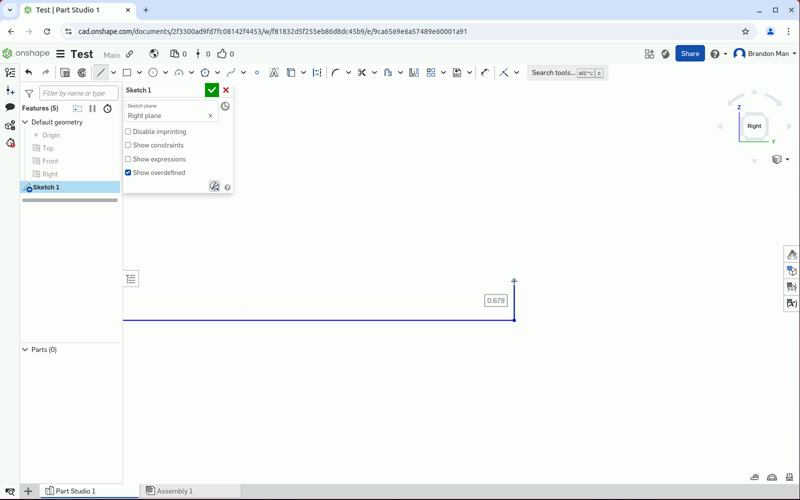
scroll(-6)
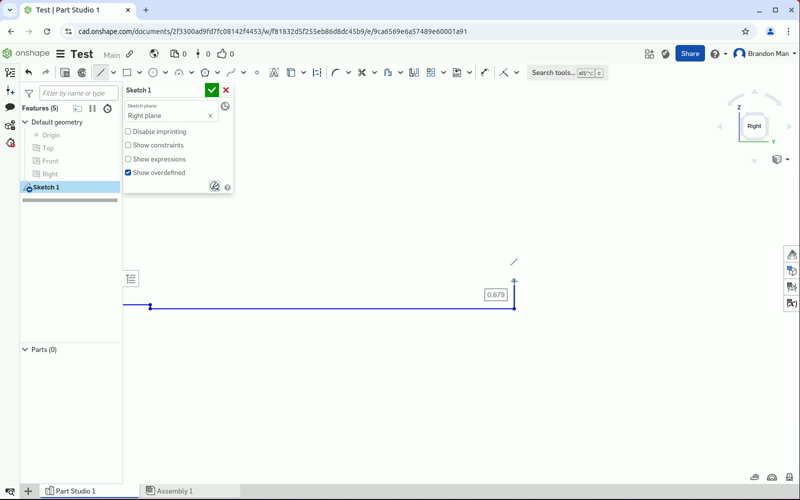
scroll(-6)
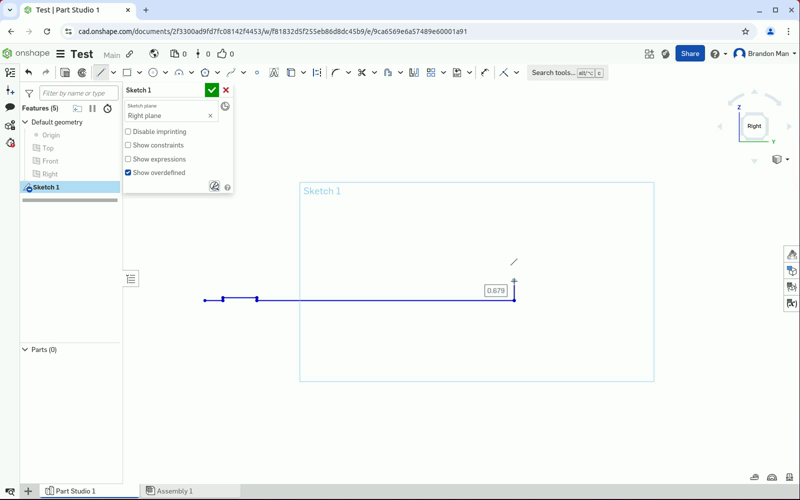
scroll(-6)
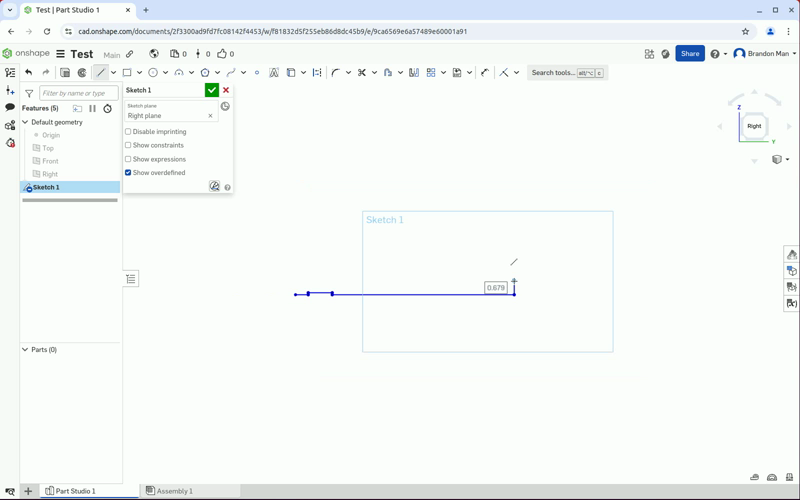
scroll(-6)
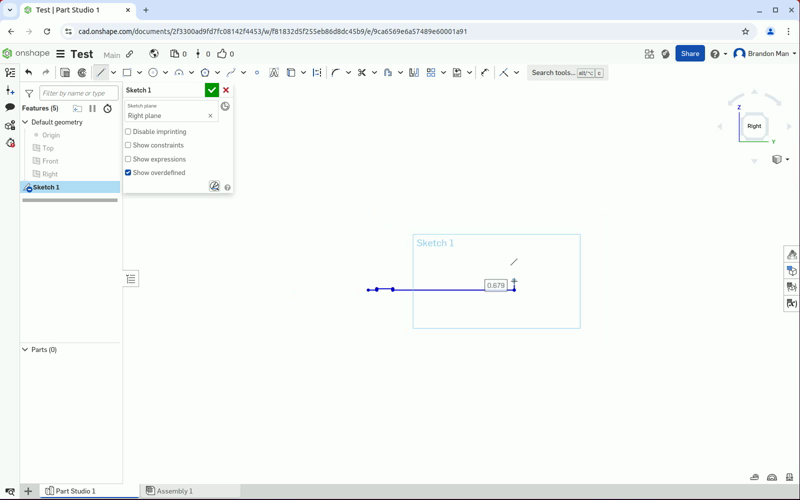
scroll(-6)
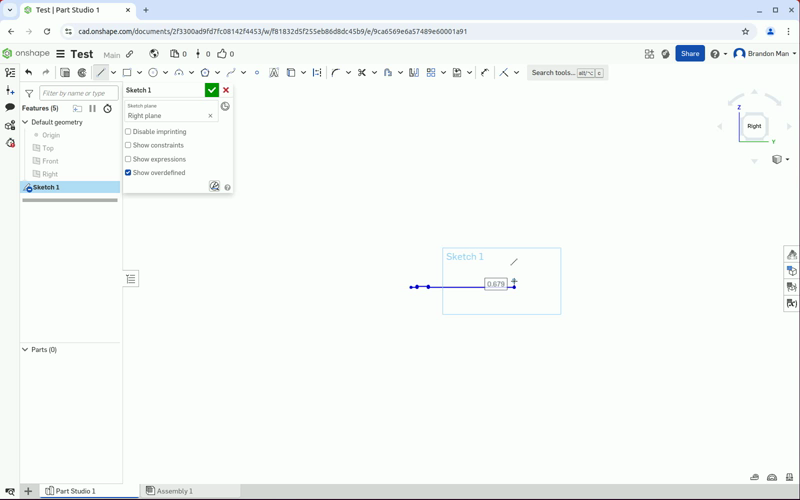
scroll(-6)
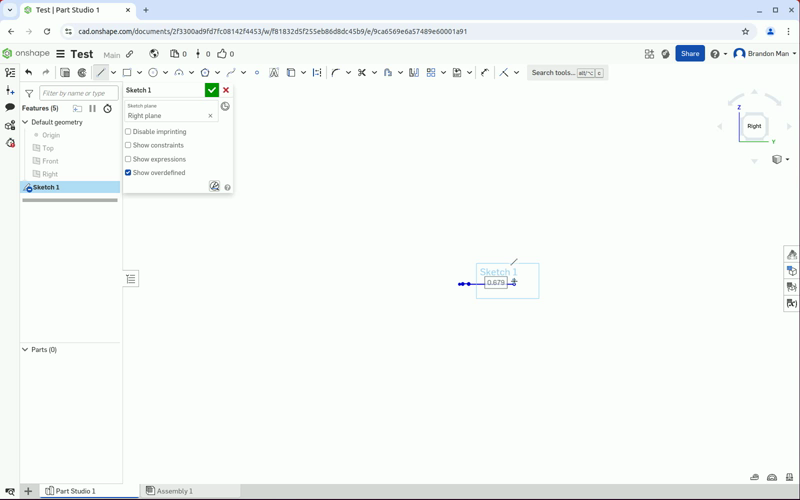
key_up(shift)
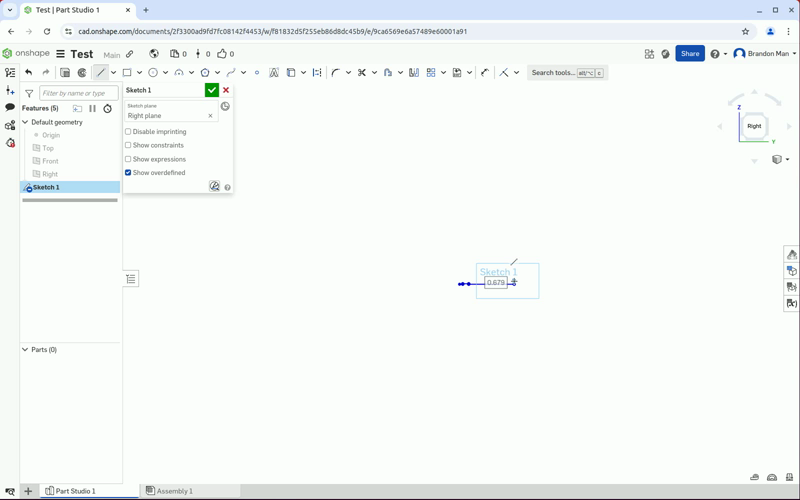
key_down(shift)
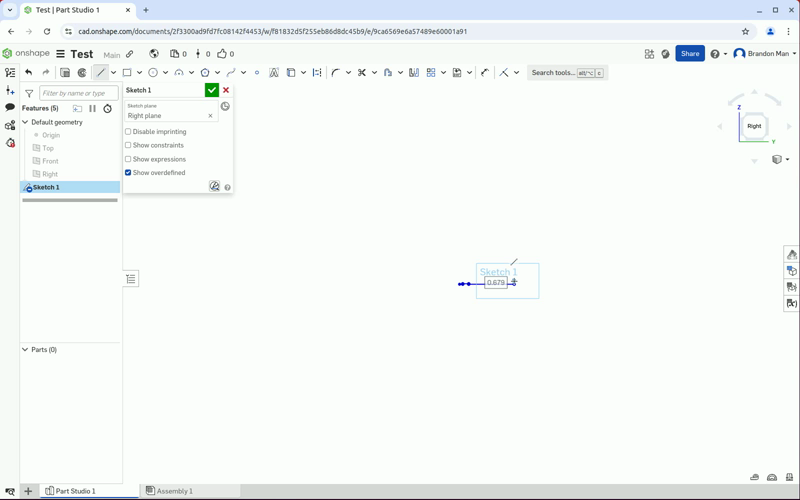
mouse_move(544, 280)
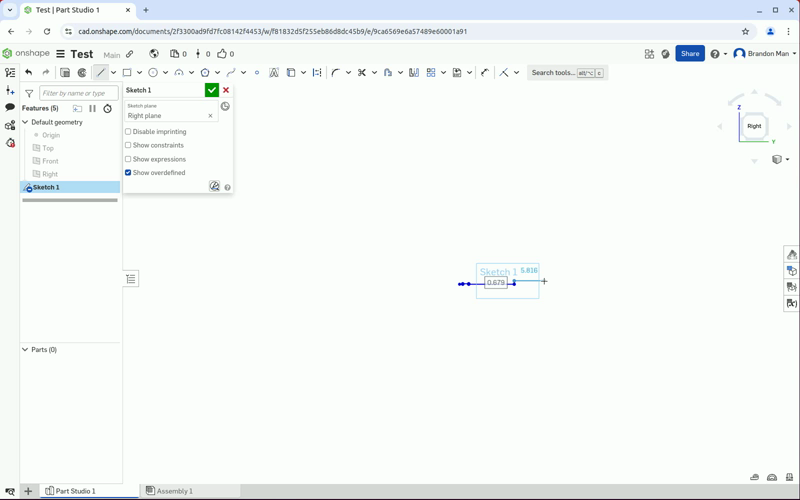
mouse_move(460, 280)
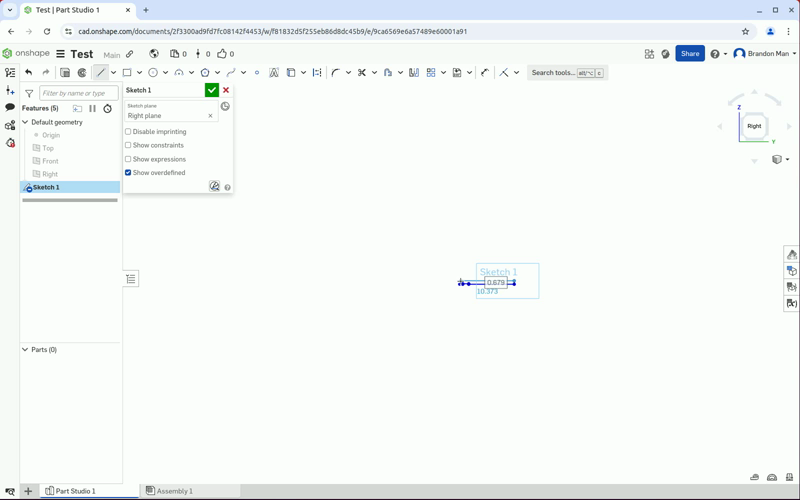
scroll(6)
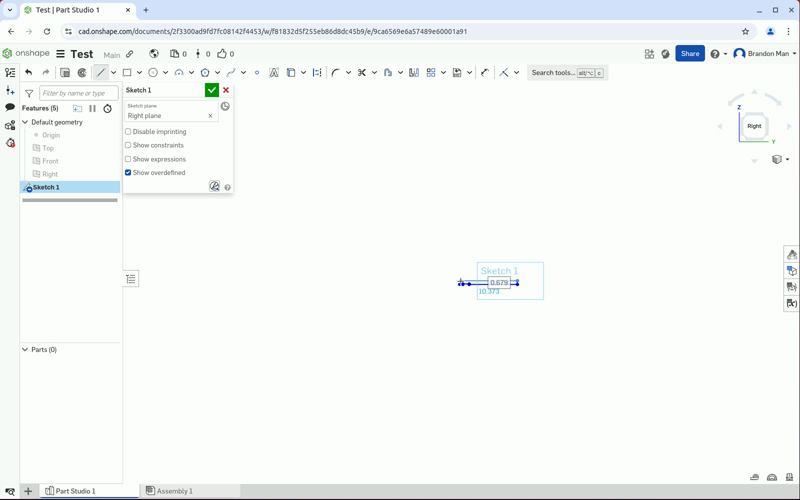
scroll(6)
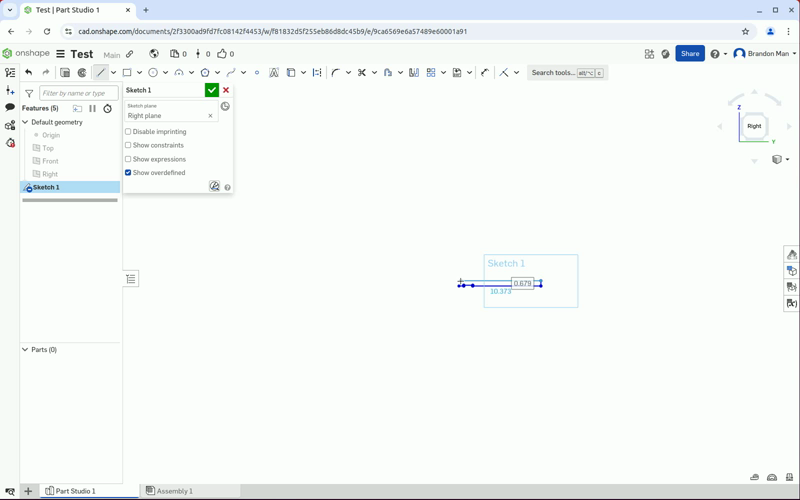
scroll(6)
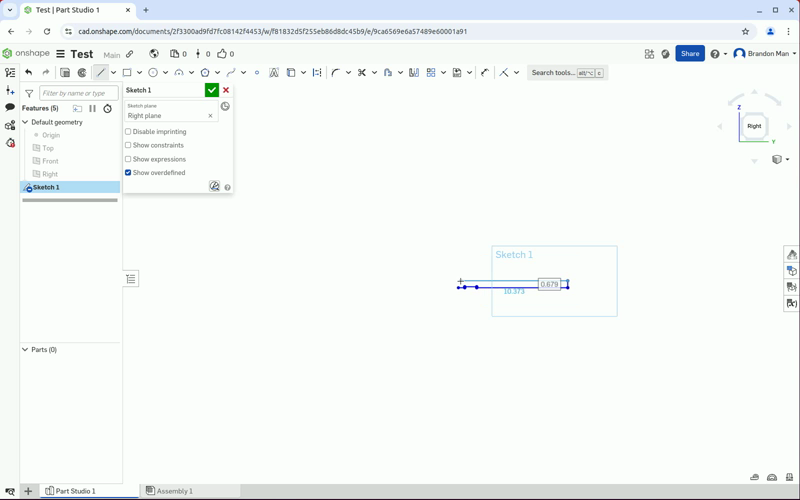
scroll(6)
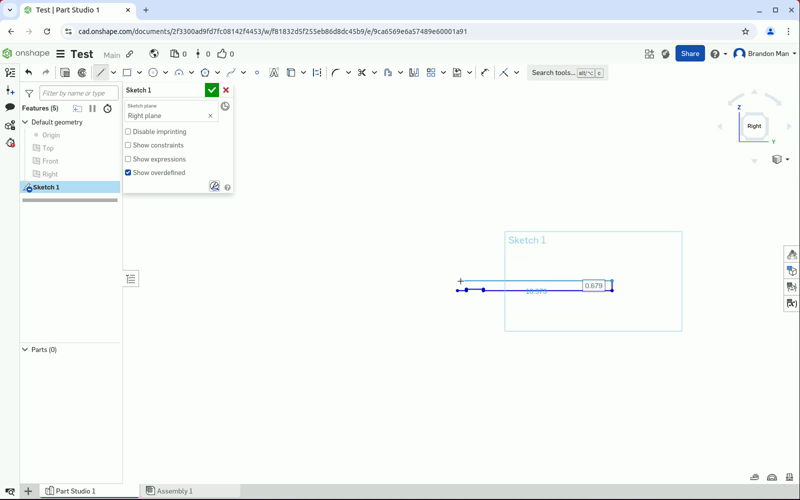
scroll(6)
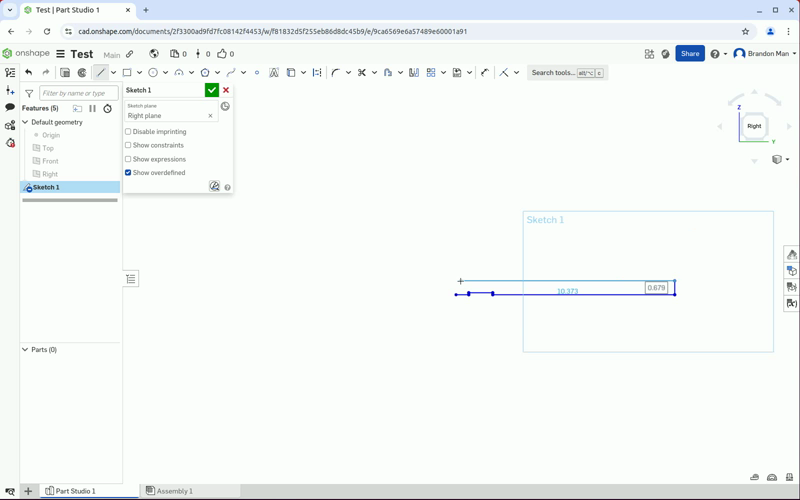
scroll(6)
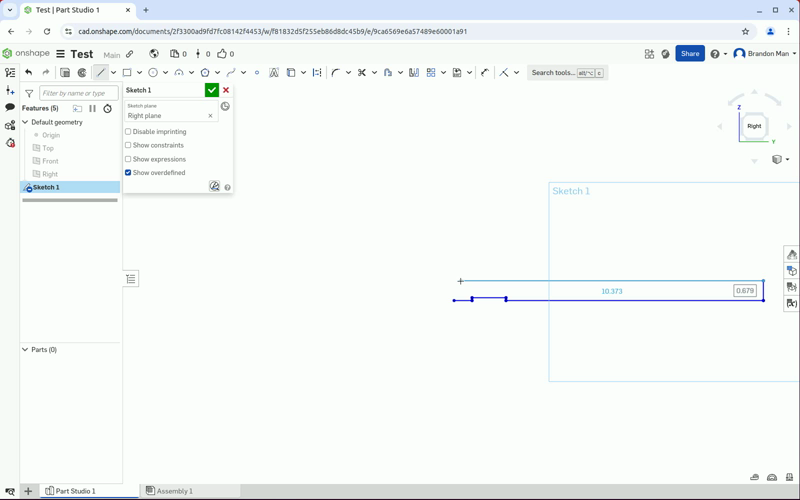
scroll(6)
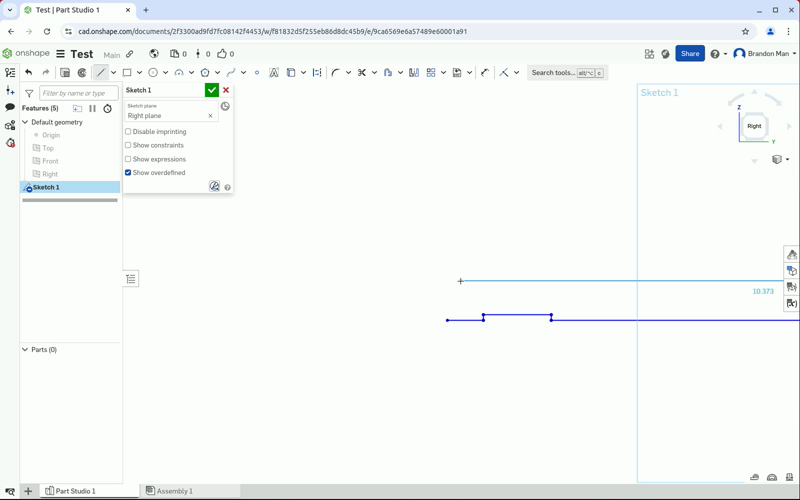
click(460, 280)
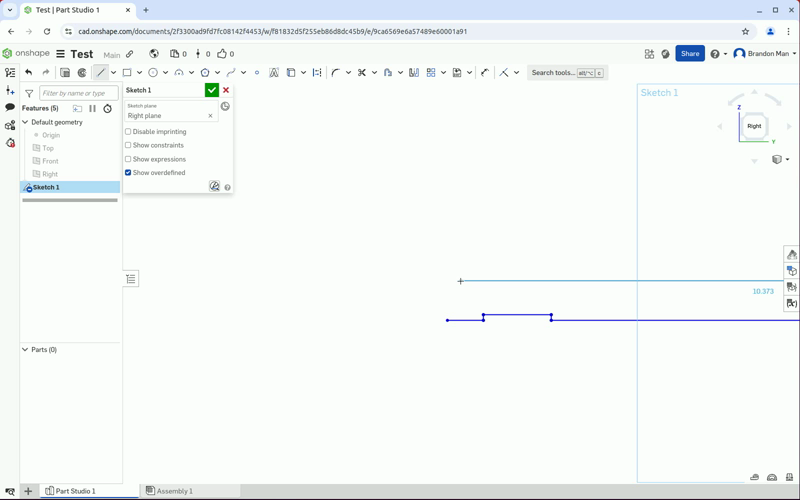
scroll(-6)
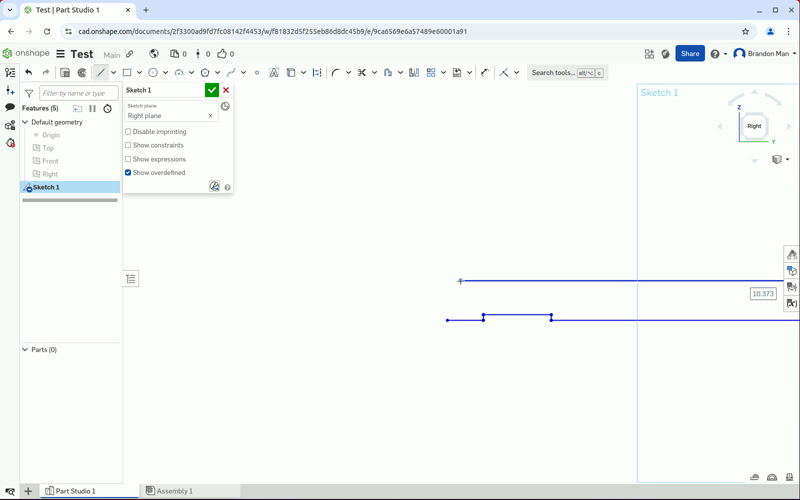
scroll(-6)
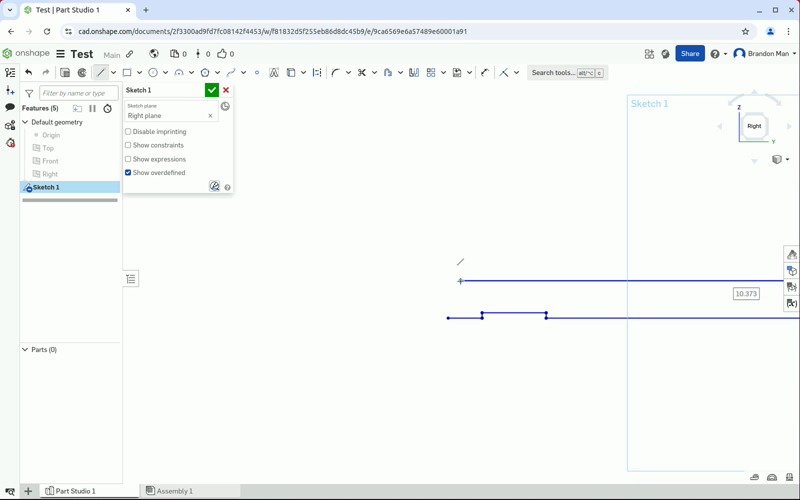
scroll(-6)
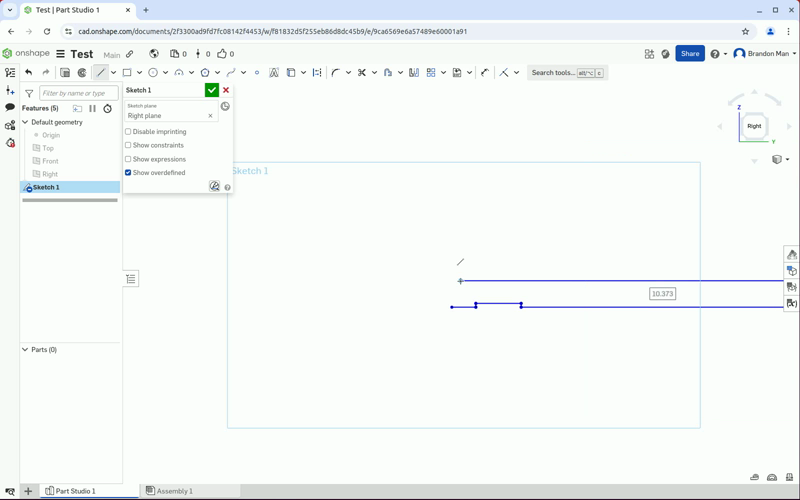
scroll(-6)
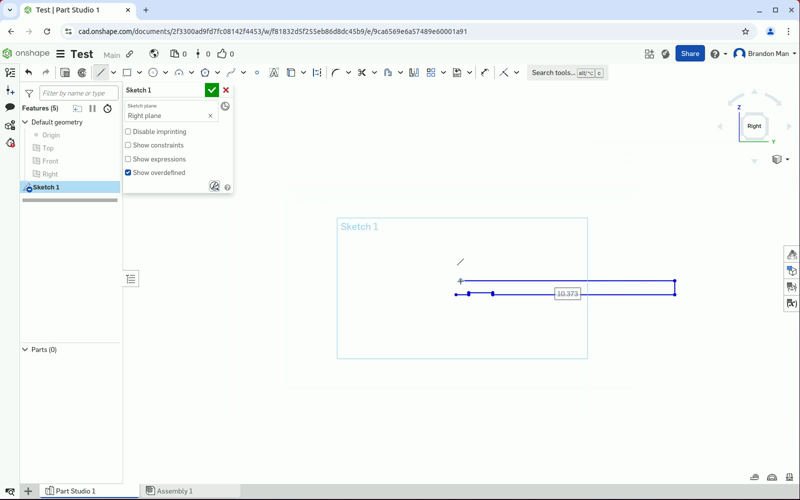
scroll(-6)
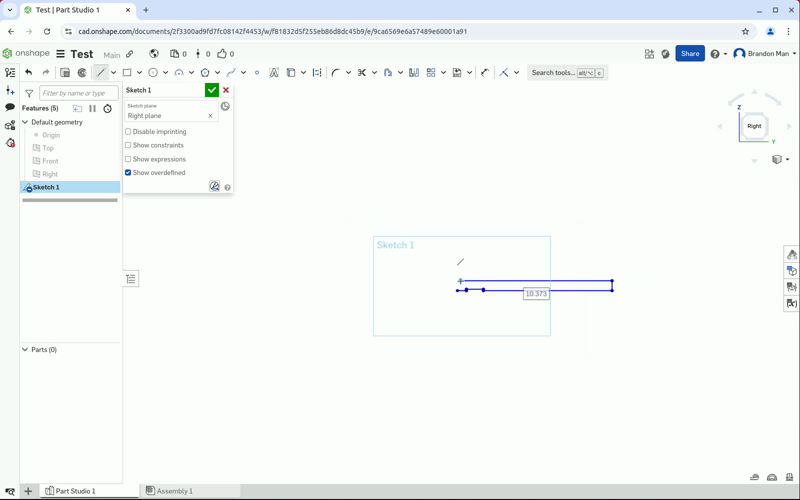
scroll(-6)
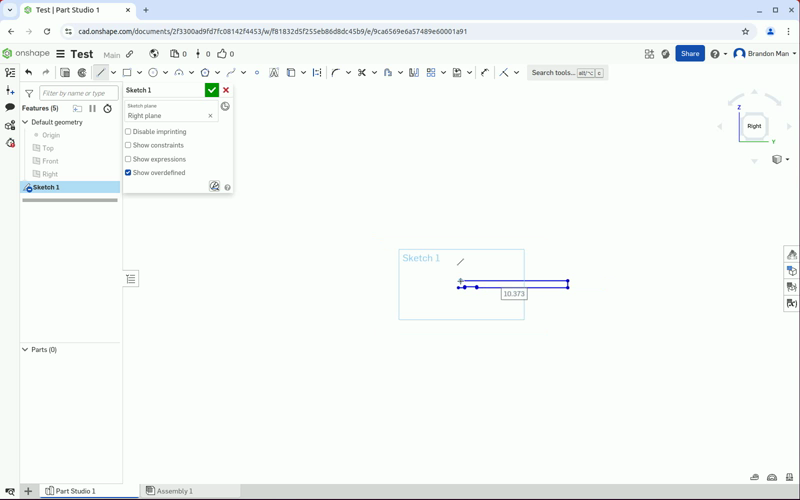
scroll(-6)
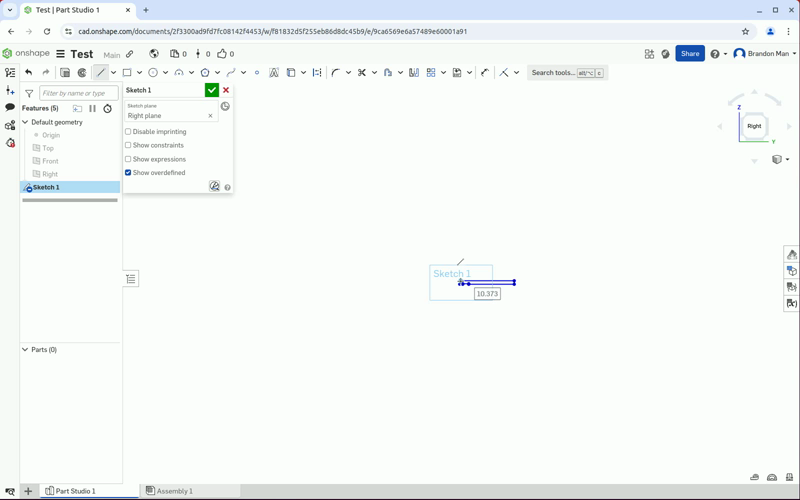
key_up(shift)
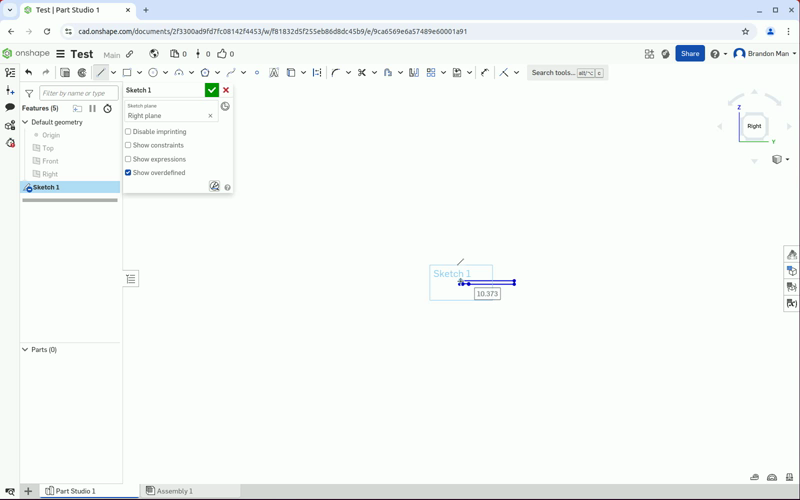
key(esc)
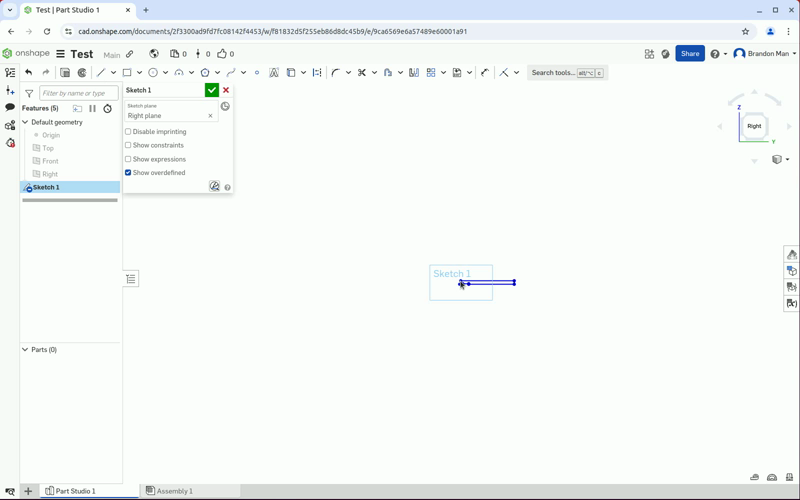
key(a)
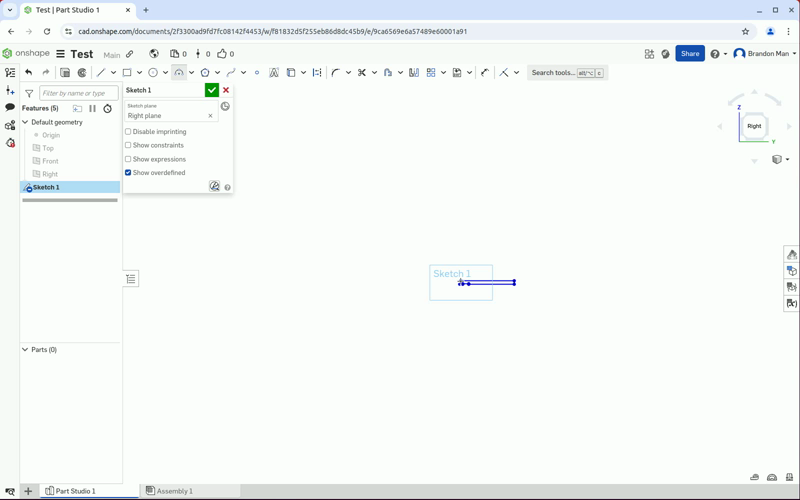
mouse_move(460, 280)
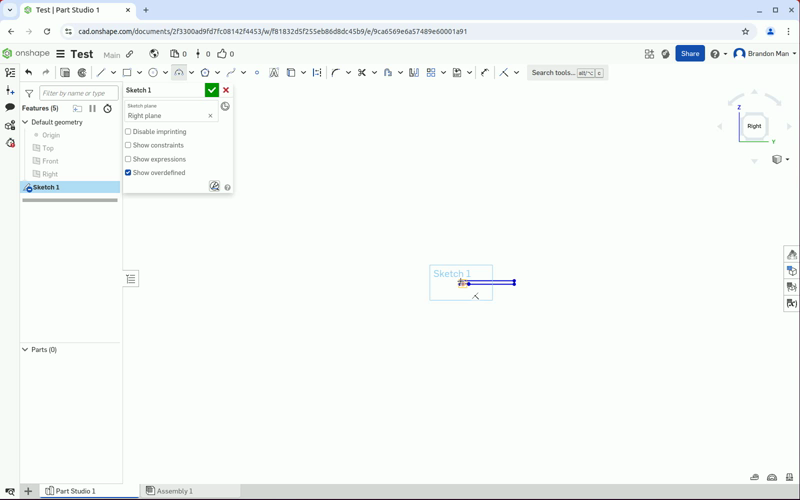
scroll(6)
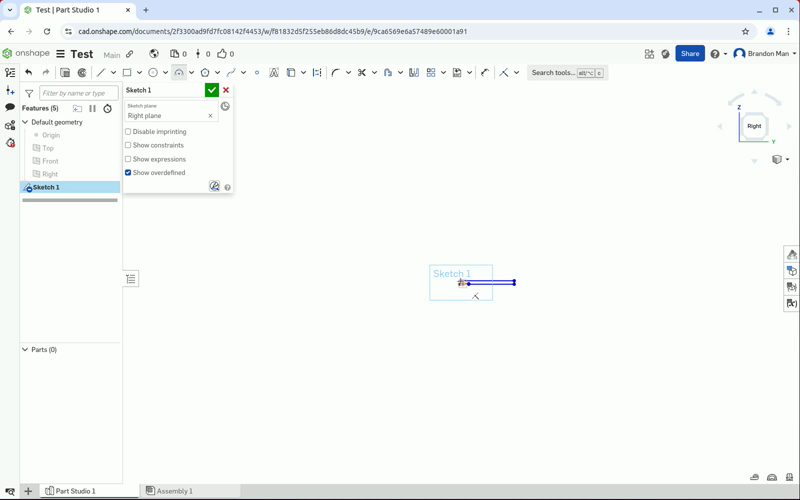
scroll(6)
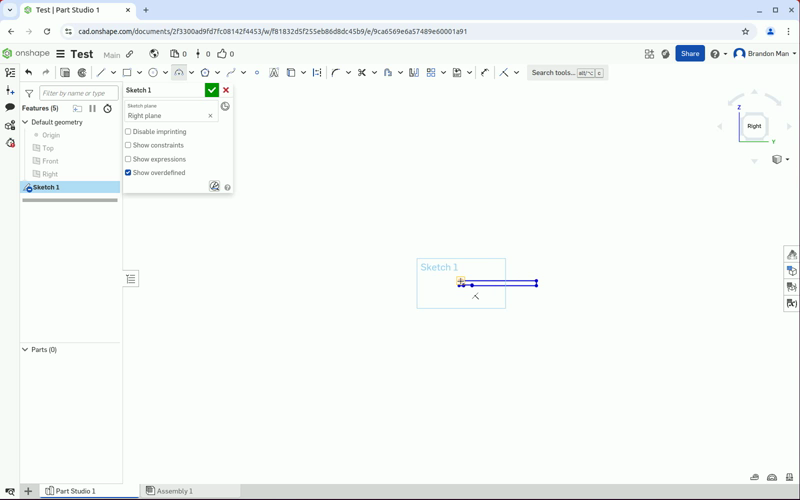
scroll(6)
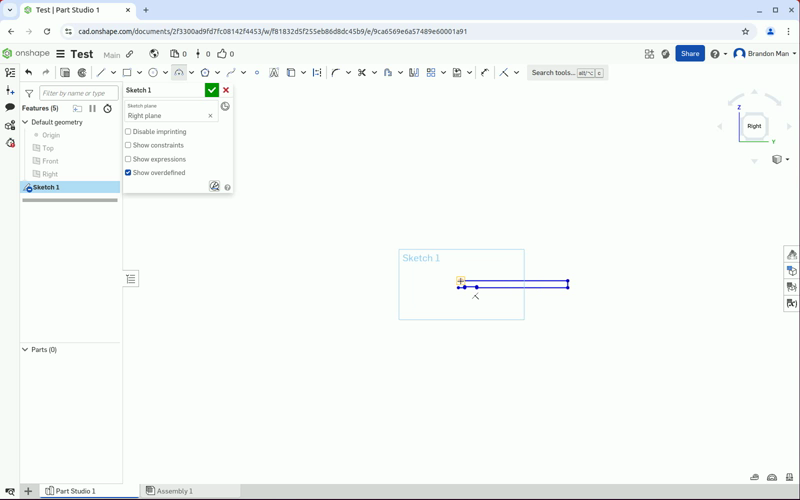
scroll(6)
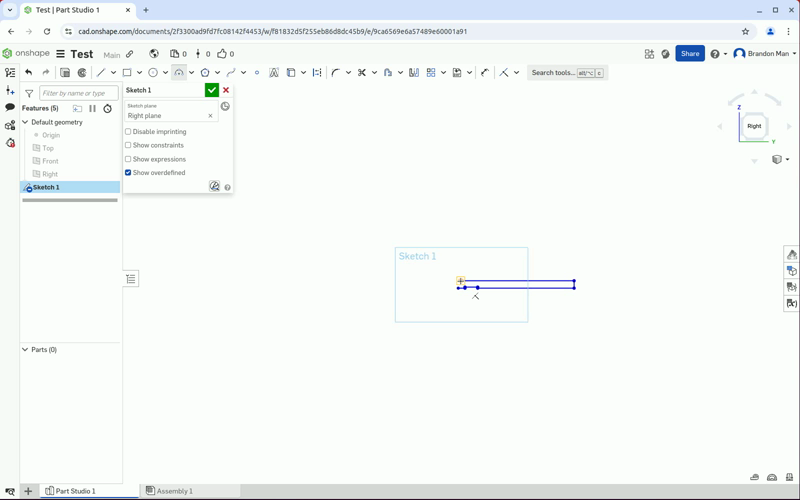
scroll(6)
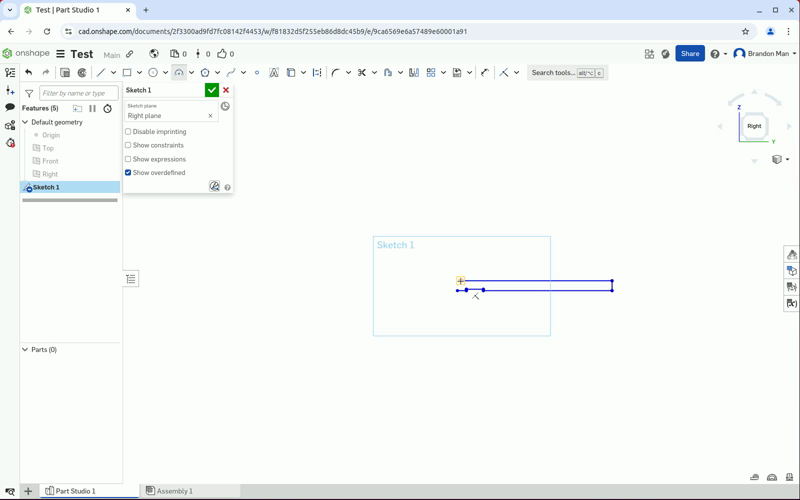
scroll(6)
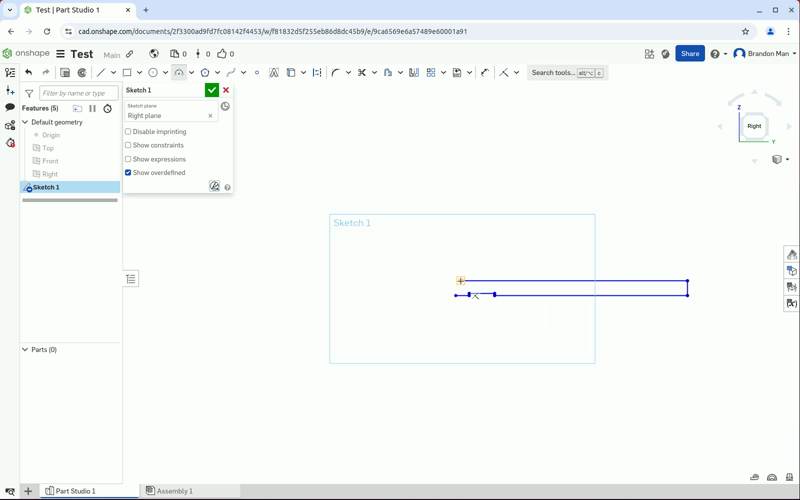
scroll(6)
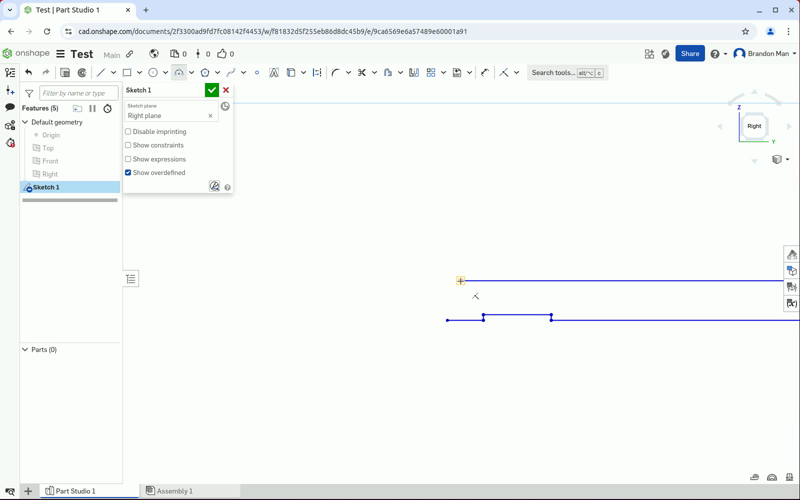
click(460, 280)
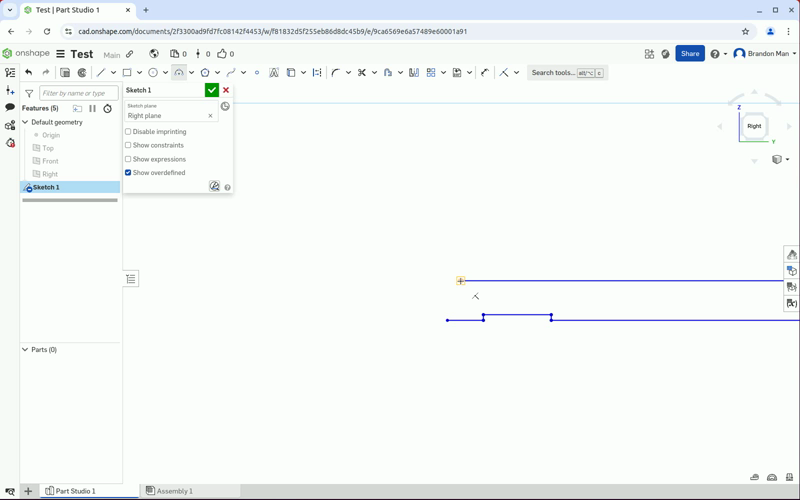
scroll(-6)
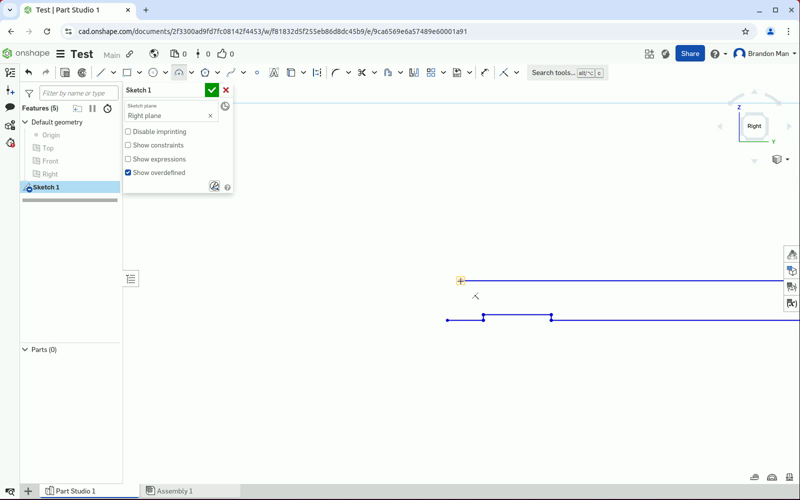
scroll(-6)
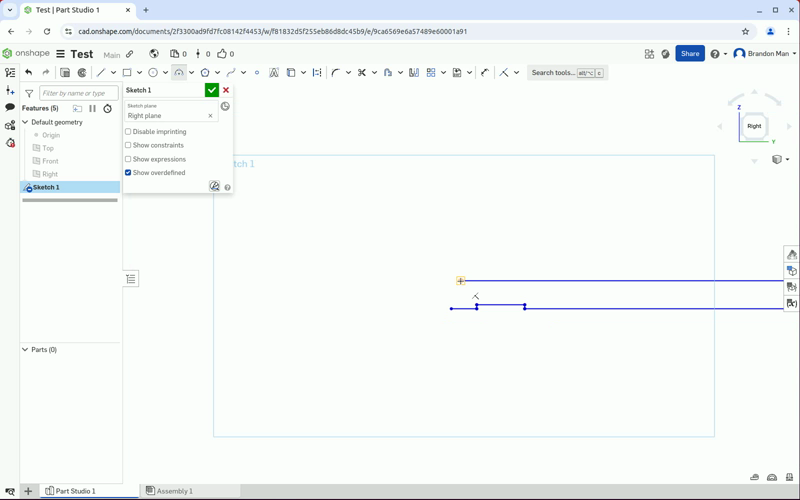
scroll(-6)
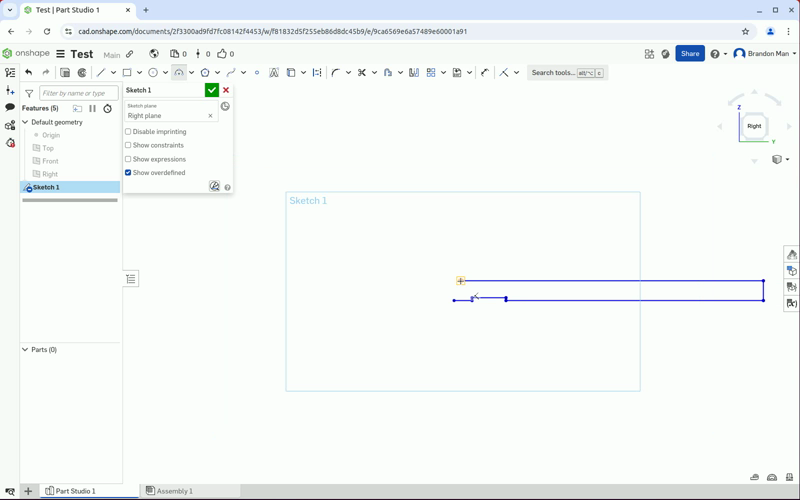
scroll(-6)
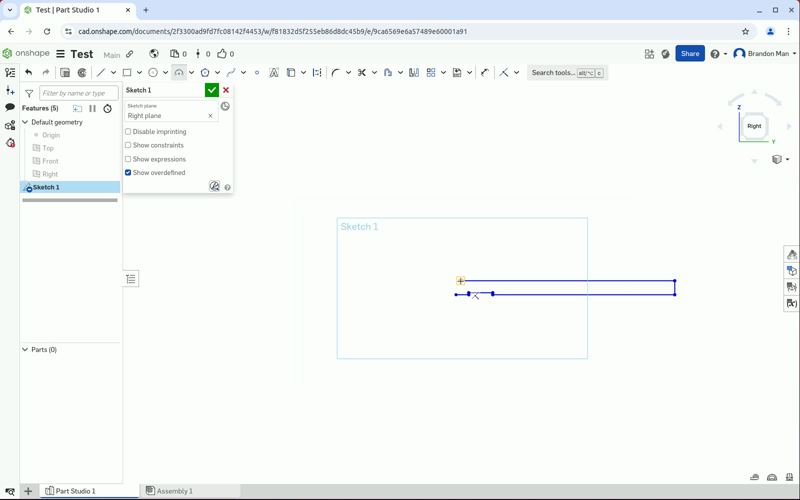
scroll(-6)
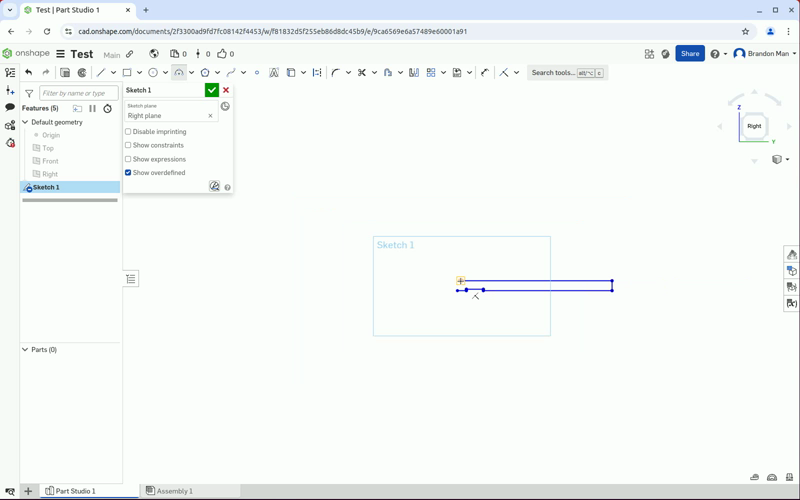
scroll(-6)
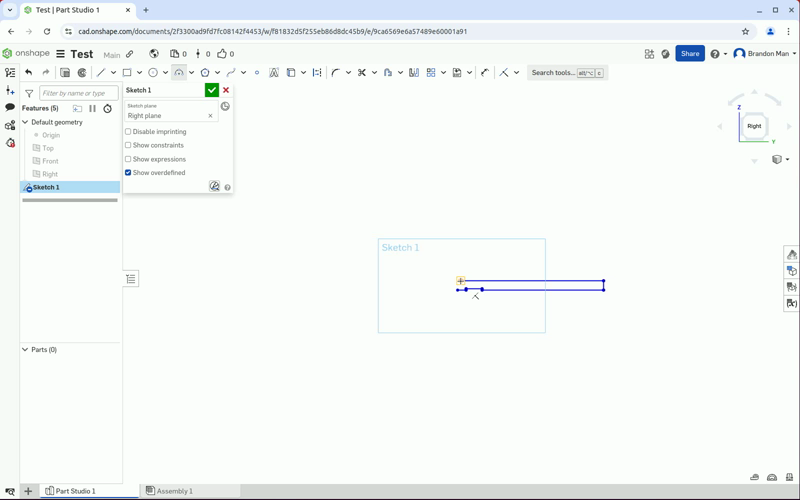
scroll(-6)
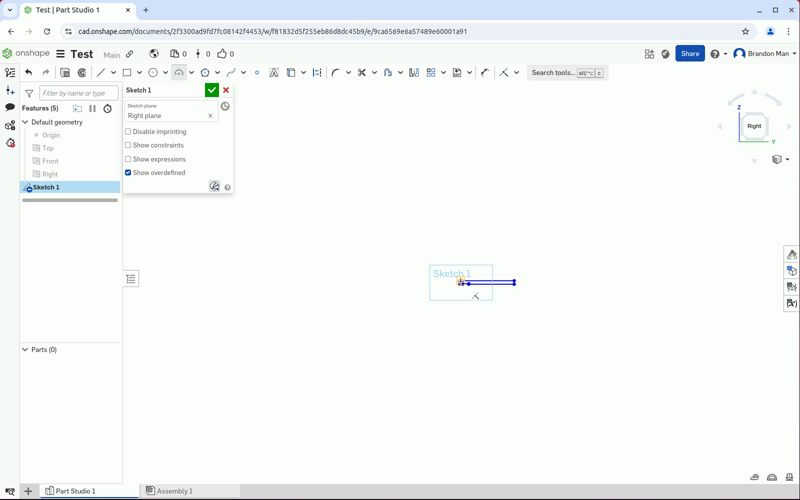
key_down(shift)
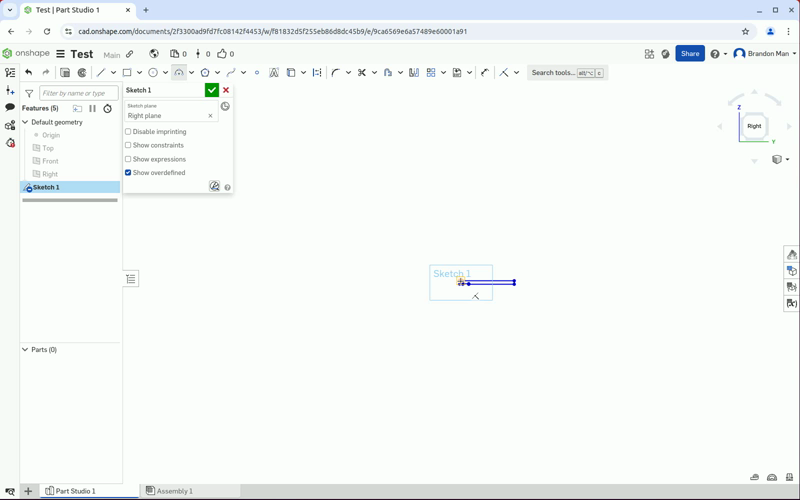
mouse_move(459, 281)
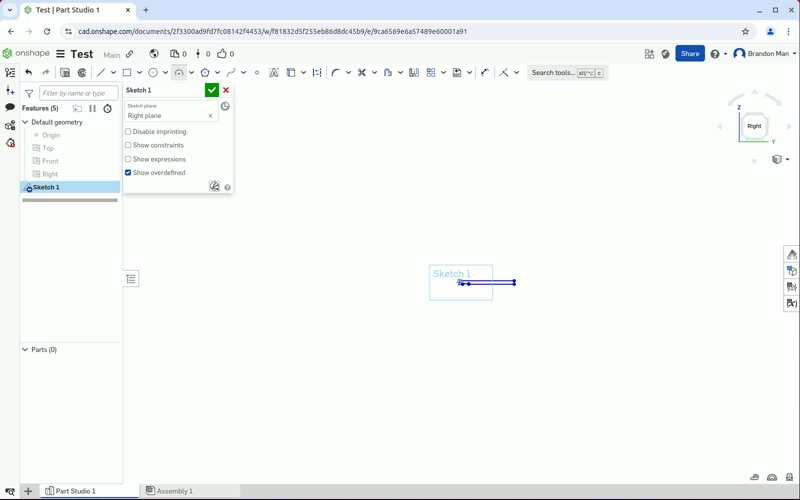
scroll(6)
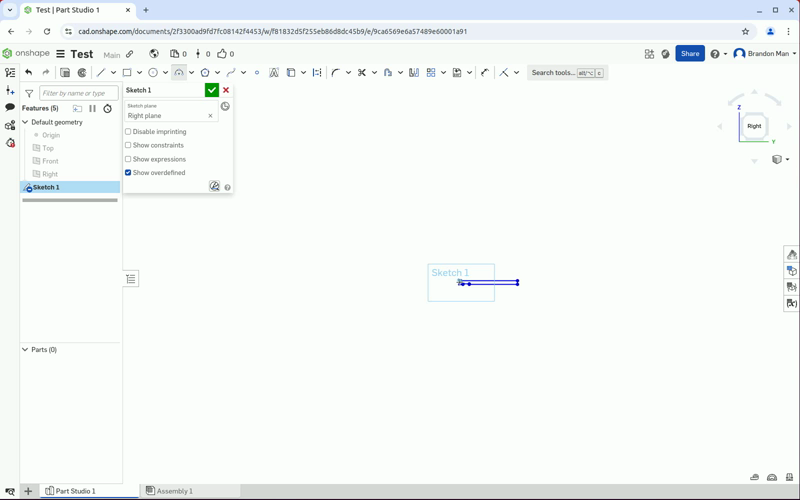
scroll(6)
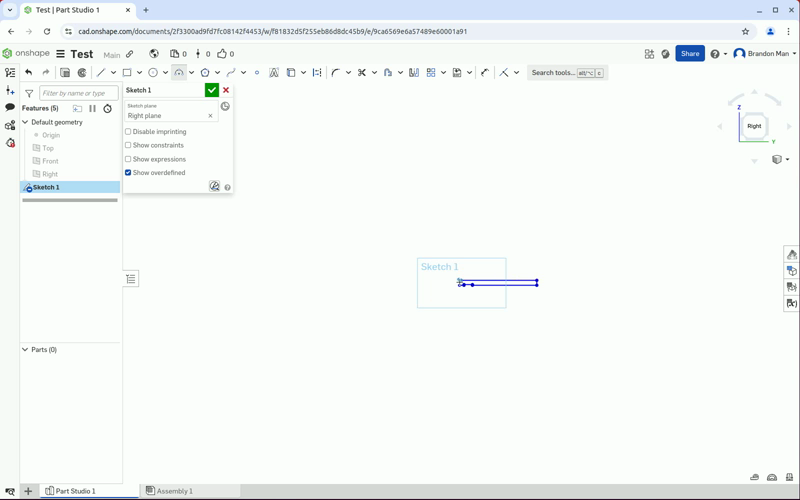
scroll(6)
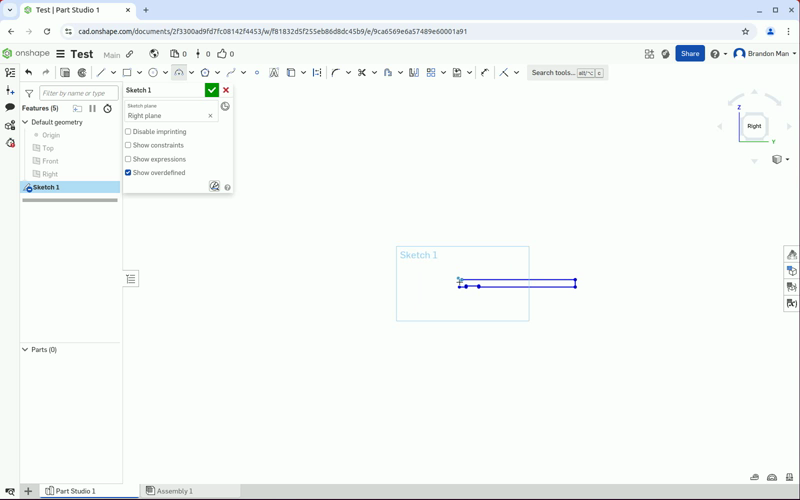
scroll(6)
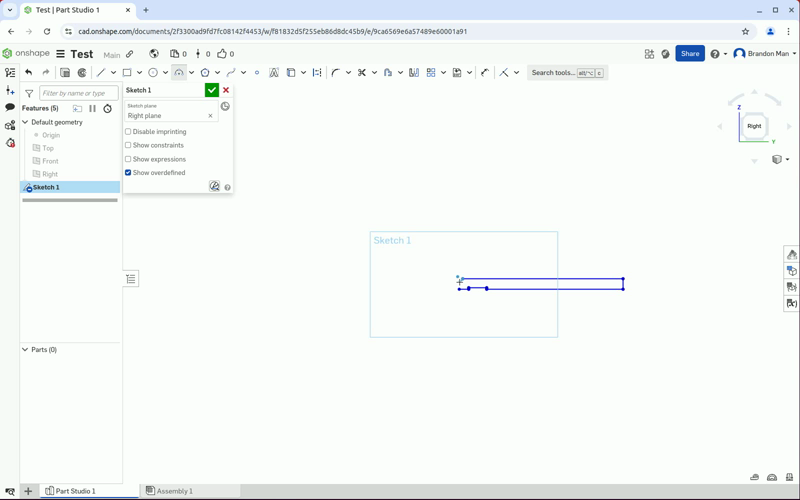
scroll(6)
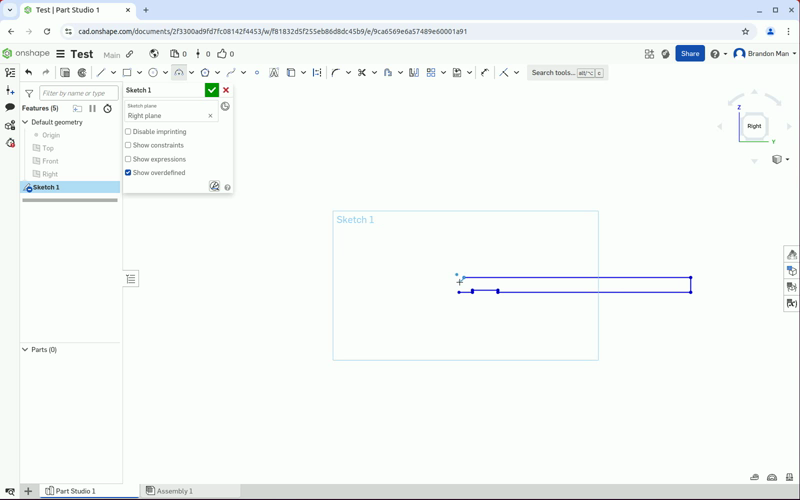
scroll(6)
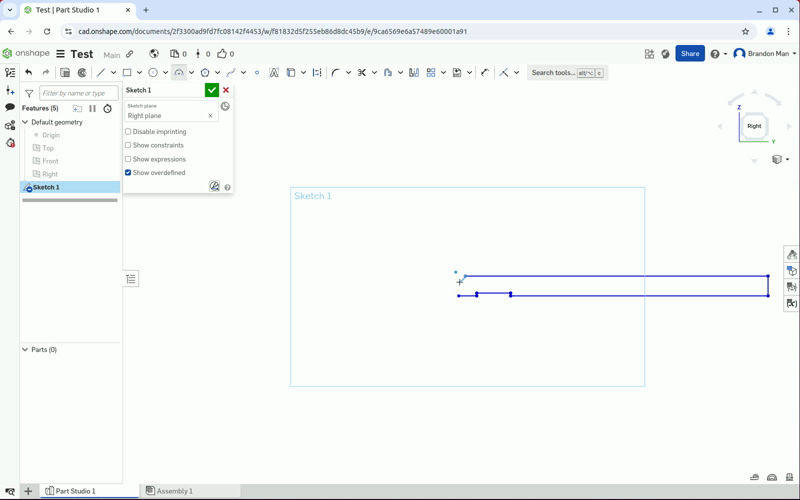
scroll(6)
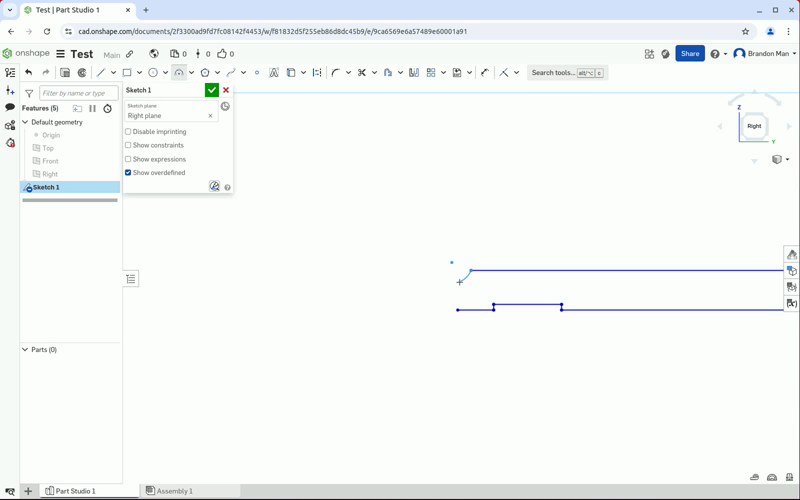
click(459, 281)
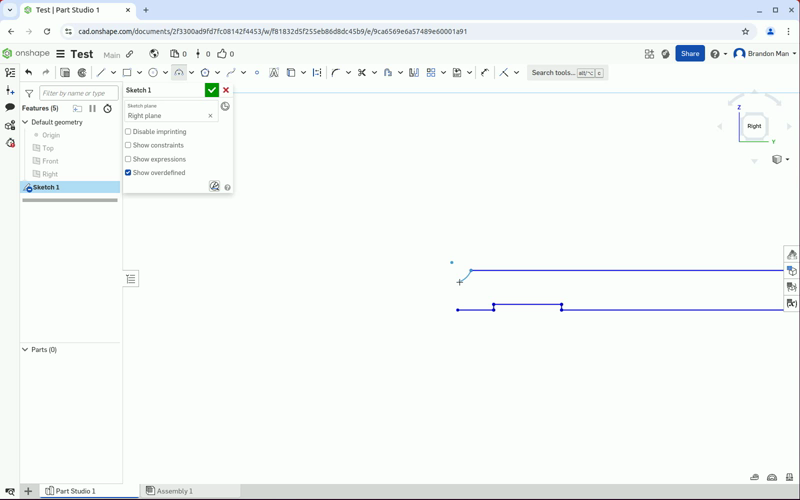
scroll(-6)
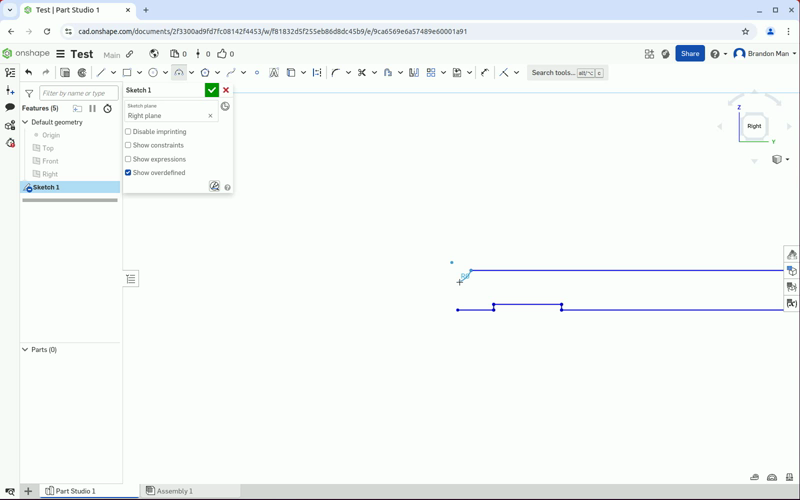
scroll(-6)
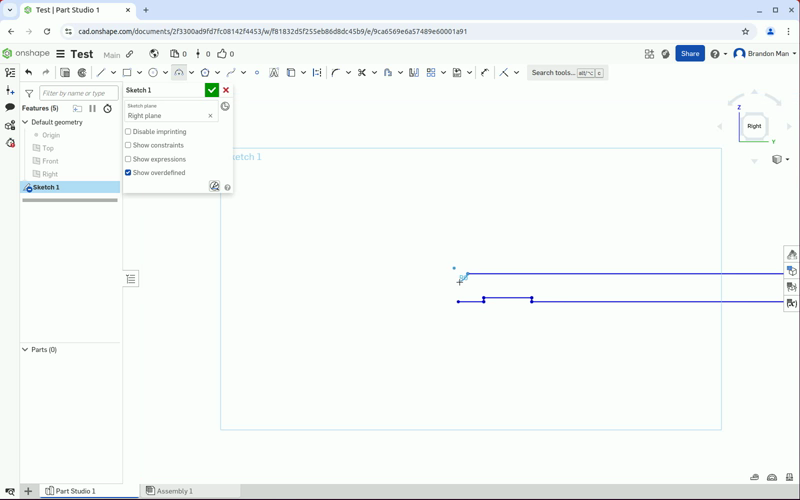
scroll(-6)
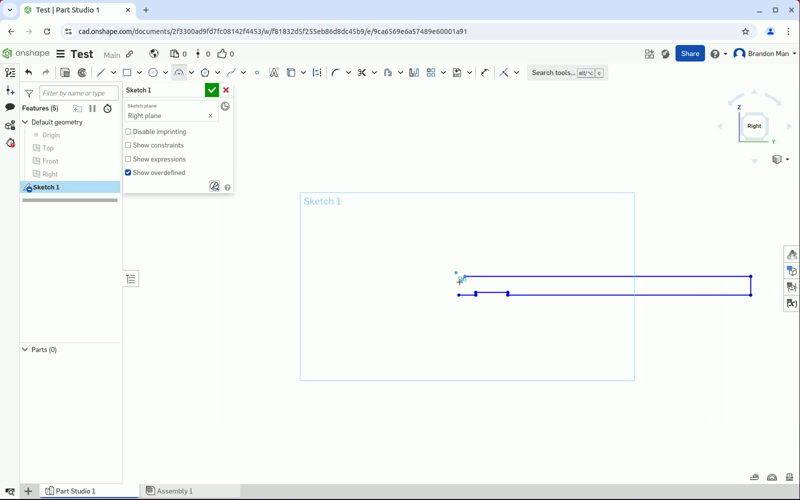
scroll(-6)
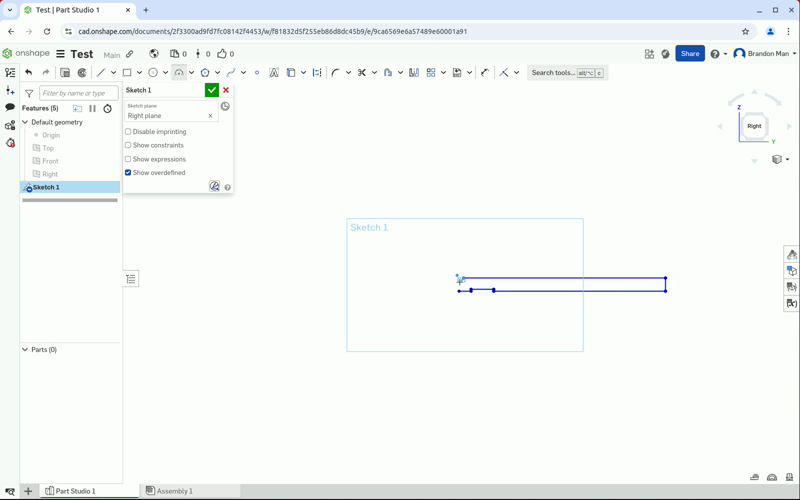
scroll(-6)
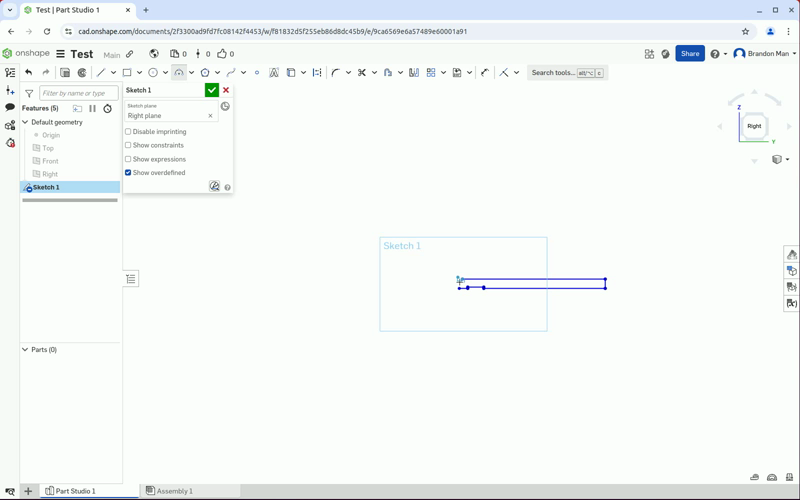
scroll(-6)
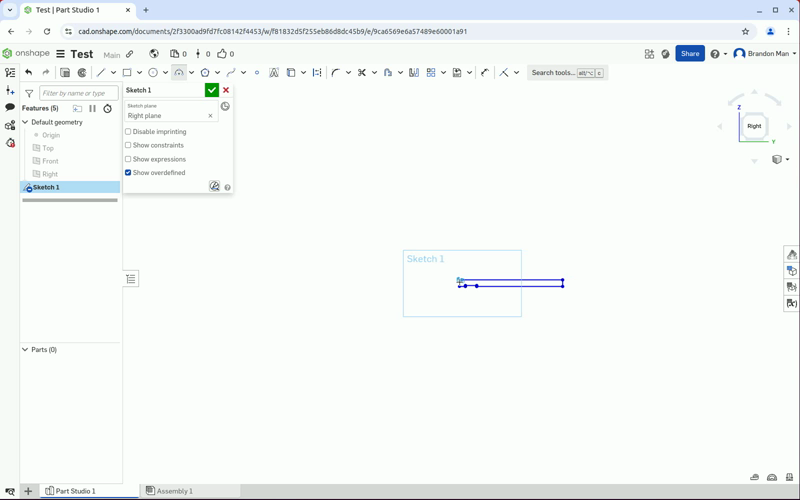
scroll(-6)
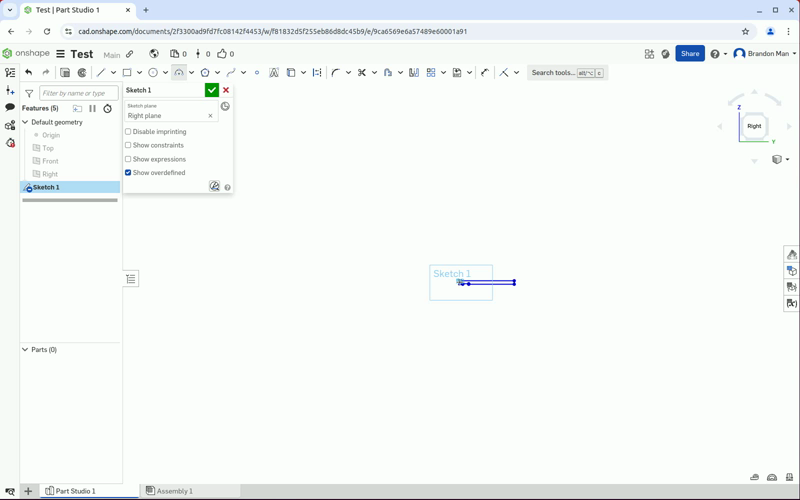
mouse_move(459, 281)
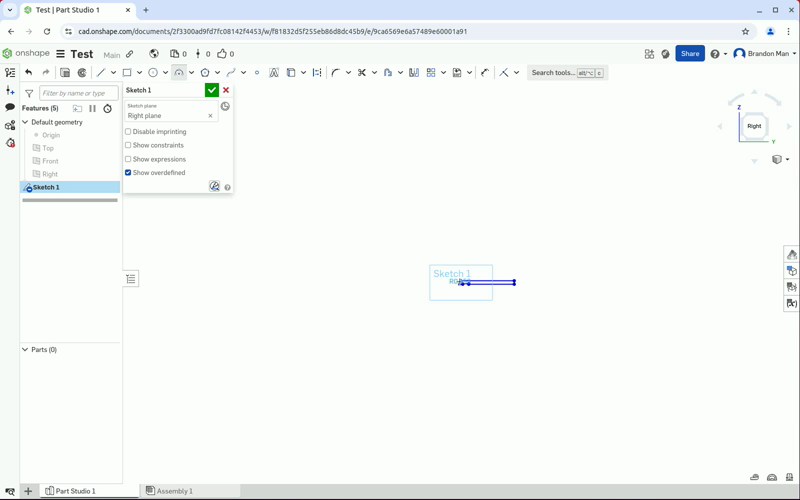
scroll(6)
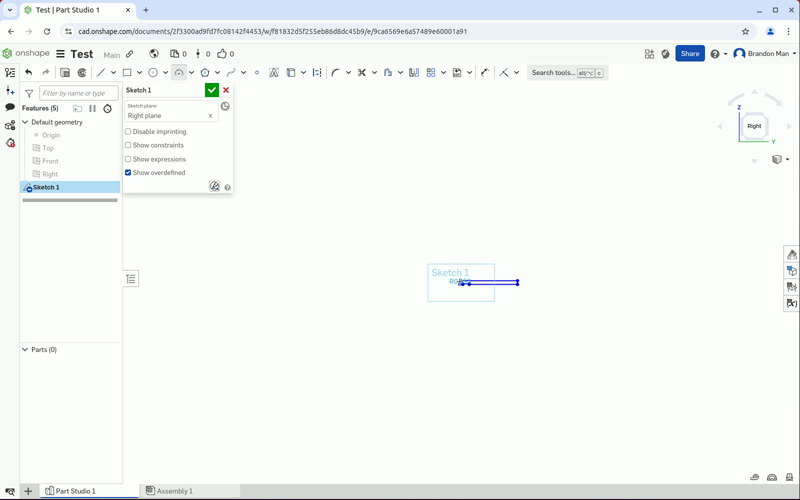
scroll(6)
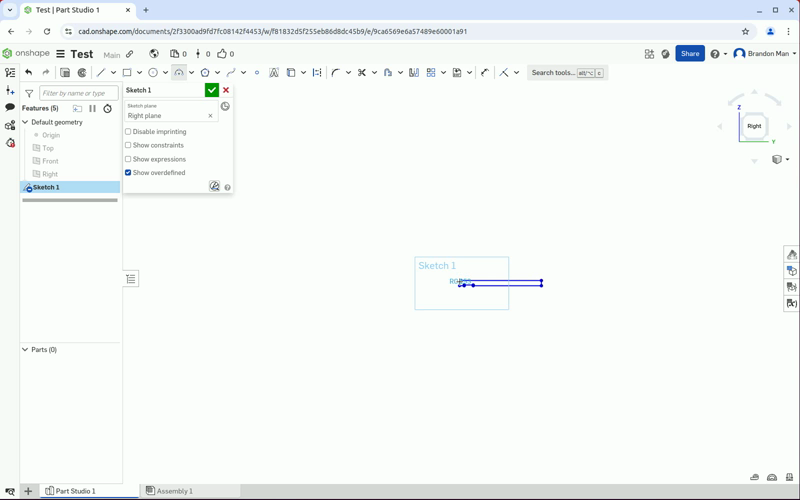
scroll(6)
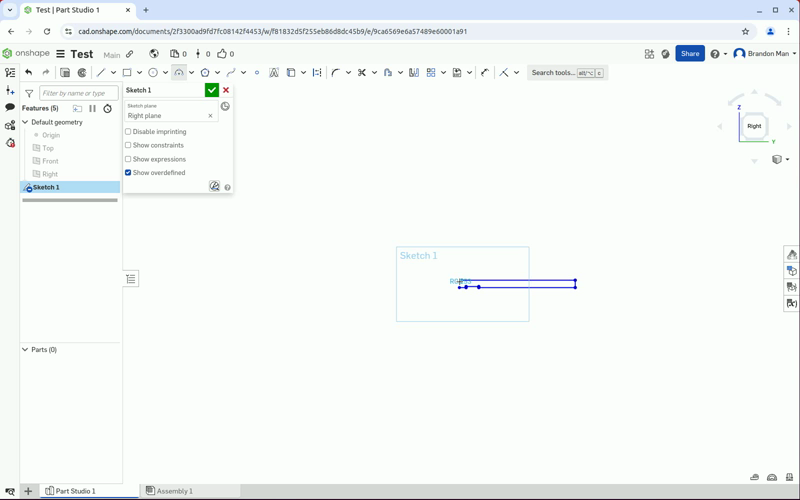
scroll(6)
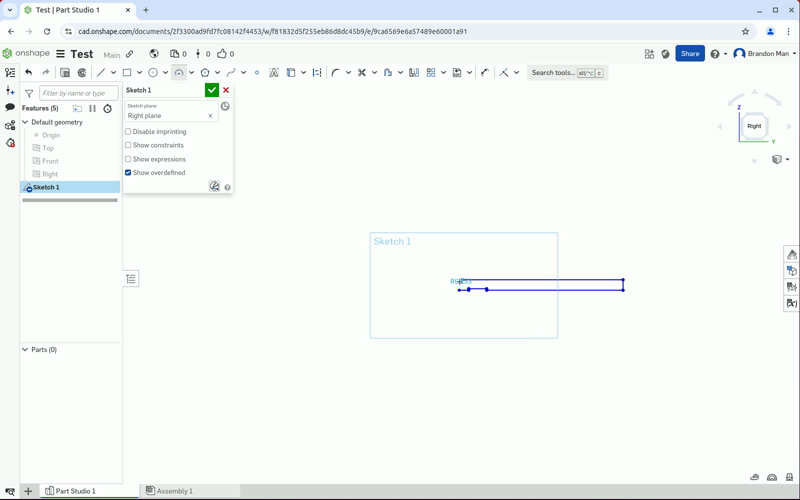
scroll(6)
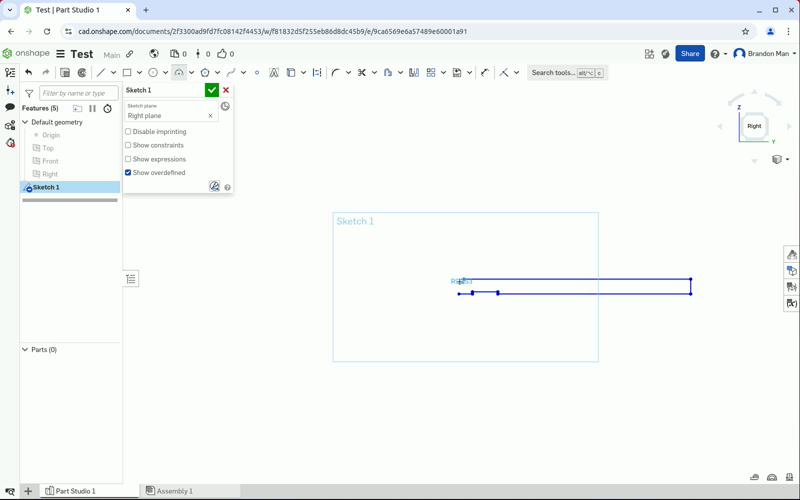
scroll(6)
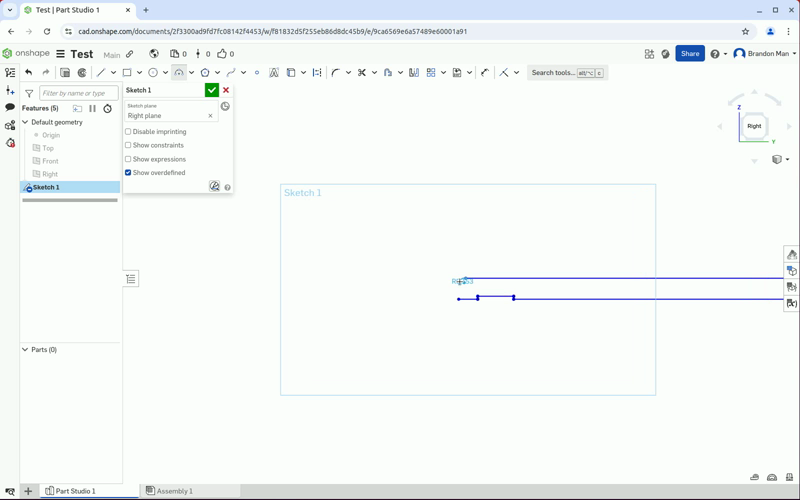
scroll(6)
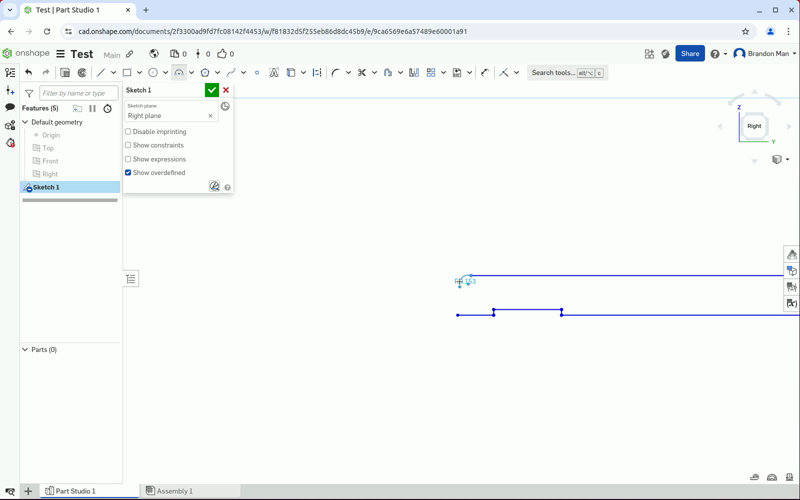
click(459, 281)
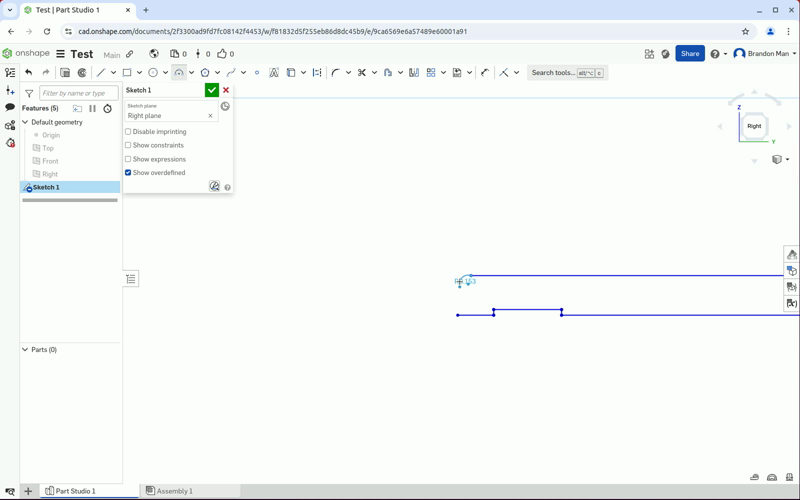
scroll(-6)
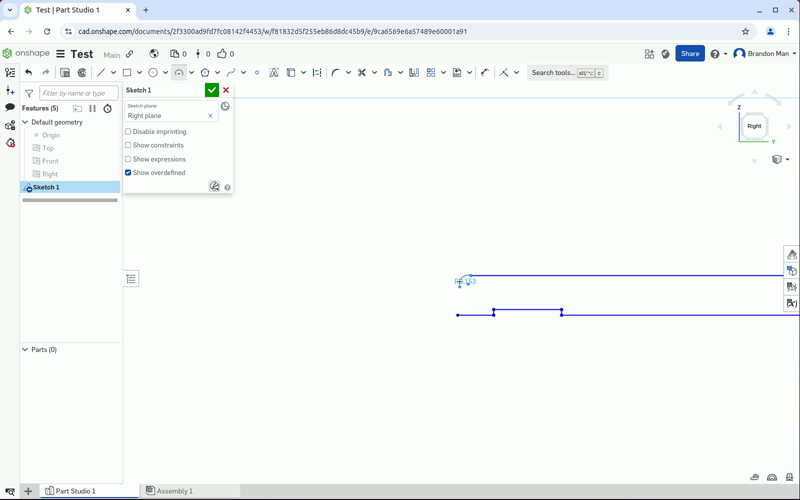
scroll(-6)
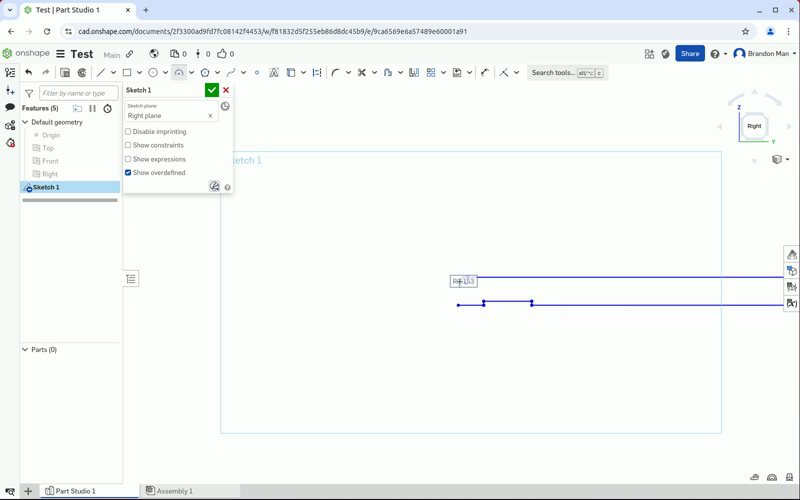
scroll(-6)
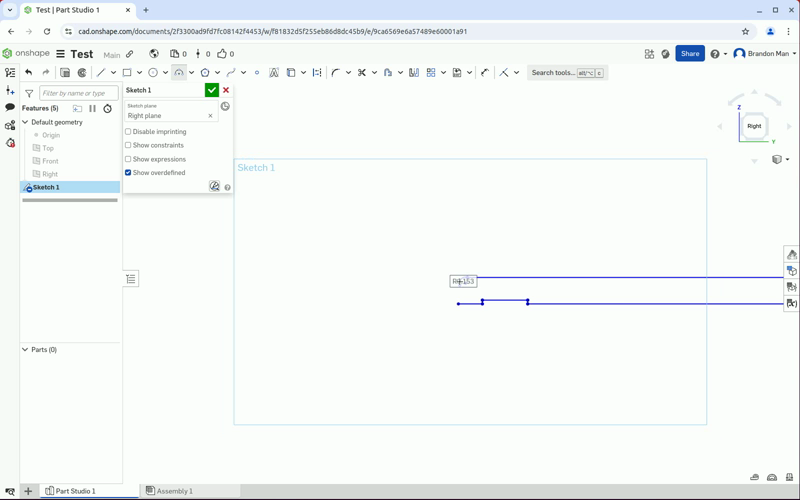
scroll(-6)
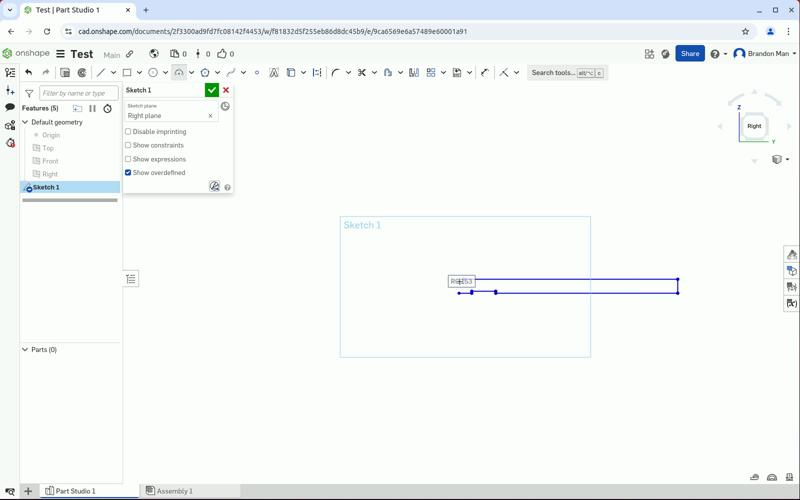
scroll(-6)
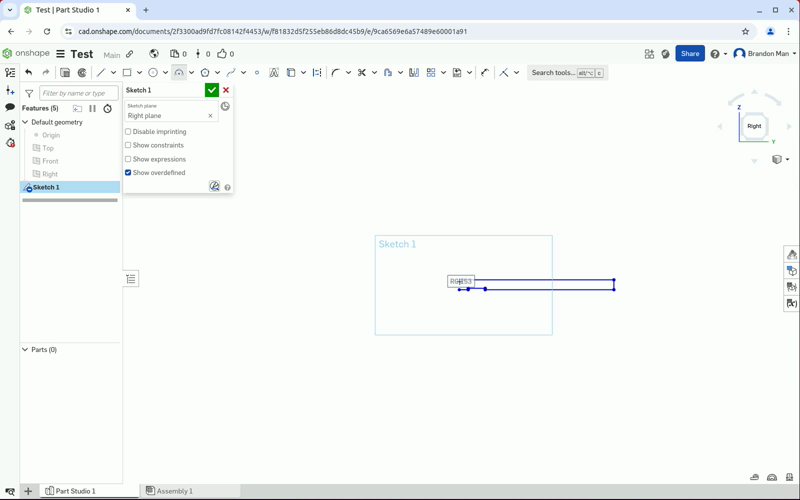
scroll(-6)
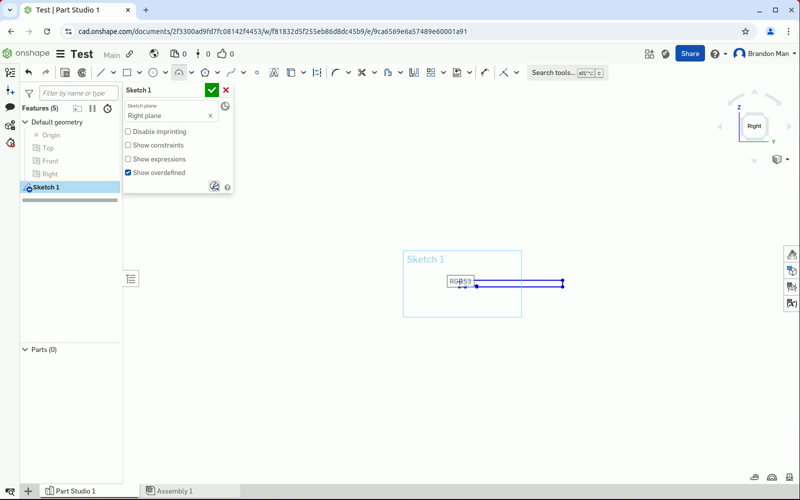
scroll(-6)
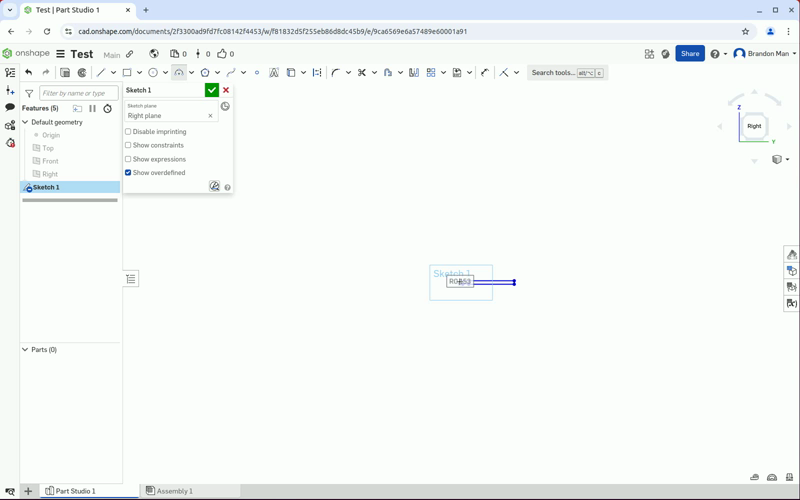
key_up(shift)
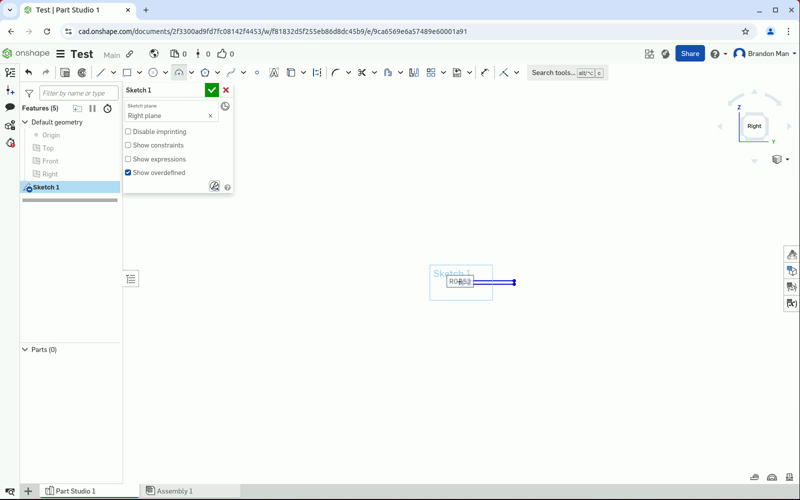
key(esc)
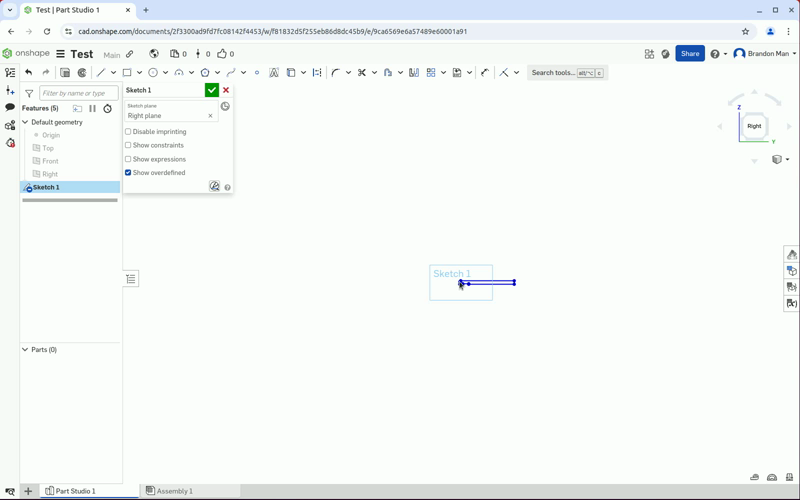
key(l)
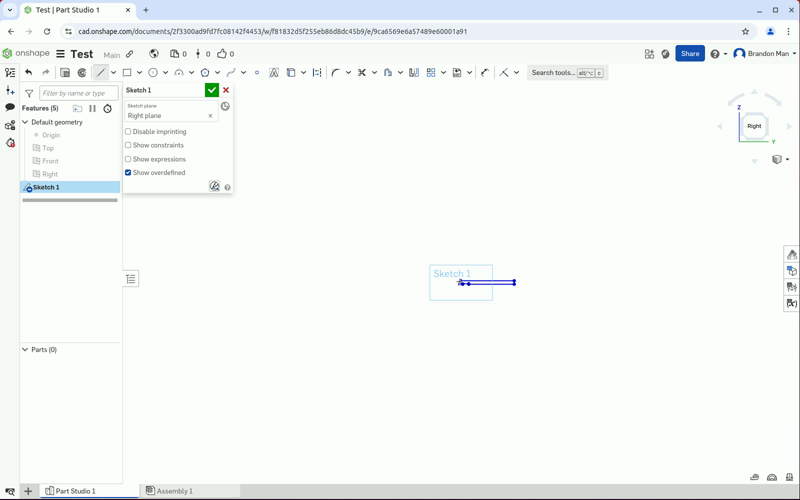
mouse_move(459, 281)
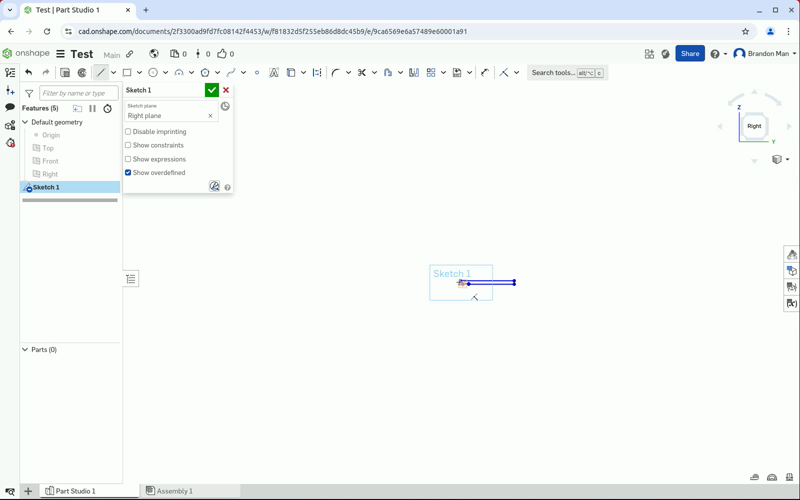
scroll(6)
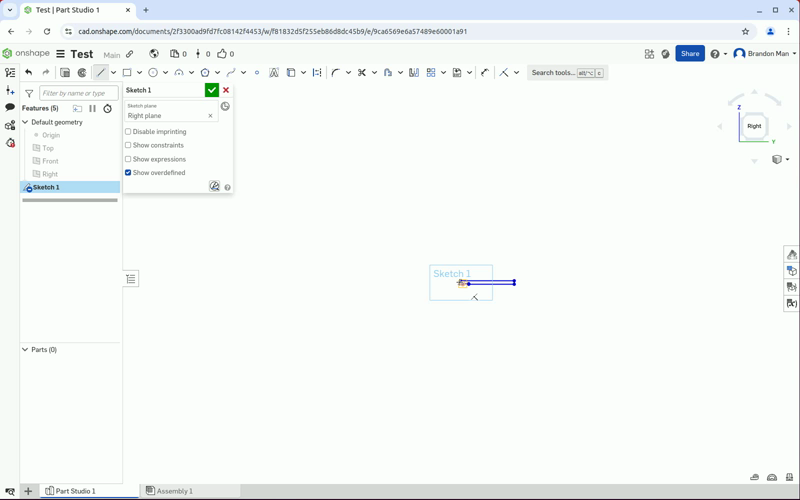
scroll(6)
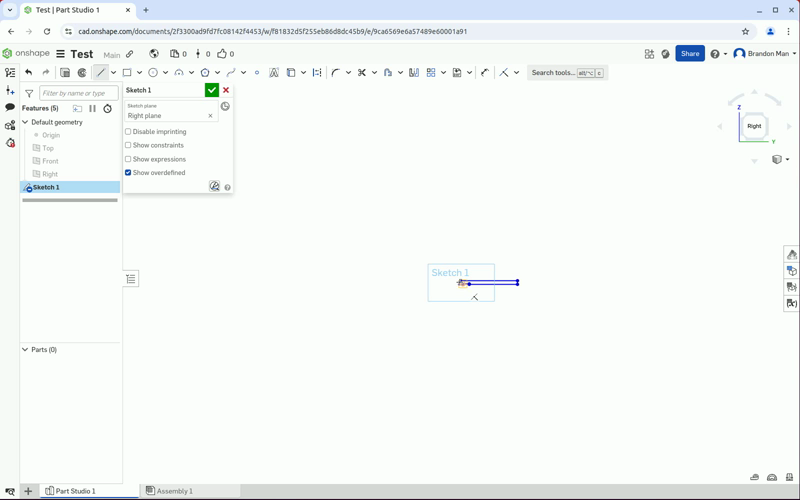
scroll(6)
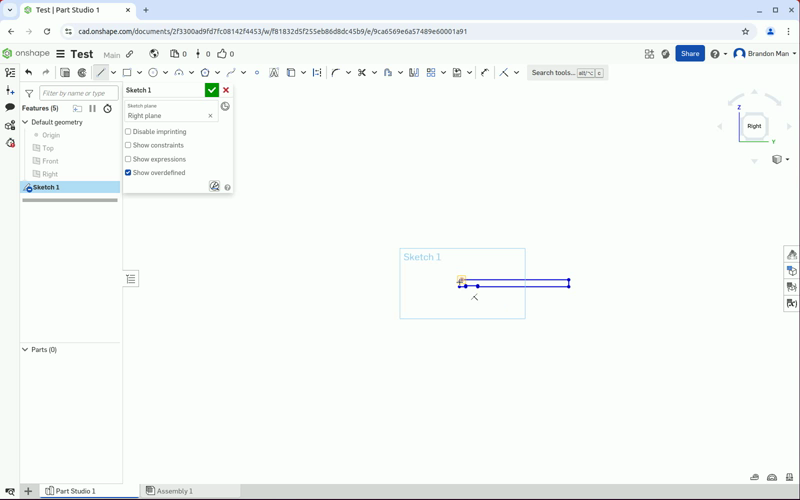
scroll(6)
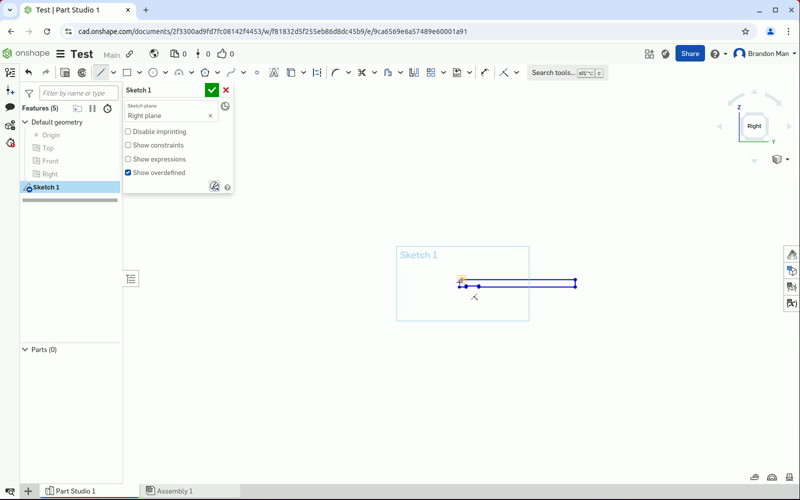
scroll(6)
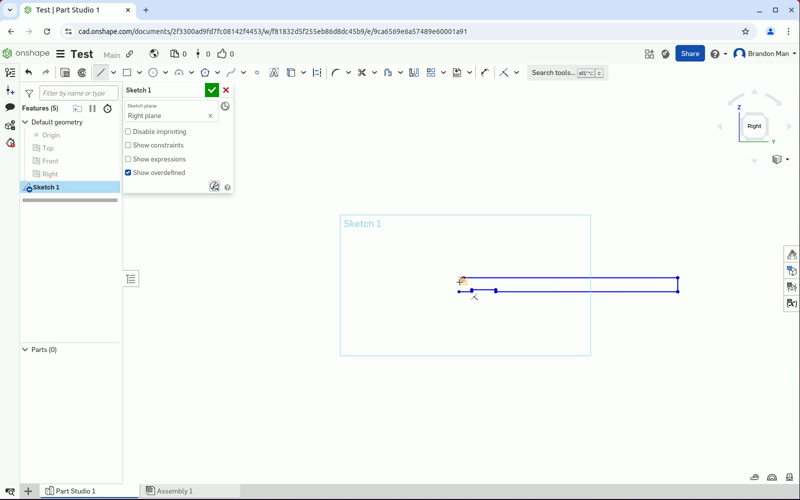
scroll(6)
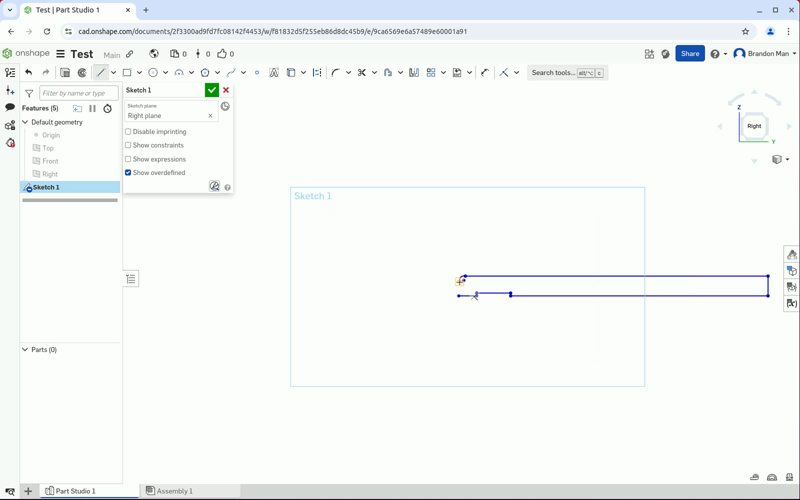
scroll(6)
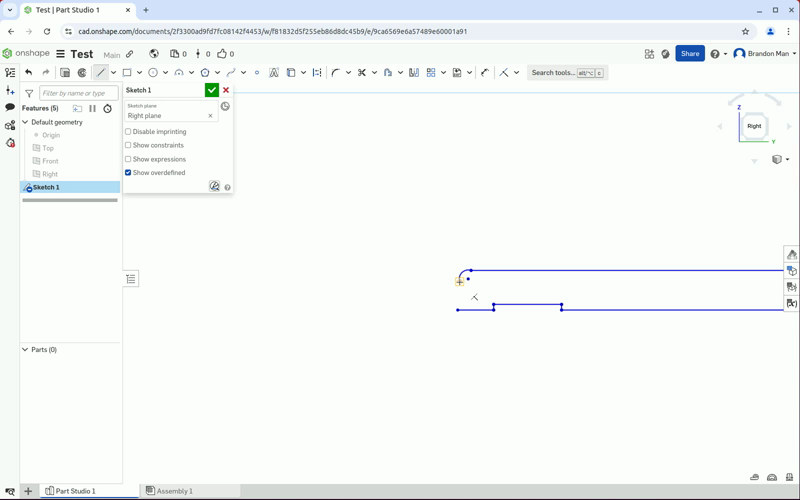
click(459, 281)
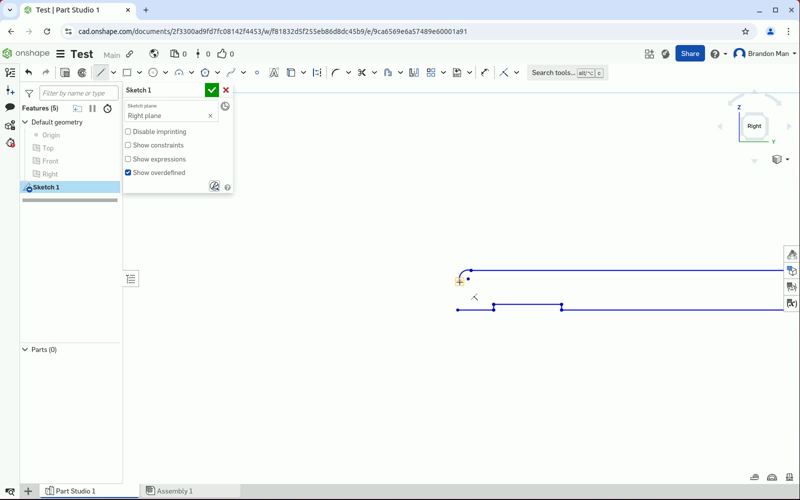
scroll(-6)
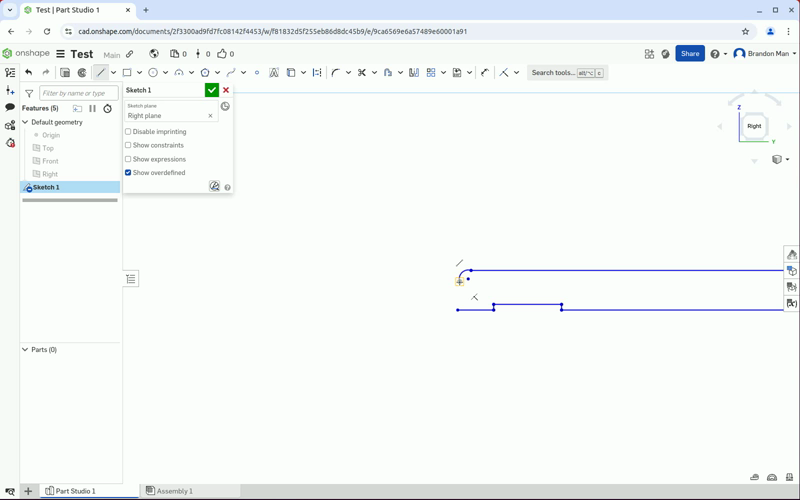
scroll(-6)
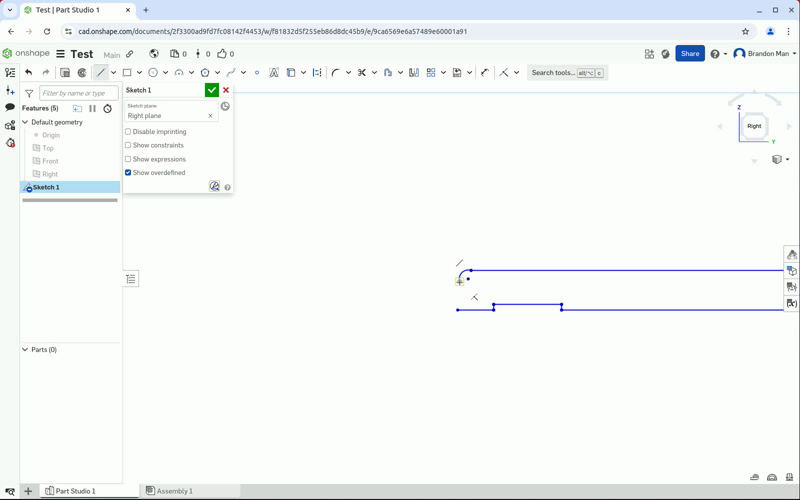
scroll(-6)
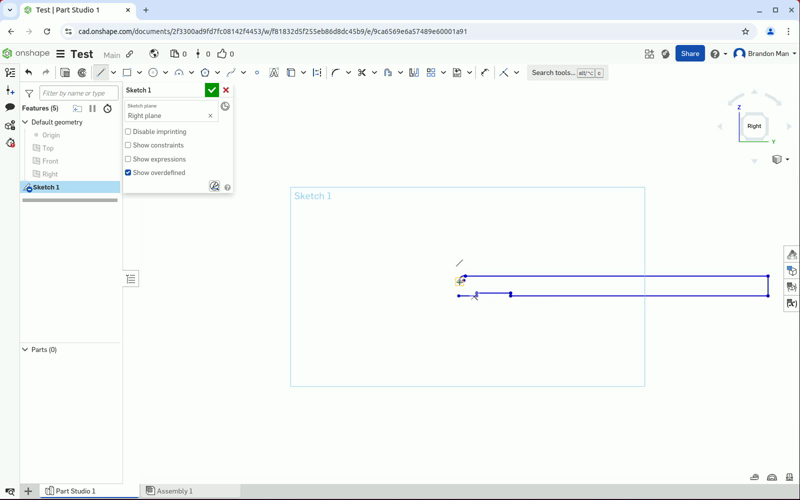
scroll(-6)
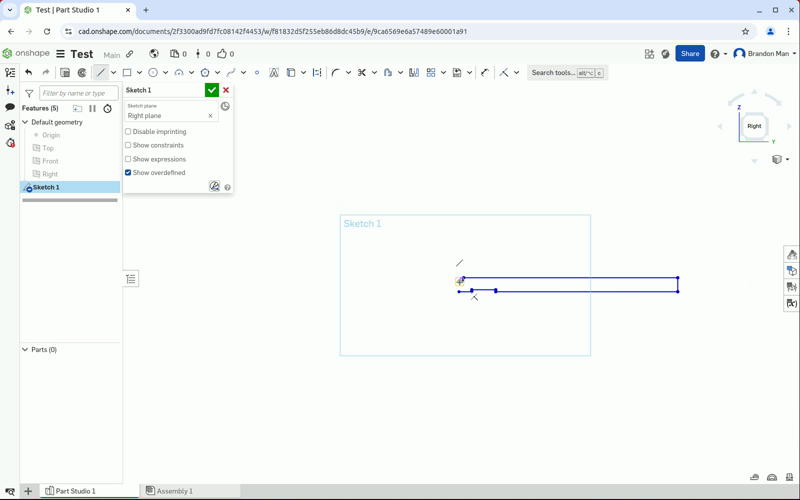
scroll(-6)
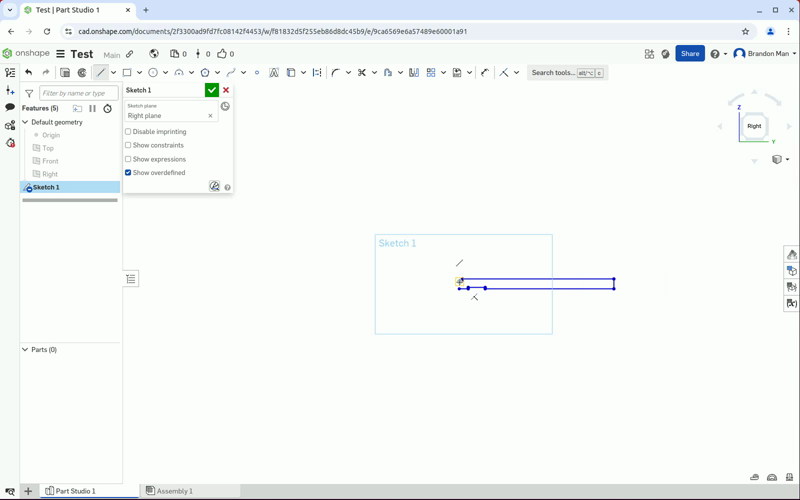
scroll(-6)
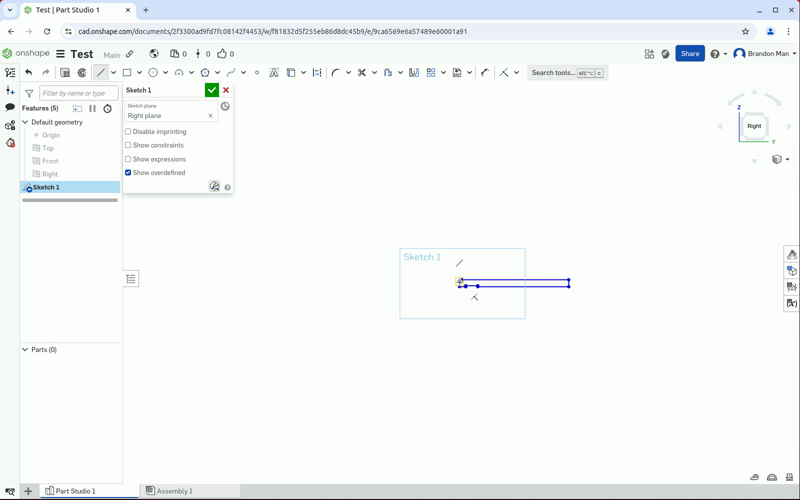
scroll(-6)
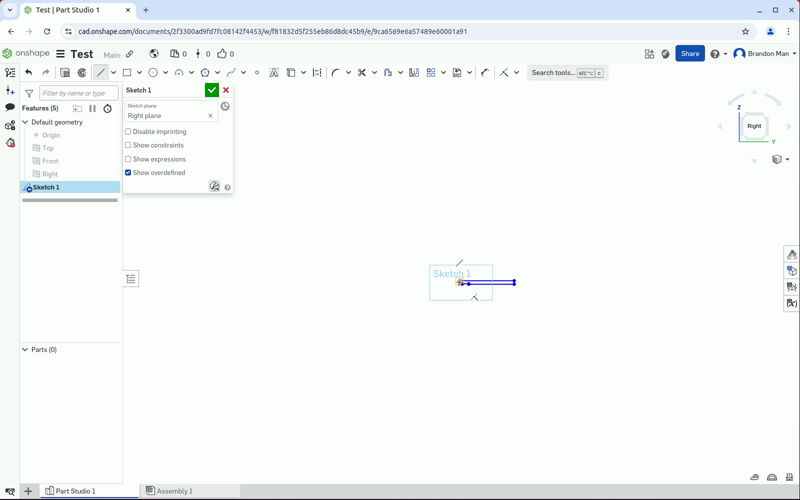
mouse_move(489, 281)
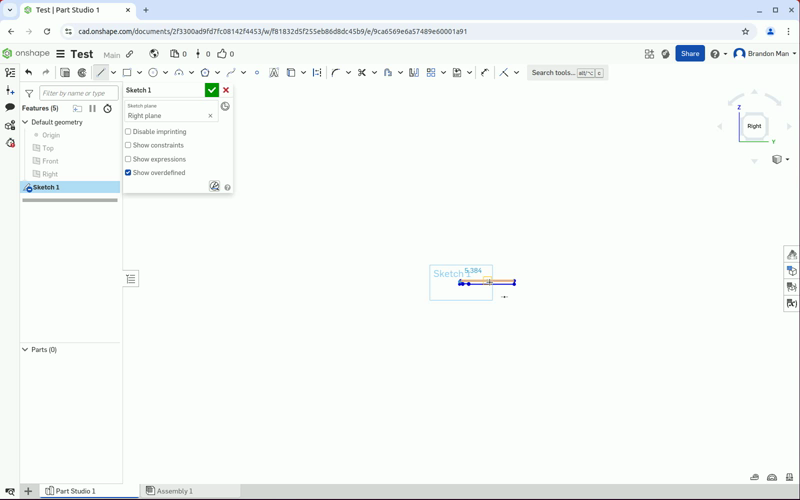
key_down(shift)
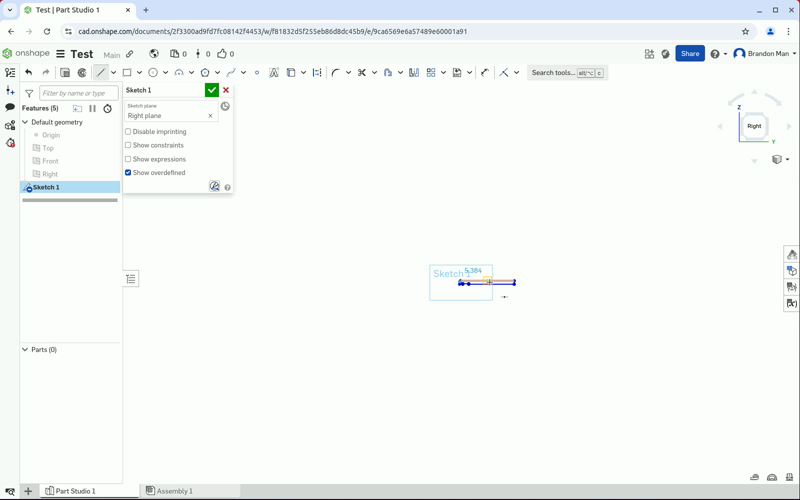
mouse_move(459, 284)
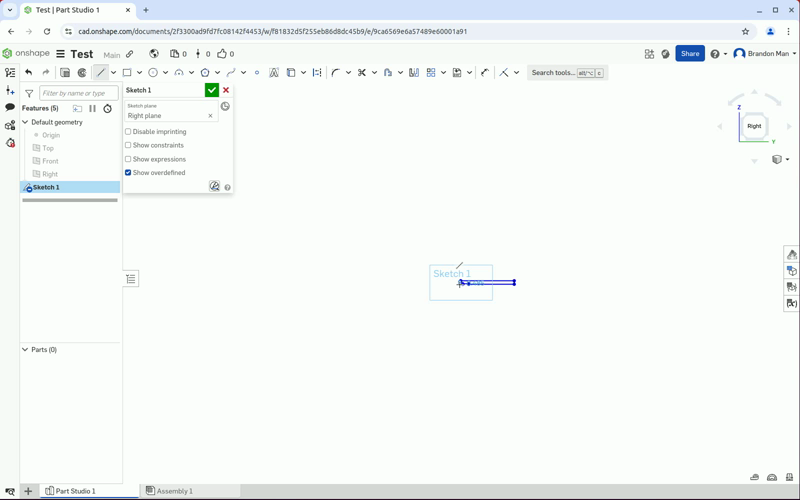
scroll(6)
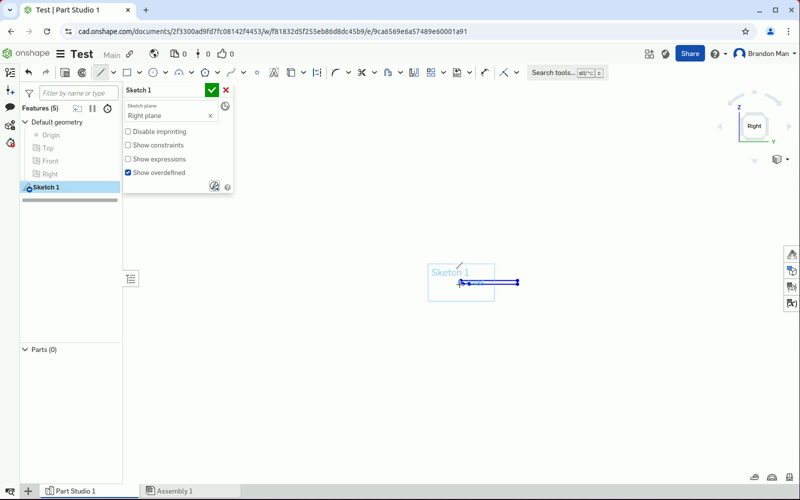
scroll(6)
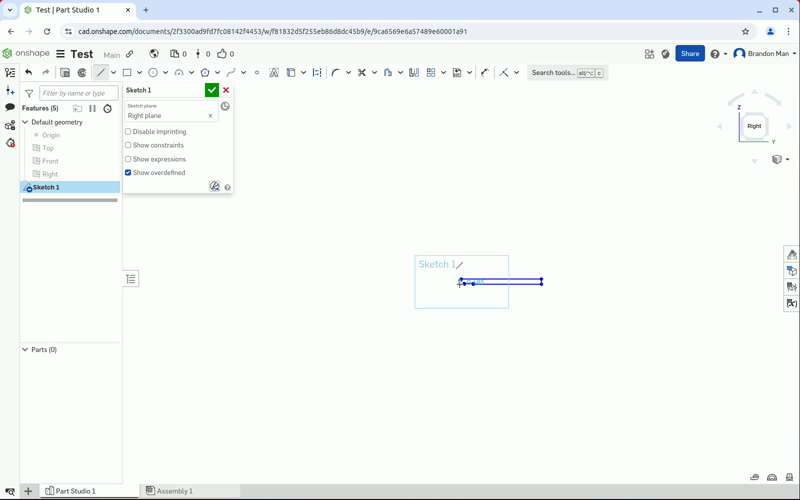
scroll(6)
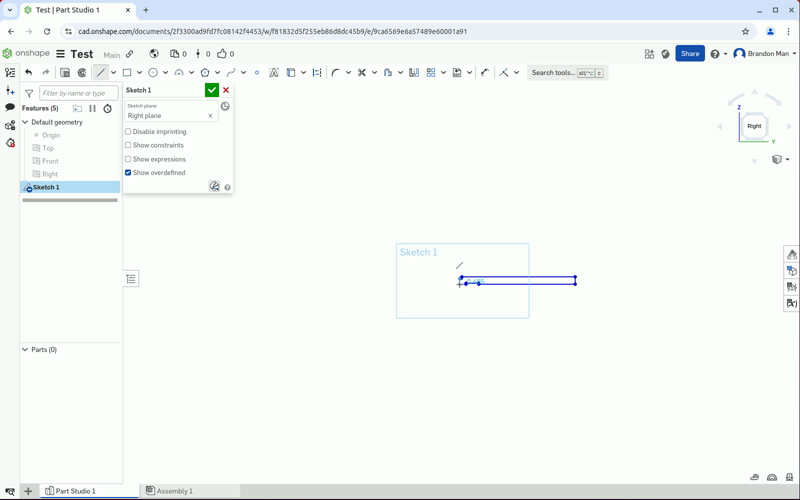
scroll(6)
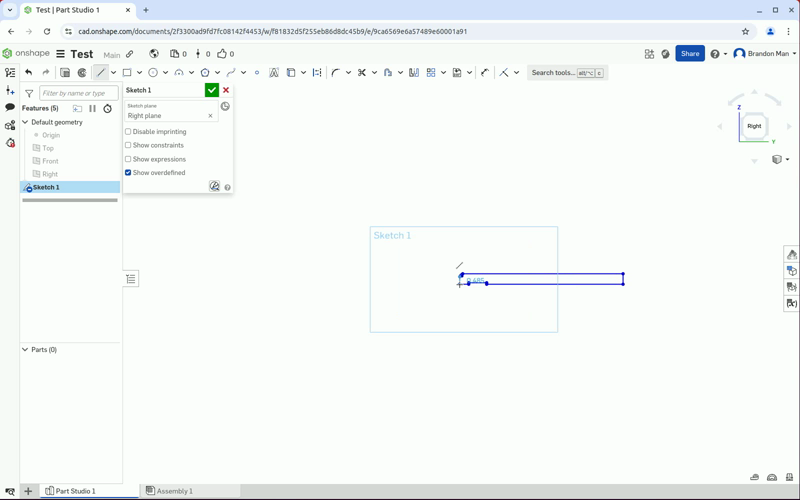
scroll(6)
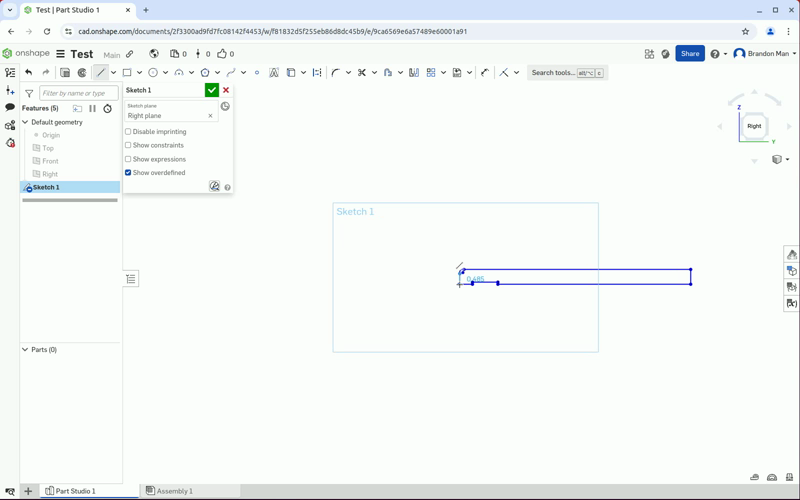
scroll(6)
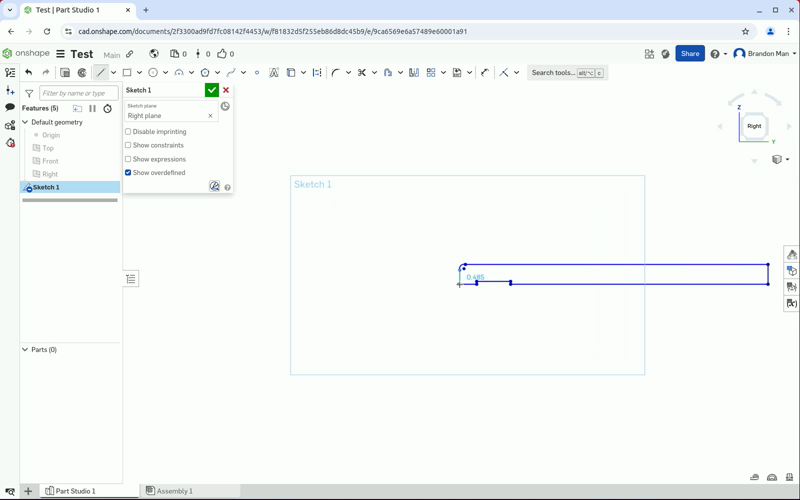
scroll(6)
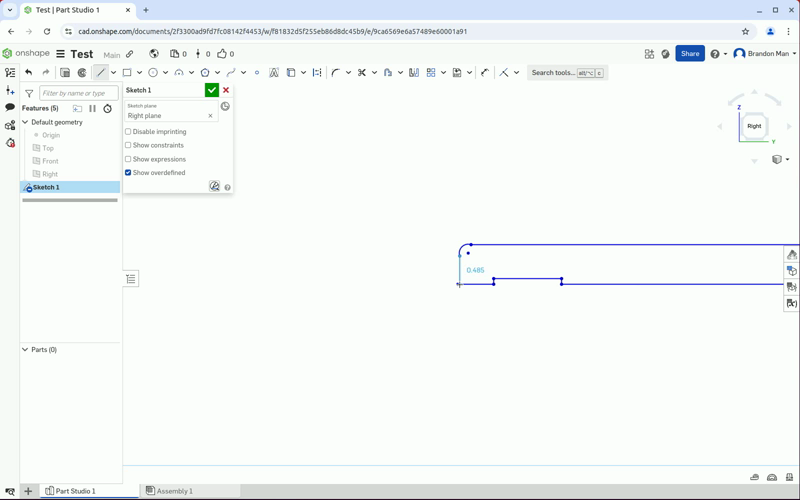
key_up(shift)
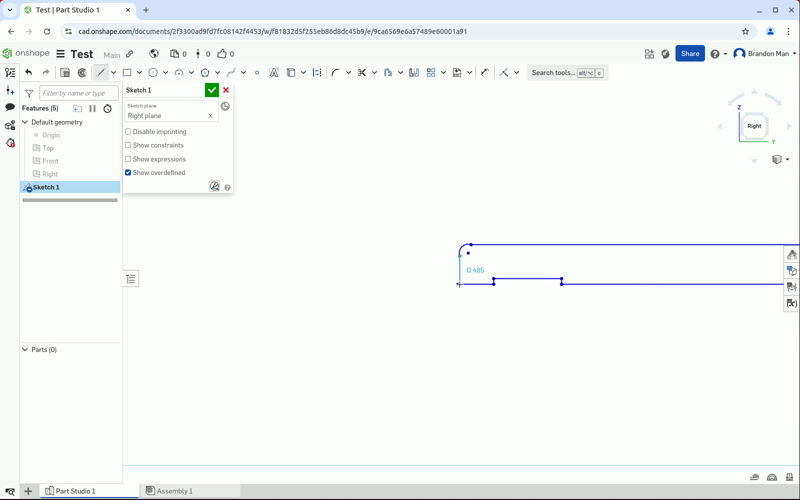
click(459, 284)
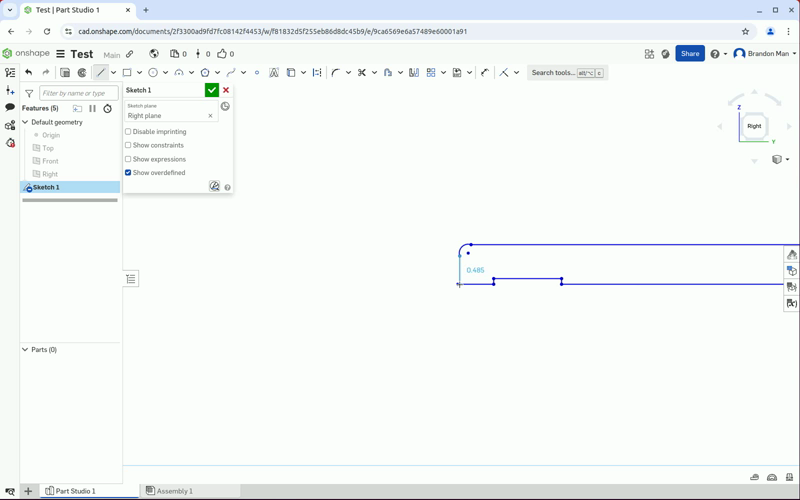
scroll(-6)
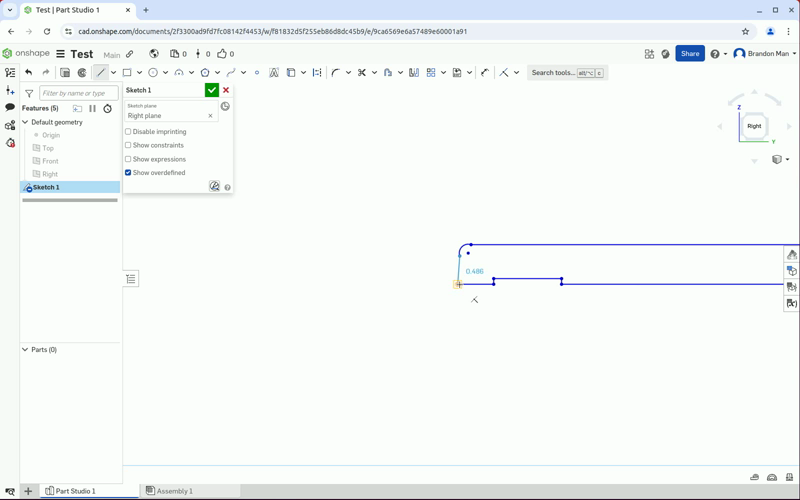
scroll(-6)
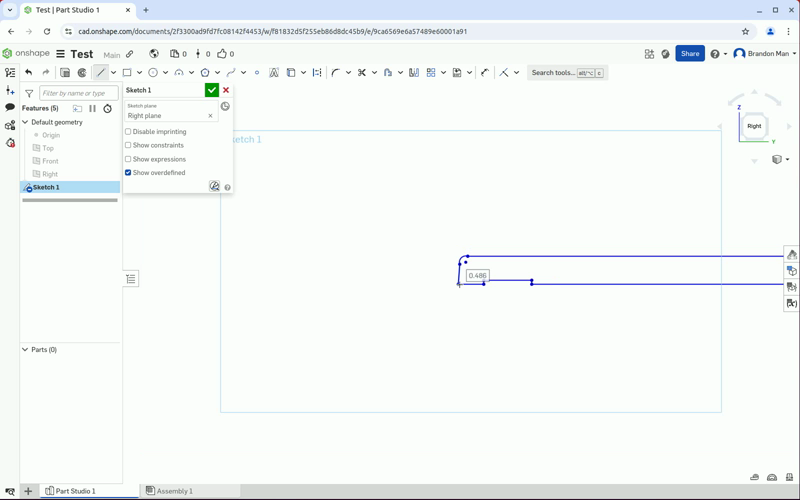
scroll(-6)
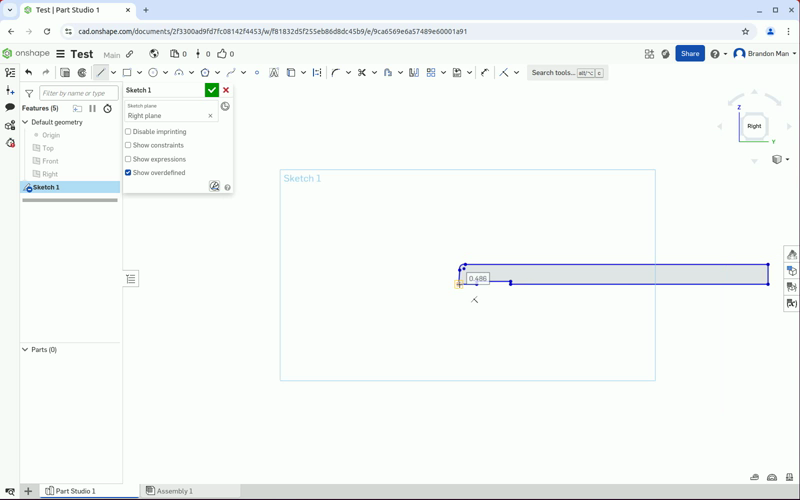
scroll(-6)
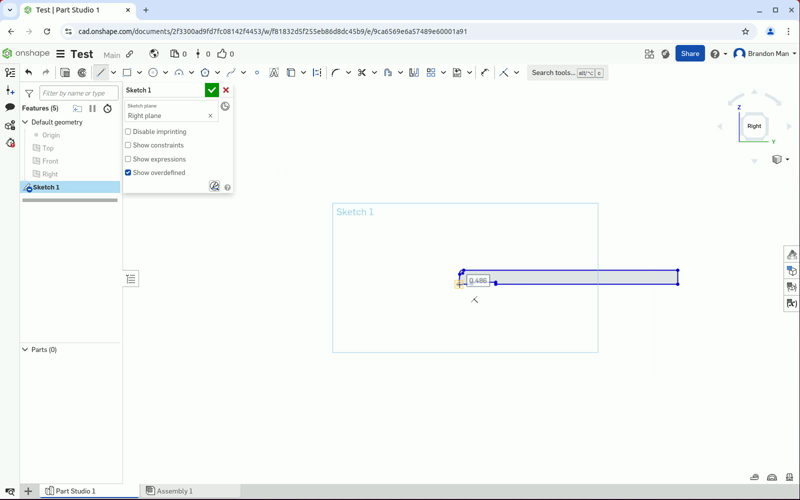
scroll(-6)
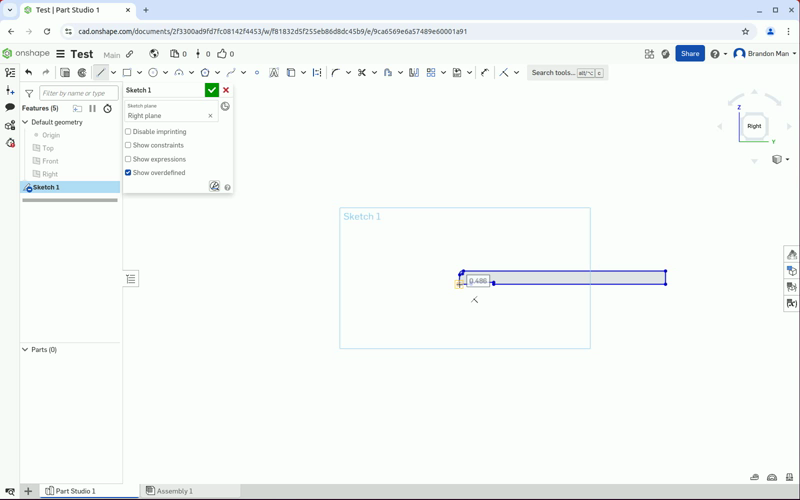
scroll(-6)
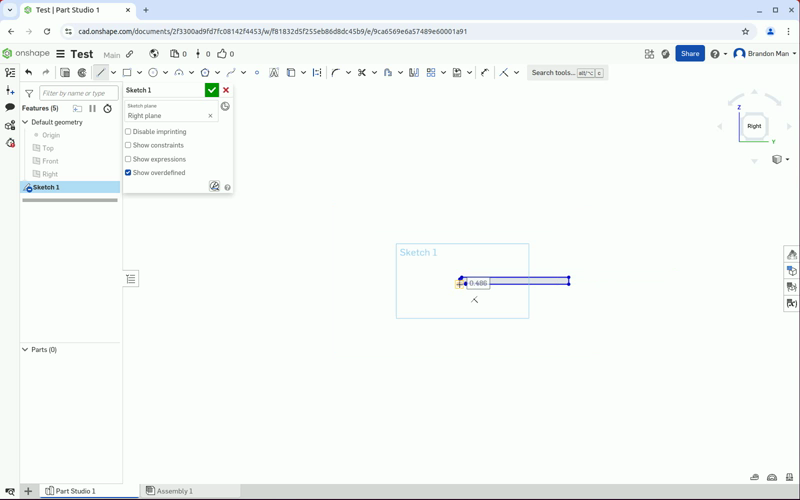
scroll(-6)
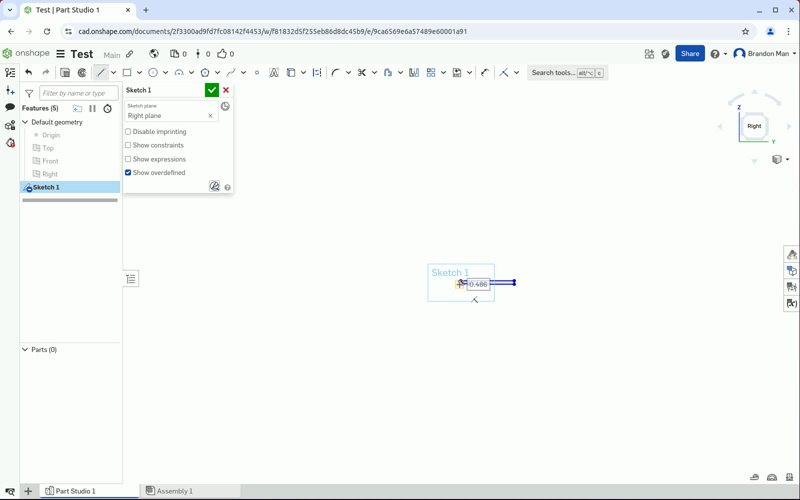
key(esc)
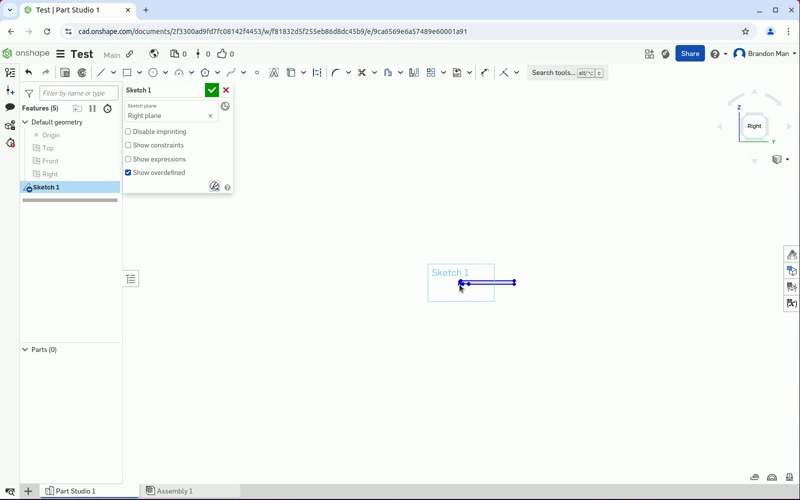
mouse_move(492, 283)
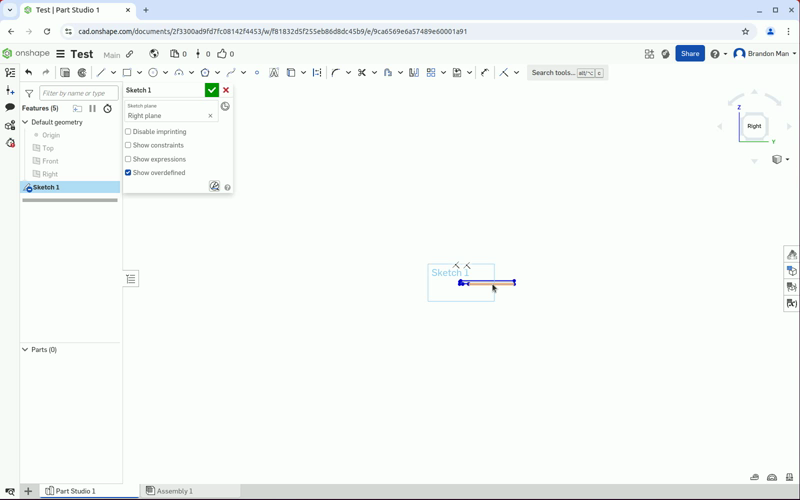
scroll(6)
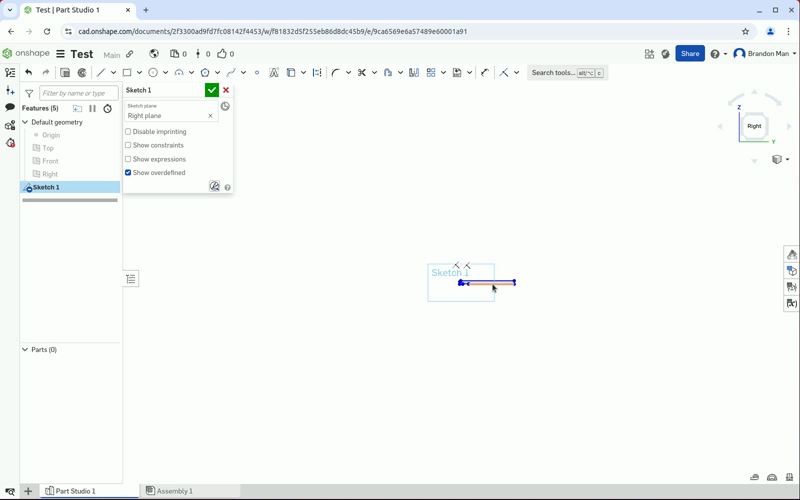
scroll(6)
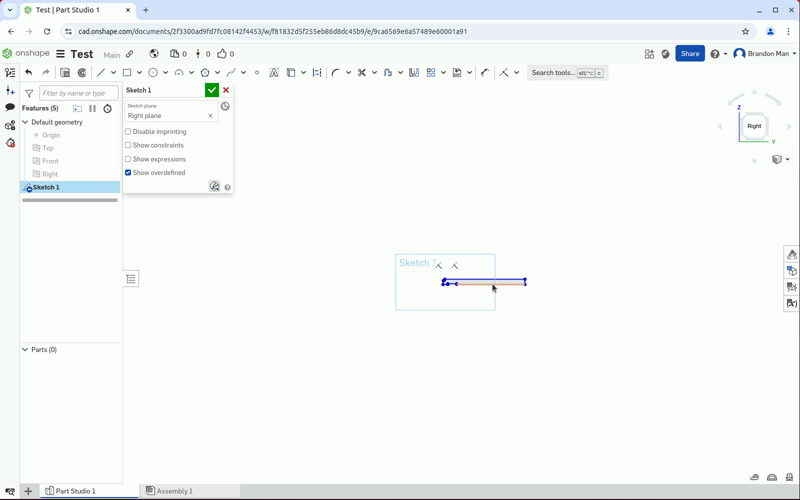
scroll(6)
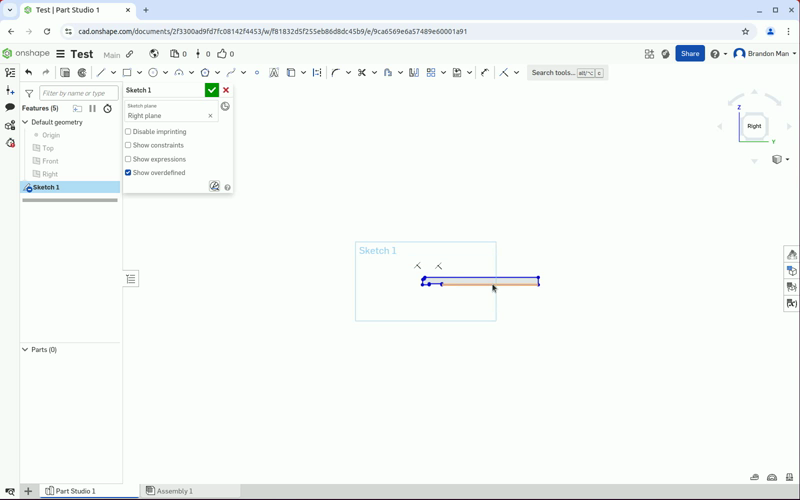
scroll(6)
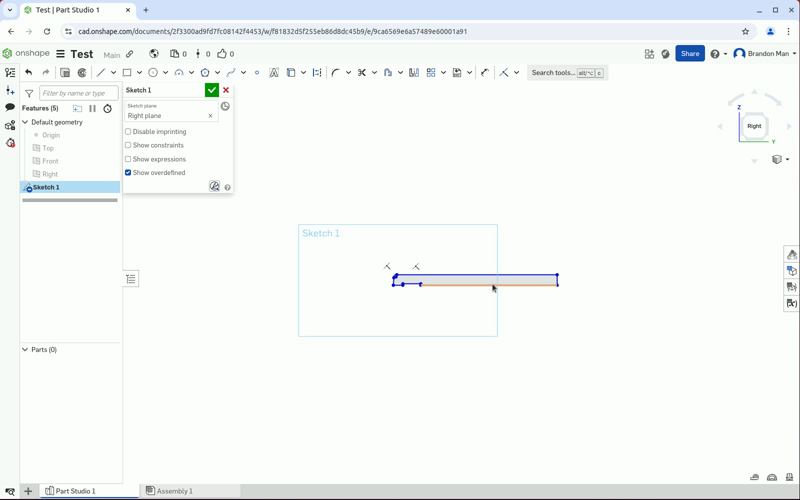
scroll(6)
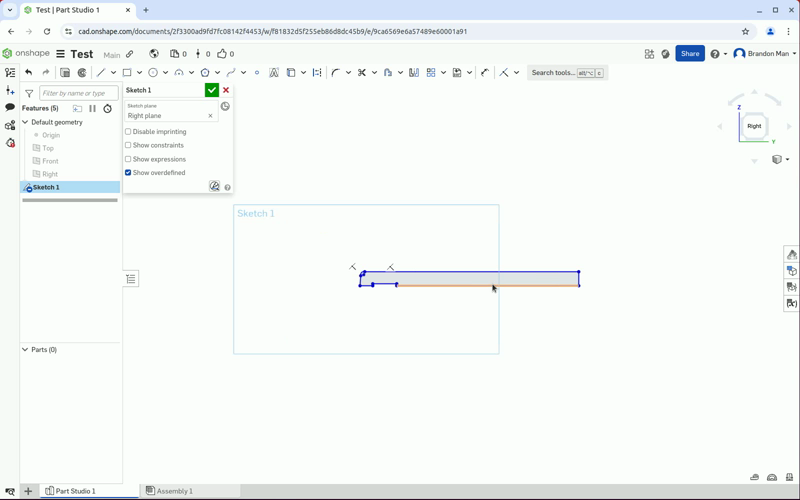
scroll(6)
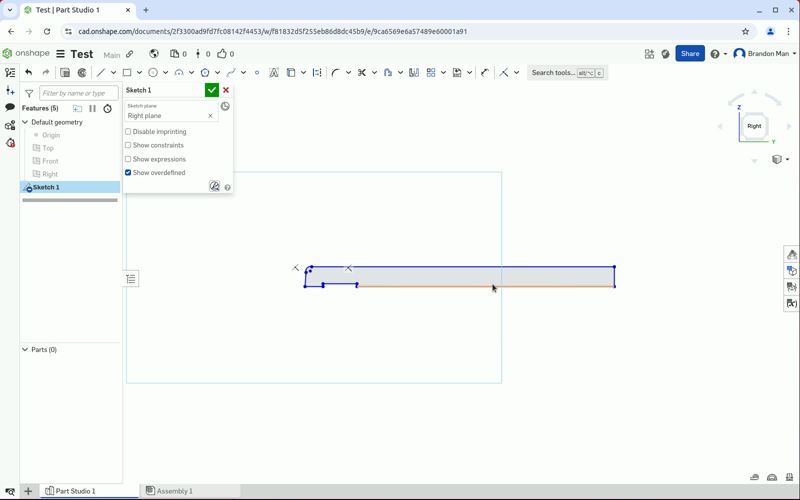
scroll(6)
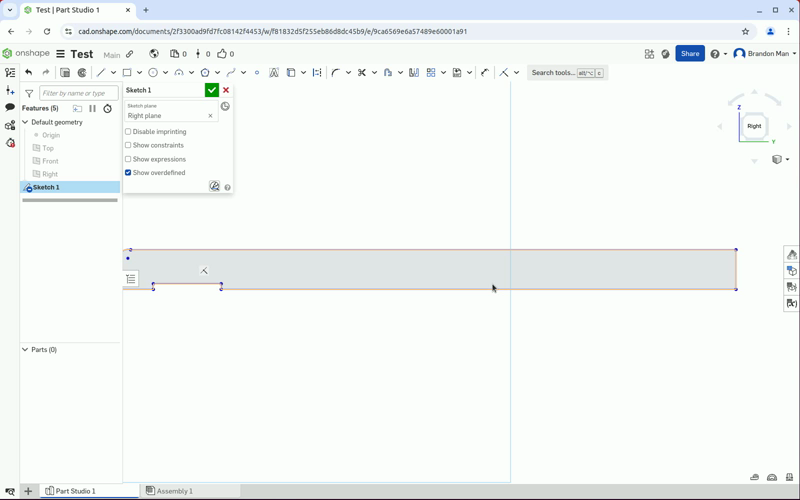
click(492, 283)
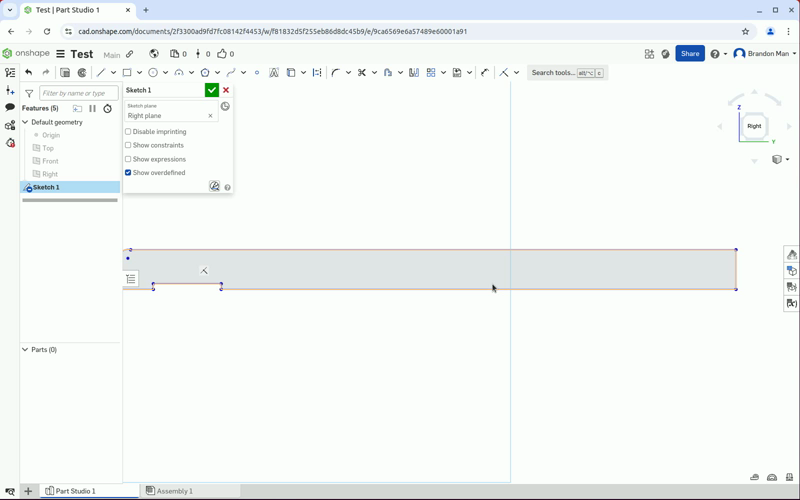
scroll(-6)
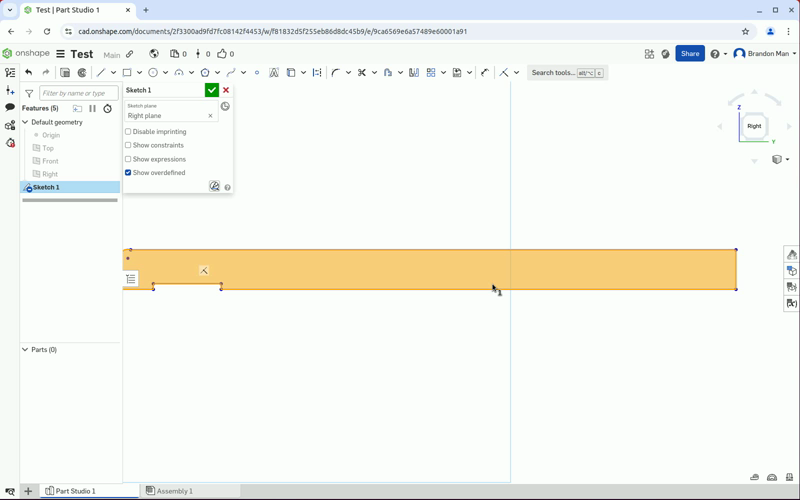
scroll(-6)
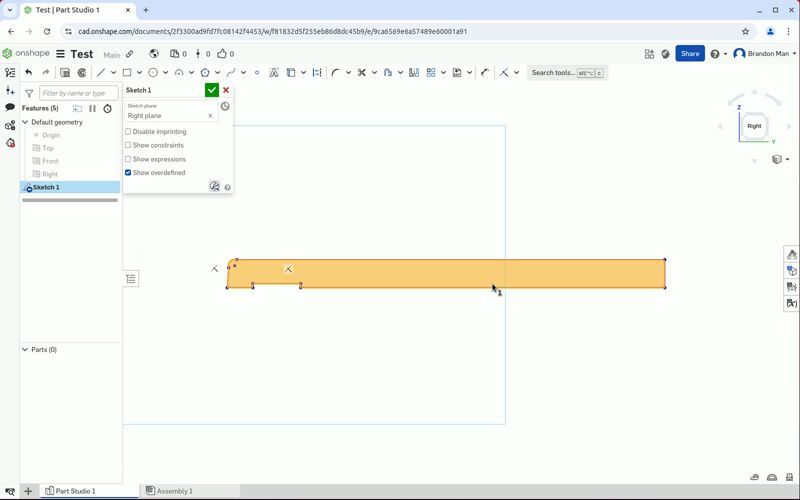
scroll(-6)
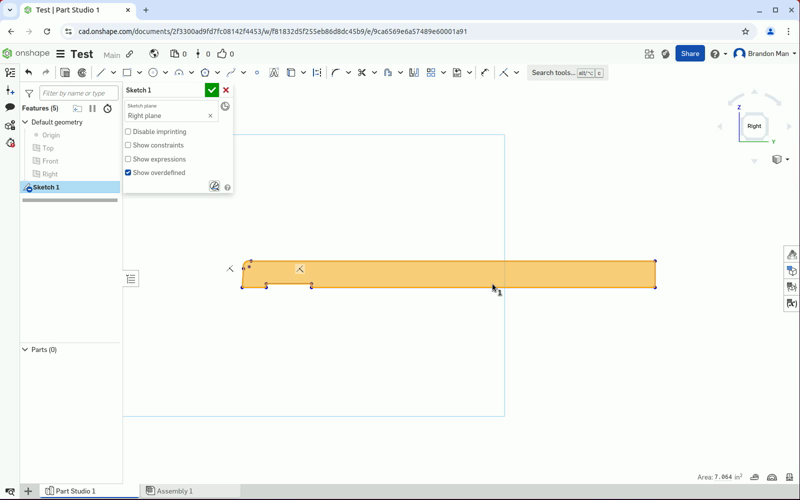
scroll(-6)
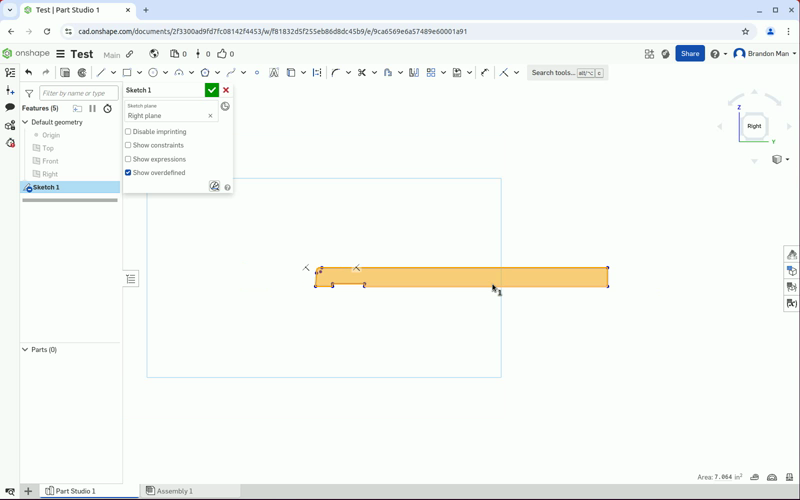
scroll(-6)
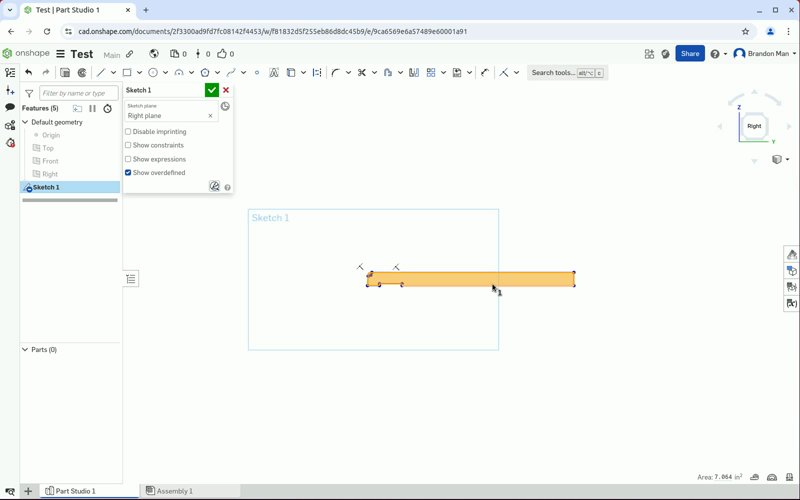
scroll(-6)
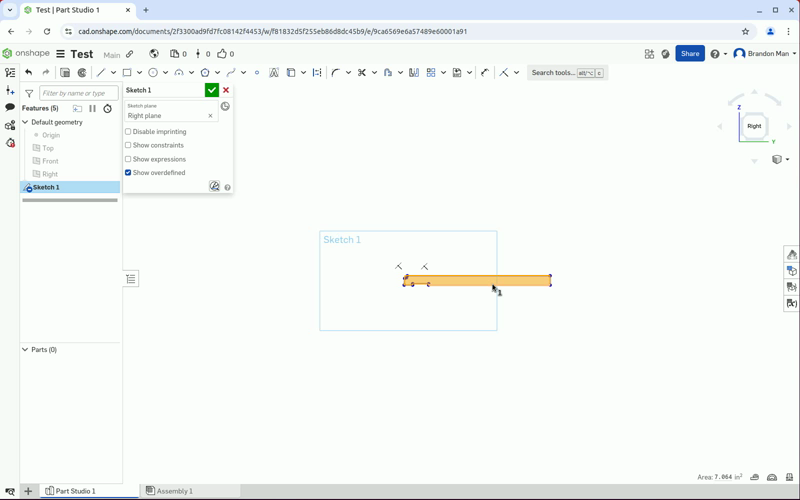
scroll(-6)
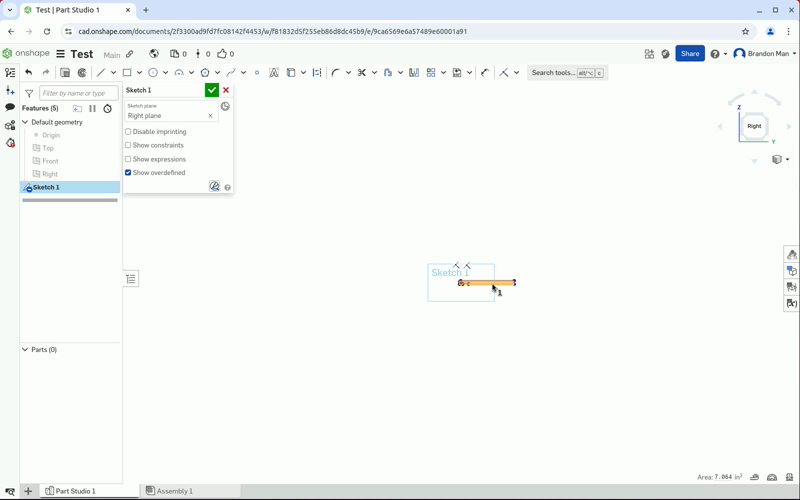
mouse_move(73, 352)
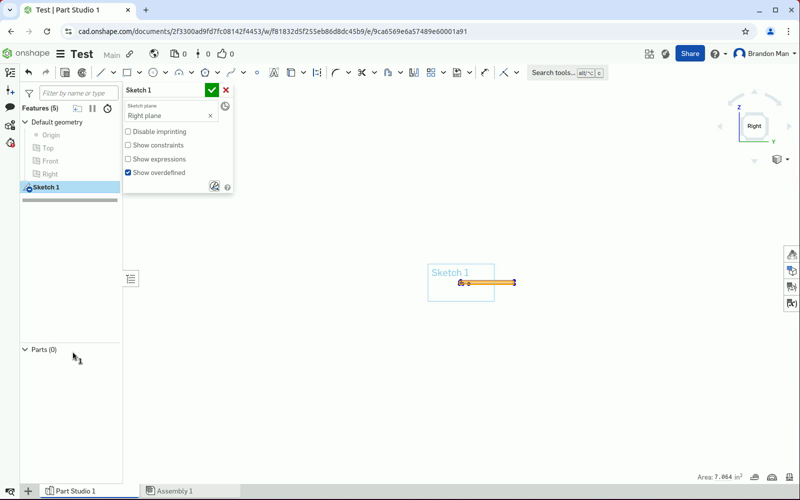
key(shift+y)
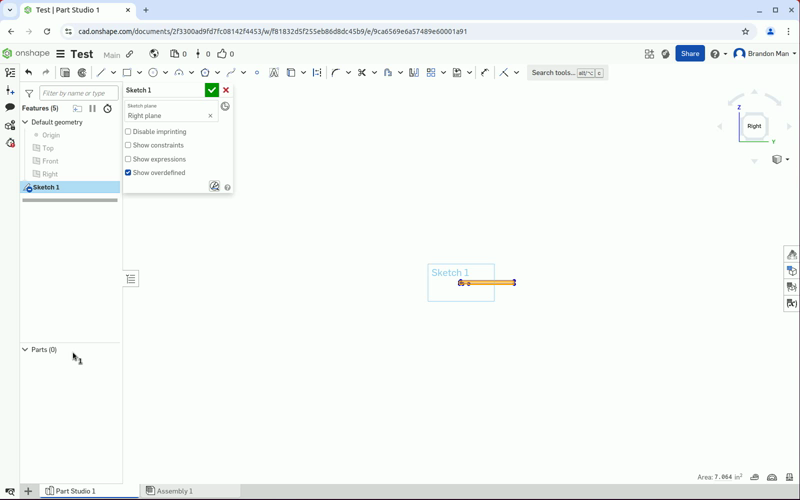
key(shift+e)
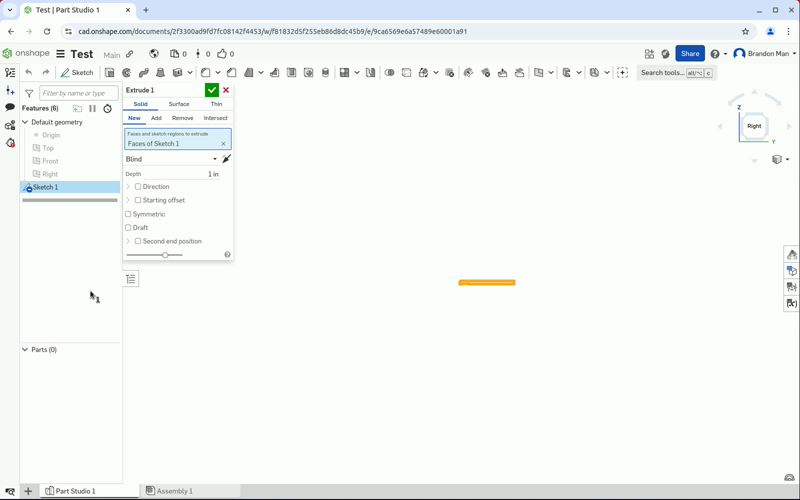
mouse_move(143, 106)
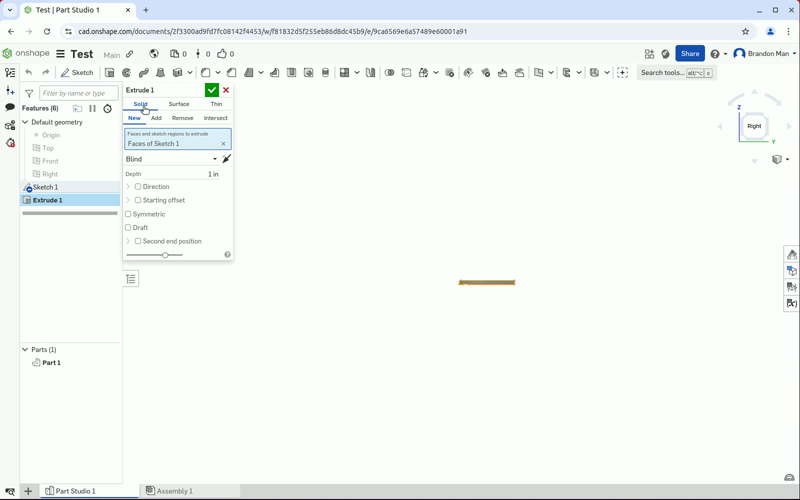
click(143, 106)
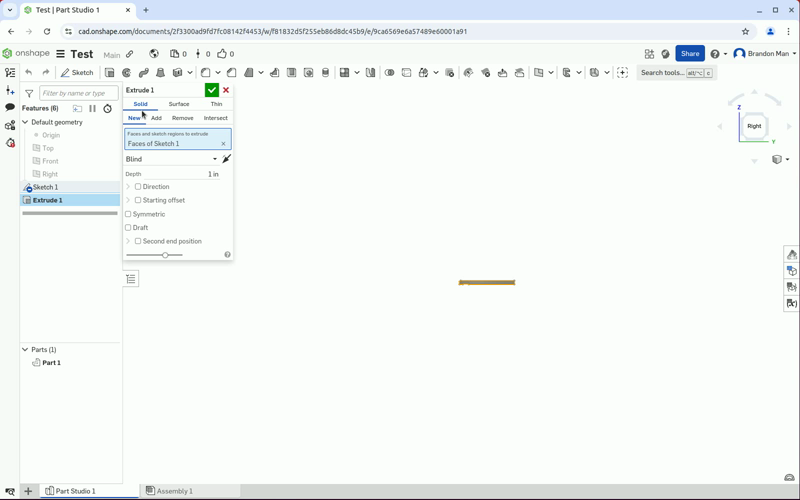
mouse_move(137, 120)
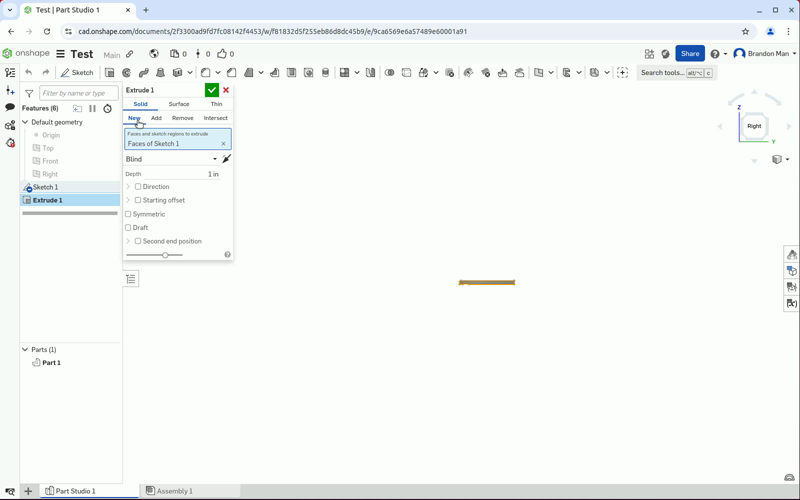
click(137, 120)
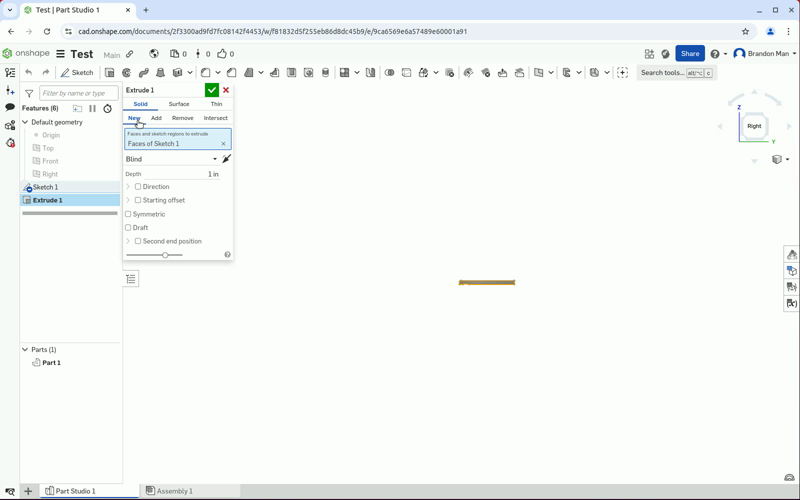
key(tab, 4)
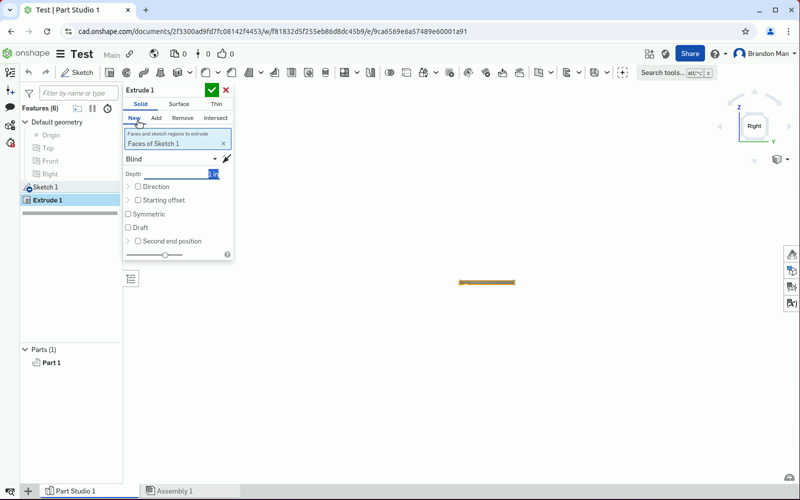
text(23.108)
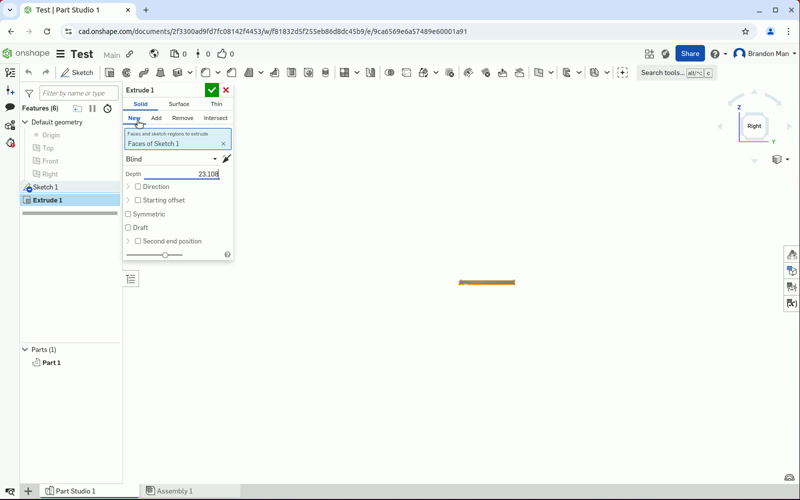
key(enter)
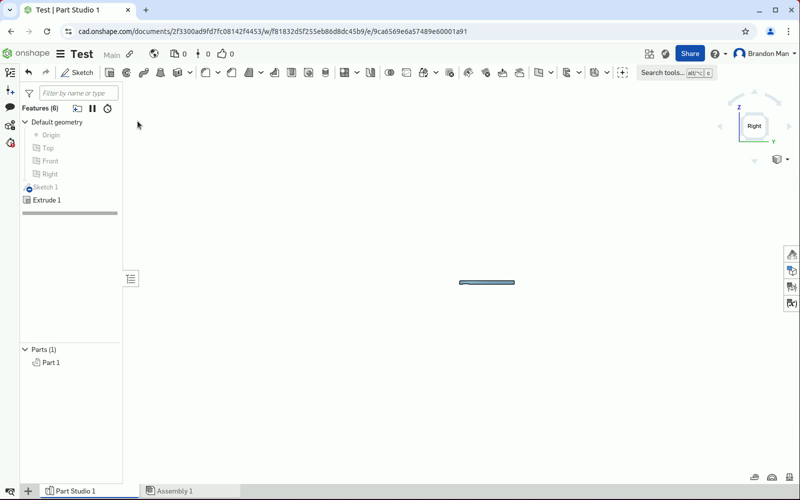
key(shift+h)
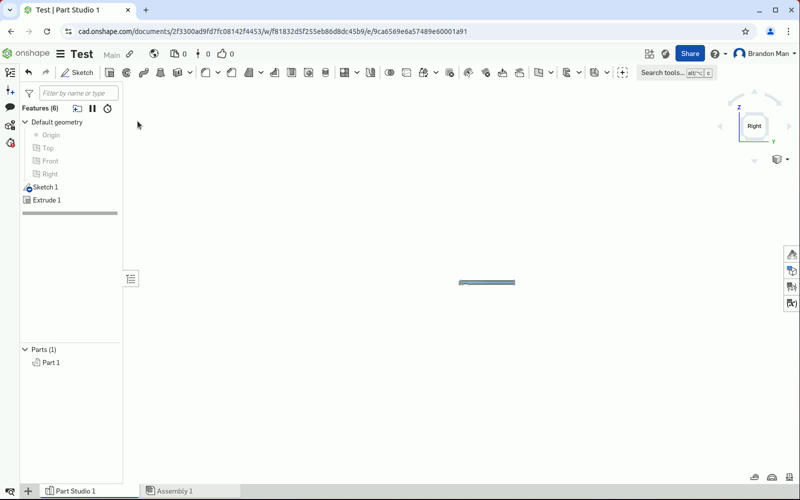
key(shift+h)
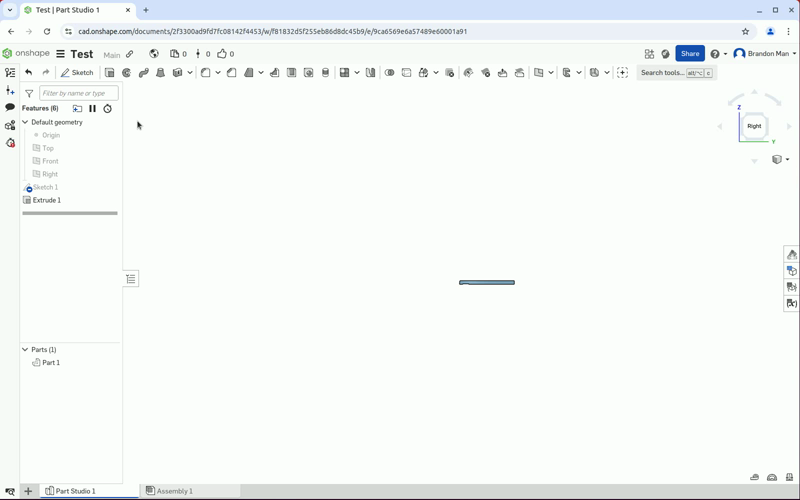
mouse_move(73, 189)
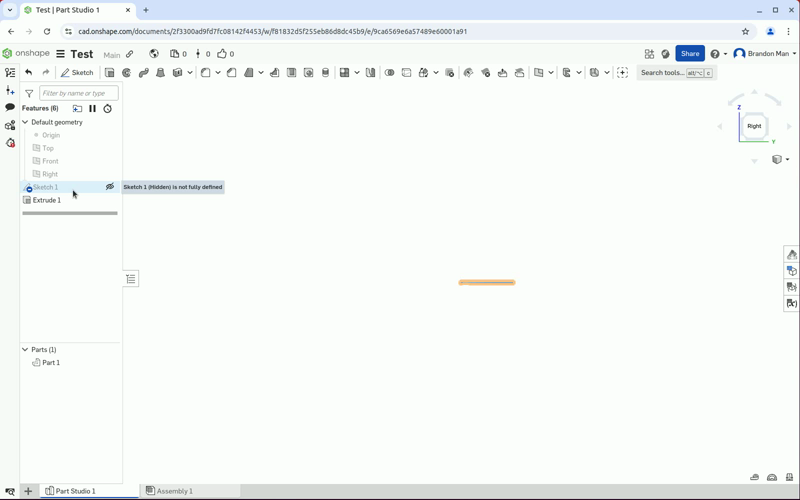
click(73, 189)
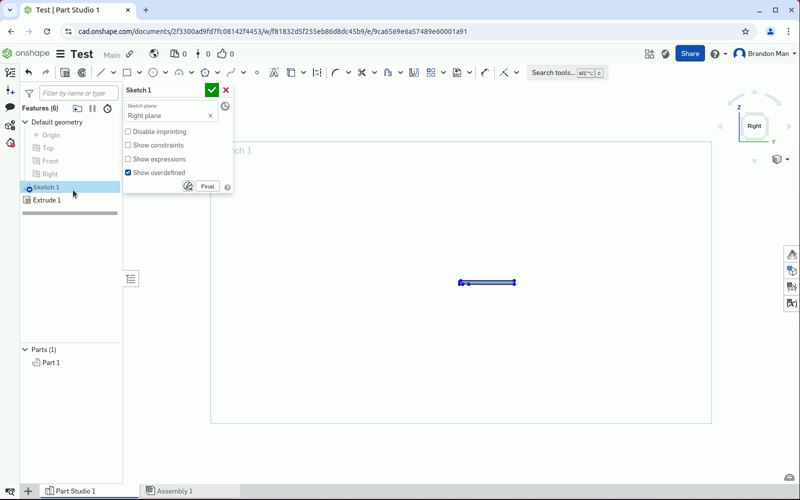
mouse_move(229, 92)
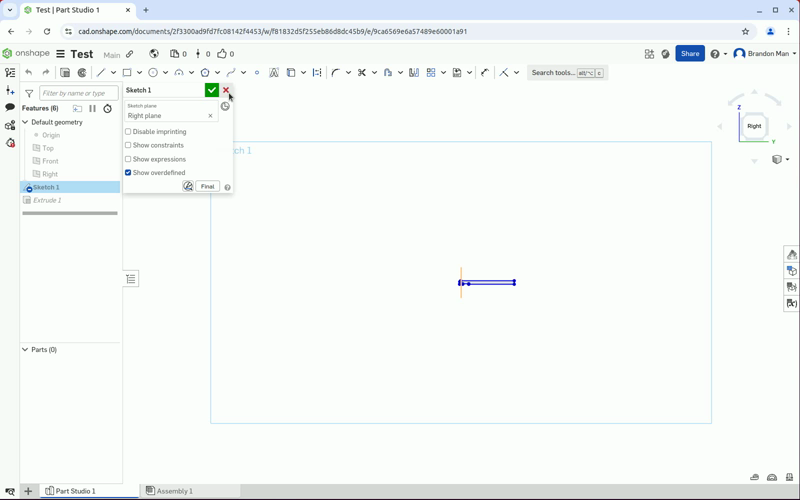
click(229, 92)
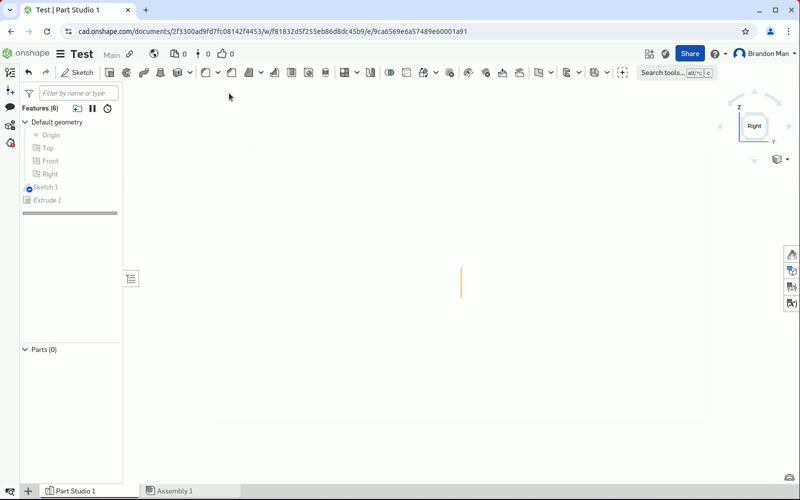
mouse_move(73, 352)
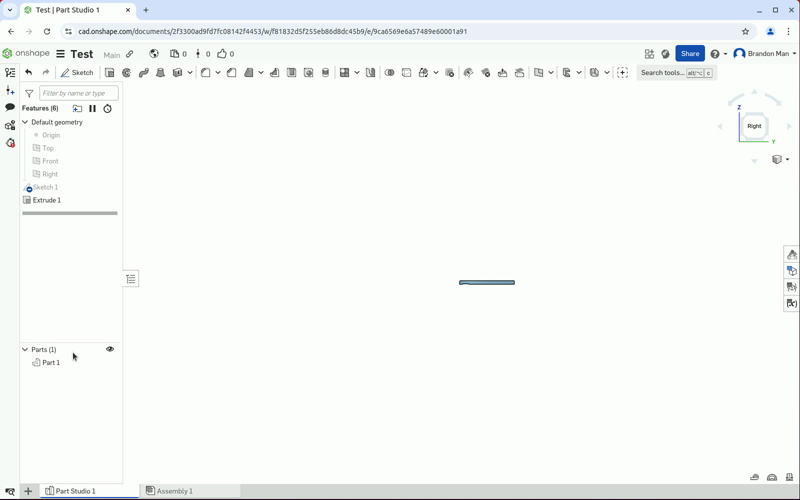
key(y)
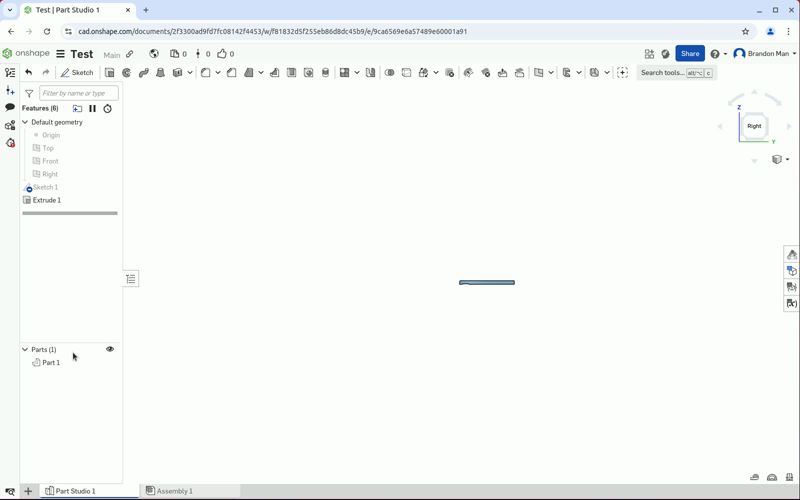
key(shift+p)
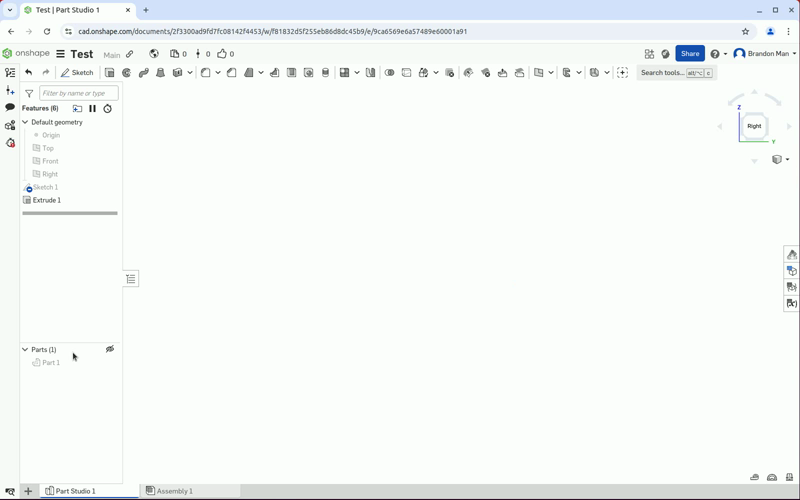
key(space)
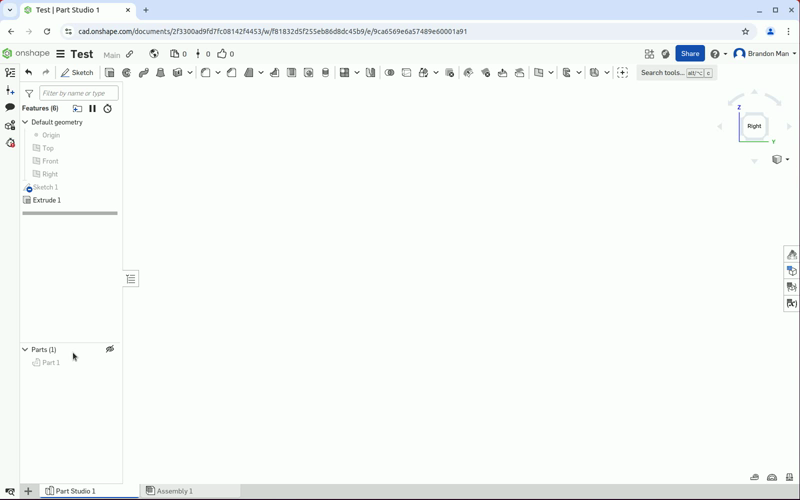
key_down(shift)
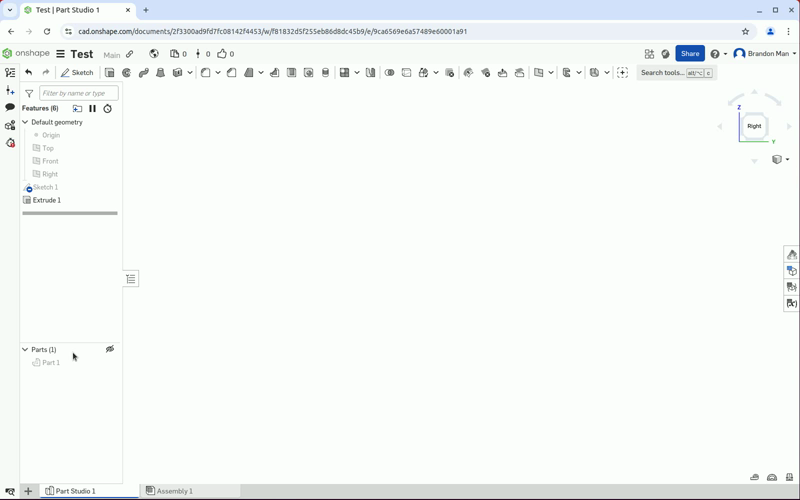
key(right)
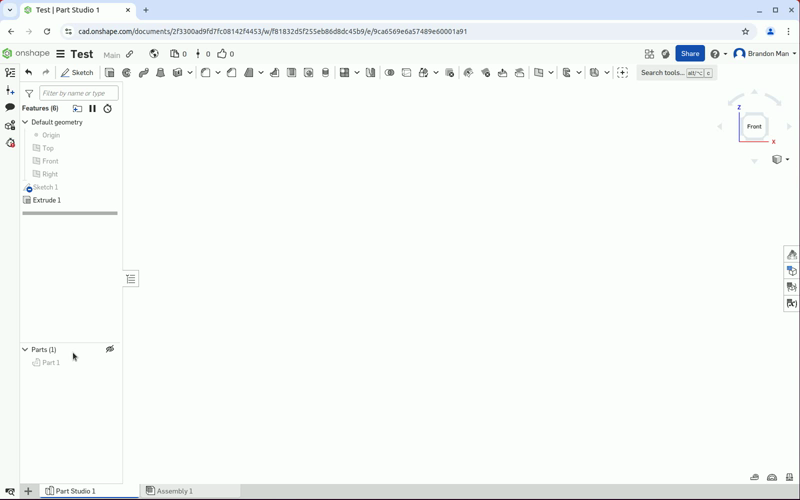
key_up(shift)
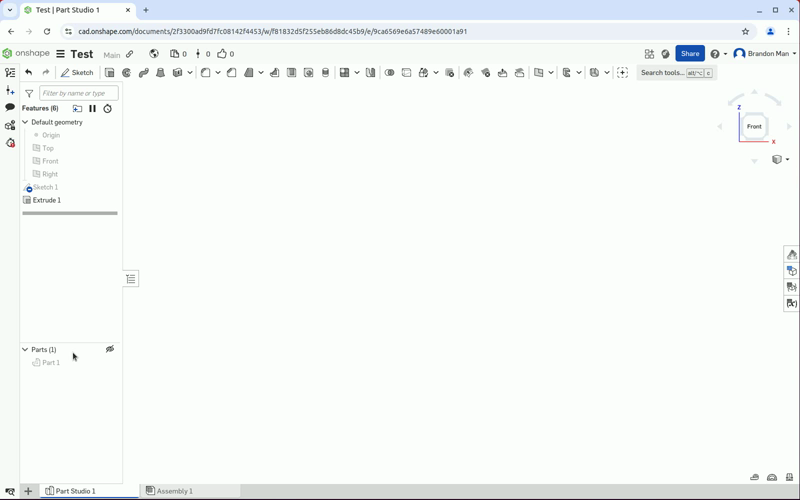
key(space)
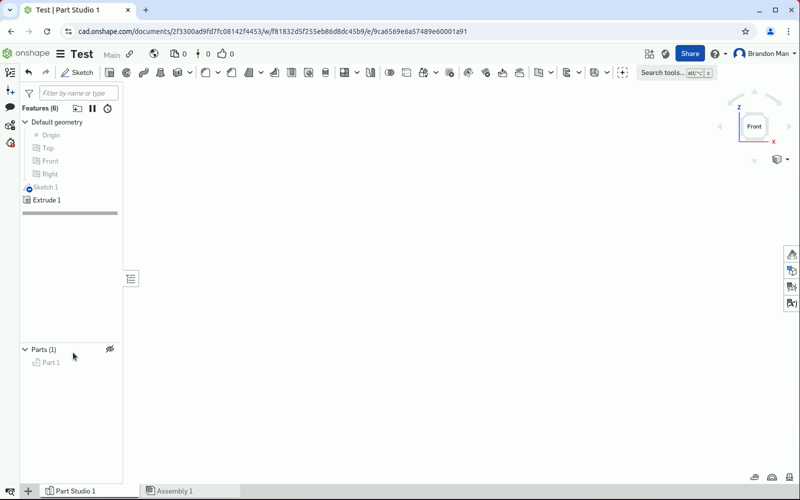
key_down(shift)
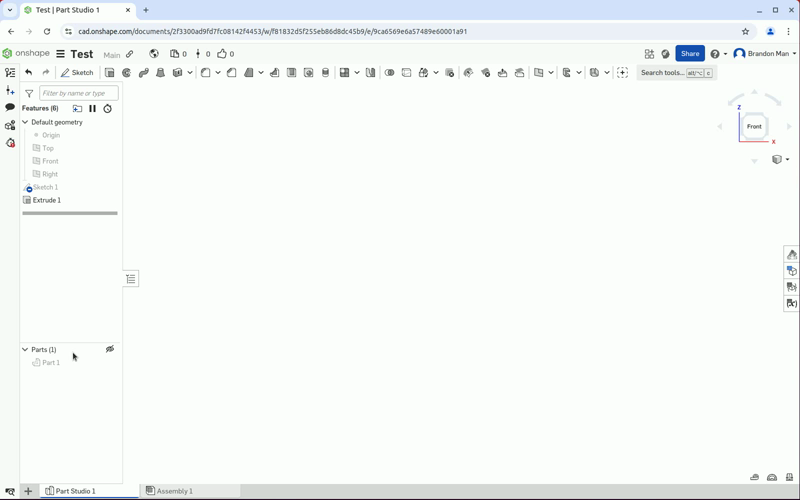
key(down)
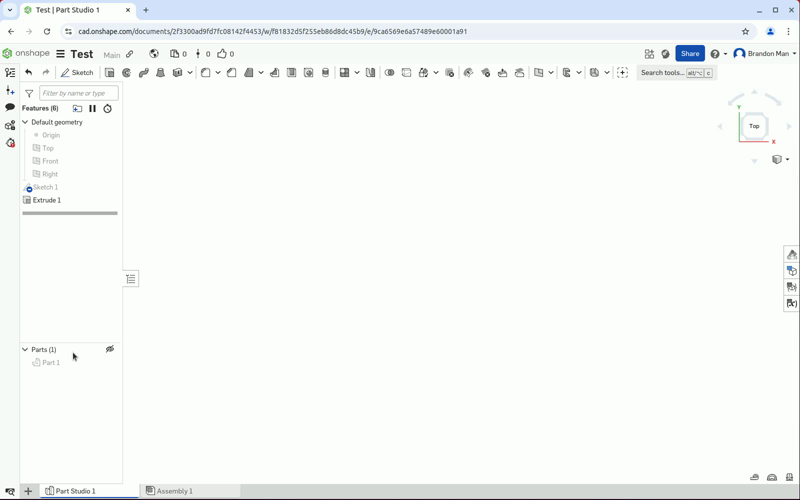
key_up(shift)
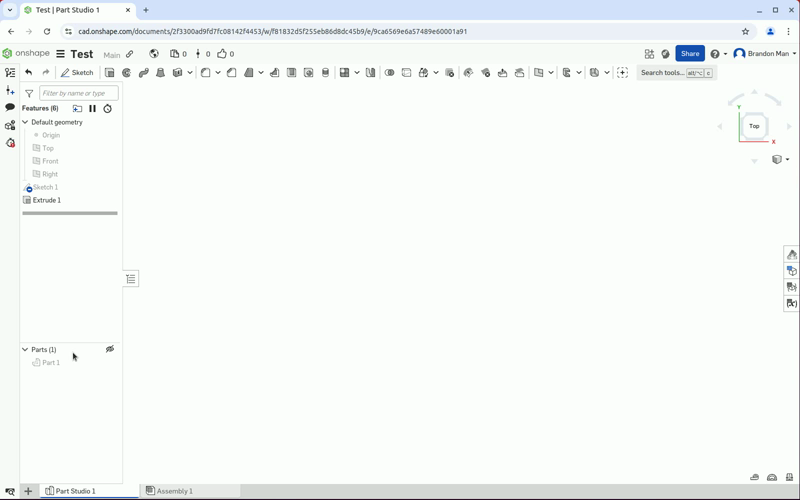
mouse_move(73, 352)
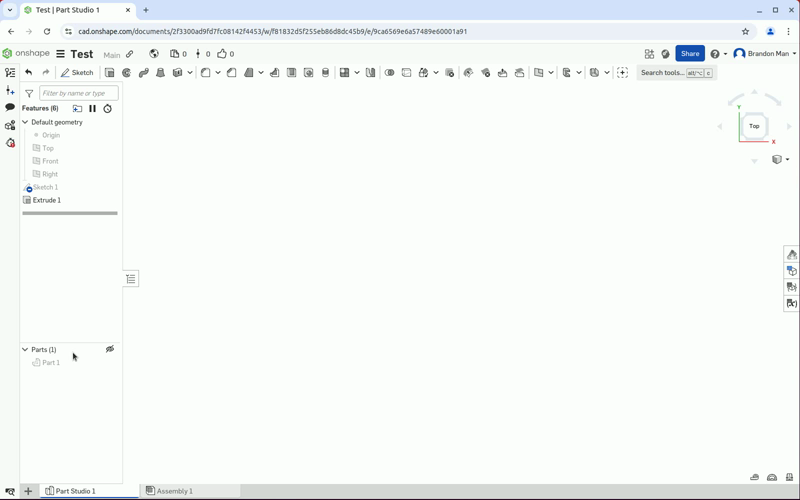
key(shift+y)
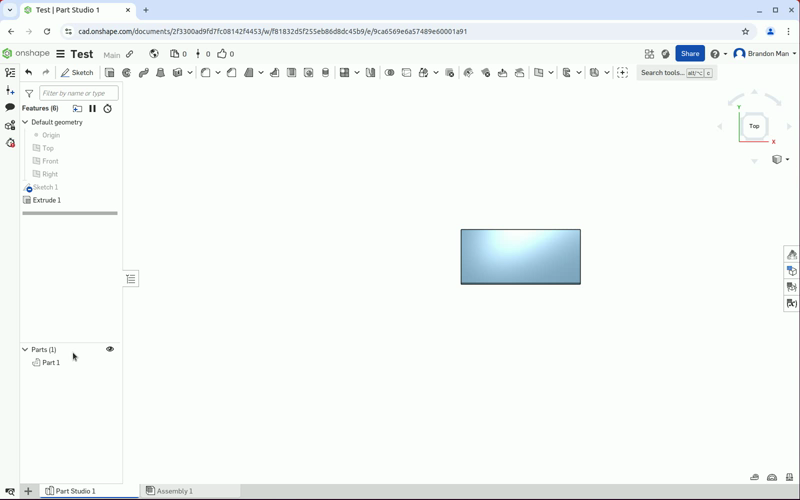
mouse_move(541, 75)
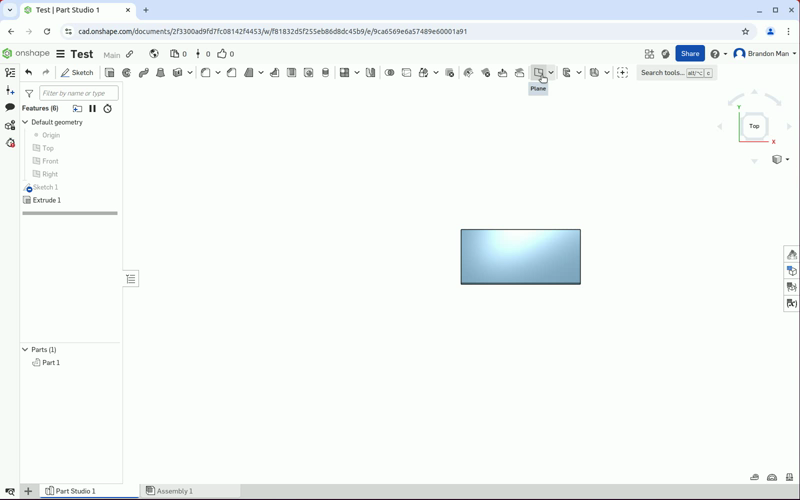
click(541, 75)
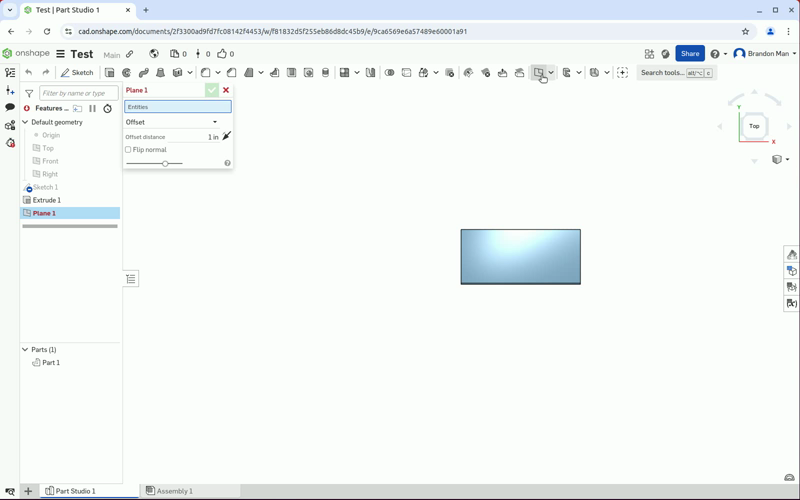
mouse_move(73, 150)
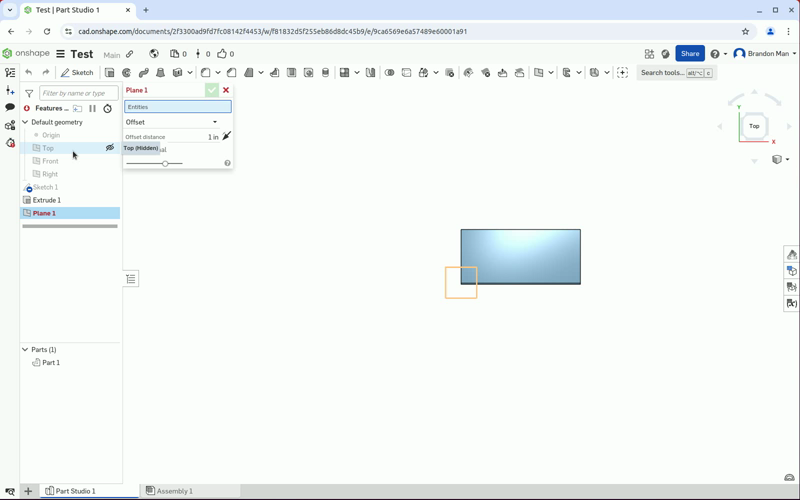
click(73, 150)
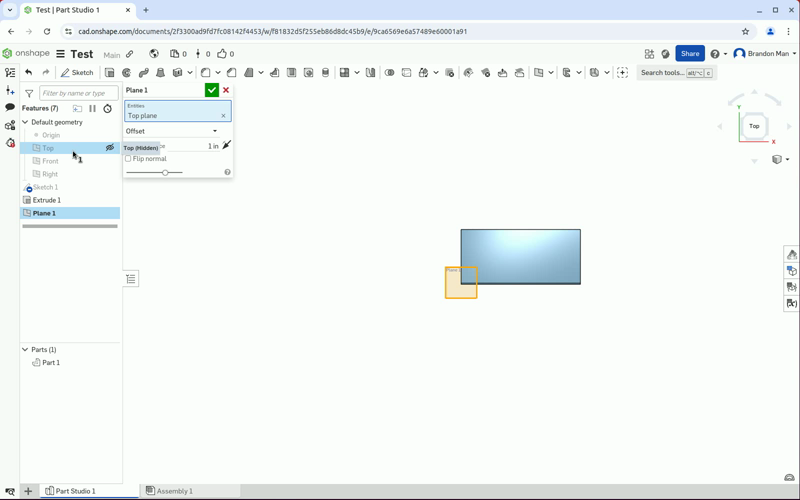
key(tab, 2)
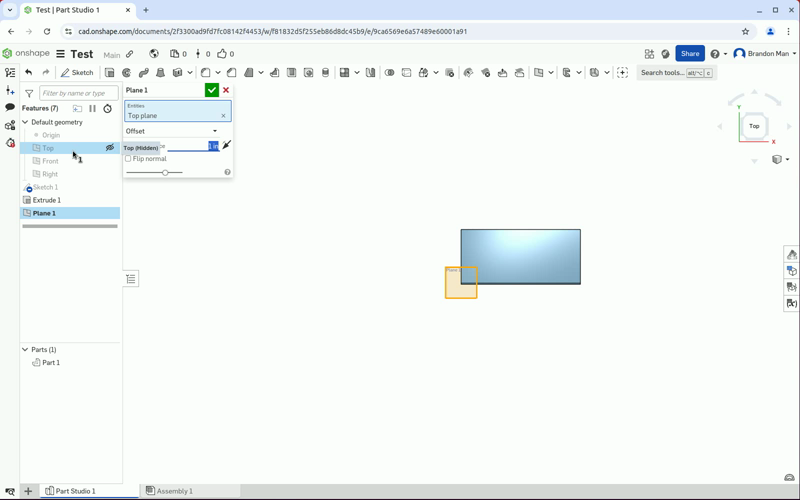
text(0.493)
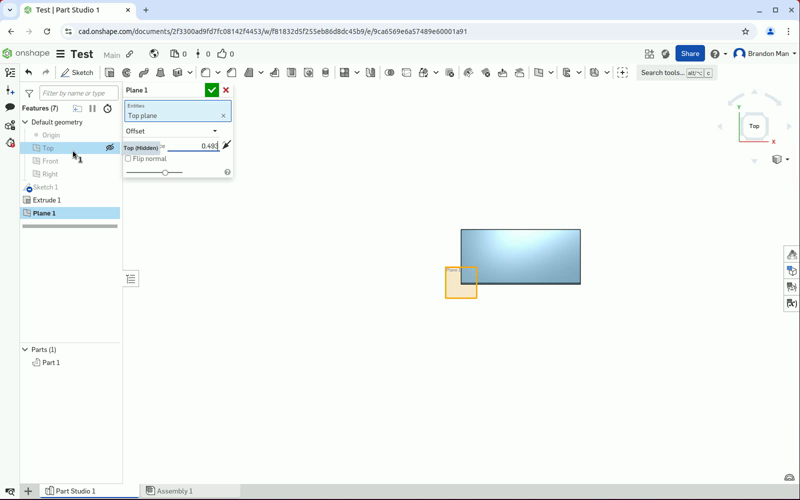
key(enter, 2)
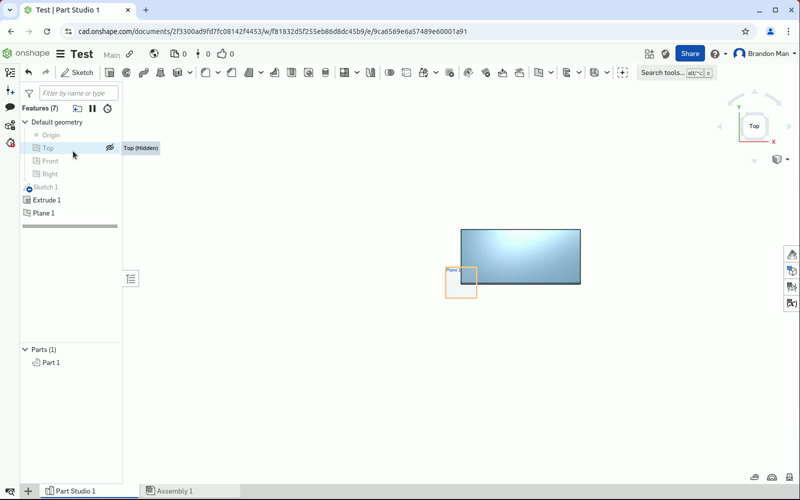
key(shift+s)
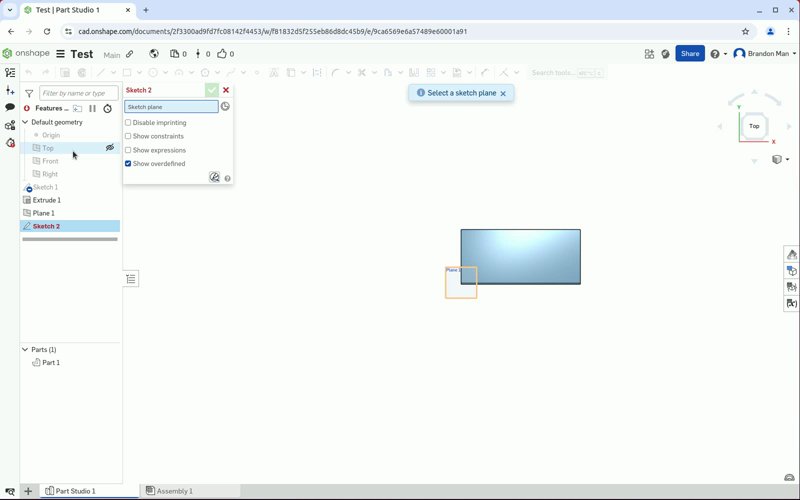
mouse_move(73, 215)
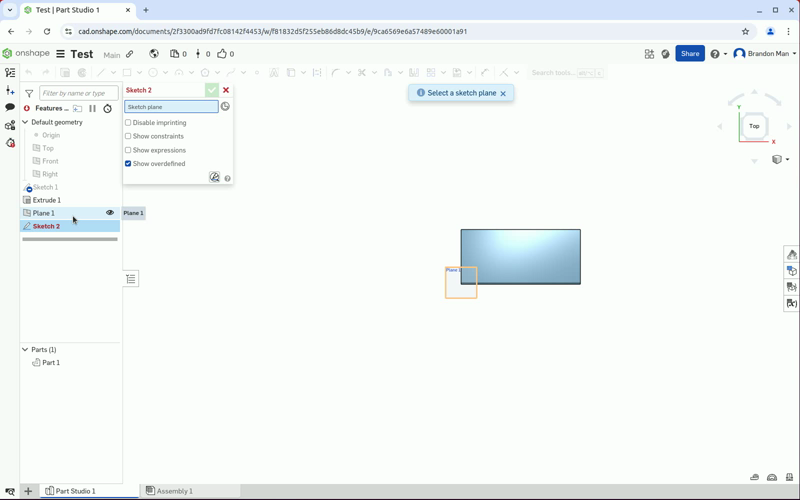
click(73, 215)
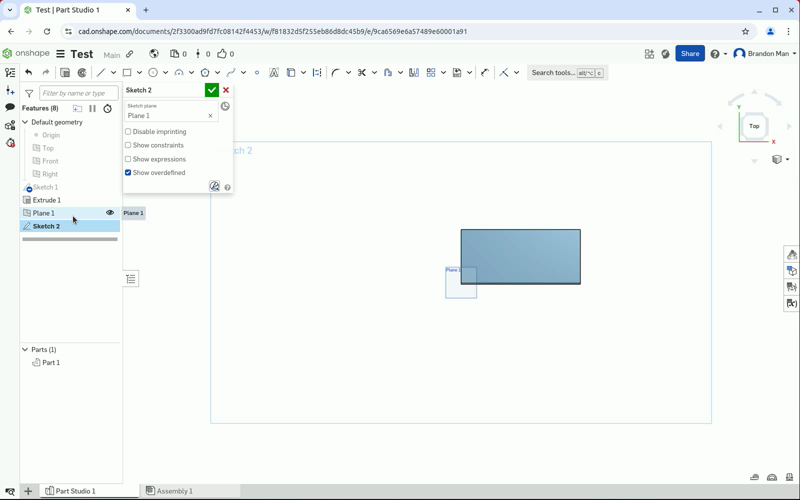
mouse_move(73, 352)
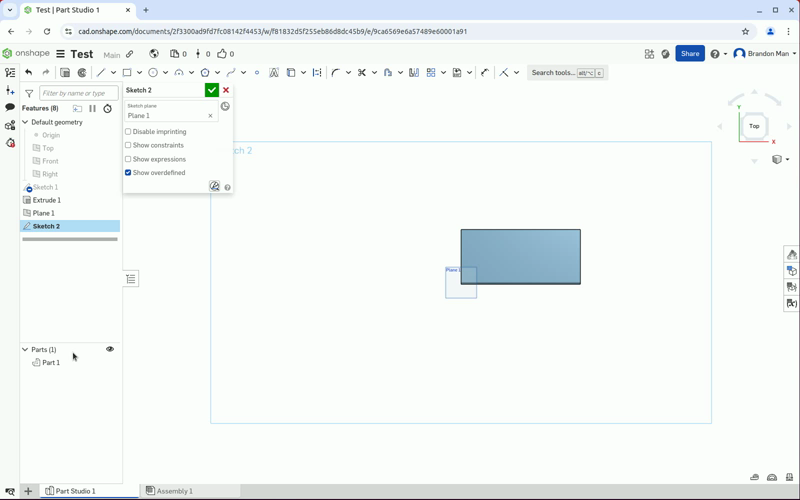
key(y)
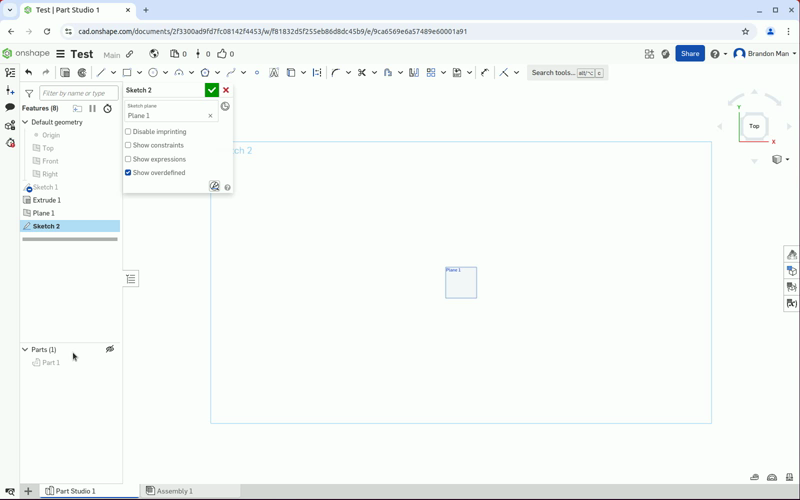
key(c)
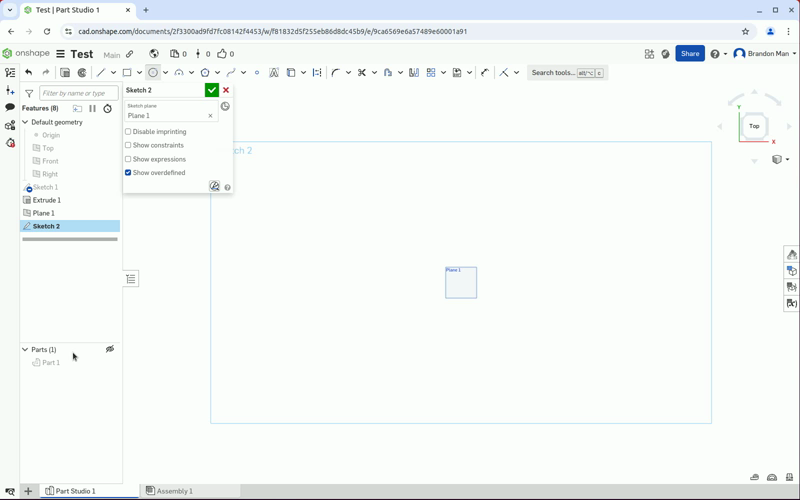
key_down(shift)
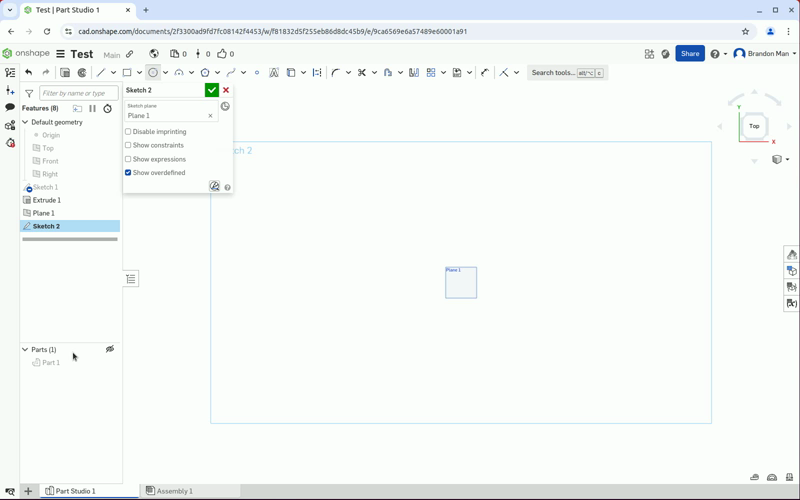
mouse_move(481, 257)
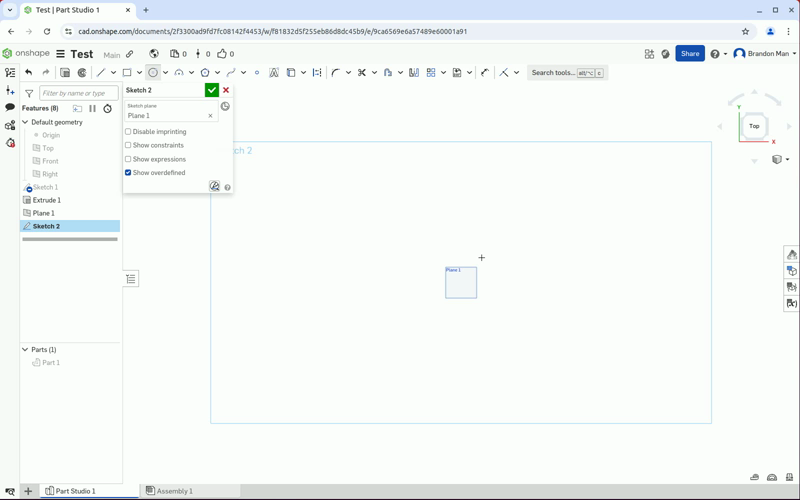
click(481, 257)
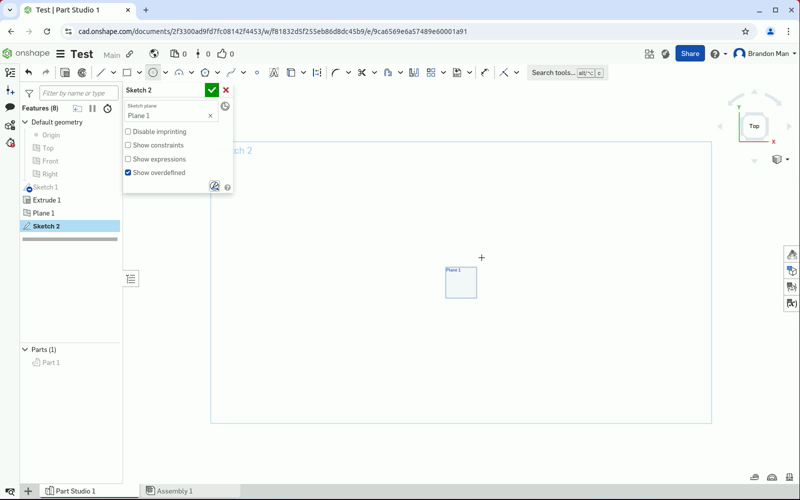
key_up(shift)
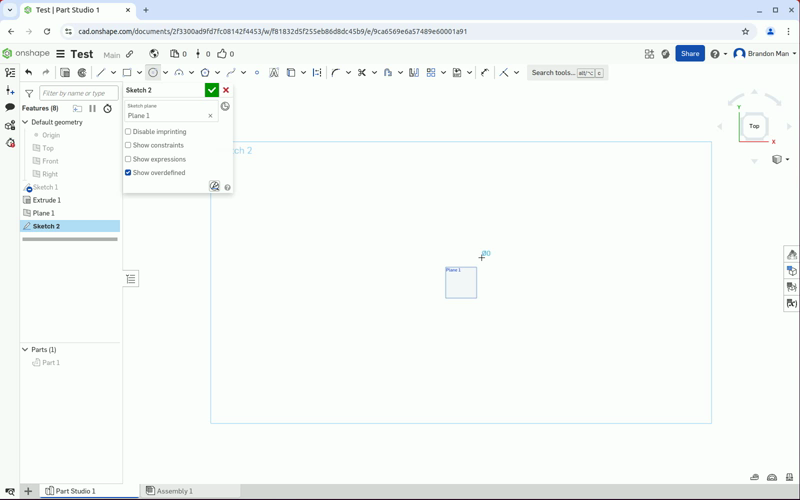
mouse_move(495, 257)
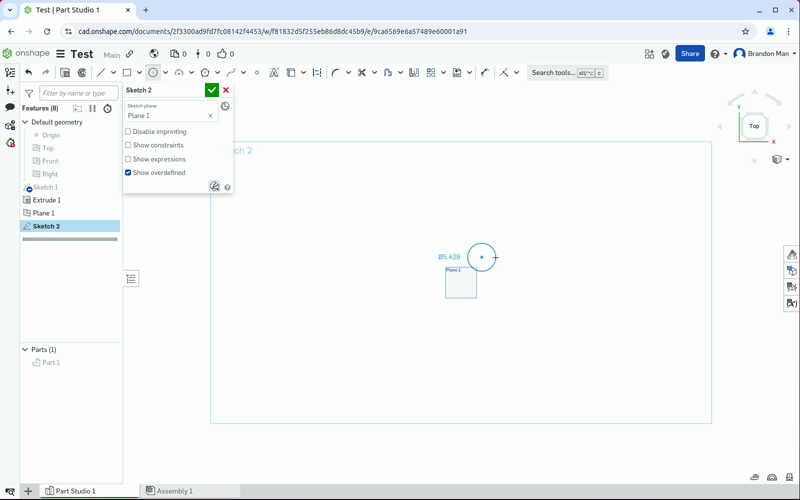
click(495, 257)
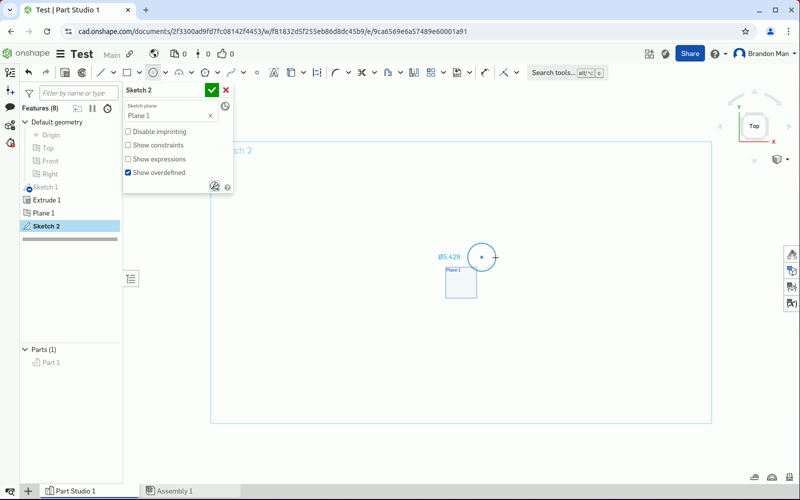
key(esc)
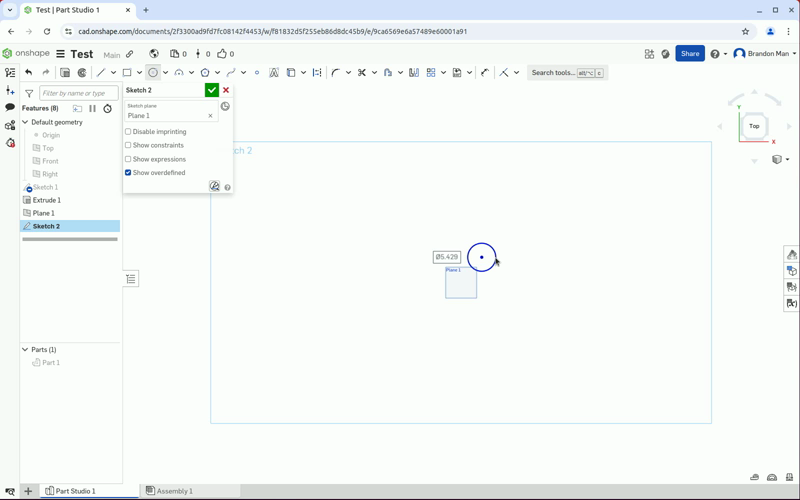
mouse_move(490, 262)
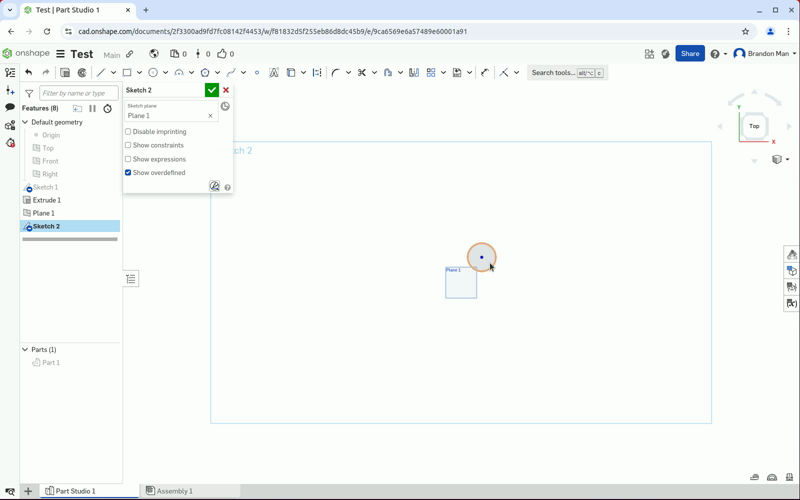
scroll(6)
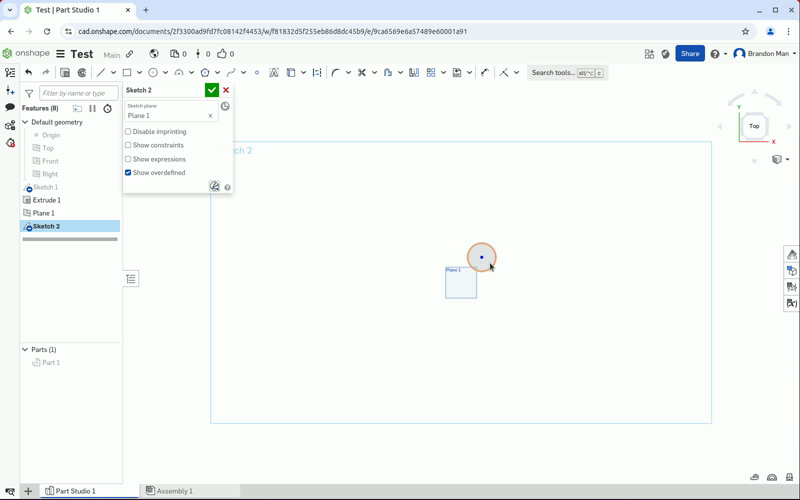
scroll(6)
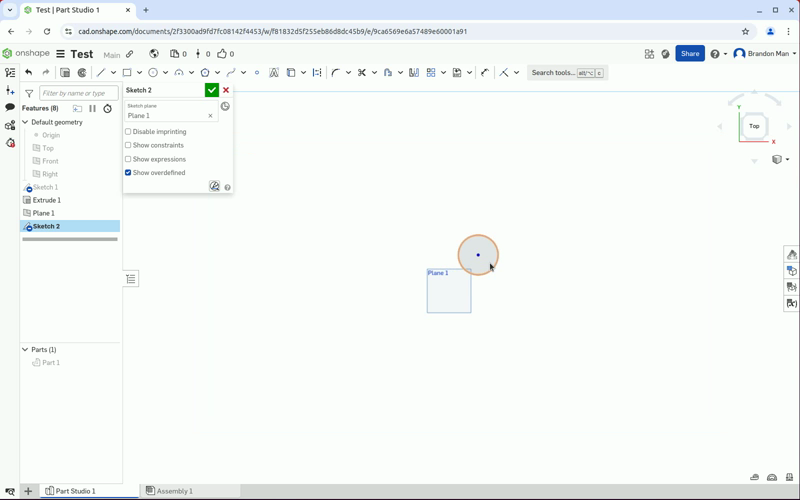
scroll(6)
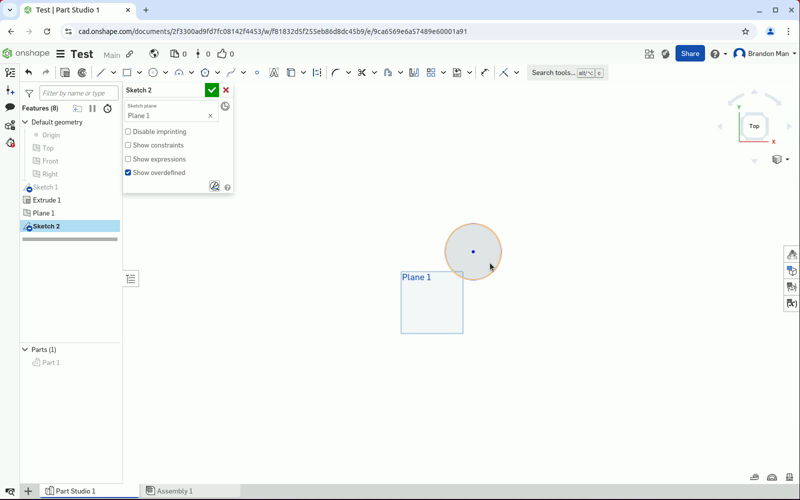
scroll(6)
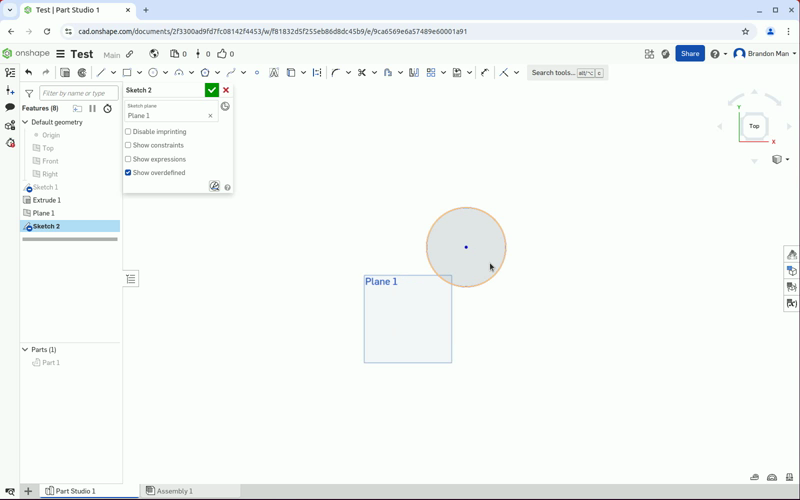
scroll(6)
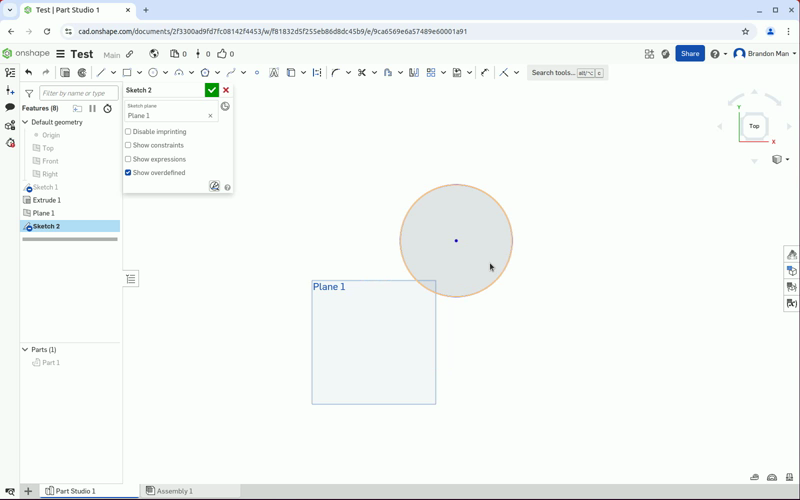
scroll(6)
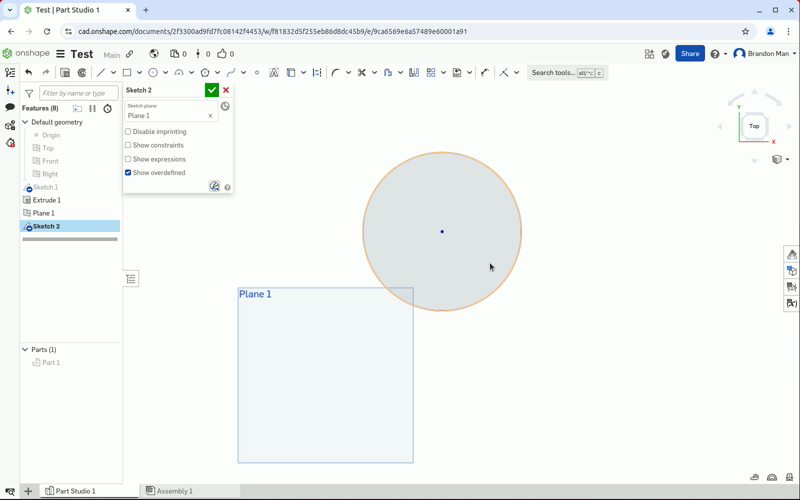
scroll(6)
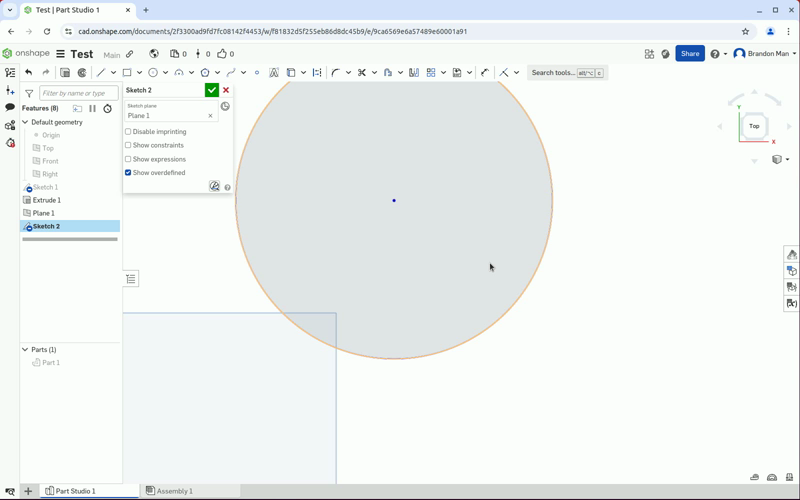
click(490, 262)
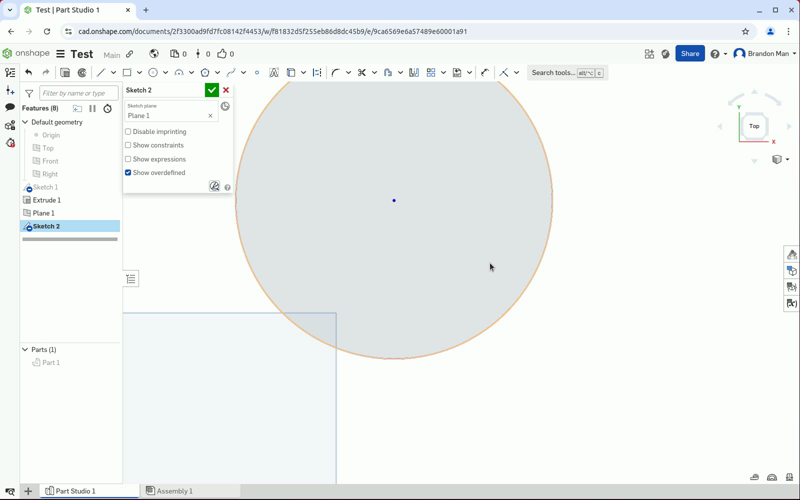
scroll(-6)
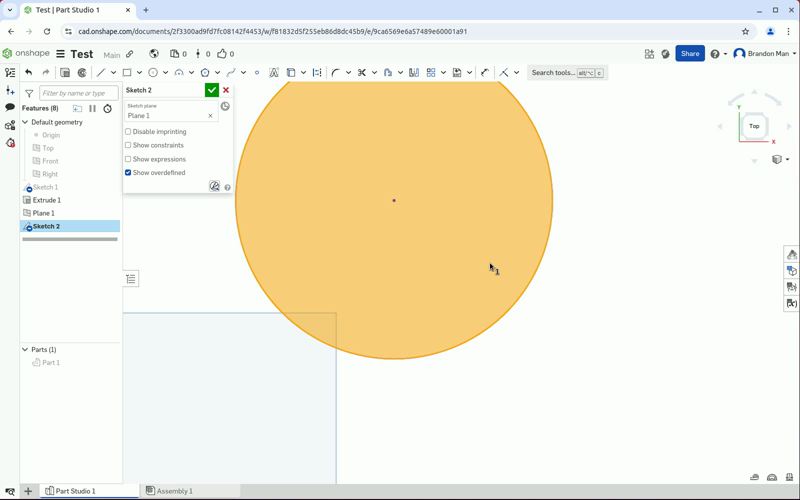
scroll(-6)
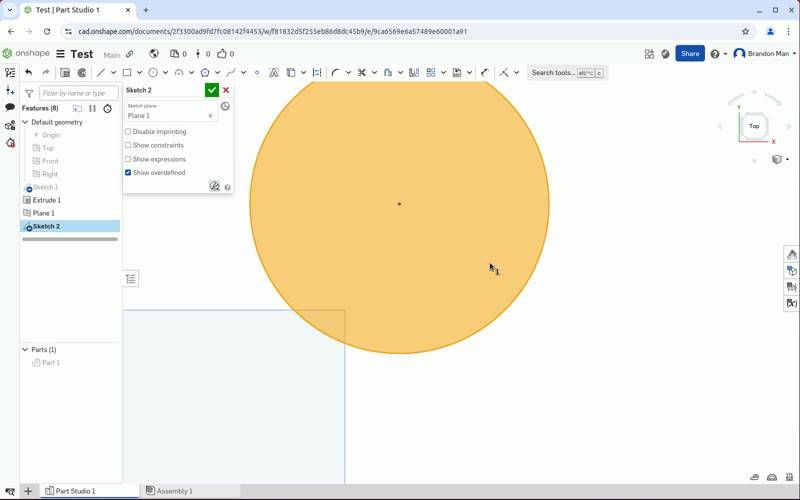
scroll(-6)
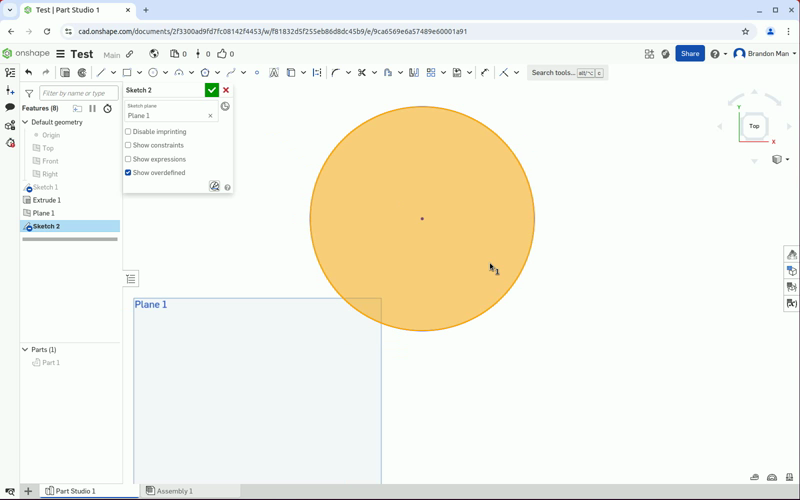
scroll(-6)
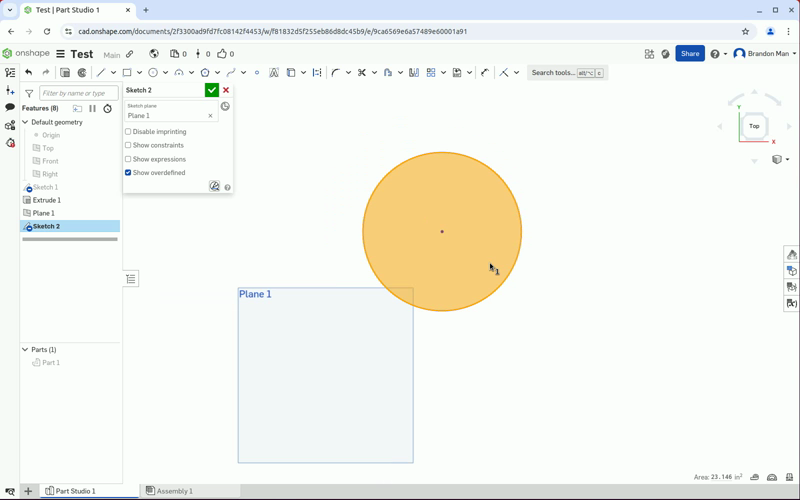
scroll(-6)
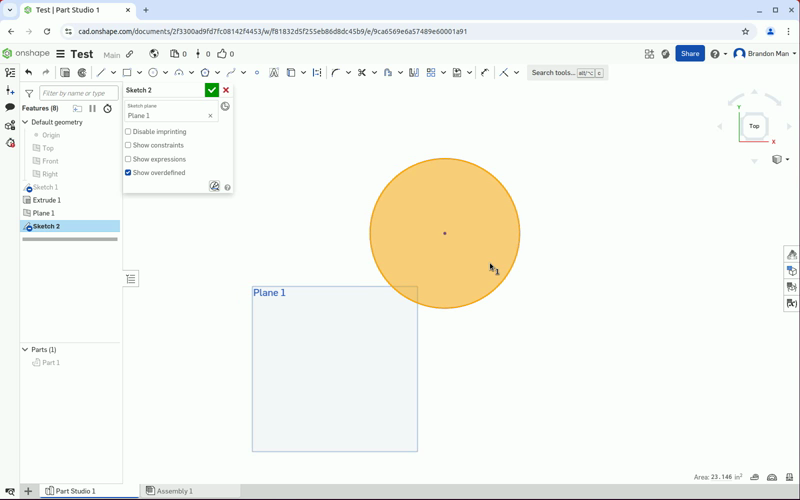
scroll(-6)
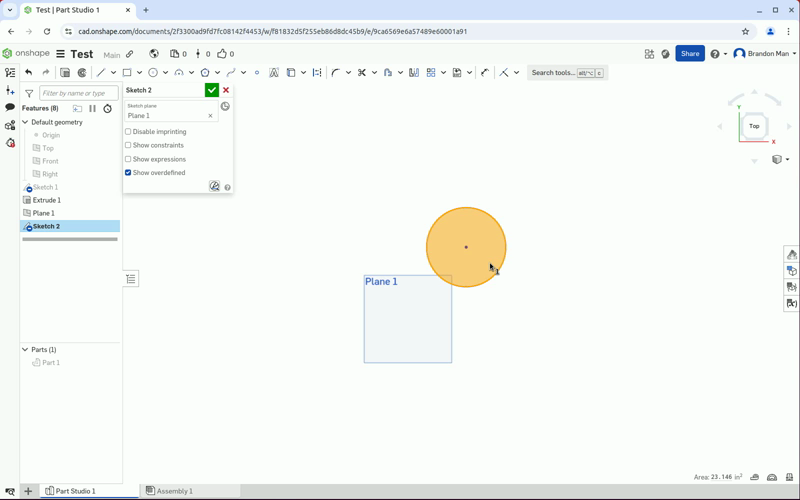
scroll(-6)
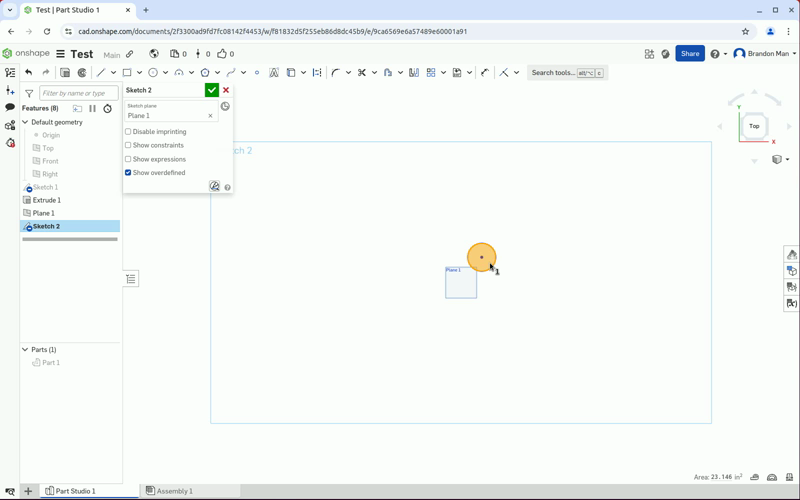
mouse_move(73, 352)
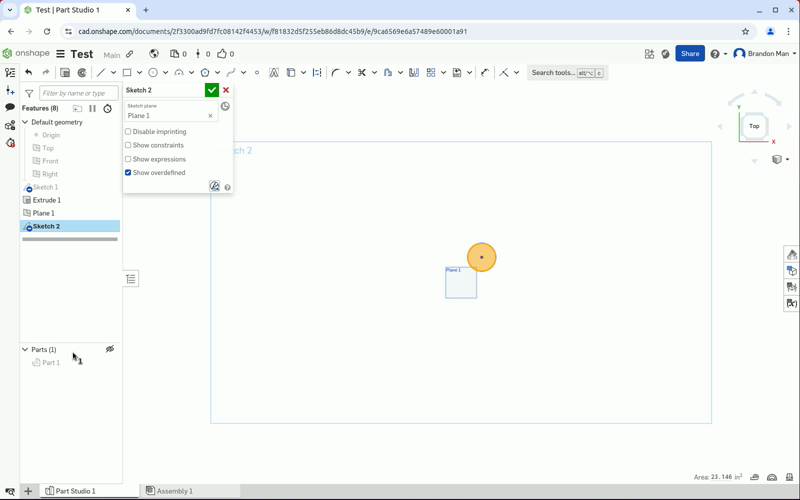
key(shift+y)
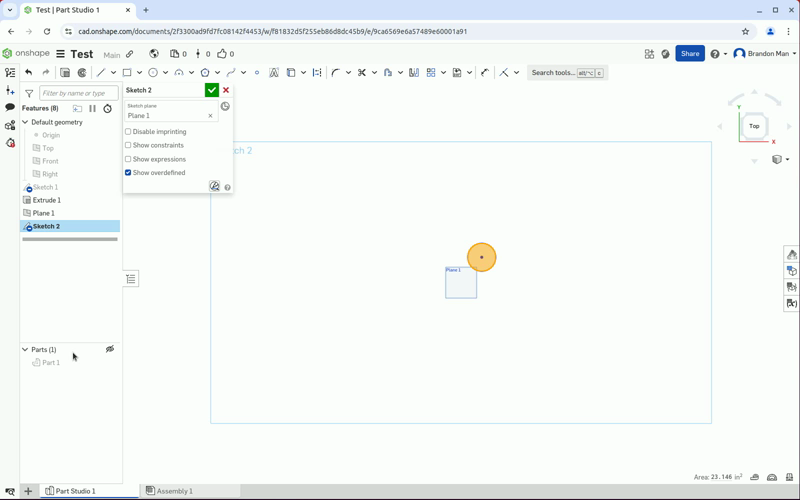
key(shift+e)
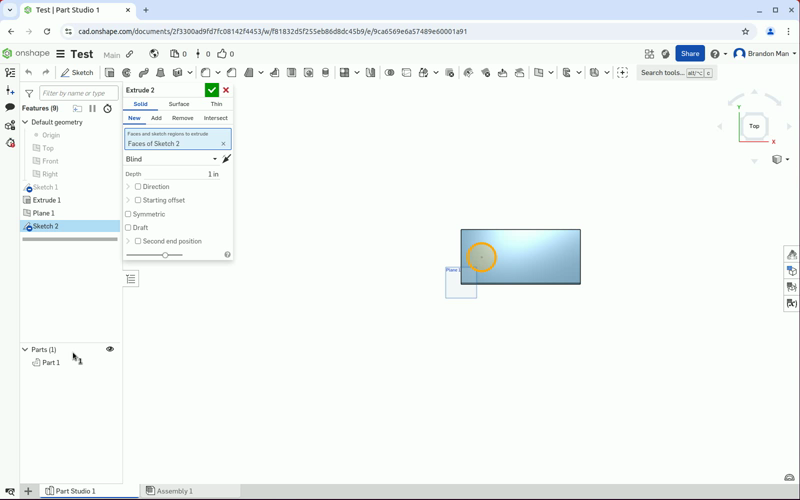
mouse_move(143, 106)
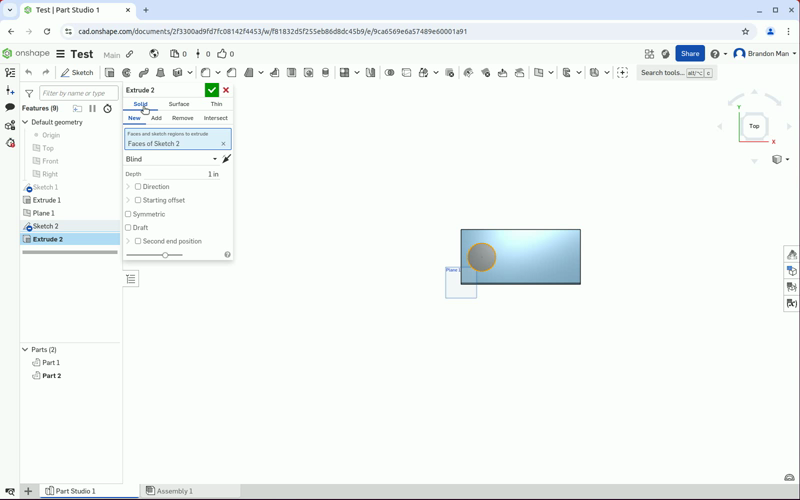
click(143, 106)
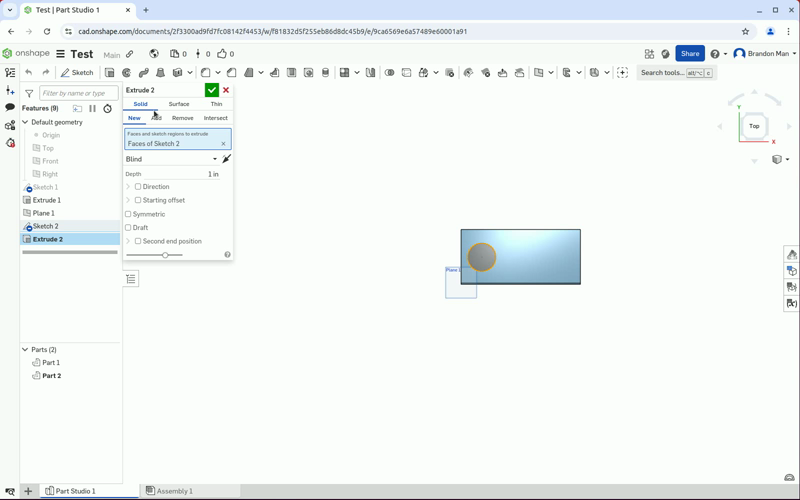
mouse_move(186, 120)
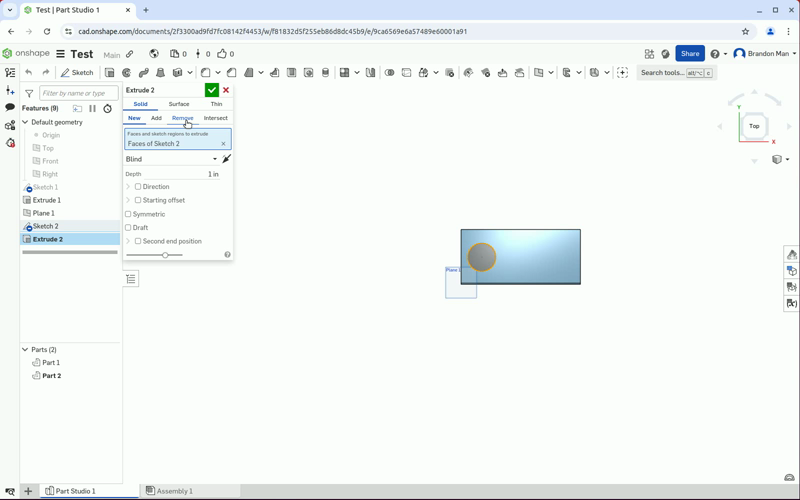
click(186, 120)
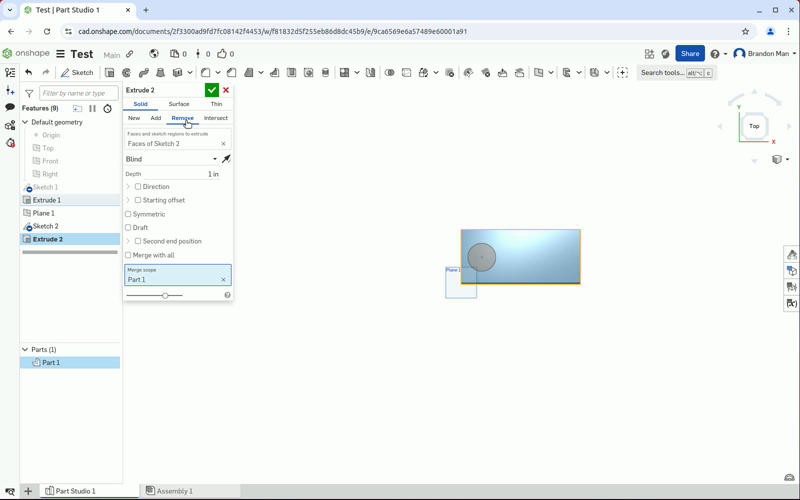
key(tab, 4)
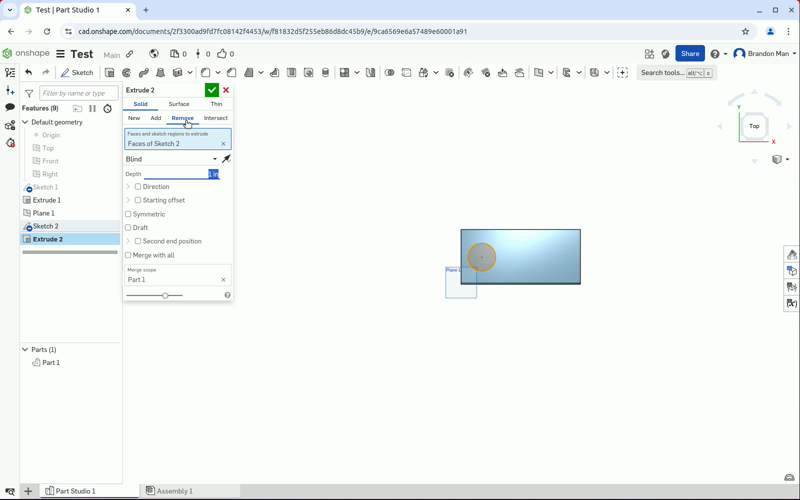
text(0.963)
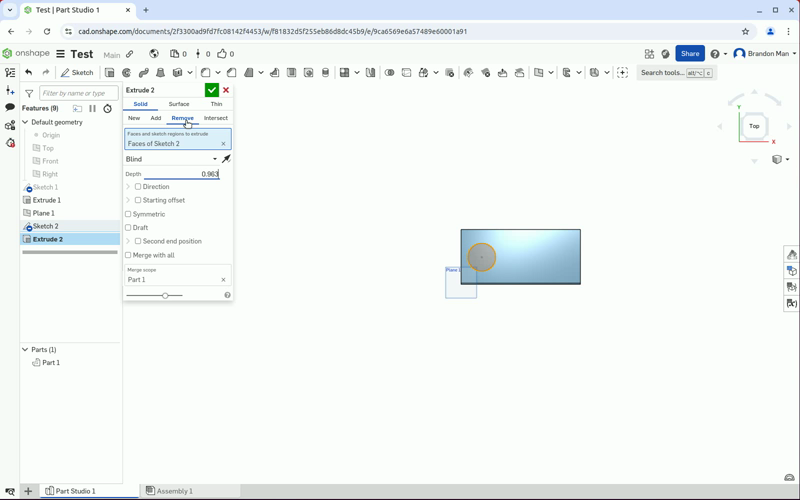
key(tab, 6)
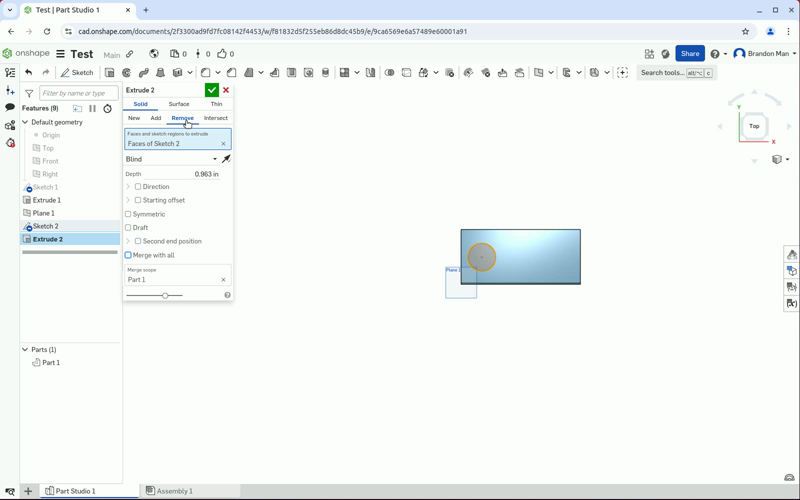
key(space)
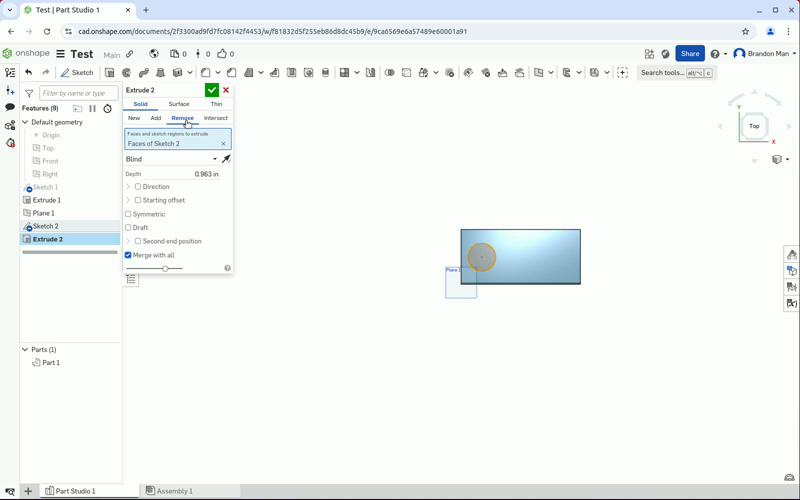
key(enter)
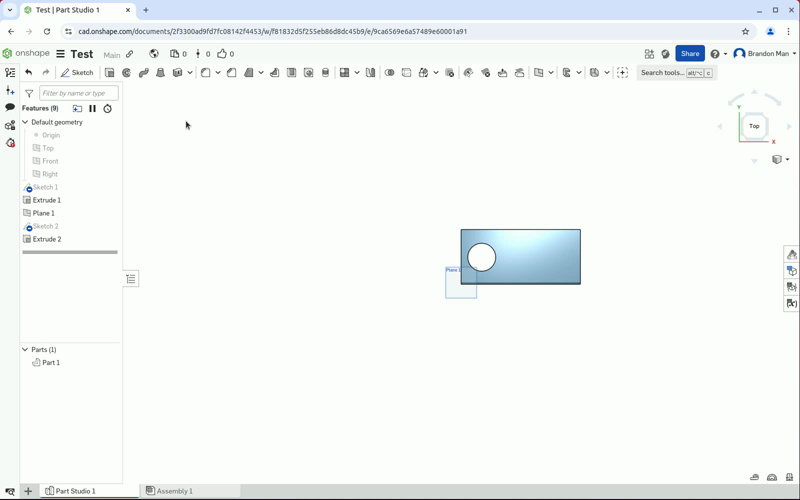
key(shift+h)
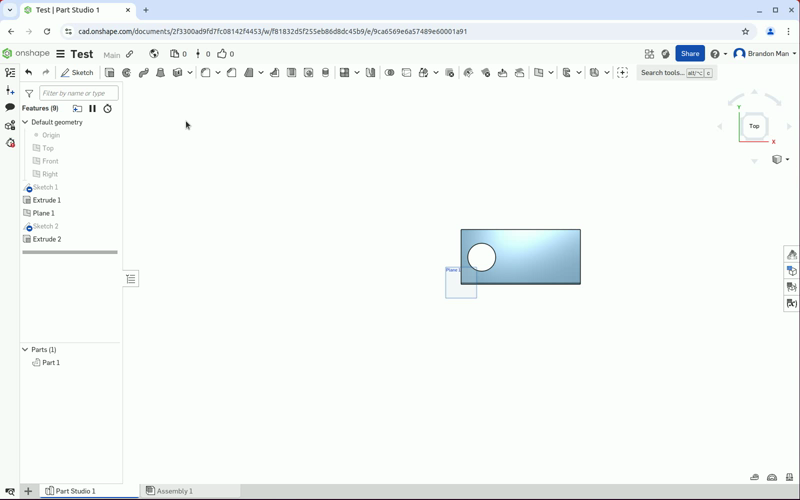
key(shift+h)
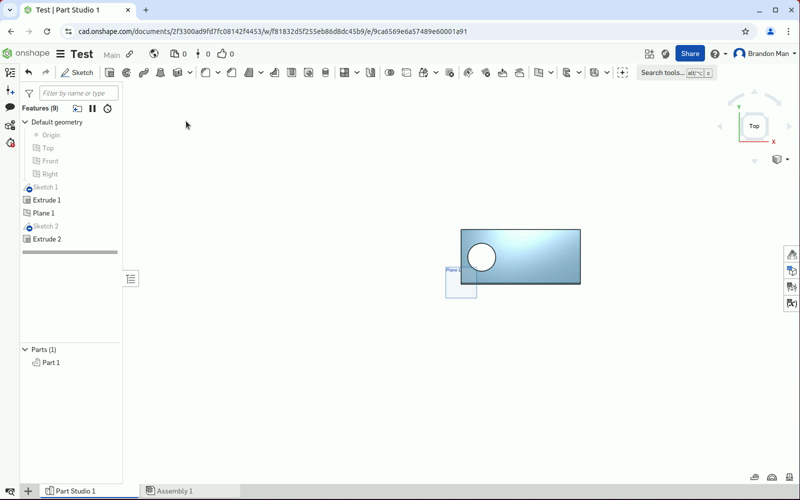
mouse_move(73, 189)
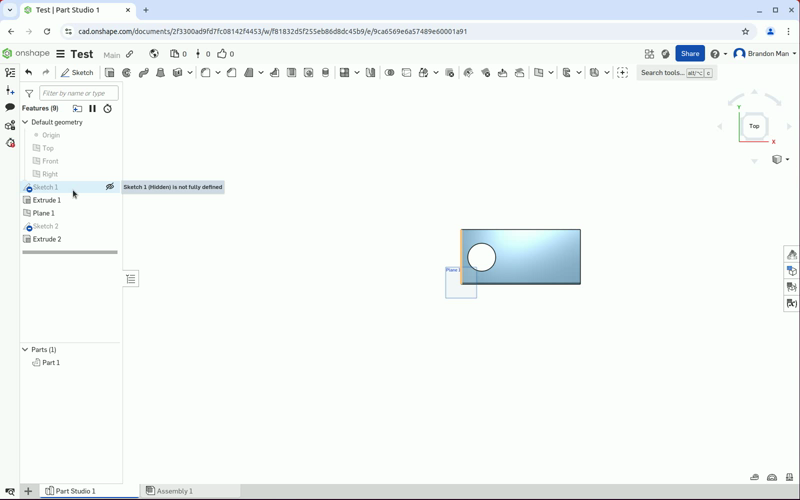
click(73, 189)
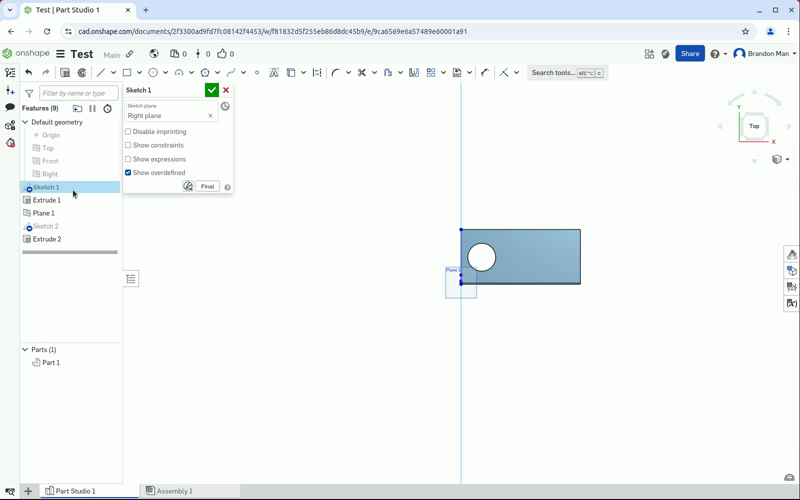
mouse_move(229, 92)
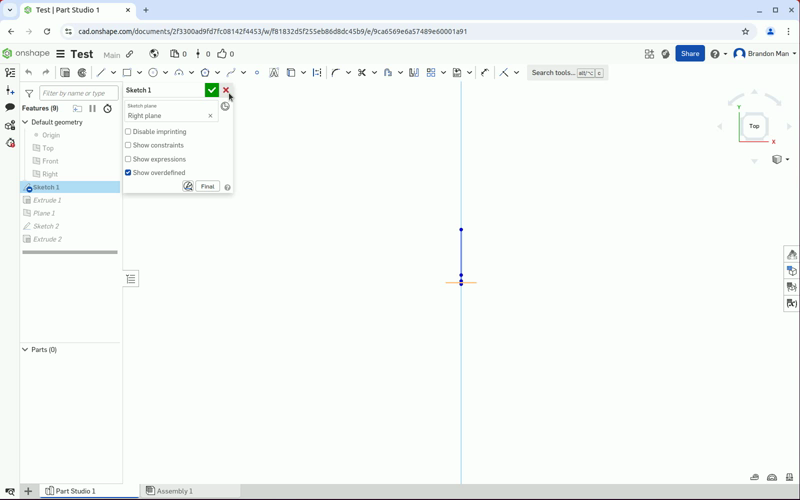
click(229, 92)
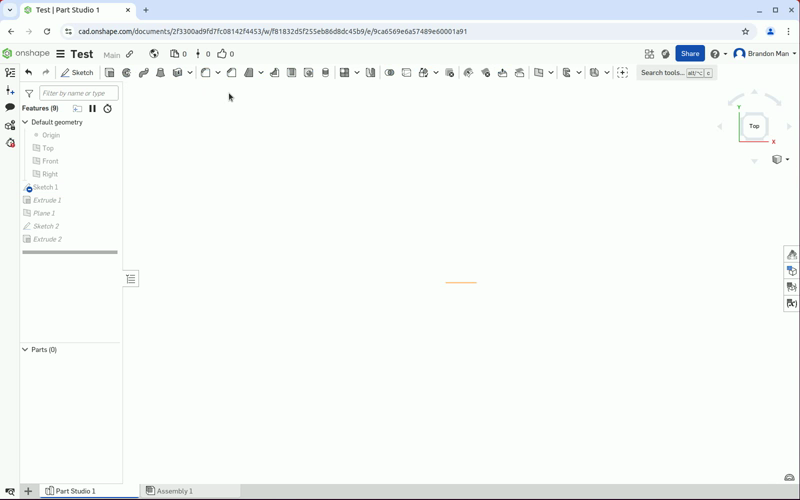
key(shift+s)
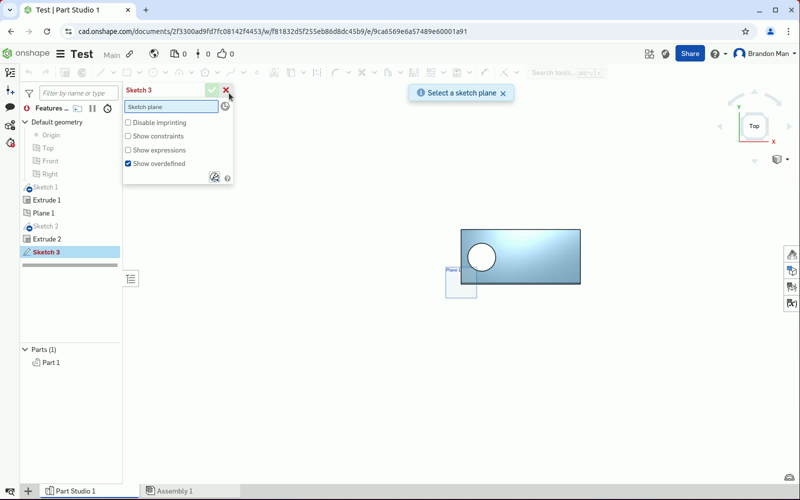
mouse_move(73, 215)
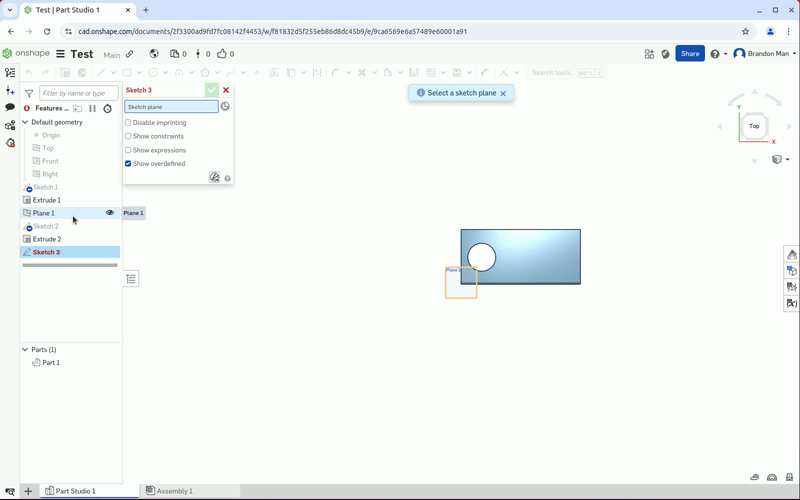
click(73, 215)
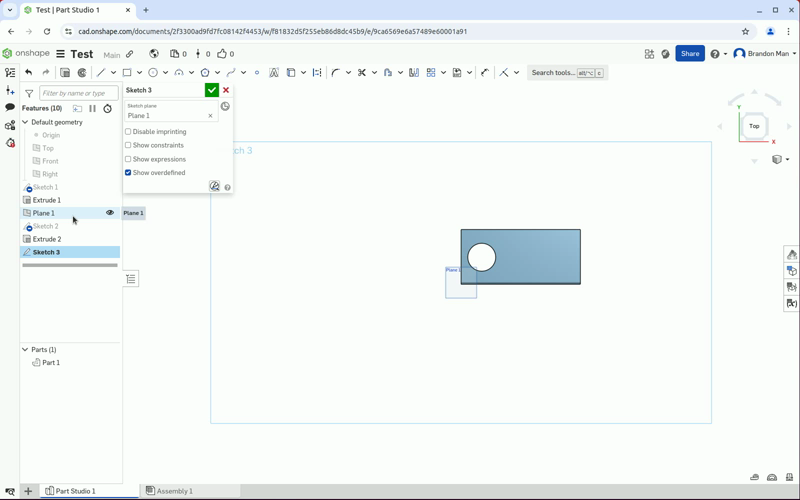
mouse_move(73, 352)
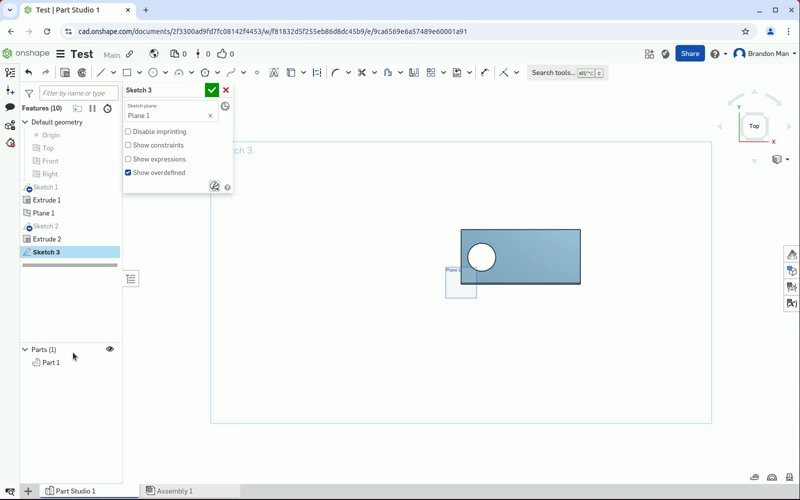
key(y)
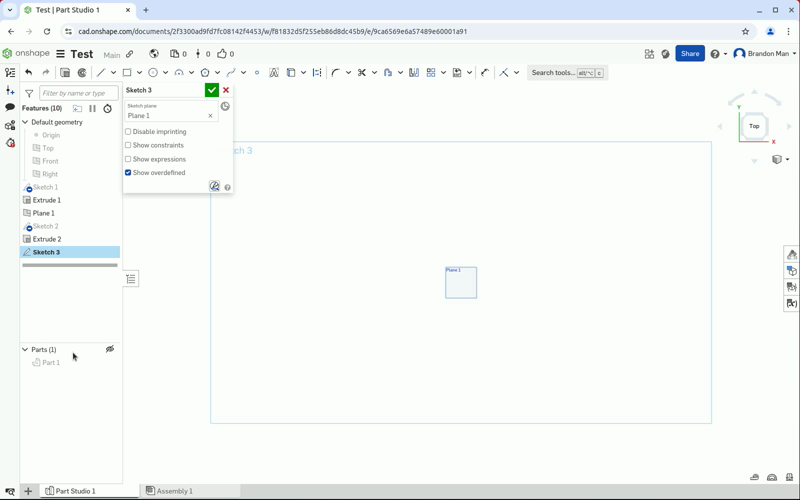
key(c)
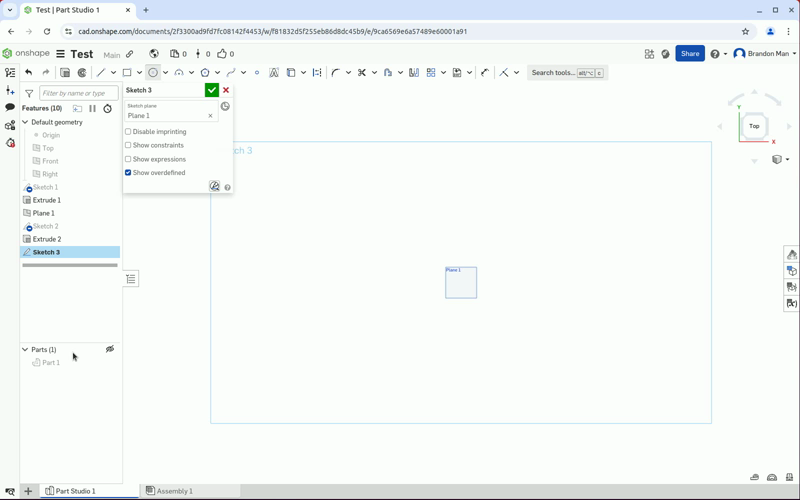
key_down(shift)
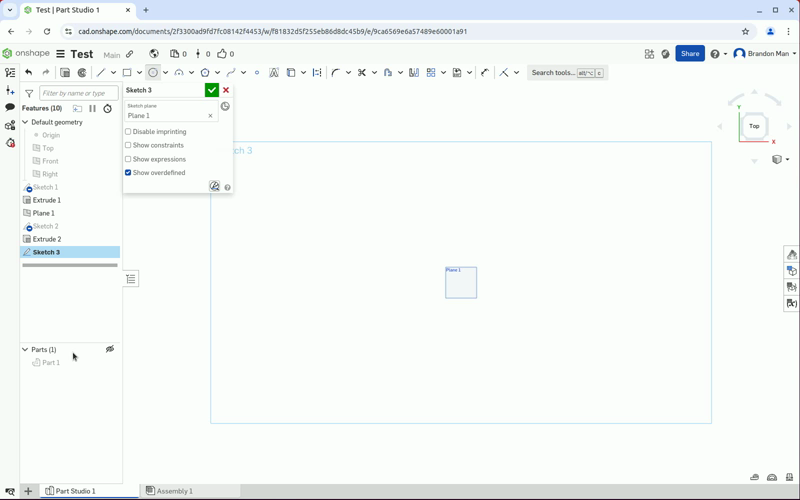
mouse_move(548, 257)
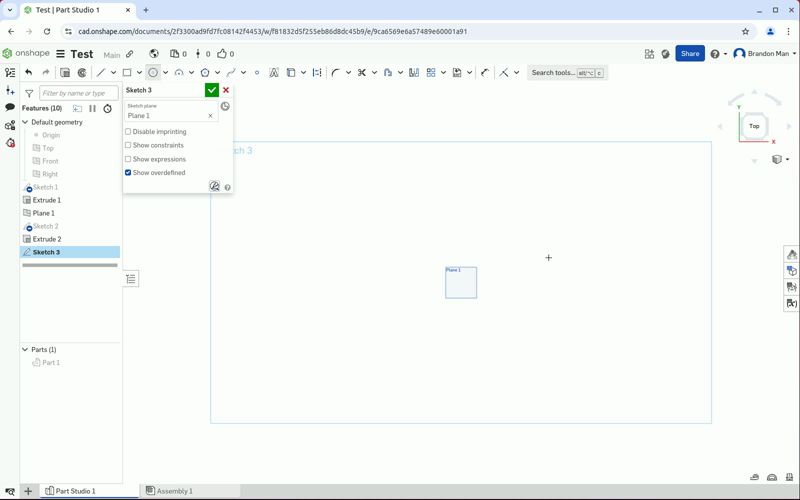
click(548, 257)
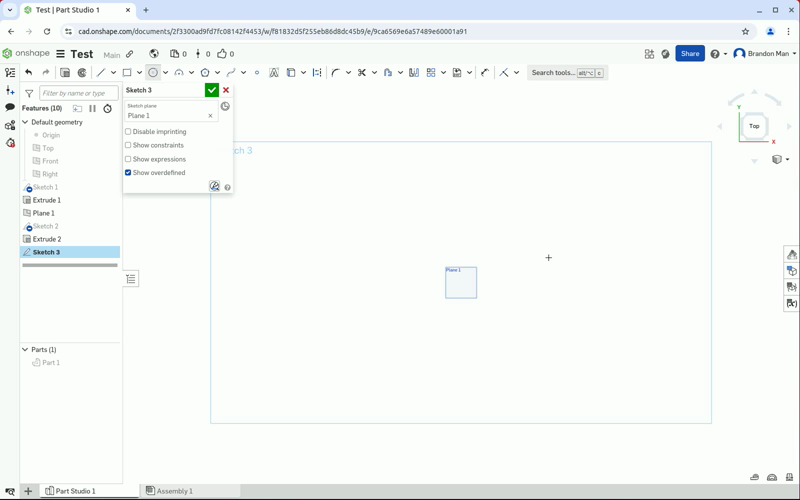
key_up(shift)
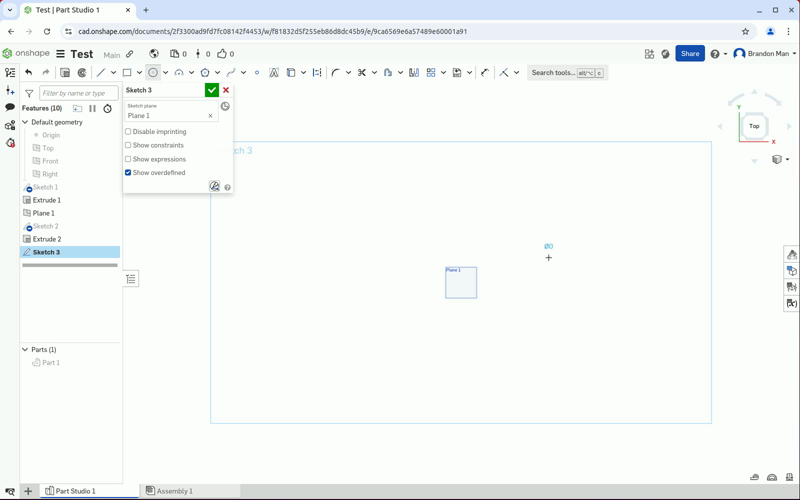
mouse_move(562, 257)
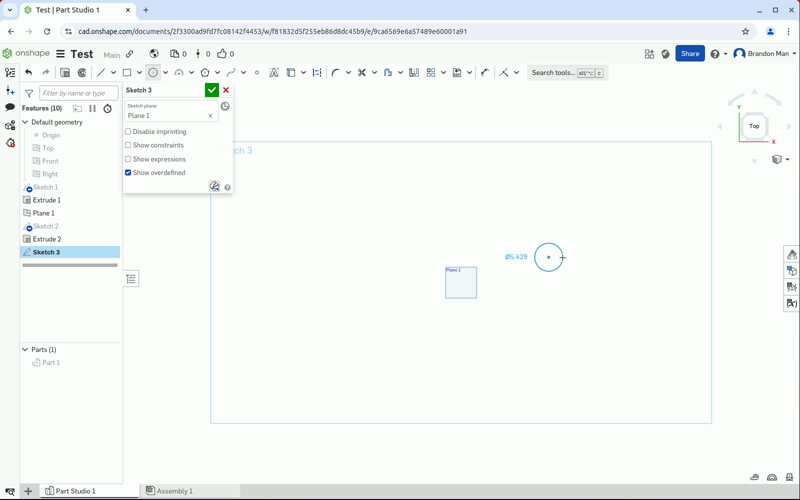
click(562, 257)
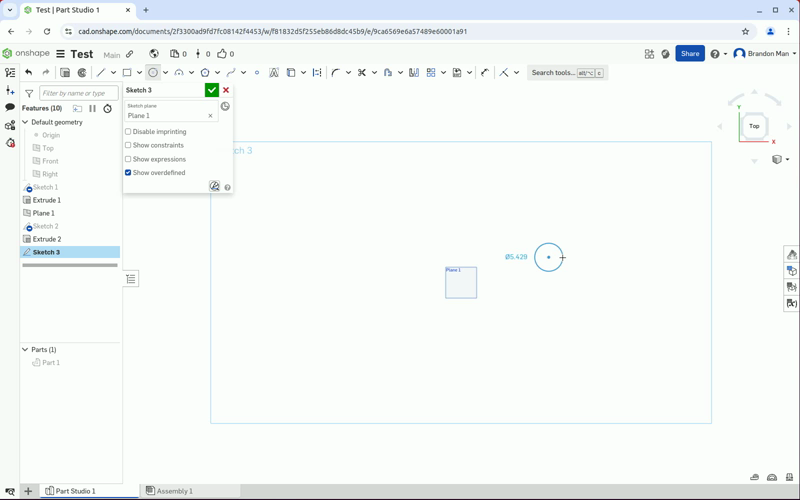
key(esc)
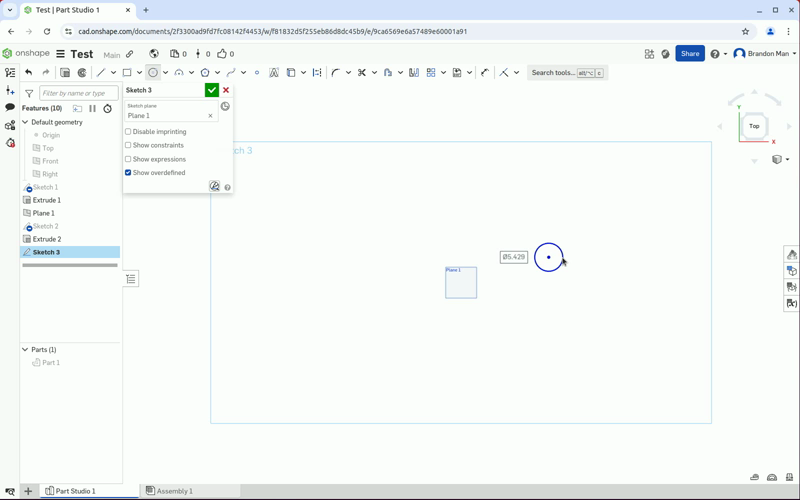
mouse_move(561, 255)
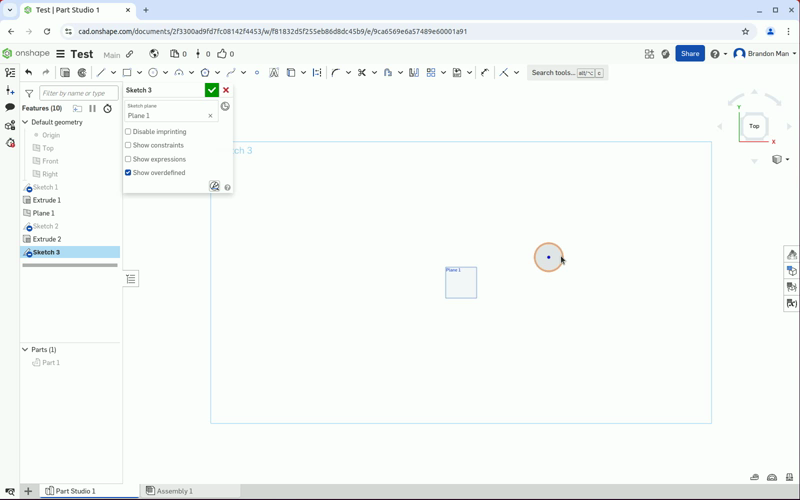
scroll(6)
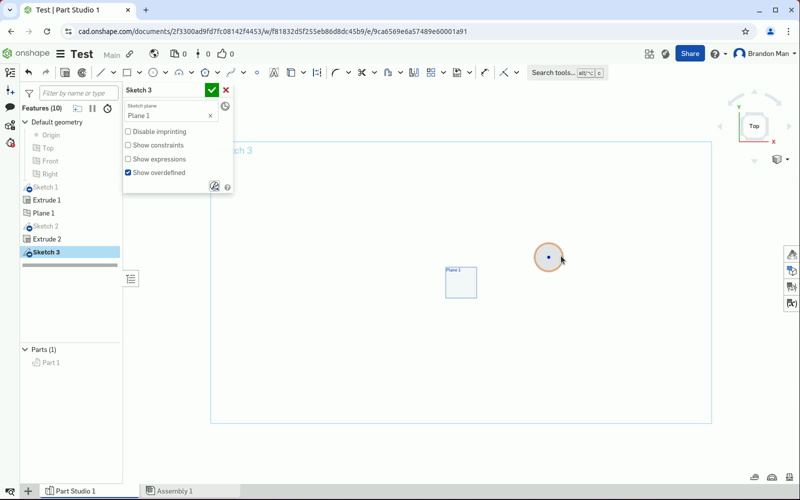
scroll(6)
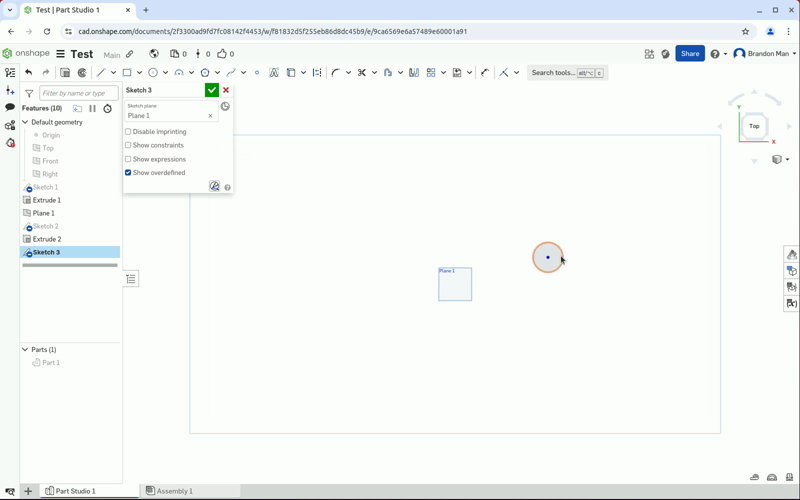
scroll(6)
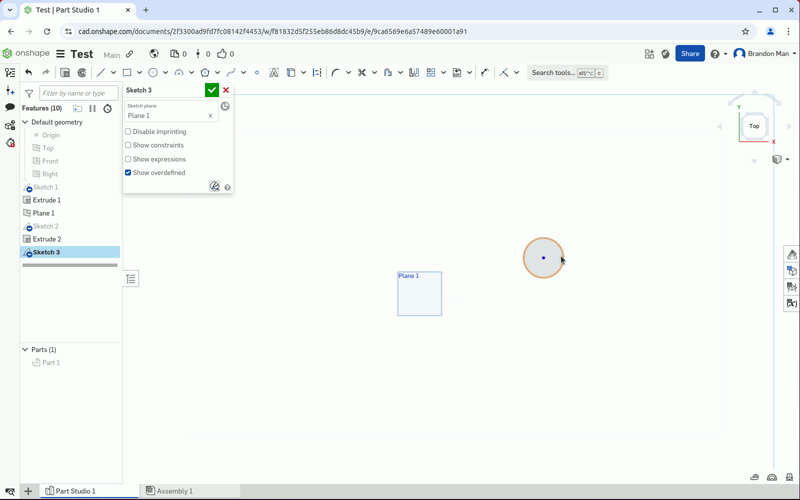
scroll(6)
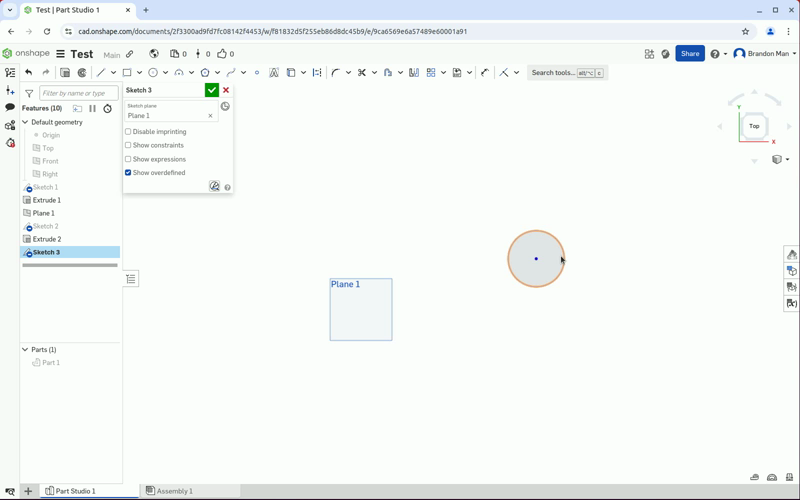
scroll(6)
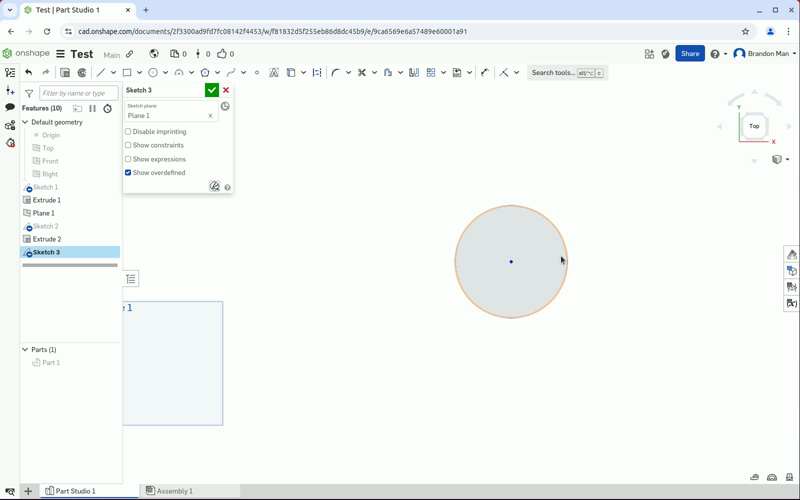
scroll(6)
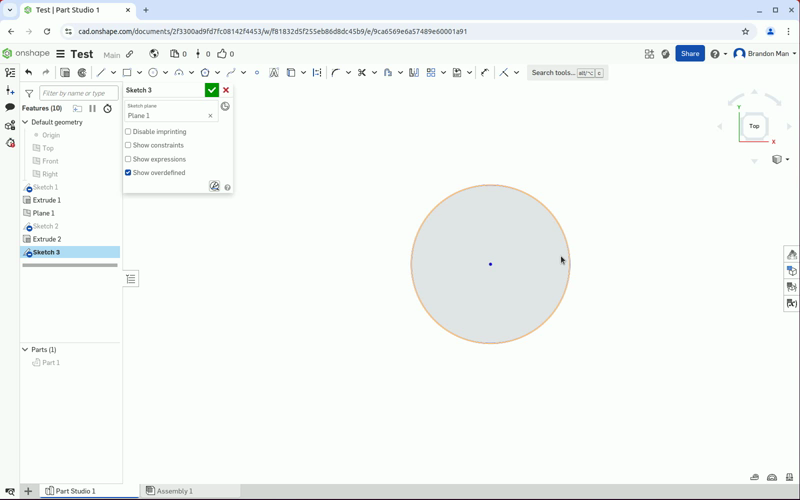
scroll(6)
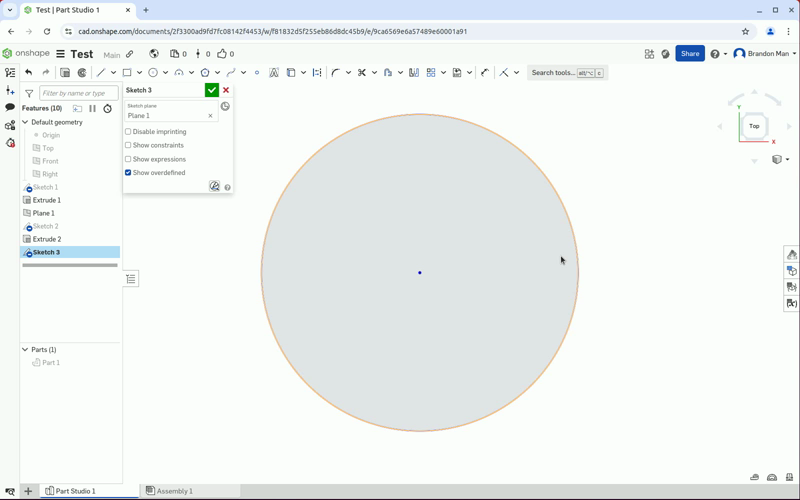
click(561, 255)
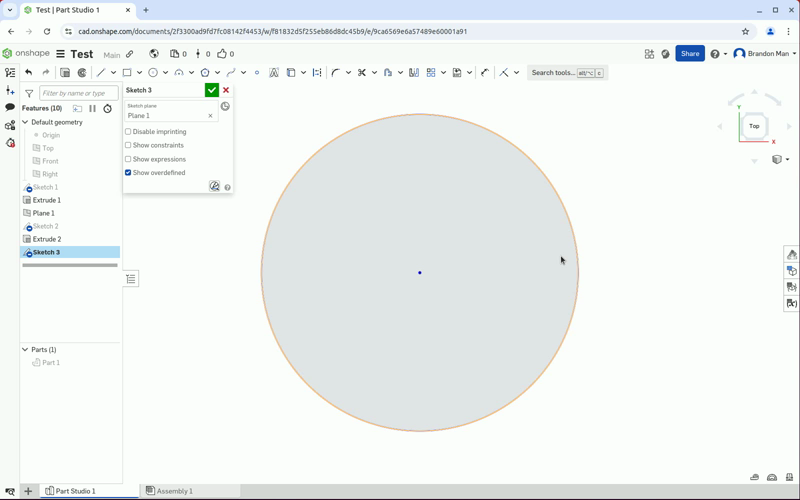
scroll(-6)
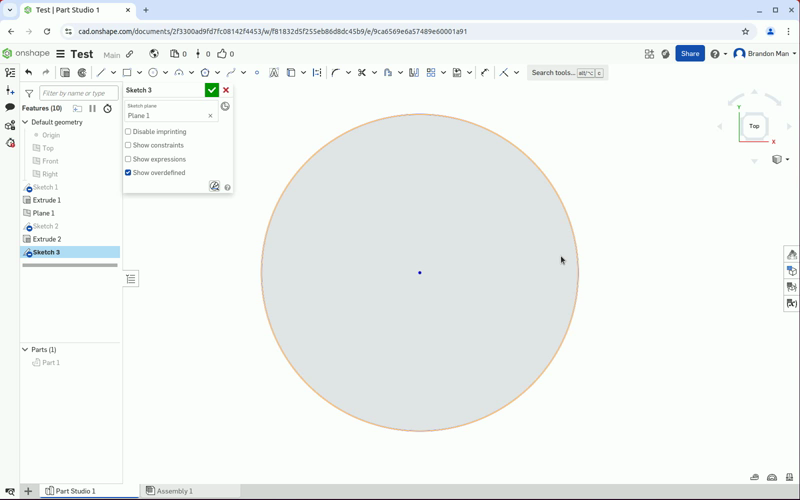
scroll(-6)
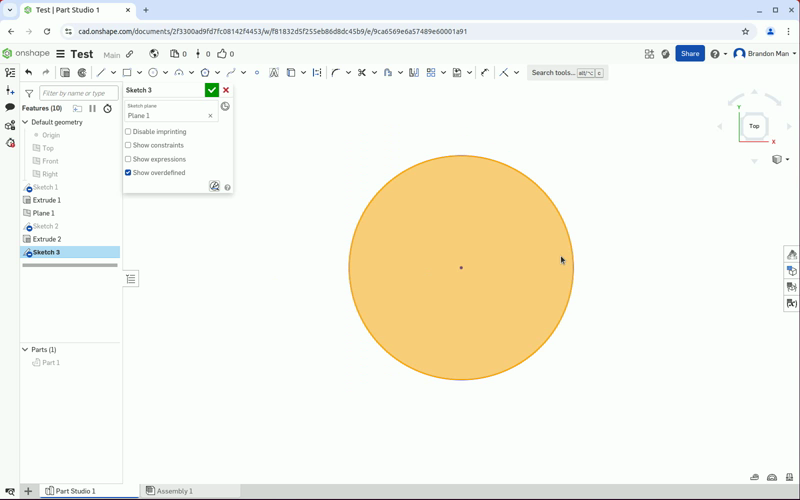
scroll(-6)
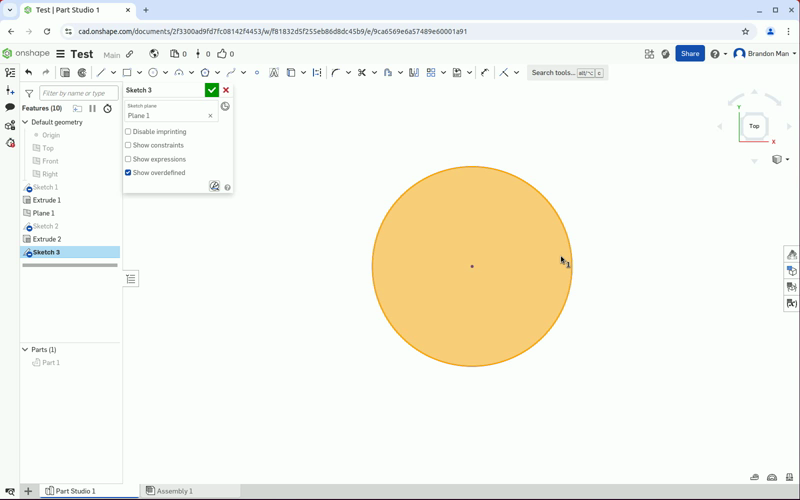
scroll(-6)
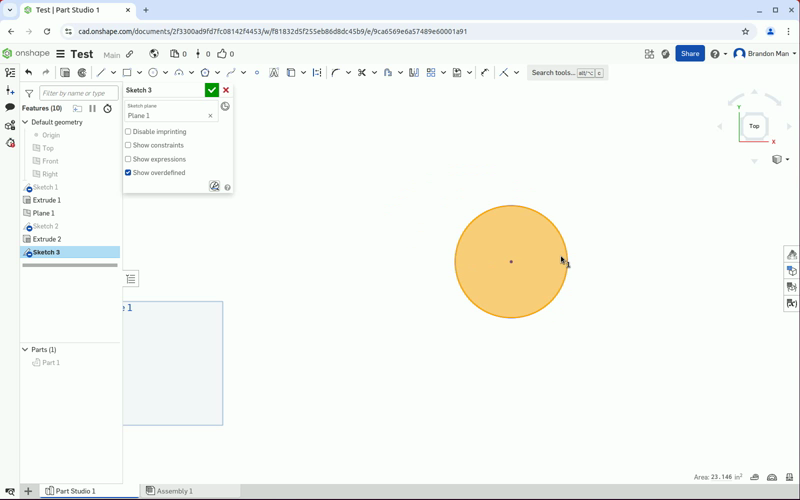
scroll(-6)
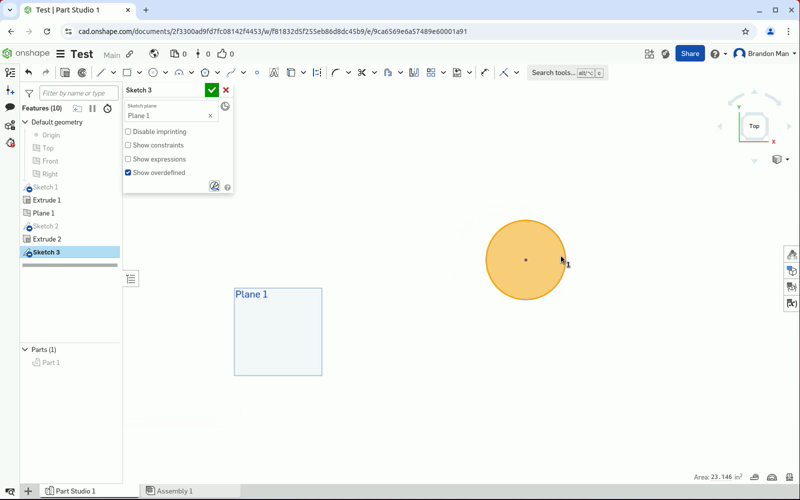
scroll(-6)
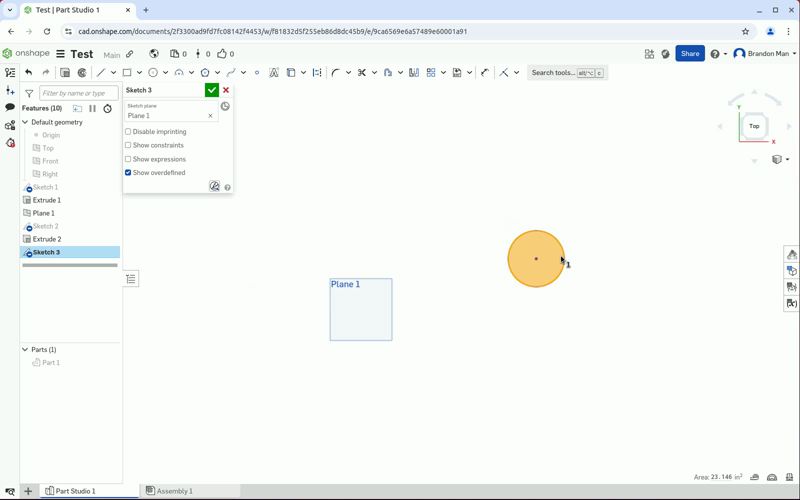
scroll(-6)
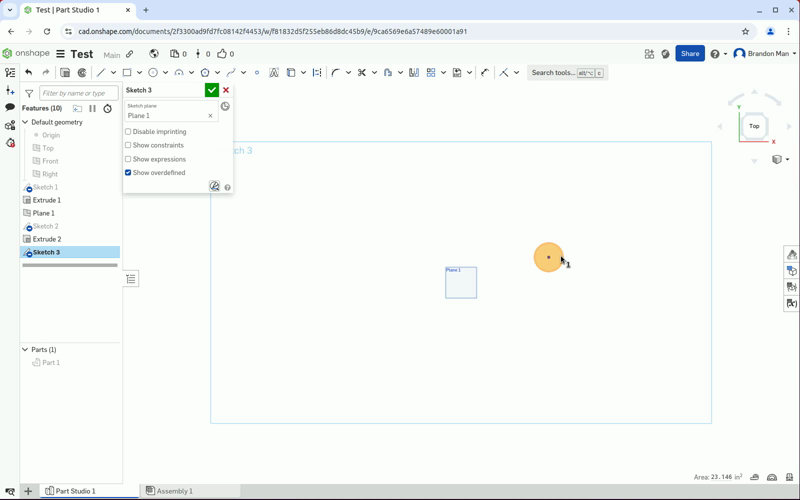
mouse_move(73, 352)
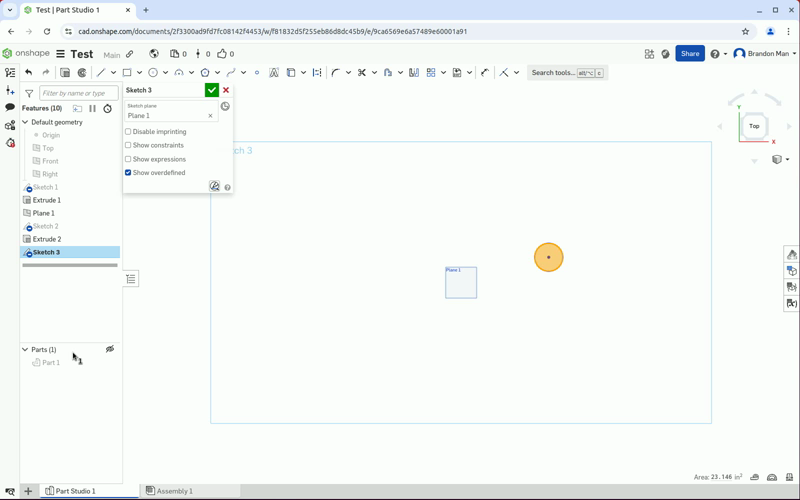
key(shift+y)
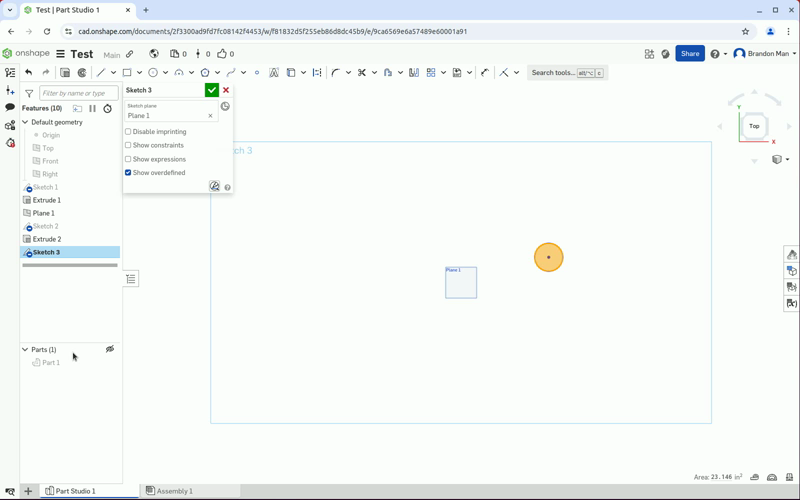
key(shift+e)
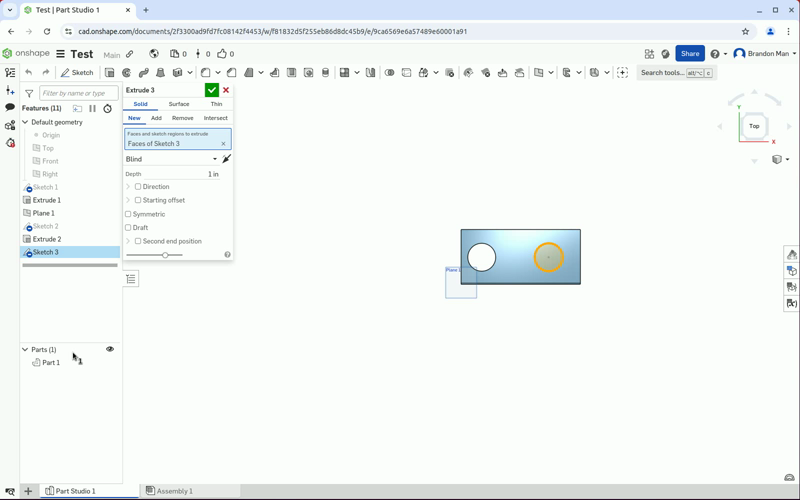
mouse_move(143, 106)
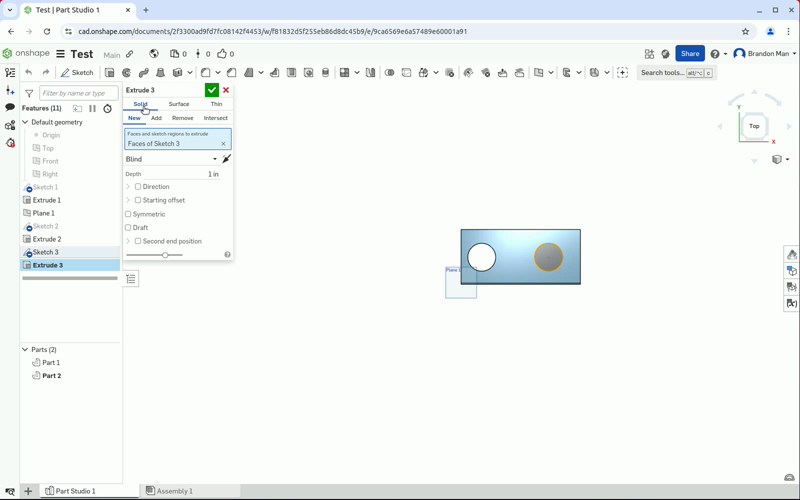
click(143, 106)
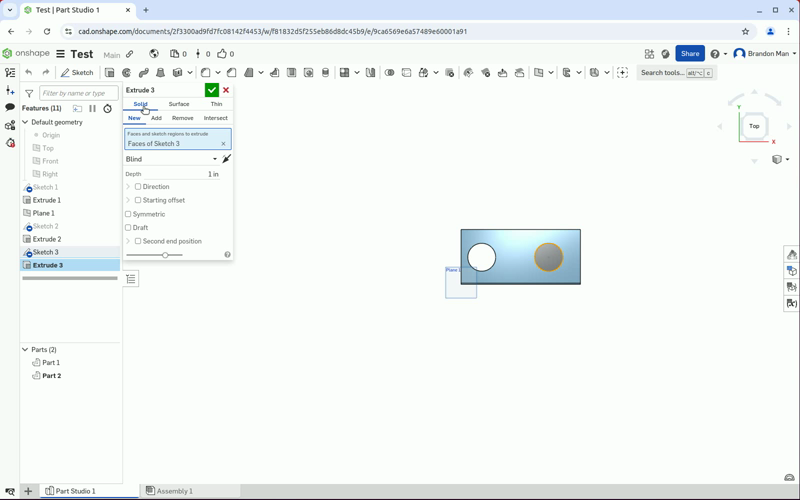
mouse_move(186, 120)
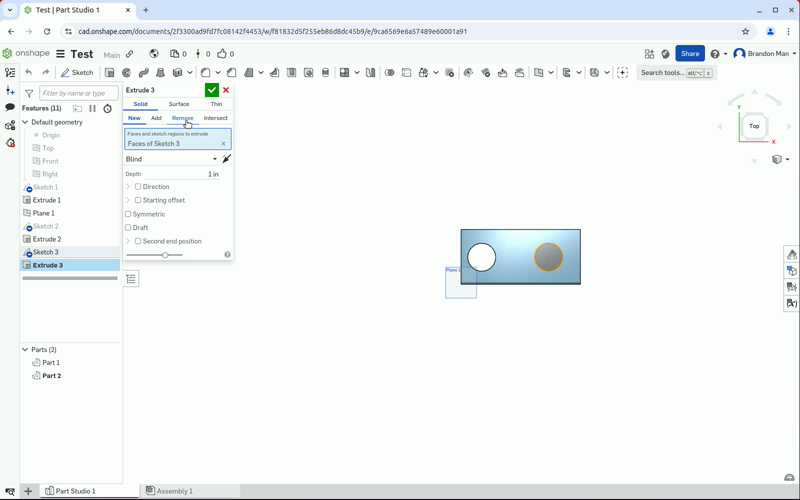
click(186, 120)
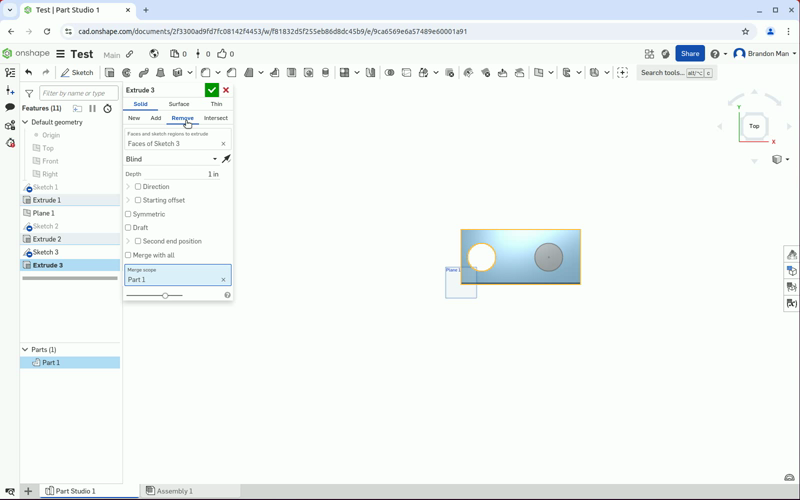
key(tab, 4)
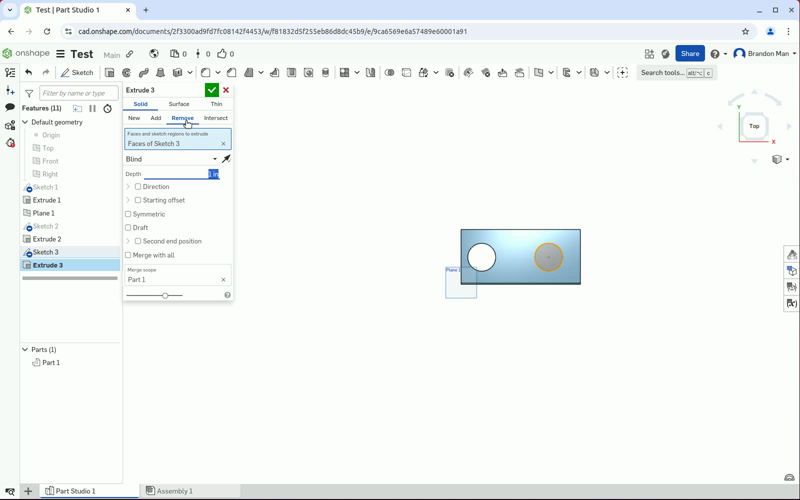
text(0.963)
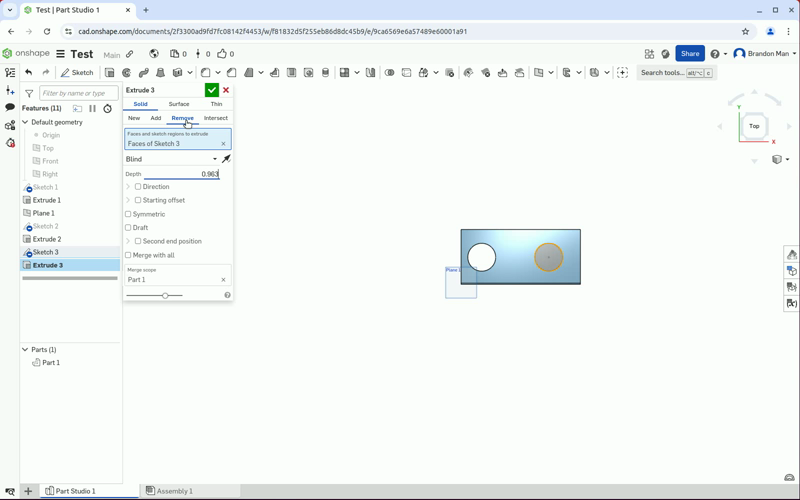
key(tab, 6)
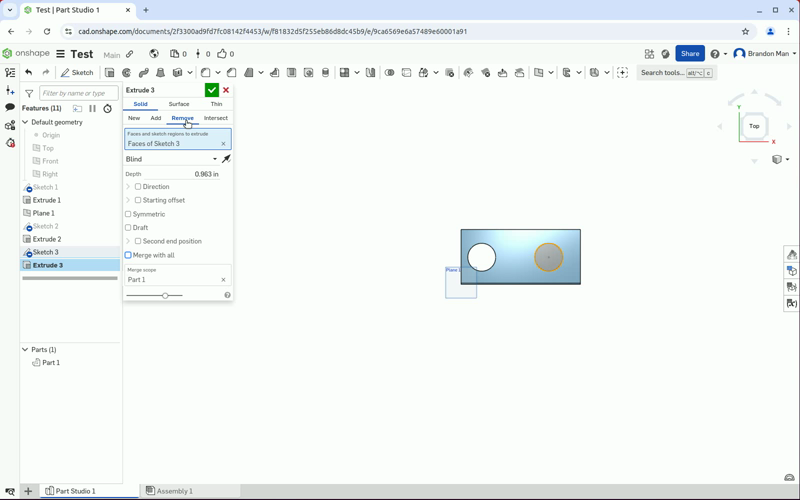
key(space)
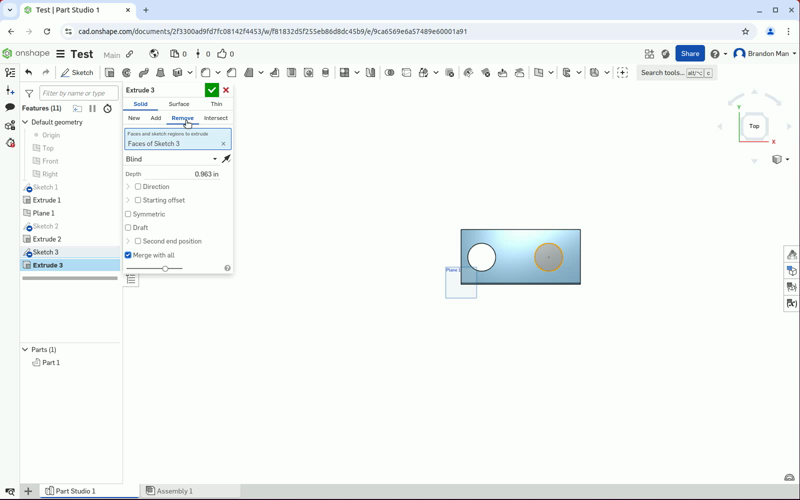
key(enter)
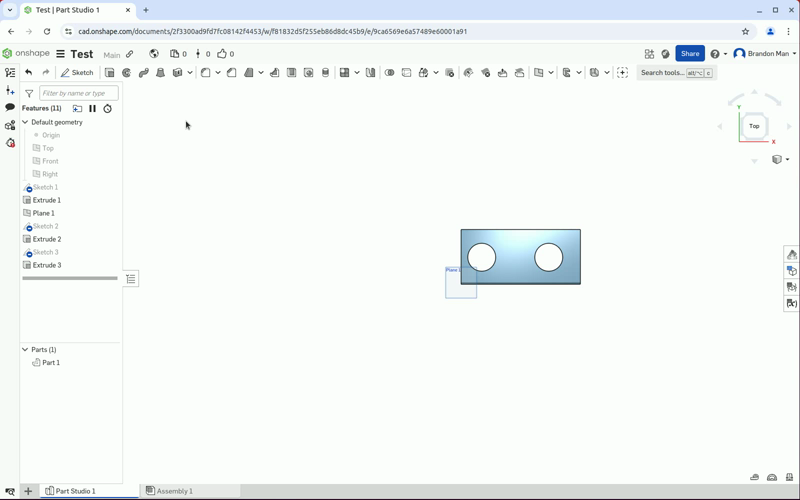
key(shift+h)
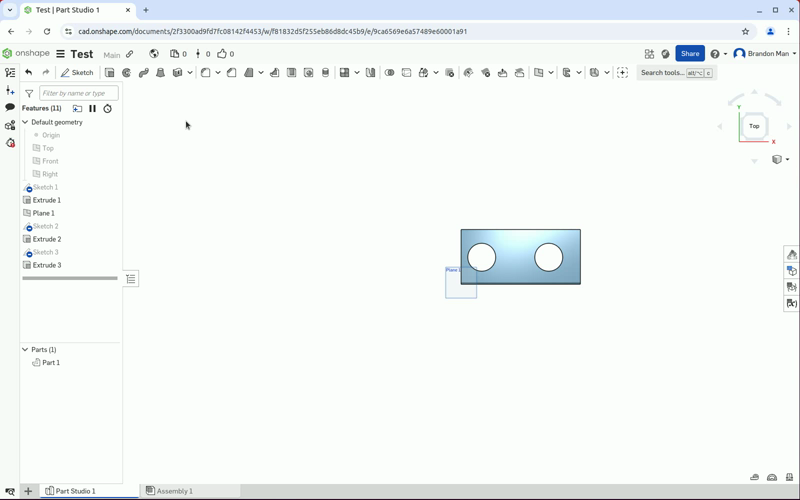
key(shift+h)
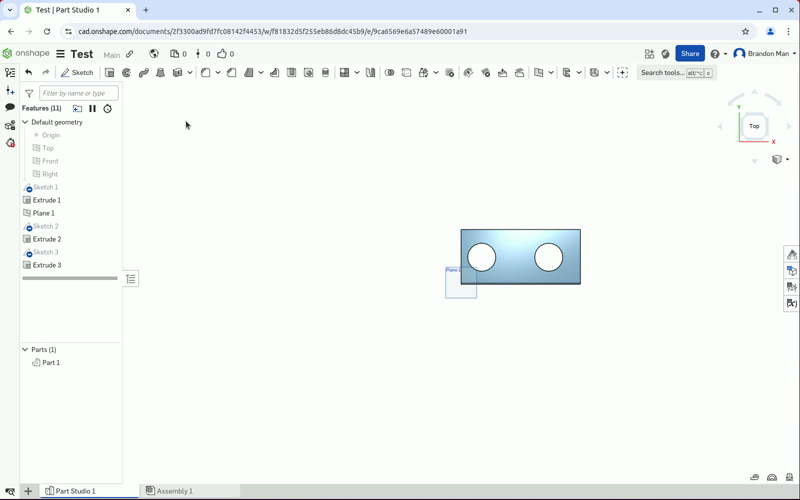
mouse_move(73, 189)
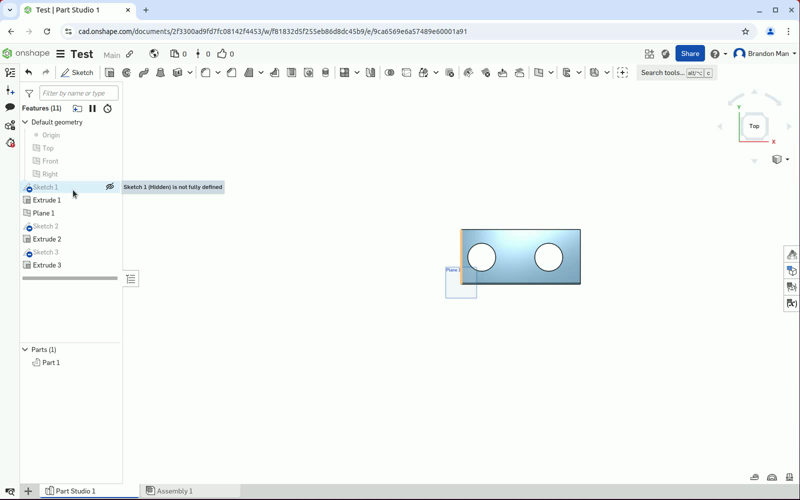
click(73, 189)
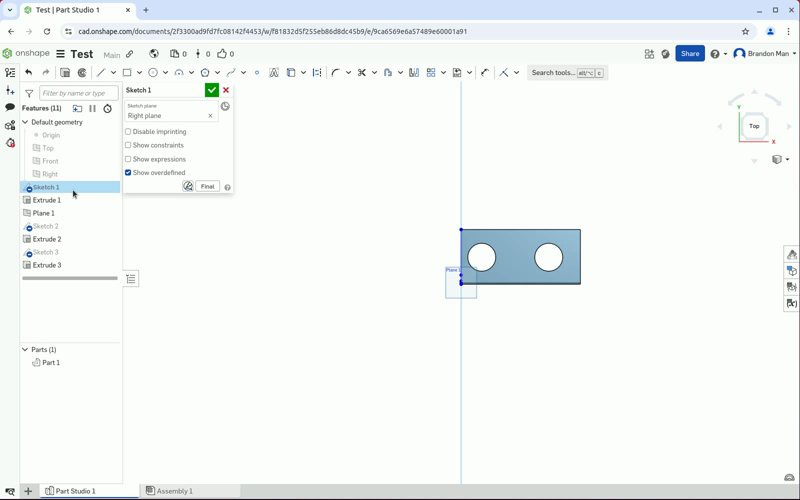
mouse_move(229, 92)
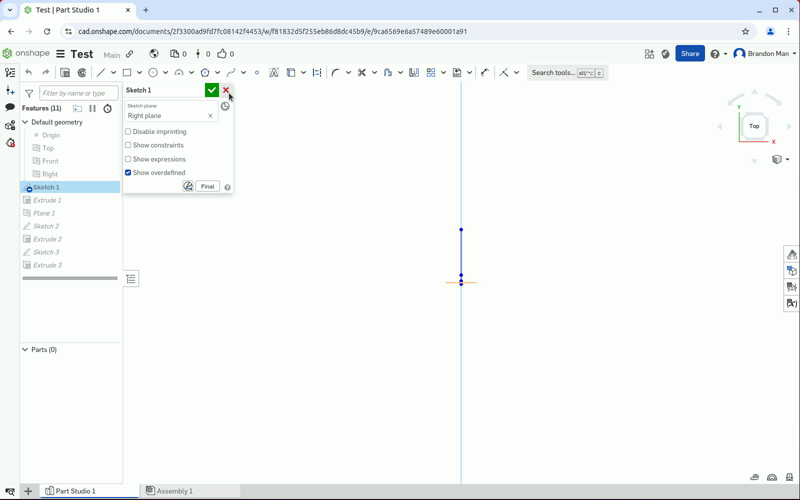
click(229, 92)
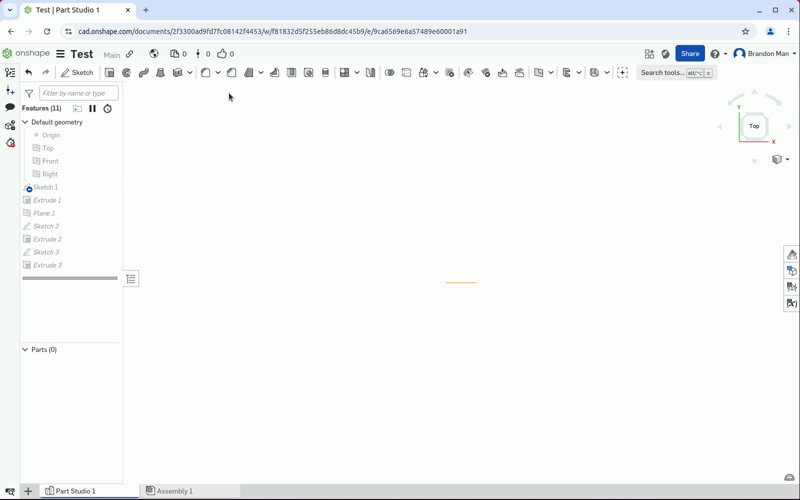
key(shift+s)
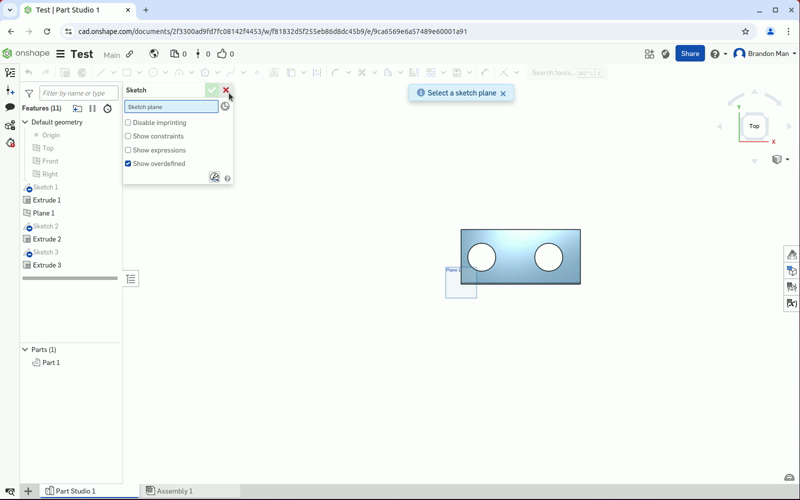
mouse_move(73, 215)
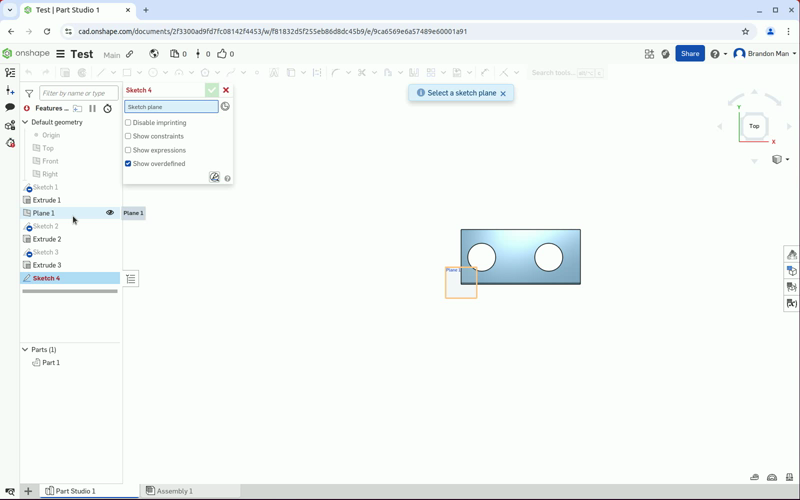
click(73, 215)
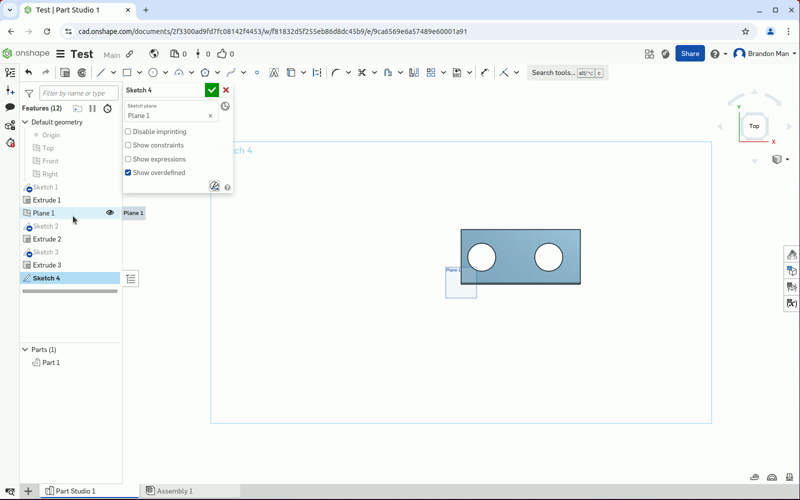
mouse_move(73, 352)
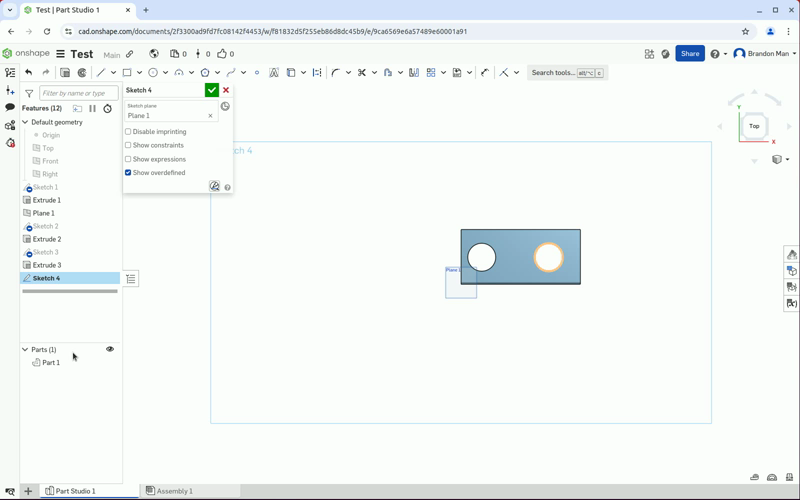
key(y)
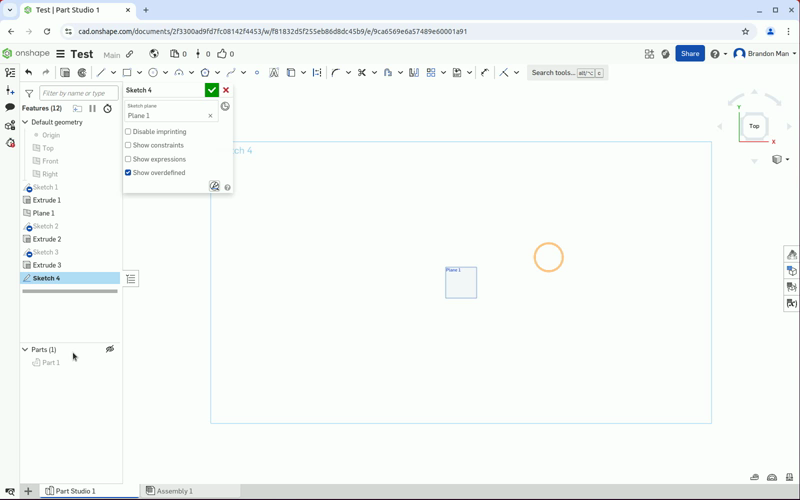
key(c)
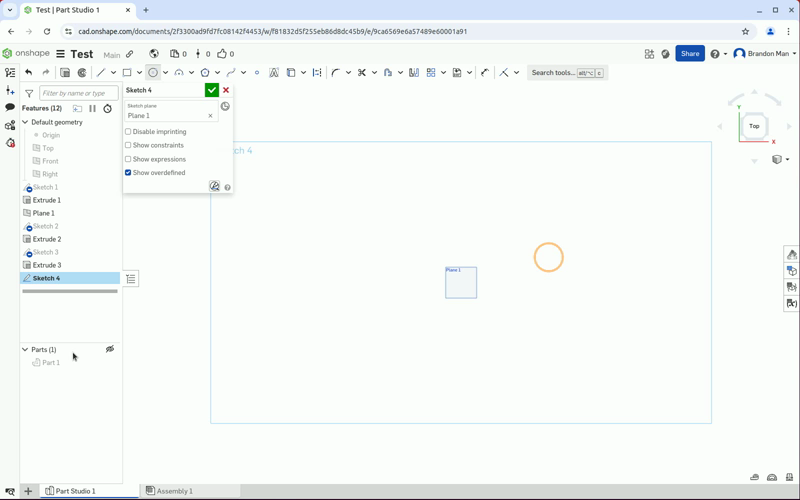
key_down(shift)
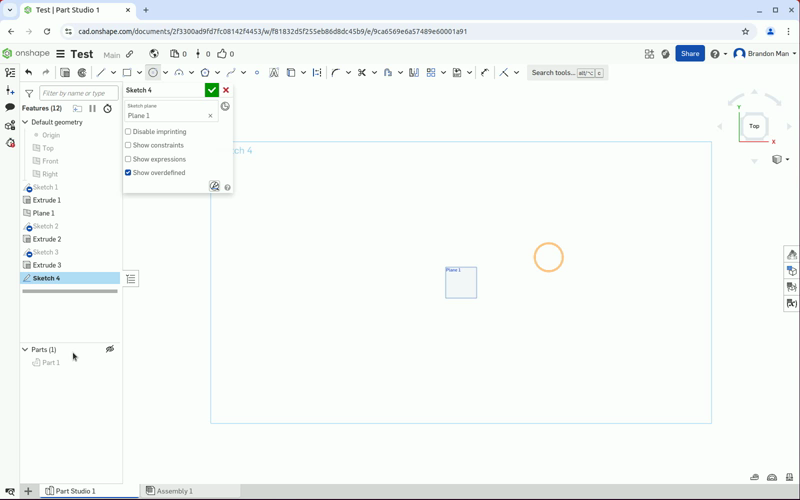
mouse_move(555, 240)
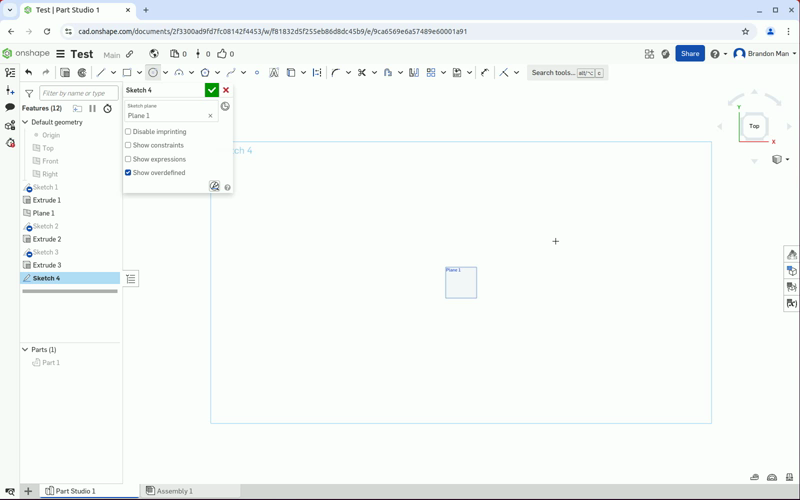
click(555, 240)
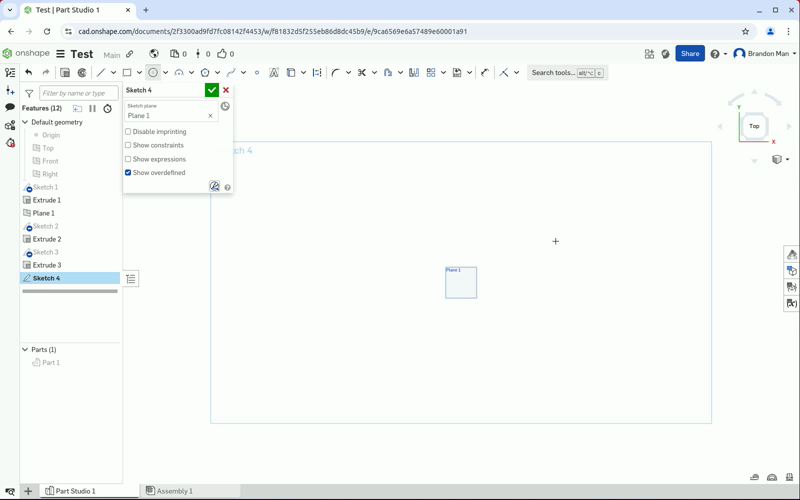
key_up(shift)
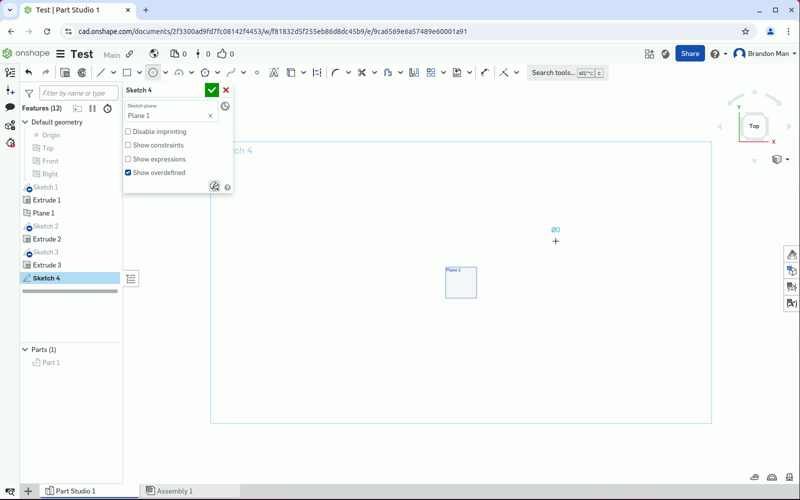
mouse_move(559, 240)
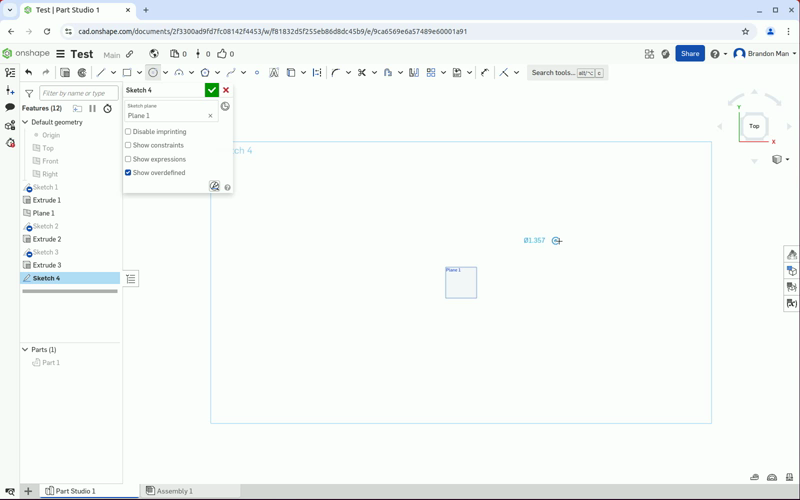
click(559, 240)
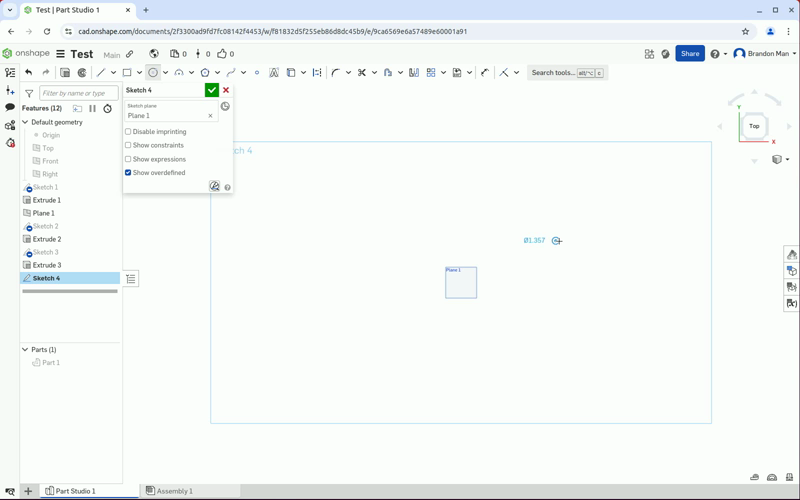
key(esc)
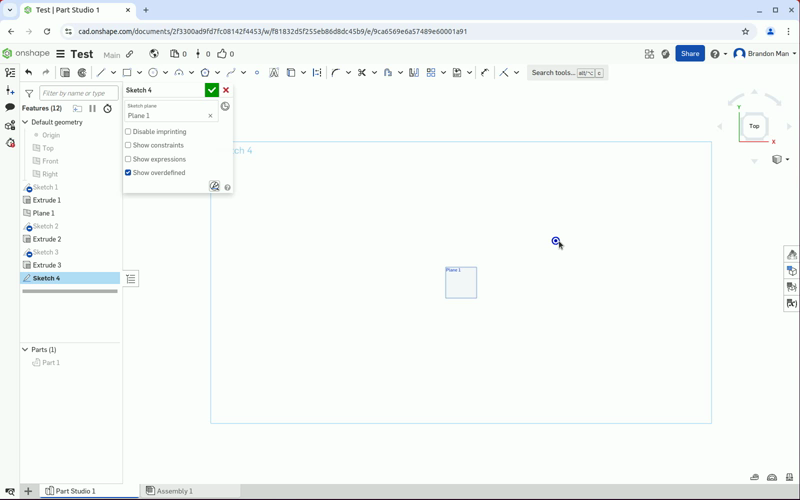
mouse_move(553, 239)
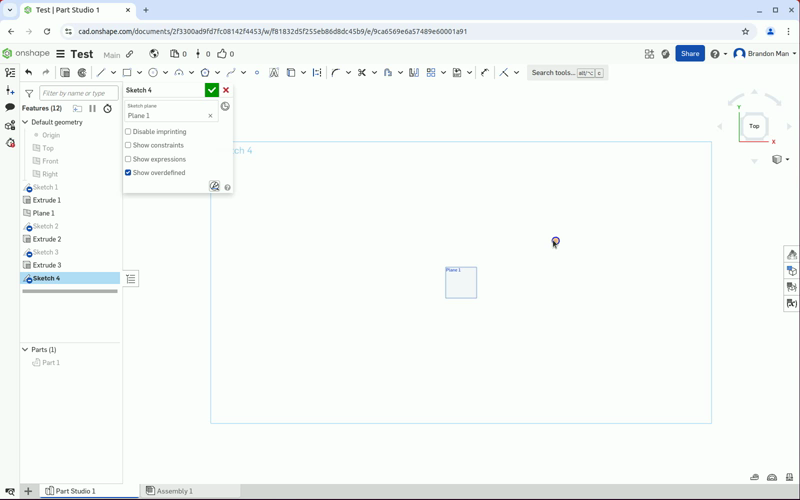
scroll(6)
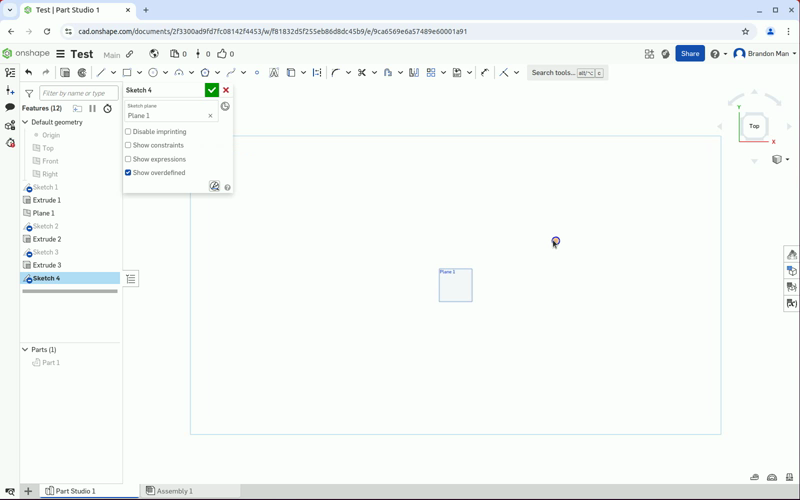
scroll(6)
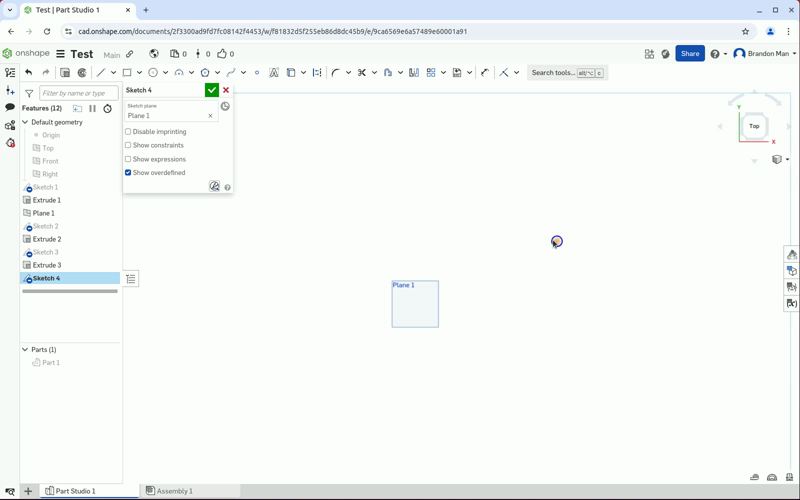
scroll(6)
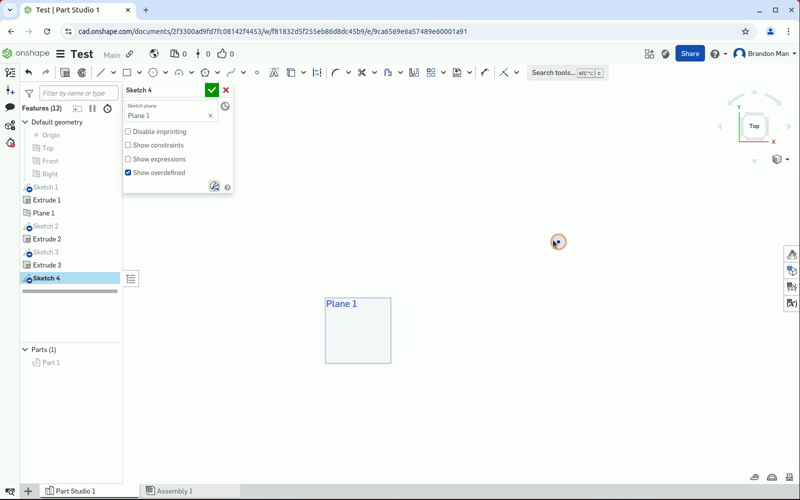
scroll(6)
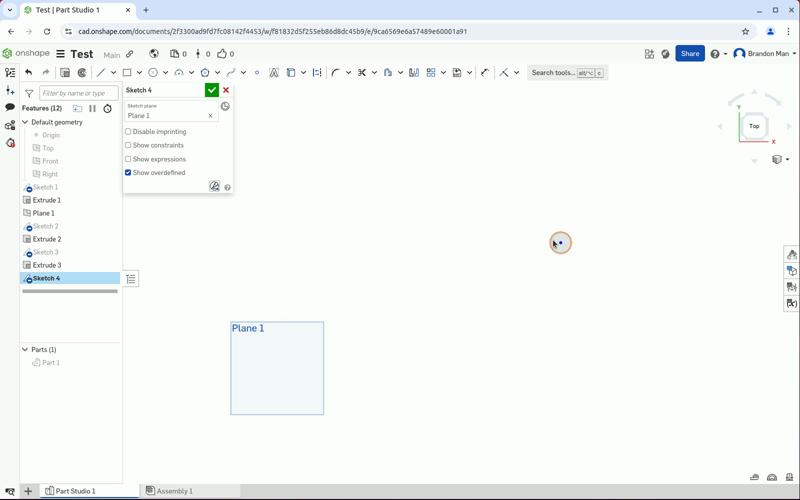
scroll(6)
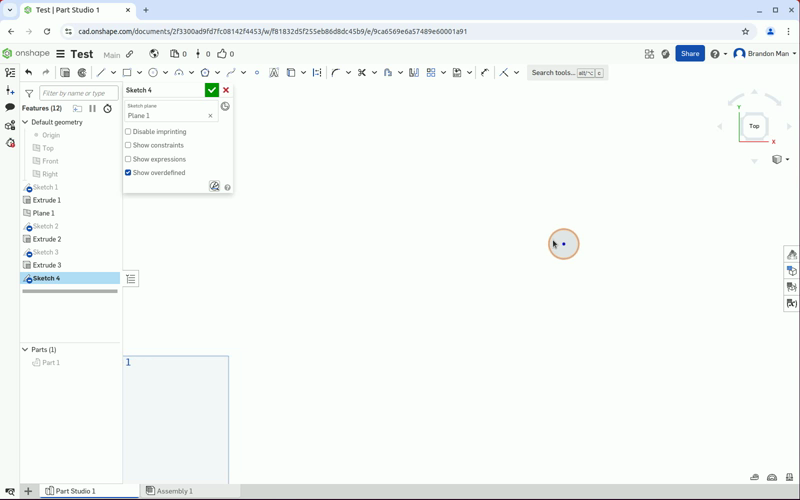
scroll(6)
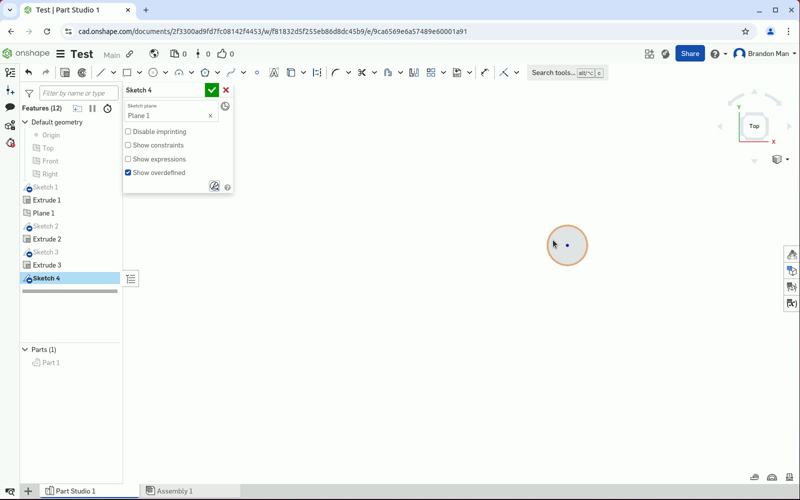
scroll(6)
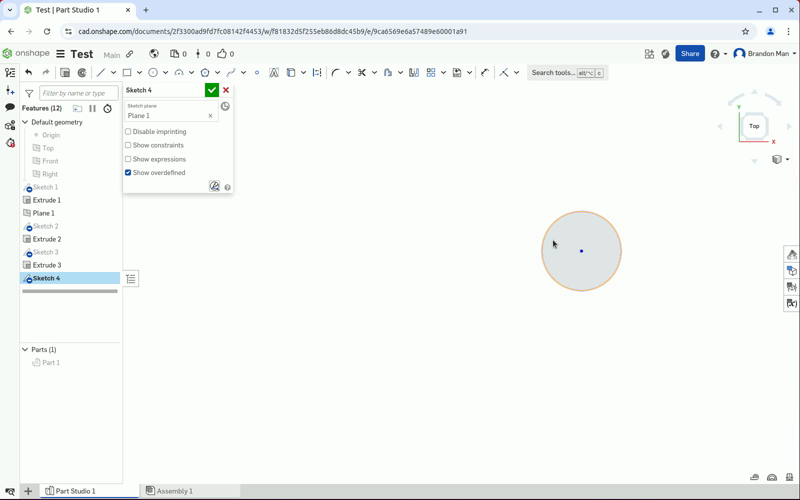
click(553, 239)
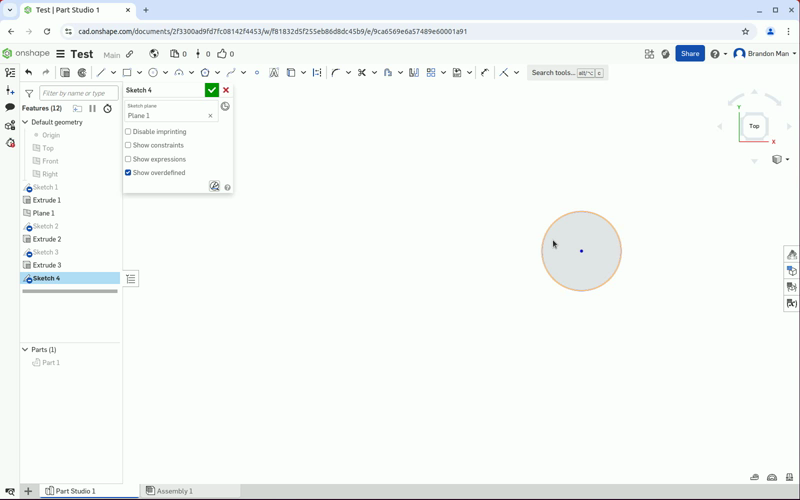
scroll(-6)
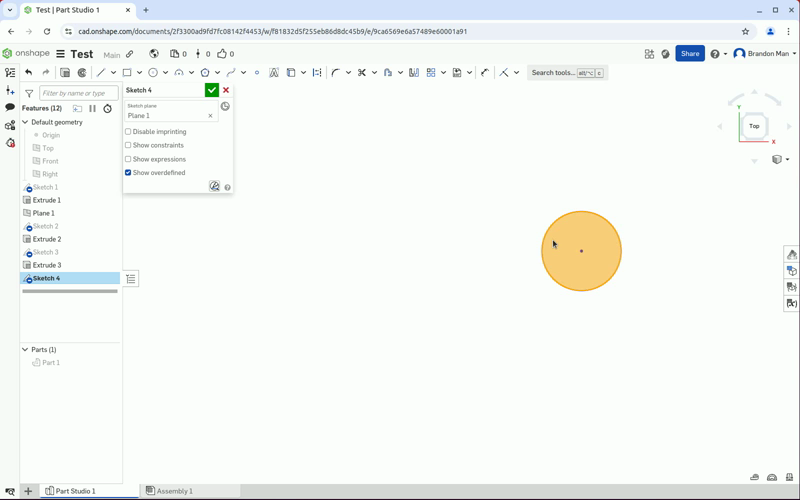
scroll(-6)
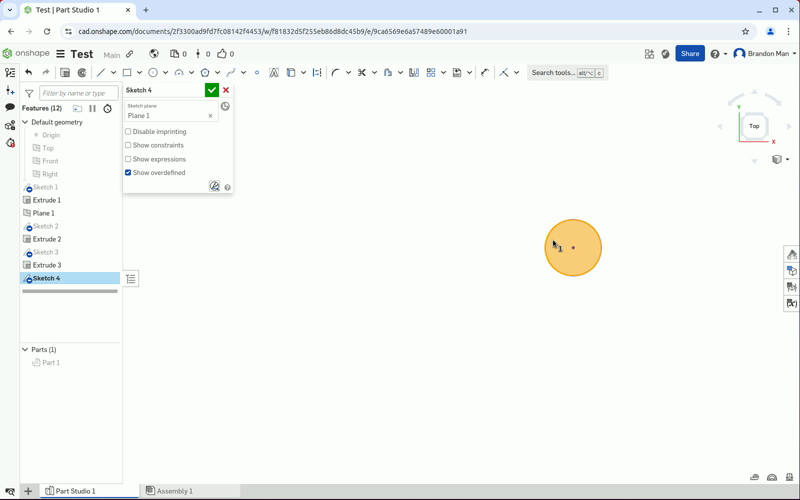
scroll(-6)
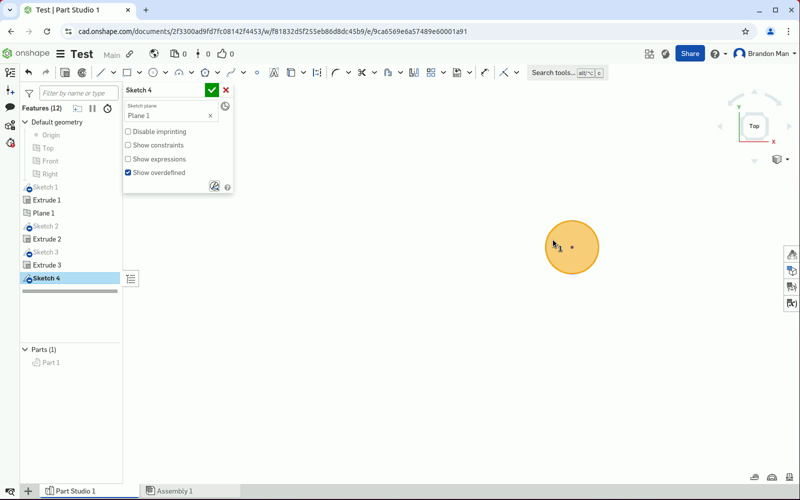
scroll(-6)
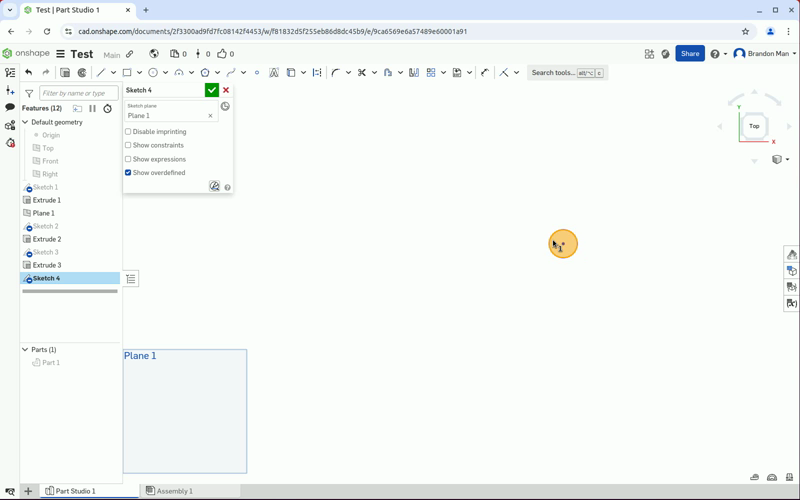
scroll(-6)
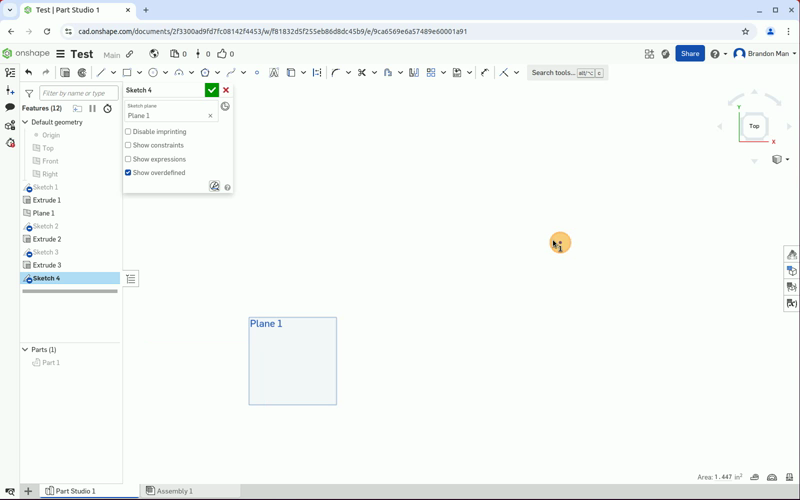
scroll(-6)
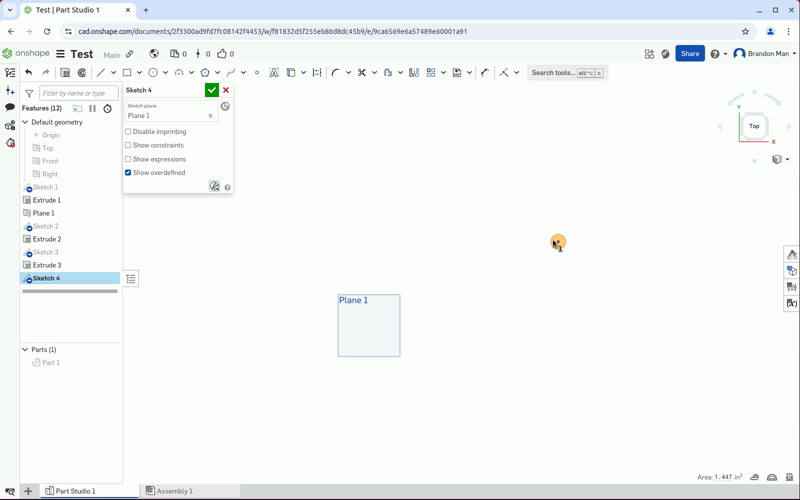
scroll(-6)
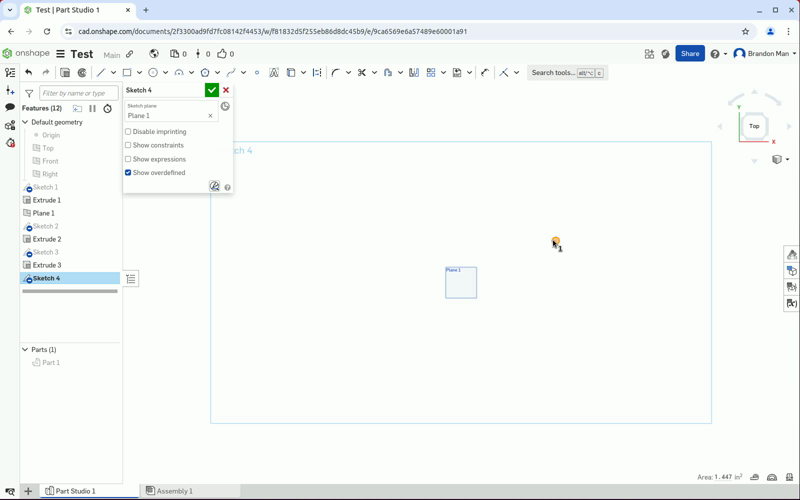
mouse_move(73, 352)
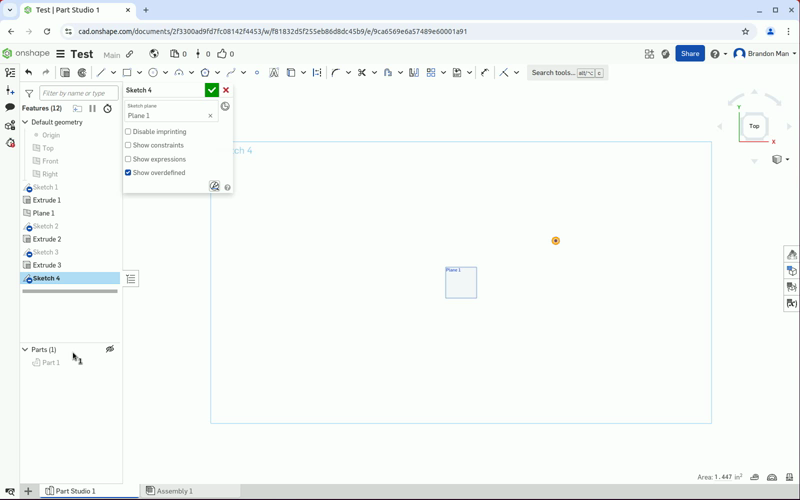
key(shift+y)
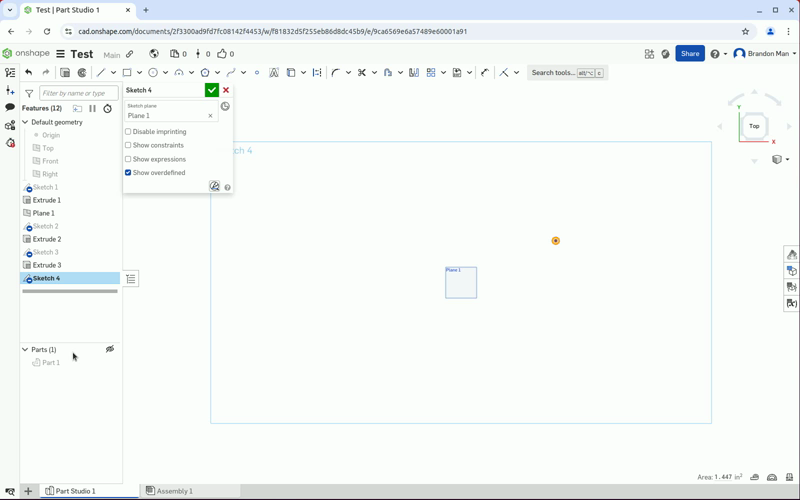
key(shift+e)
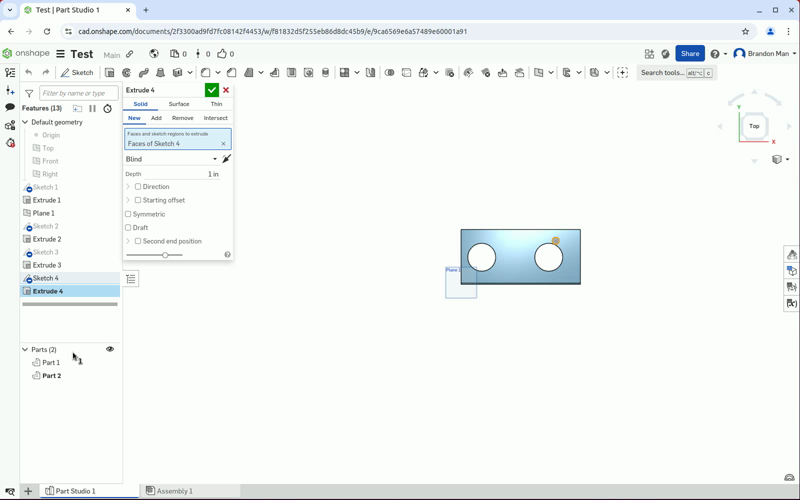
mouse_move(143, 106)
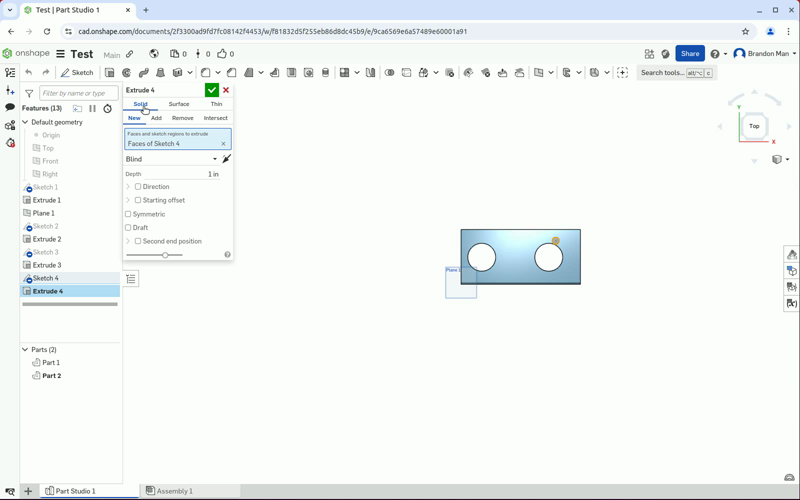
click(143, 106)
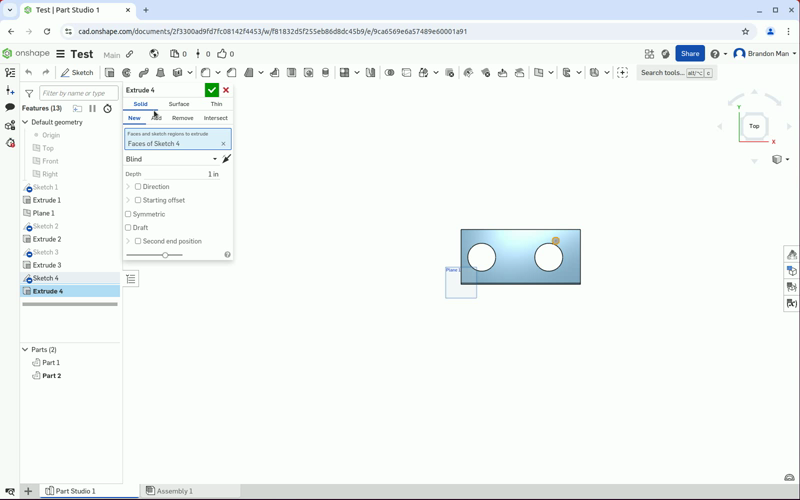
mouse_move(186, 120)
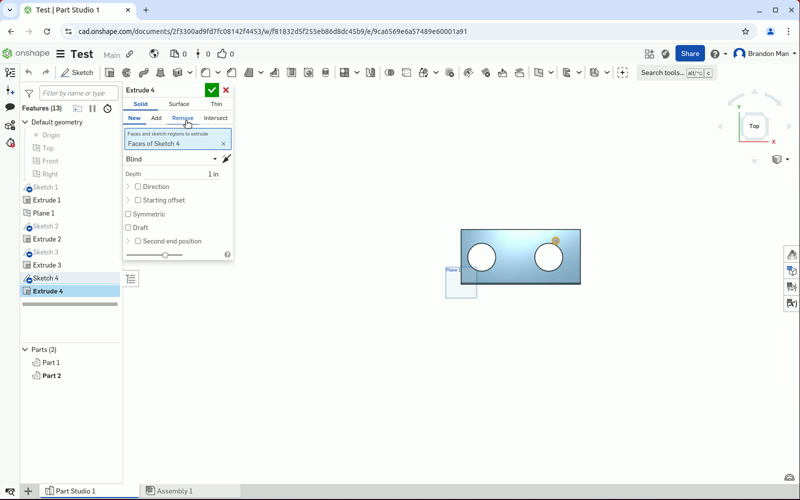
click(186, 120)
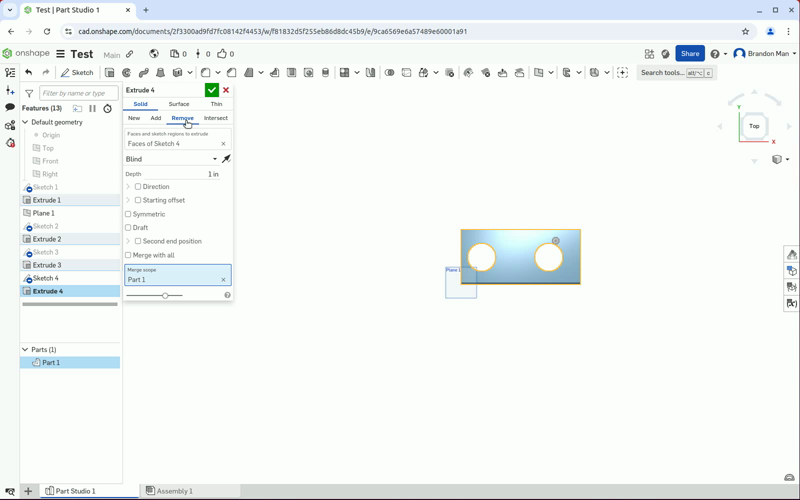
key(tab, 4)
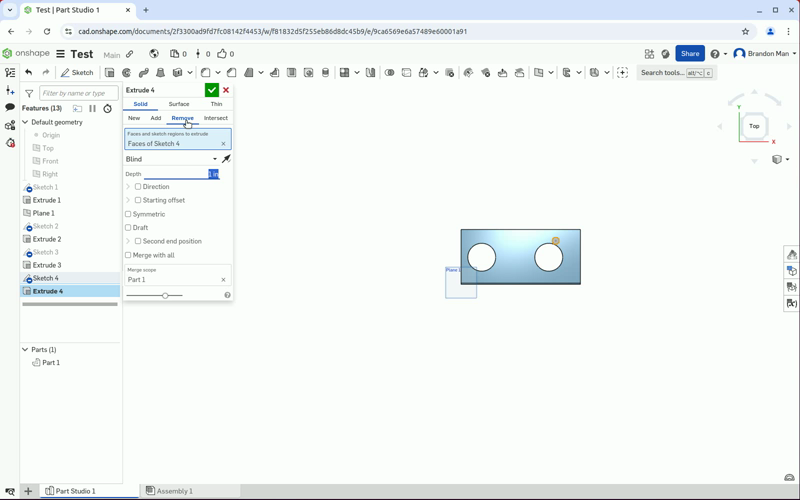
text(0.963)
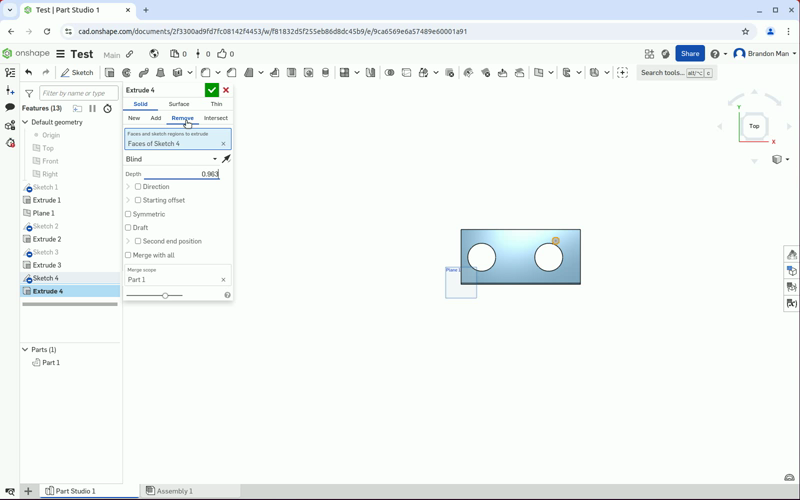
key(tab, 6)
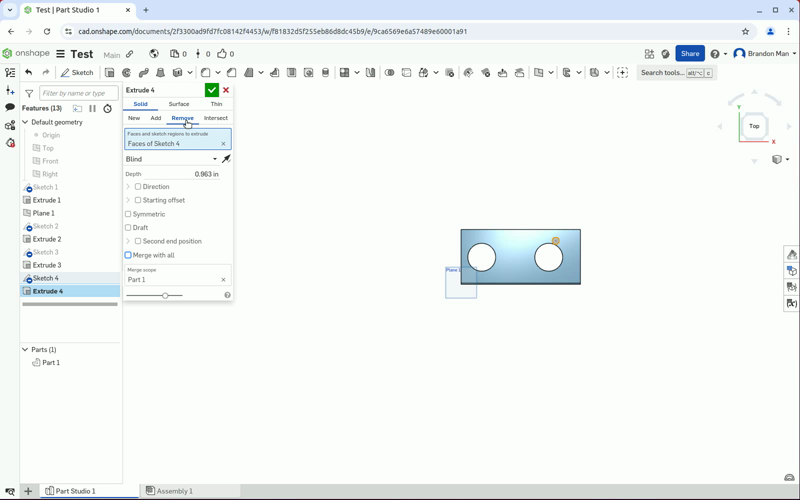
key(space)
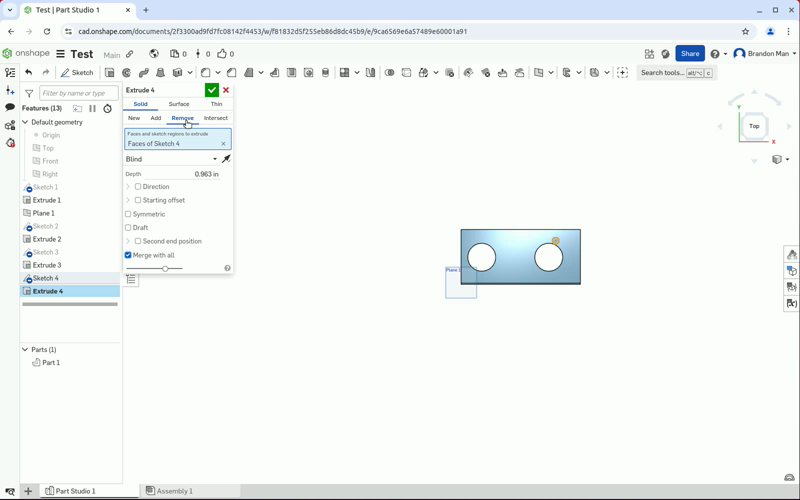
key(enter)
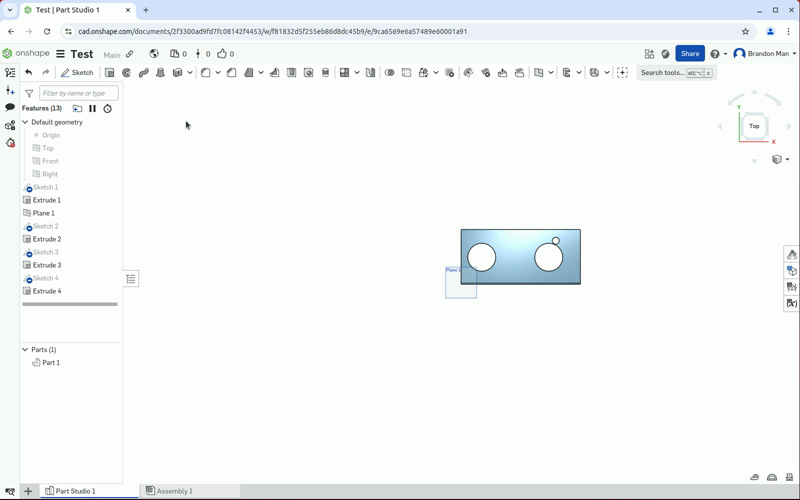
key(shift+h)
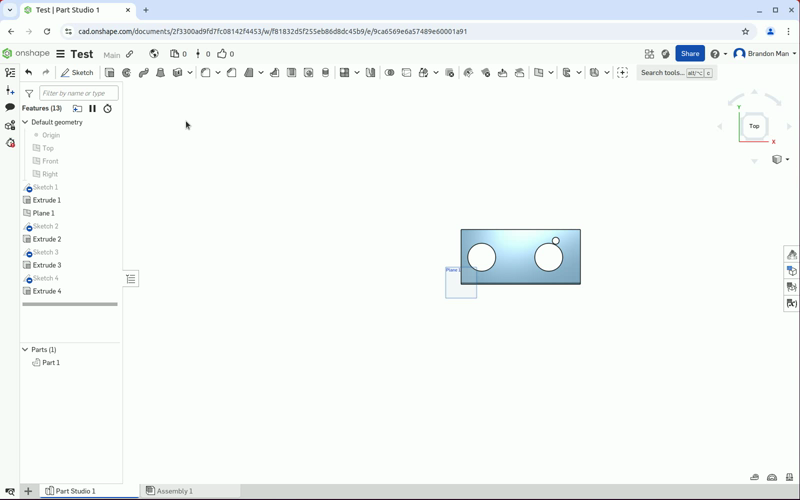
key(shift+h)
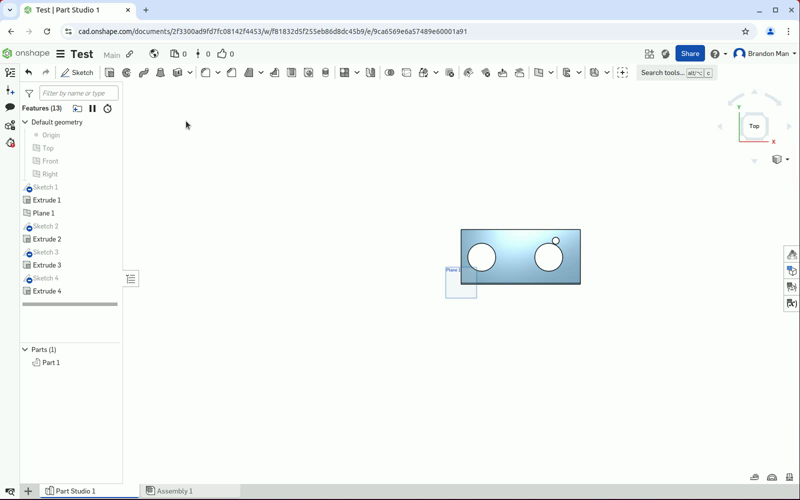
mouse_move(73, 189)
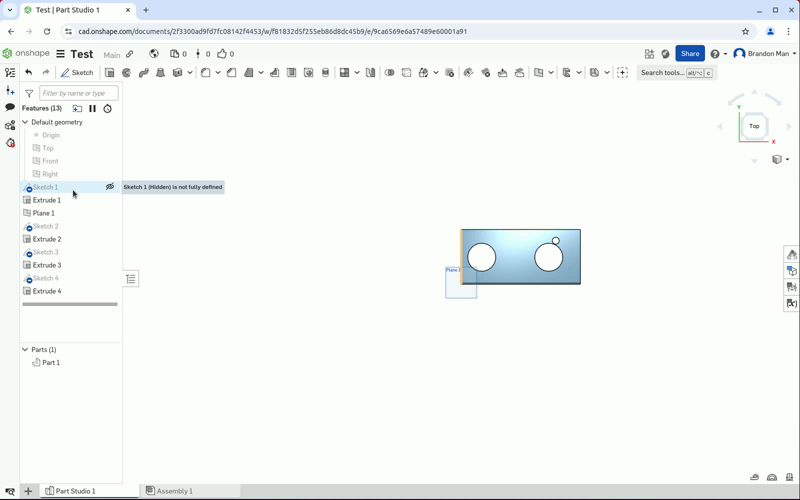
click(73, 189)
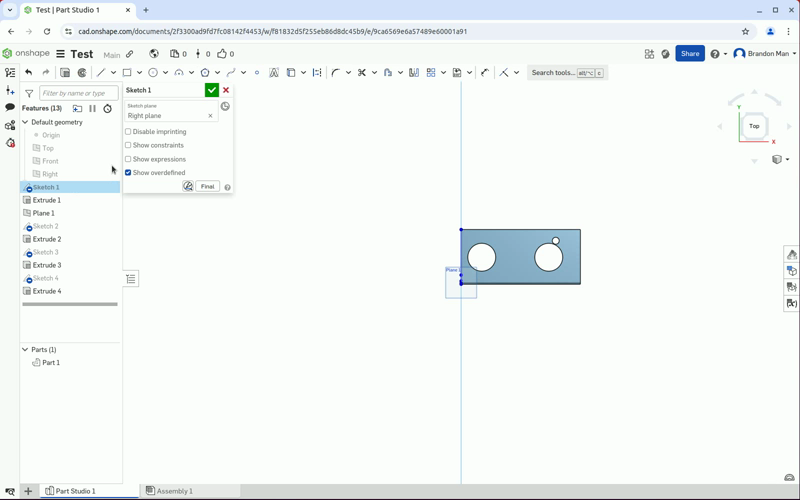
mouse_move(229, 92)
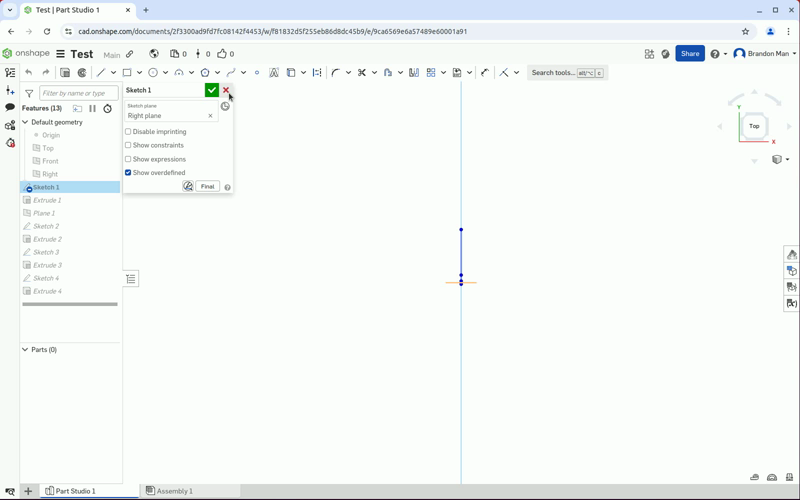
click(229, 92)
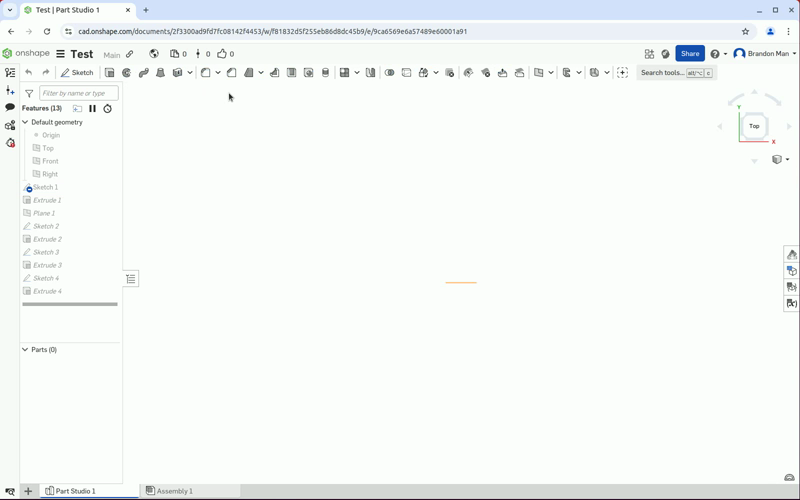
key(shift+s)
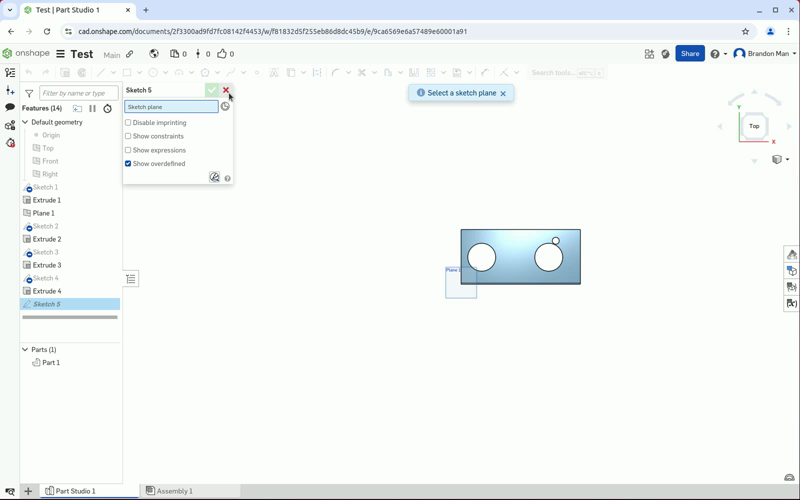
mouse_move(73, 215)
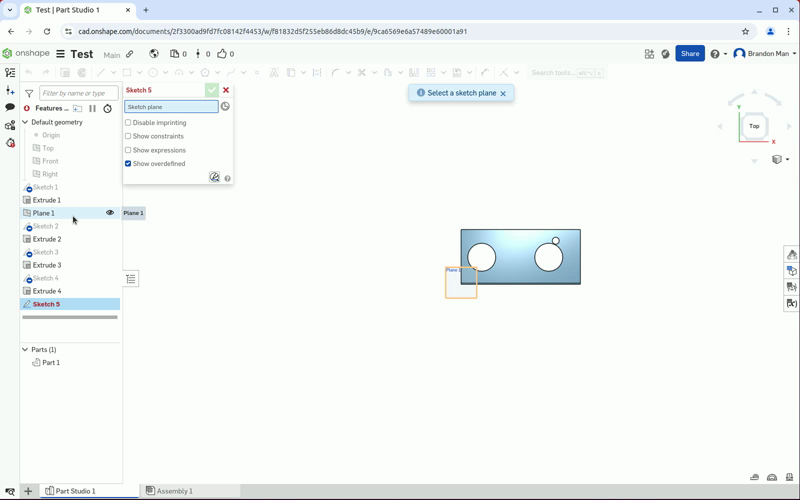
click(73, 215)
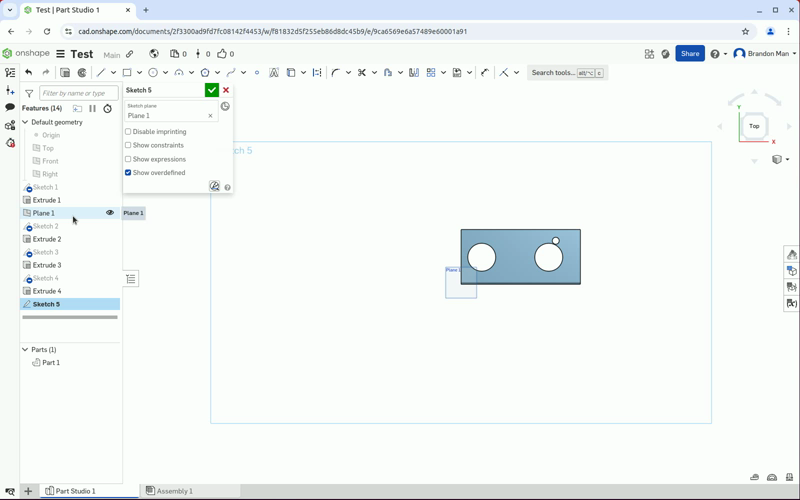
mouse_move(73, 352)
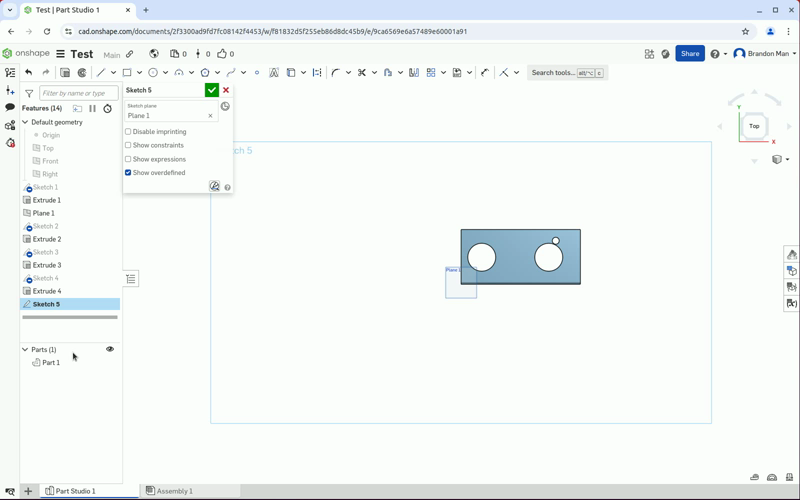
key(y)
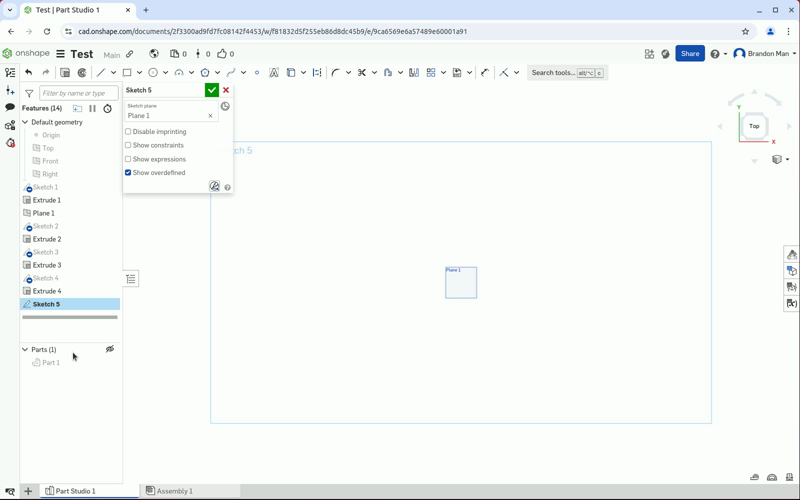
key(c)
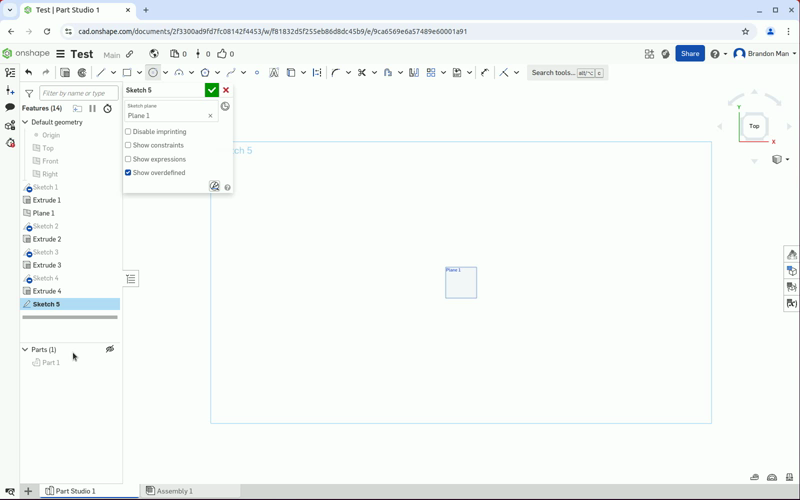
key_down(shift)
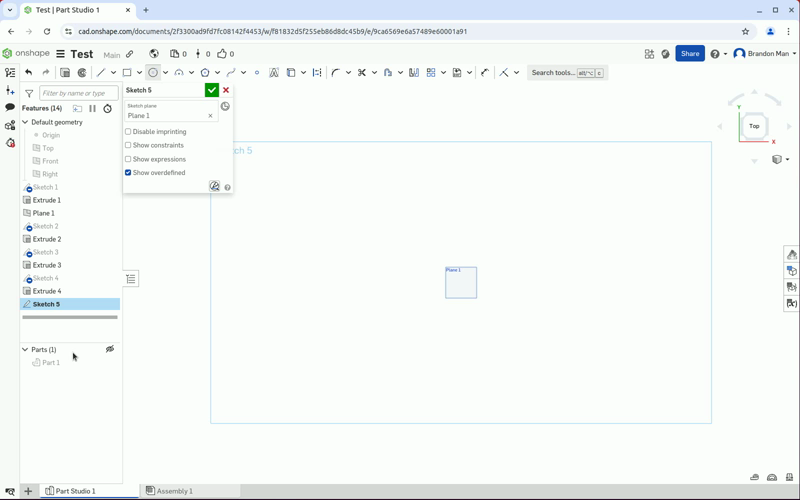
mouse_move(487, 240)
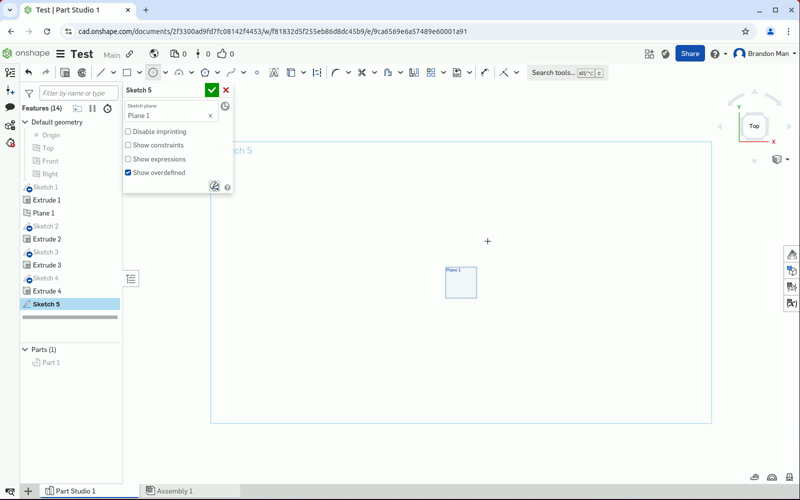
click(487, 240)
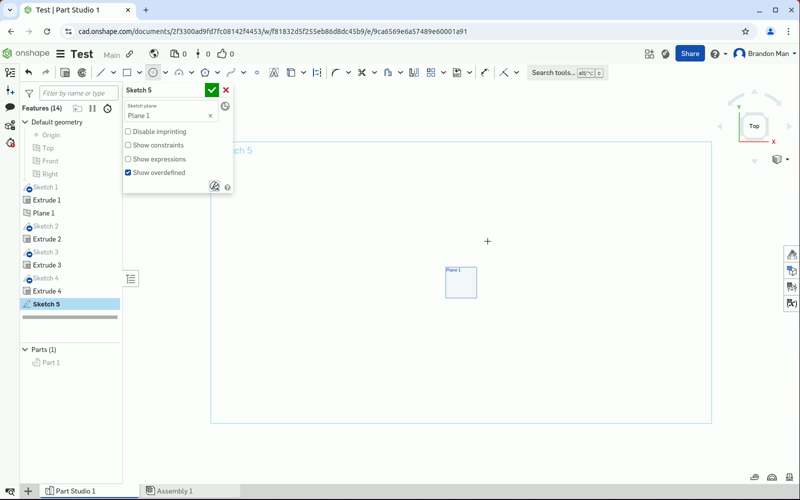
key_up(shift)
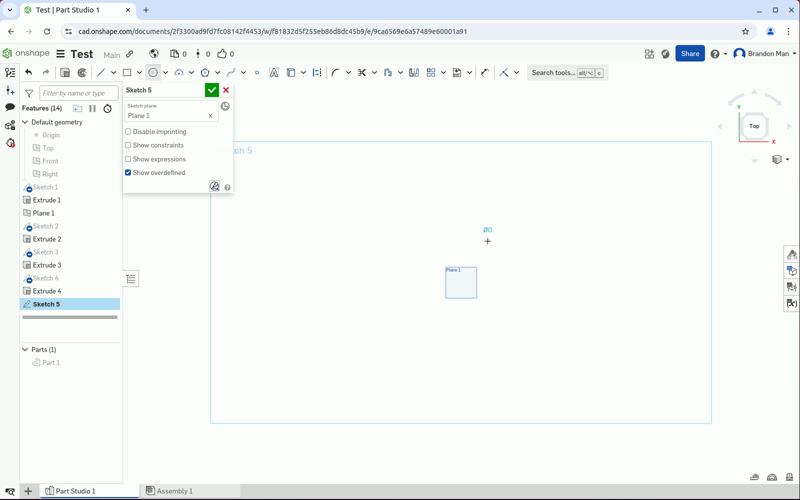
mouse_move(491, 240)
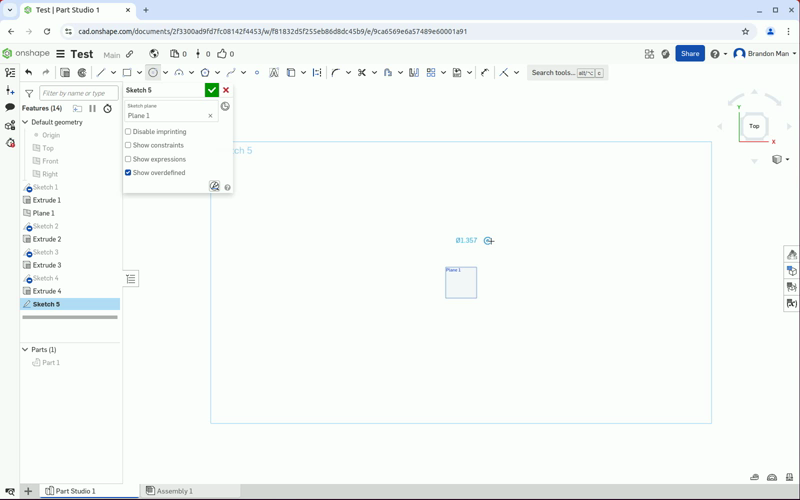
click(491, 240)
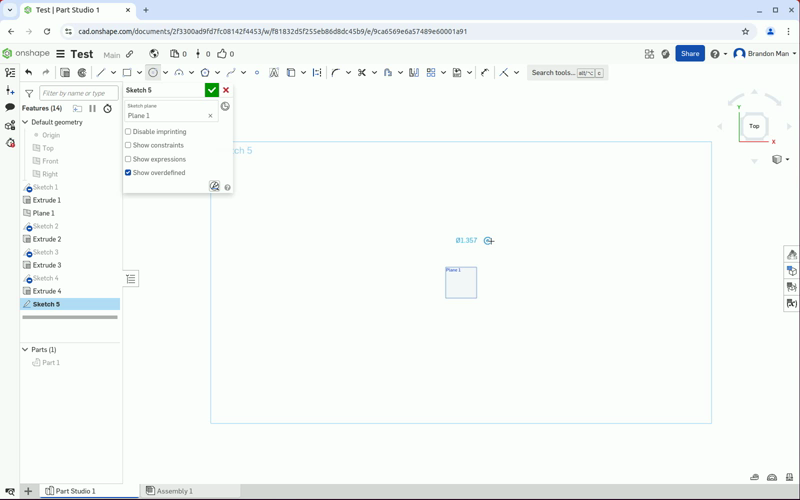
key(esc)
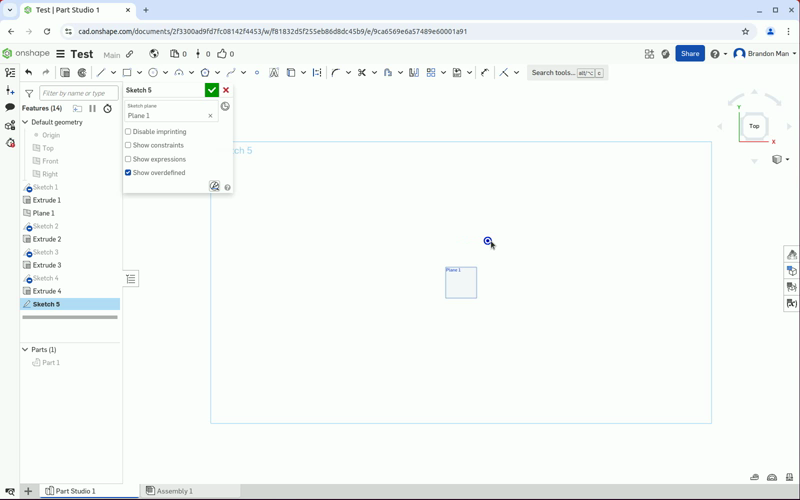
mouse_move(489, 238)
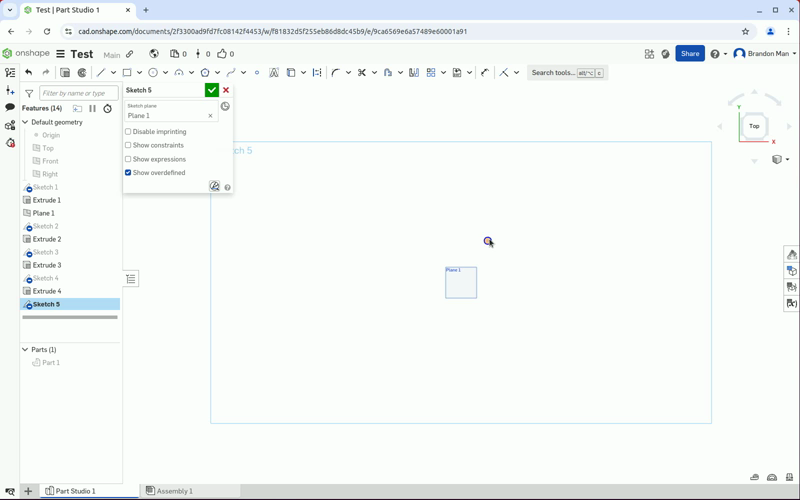
scroll(6)
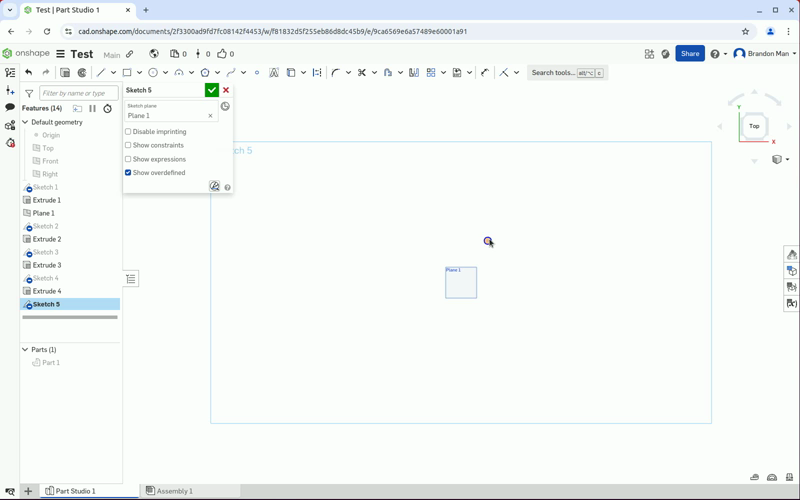
scroll(6)
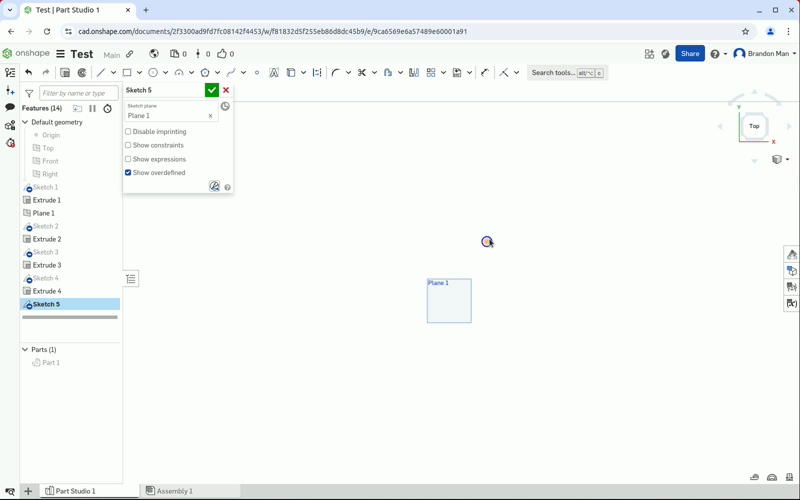
scroll(6)
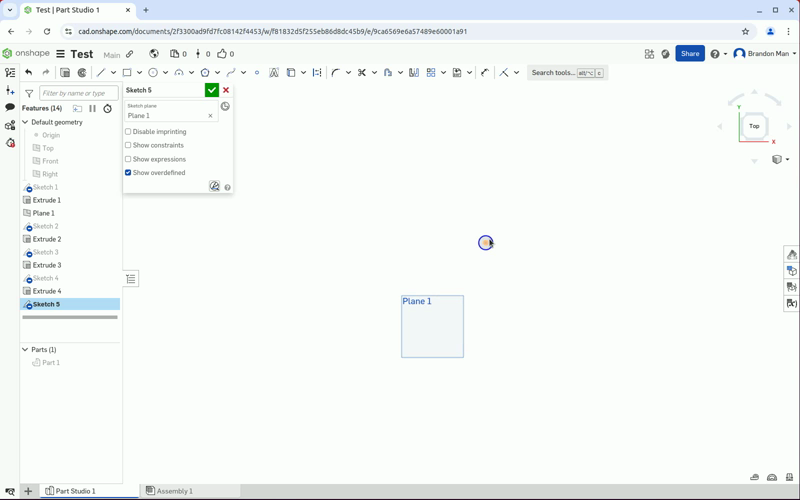
scroll(6)
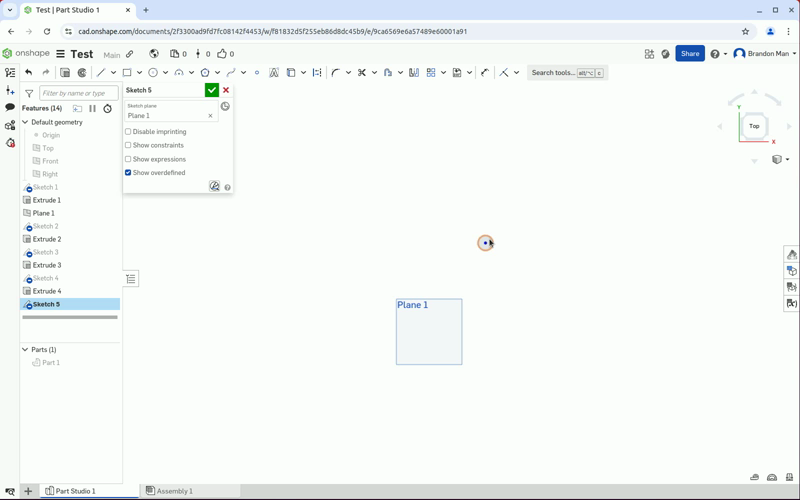
scroll(6)
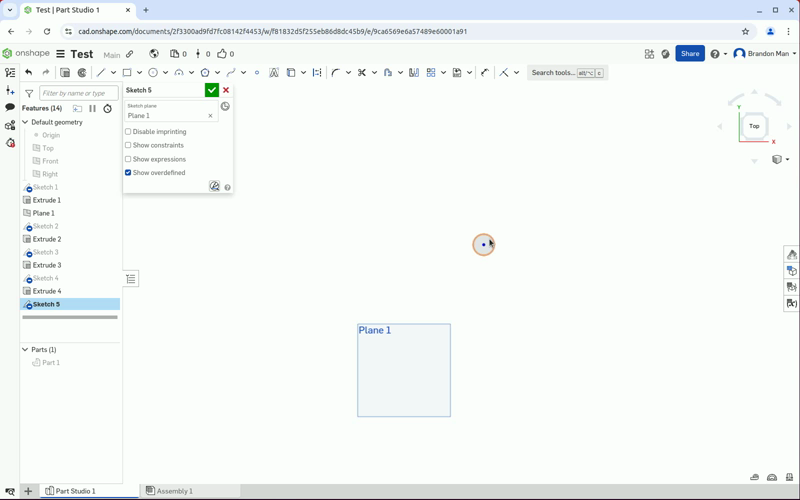
scroll(6)
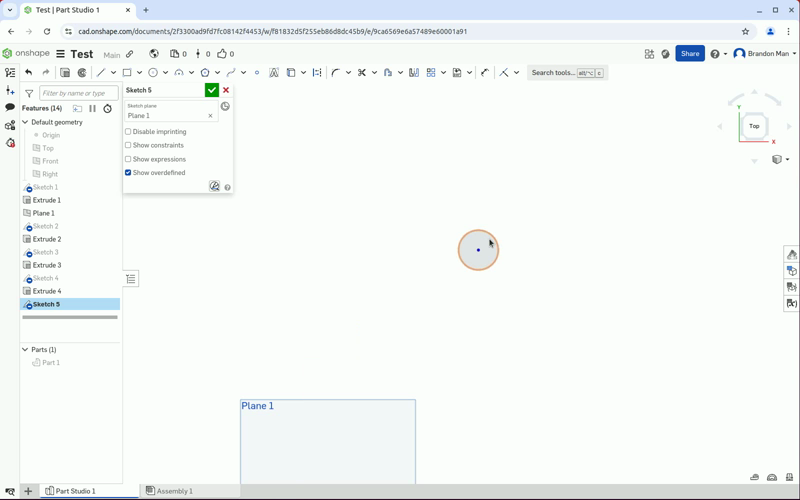
scroll(6)
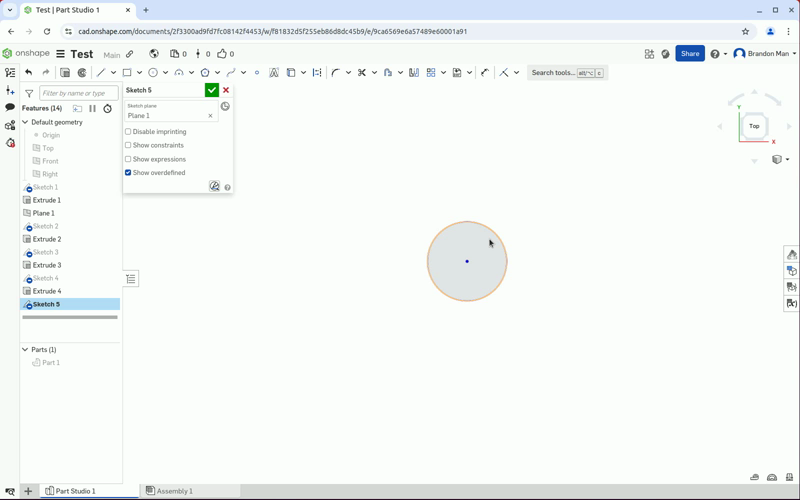
click(489, 238)
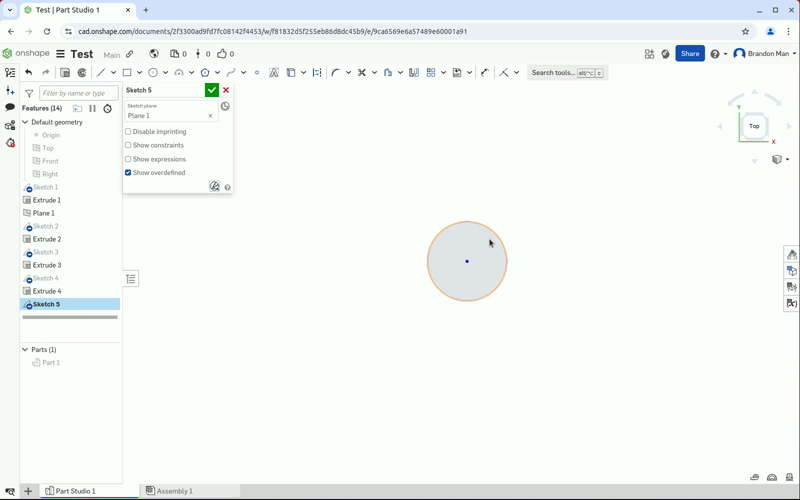
scroll(-6)
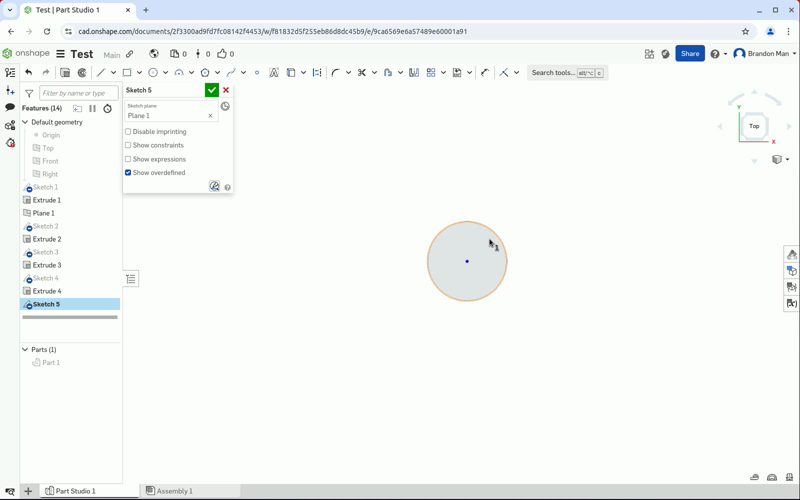
scroll(-6)
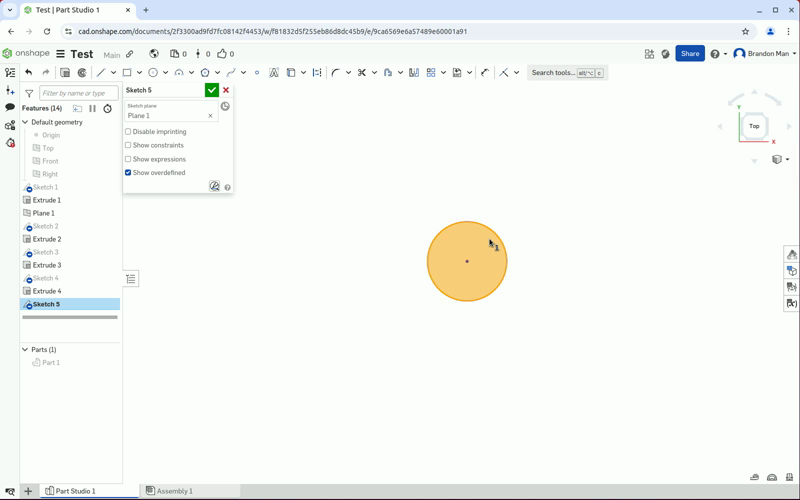
scroll(-6)
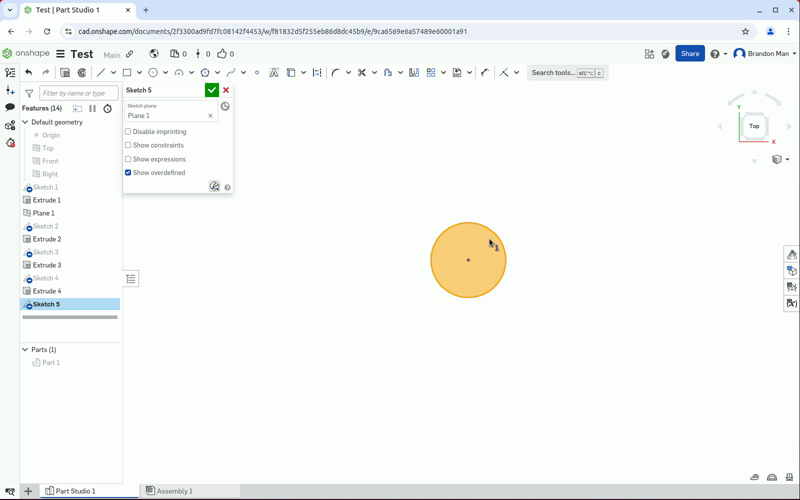
scroll(-6)
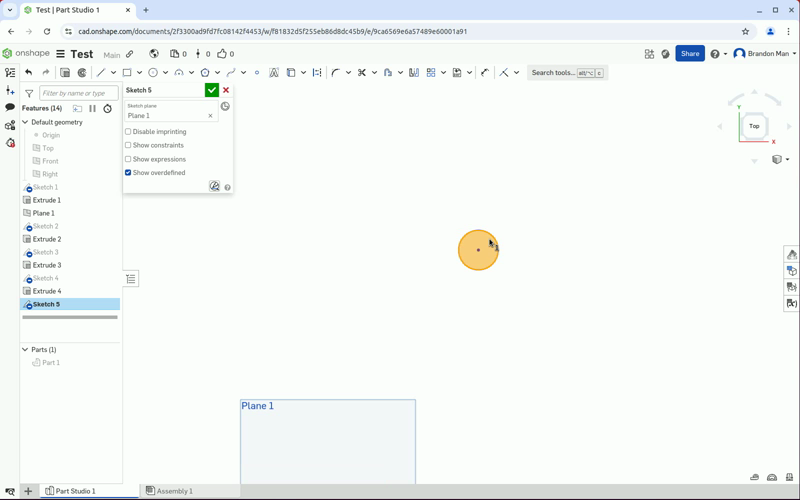
scroll(-6)
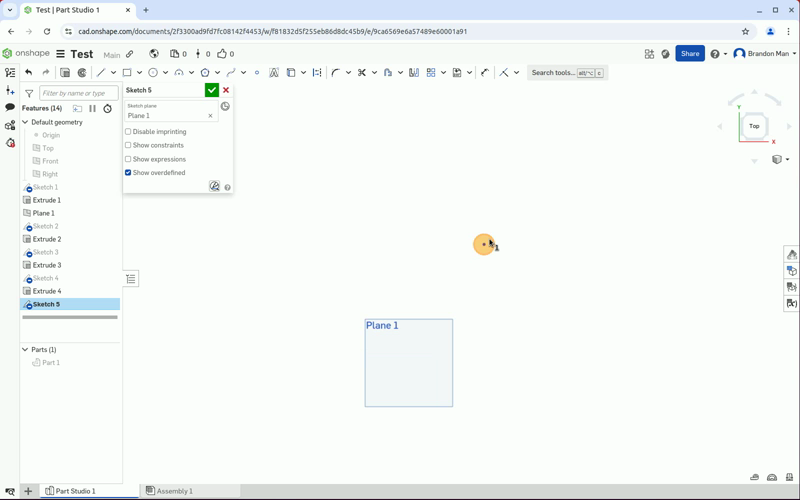
scroll(-6)
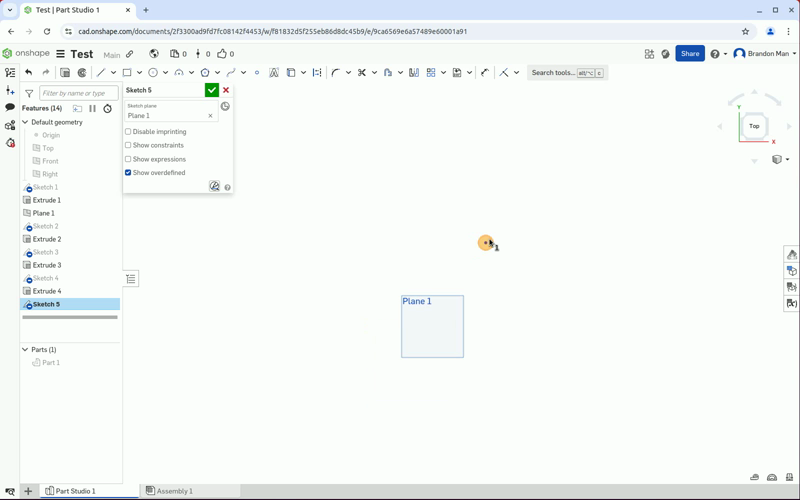
scroll(-6)
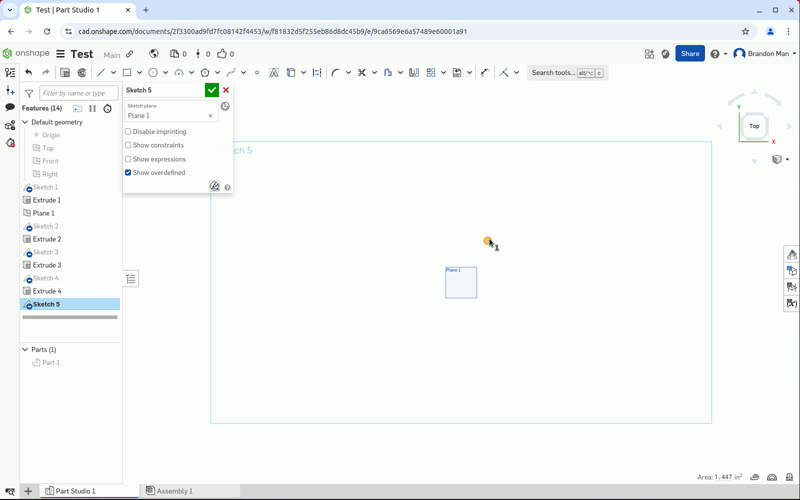
mouse_move(73, 352)
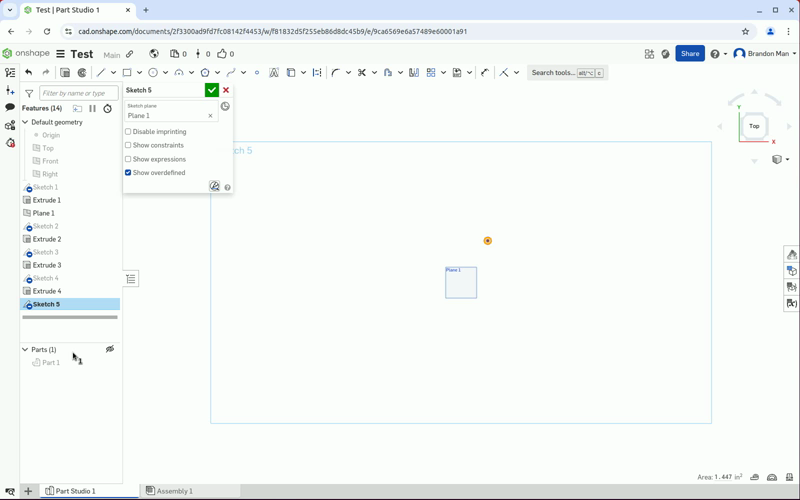
key(shift+y)
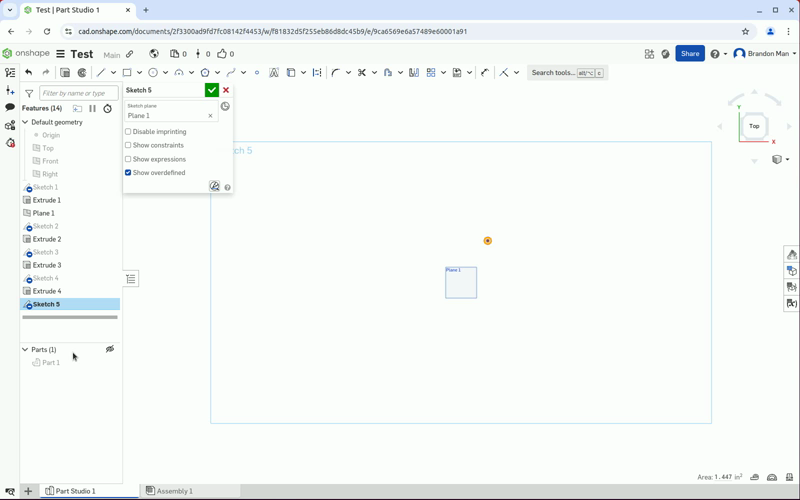
key(shift+e)
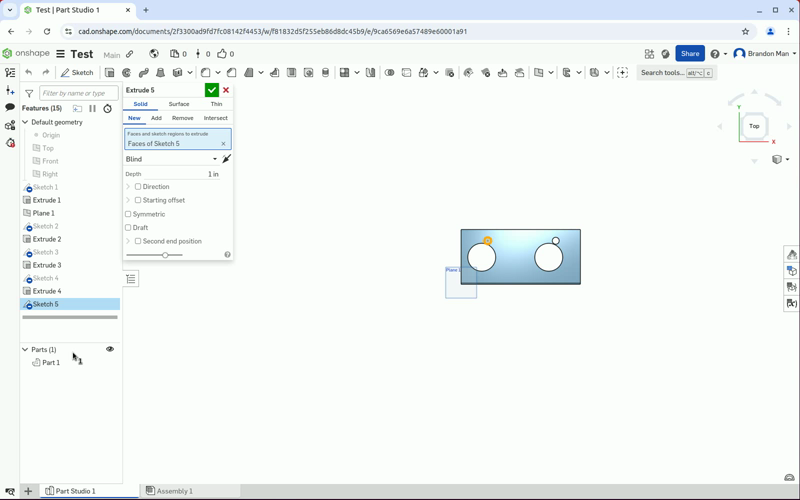
mouse_move(143, 106)
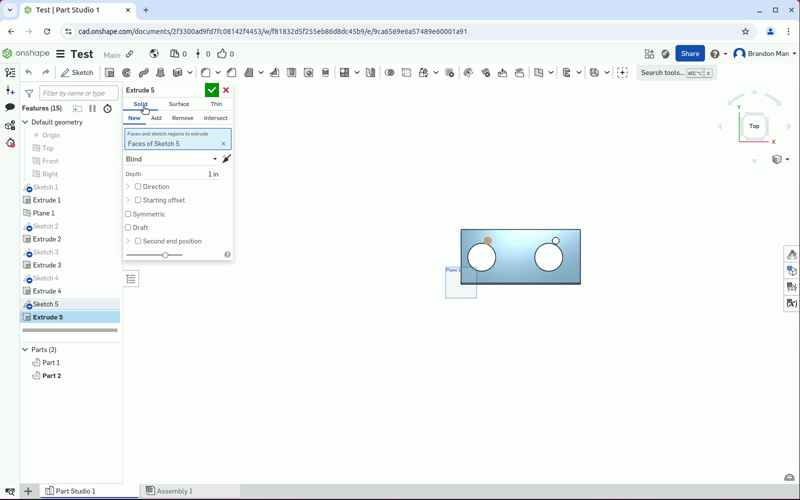
click(143, 106)
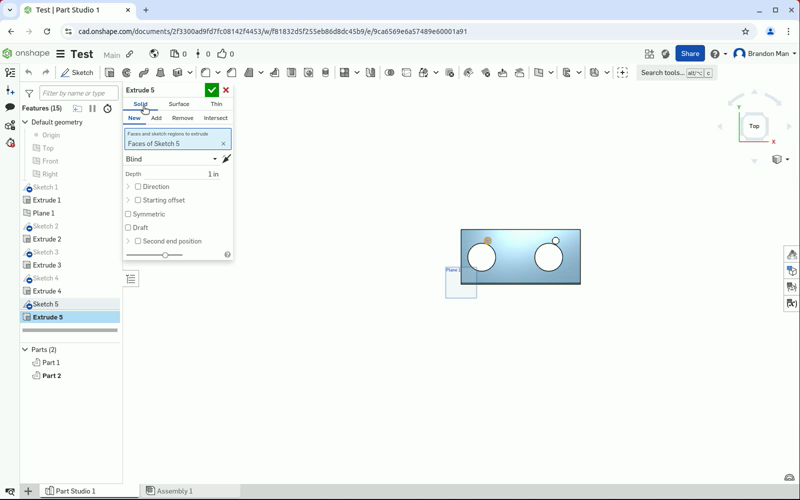
mouse_move(186, 120)
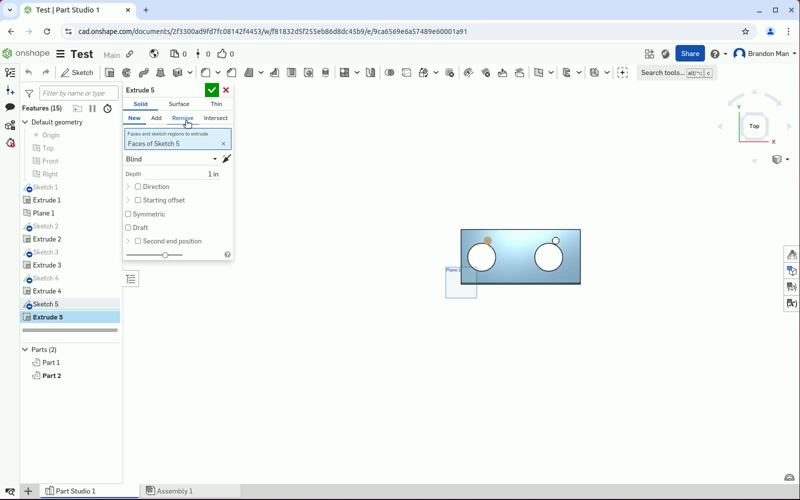
click(186, 120)
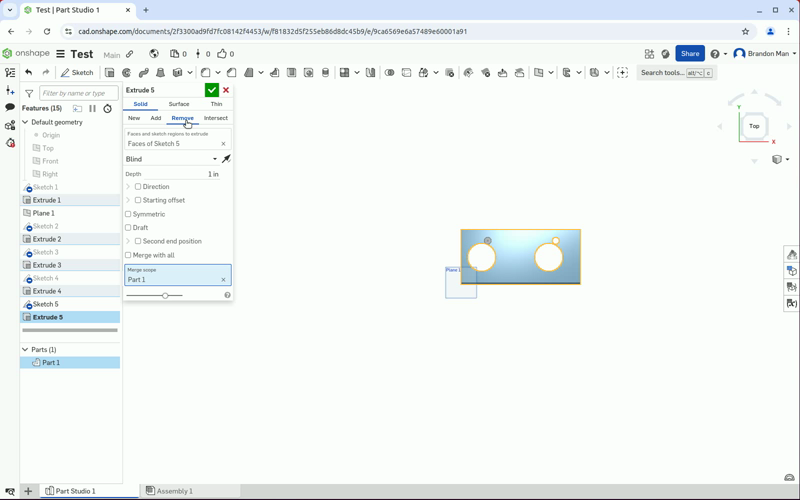
key(tab, 4)
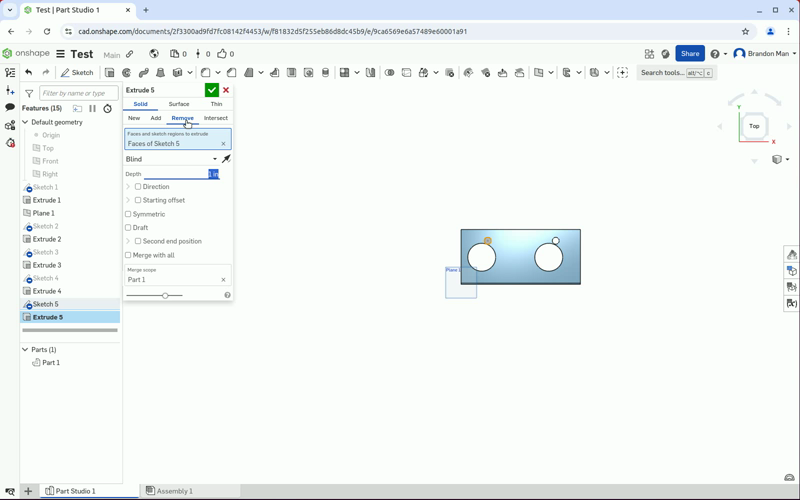
text(0.963)
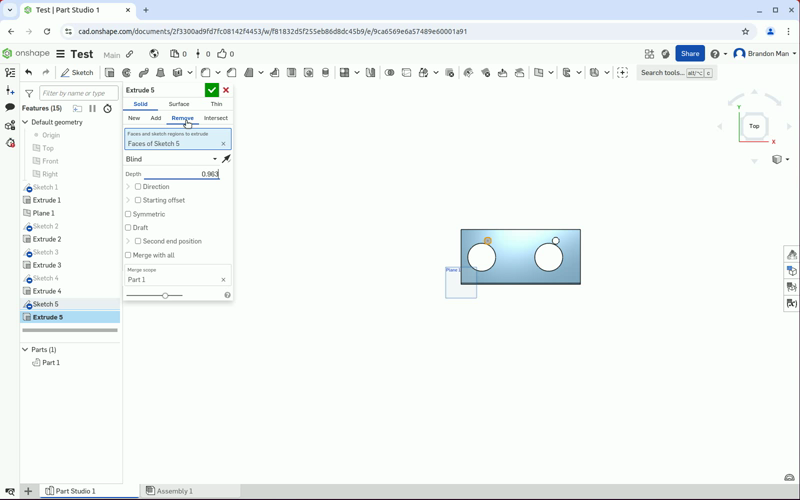
key(tab, 6)
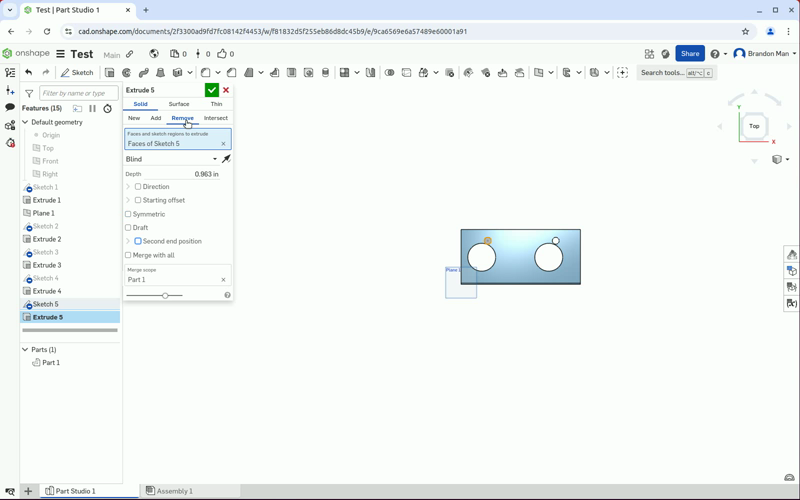
key(space)
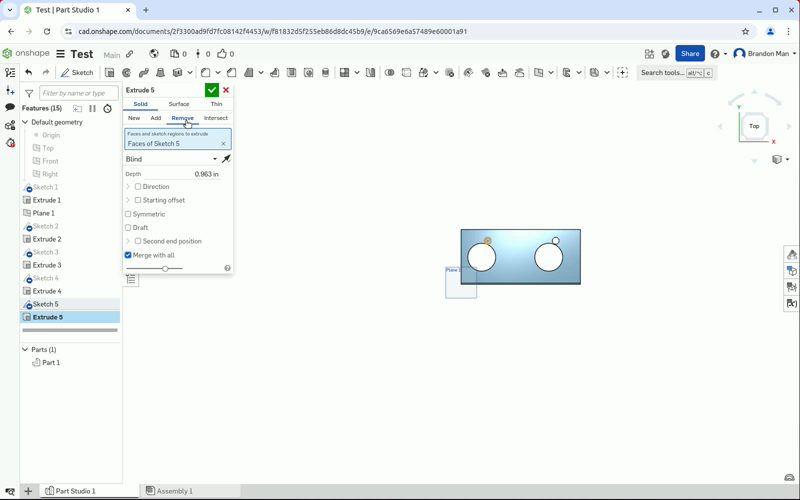
key(enter)
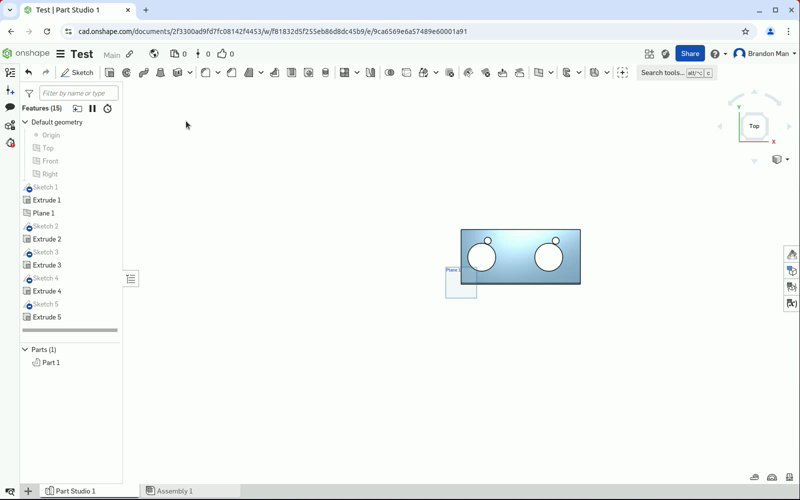
key(shift+h)
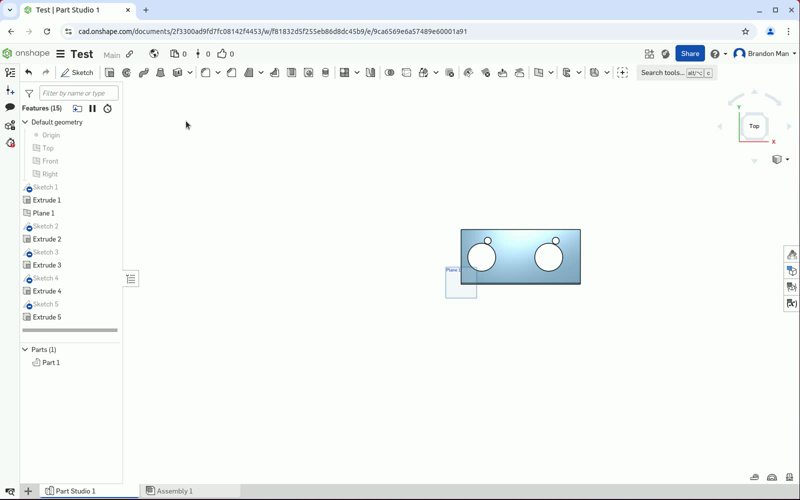
key(shift+h)
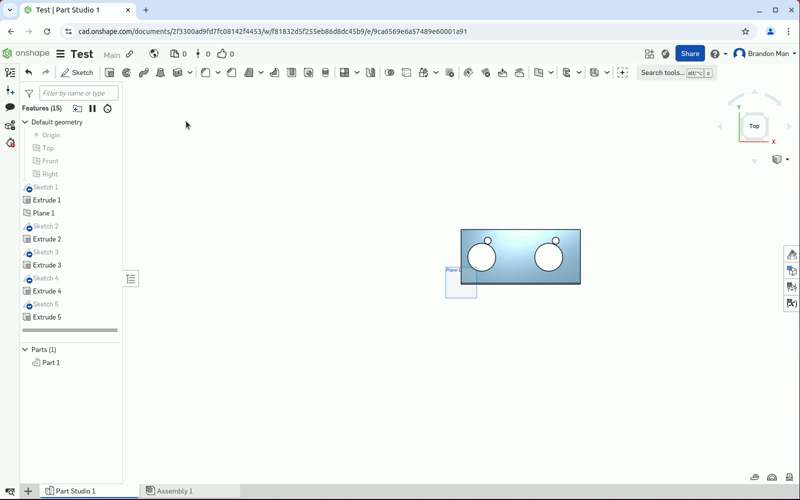
key(shift+7)
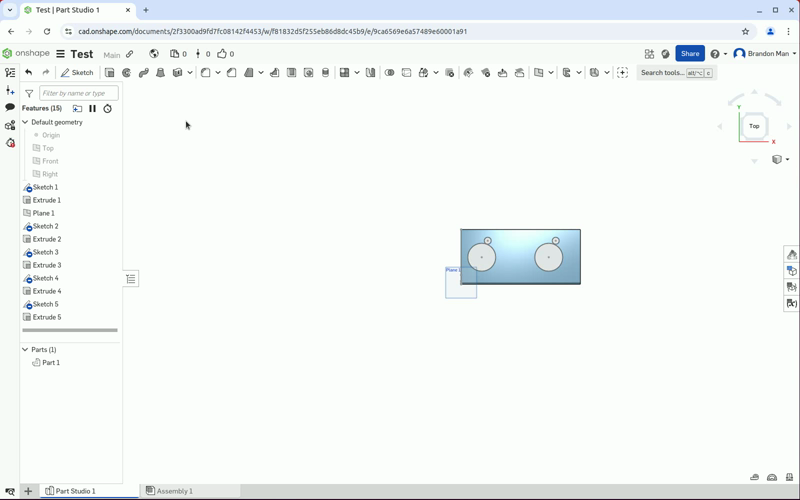
key(up, 3)
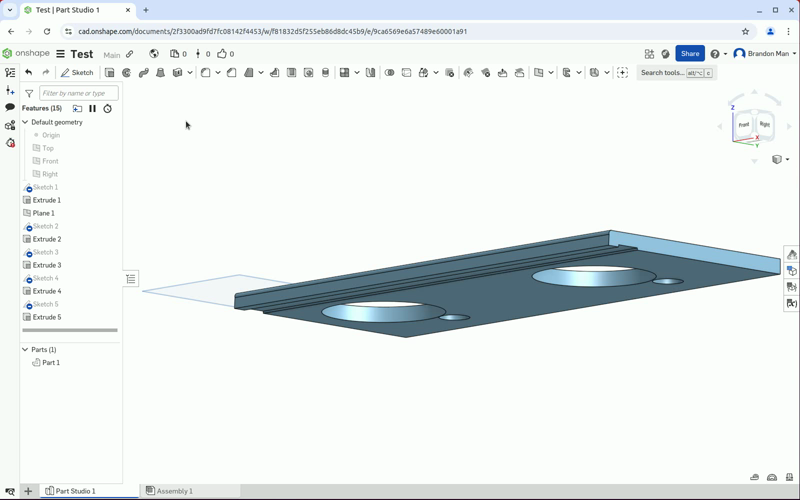
key(left, 3)
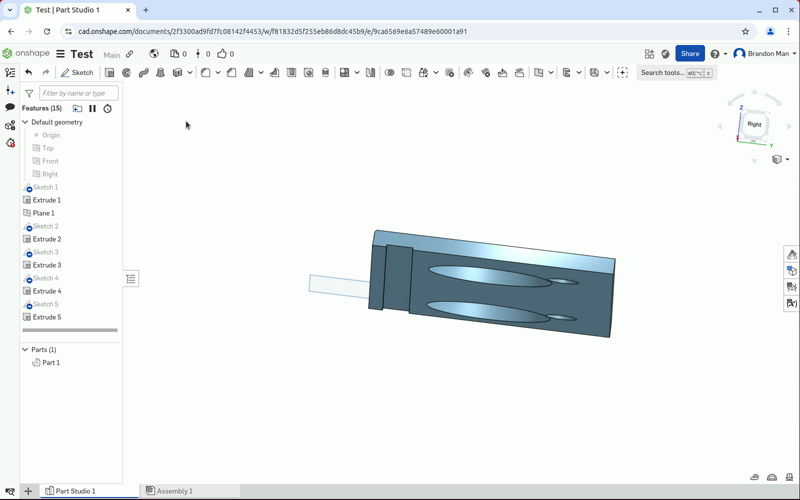
key(right, 3)
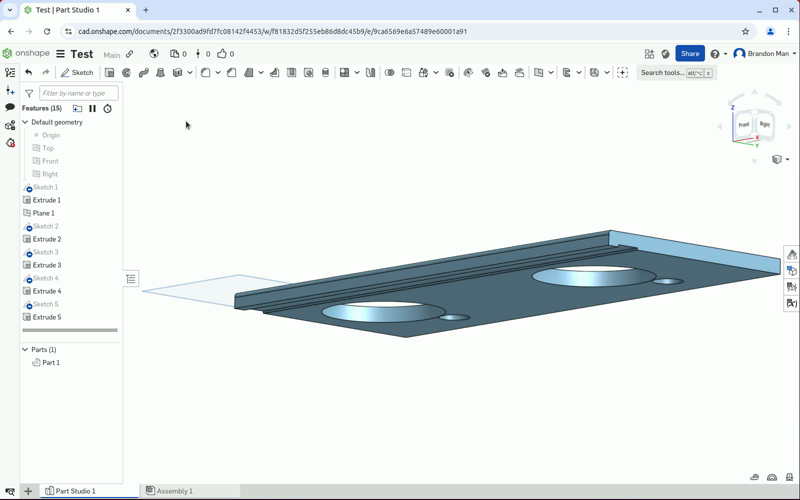
key(down, 3)
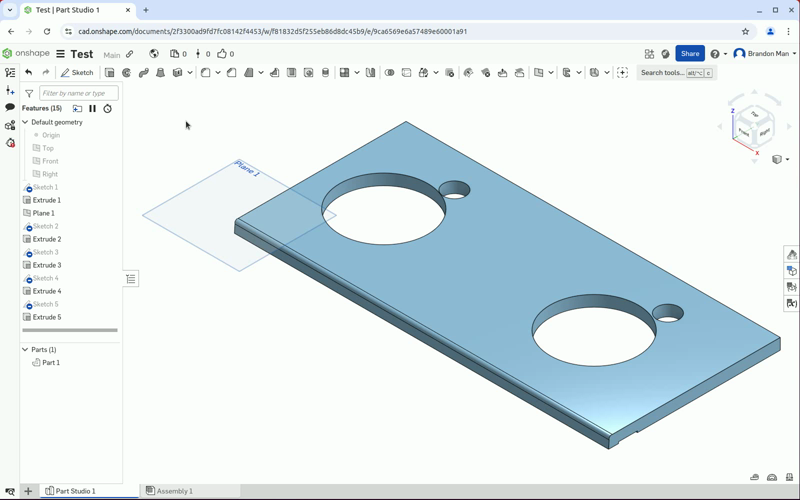
mouse_move(73, 189)
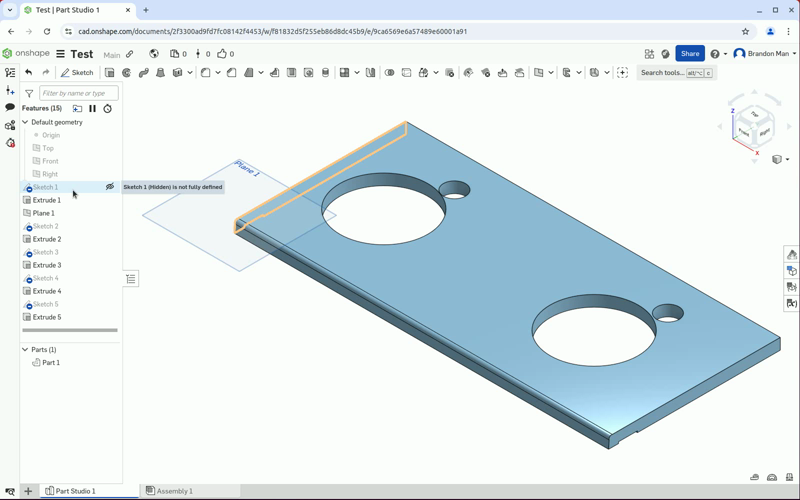
click(73, 189)